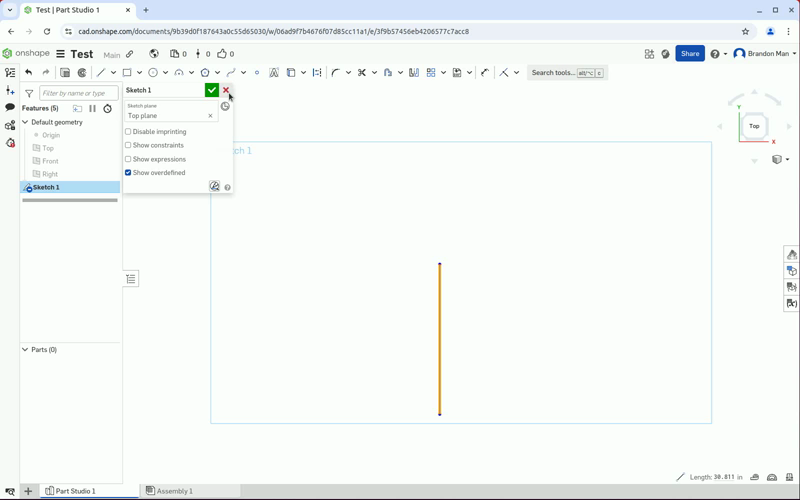
key(shift+h)
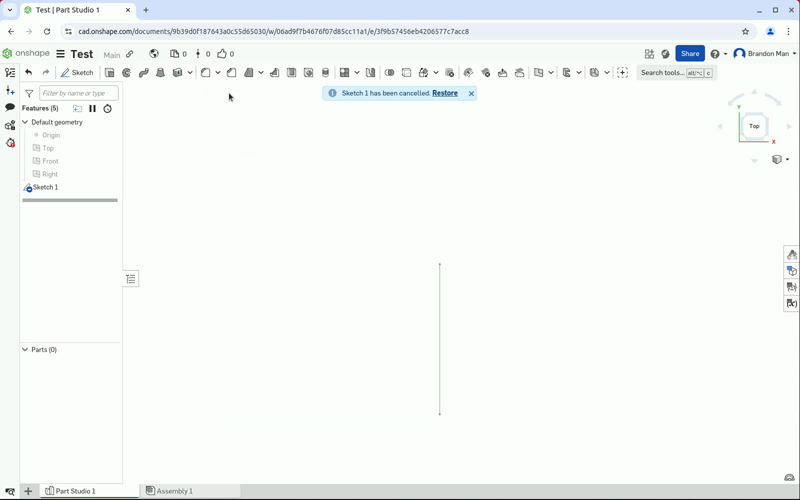
key(shift+s)
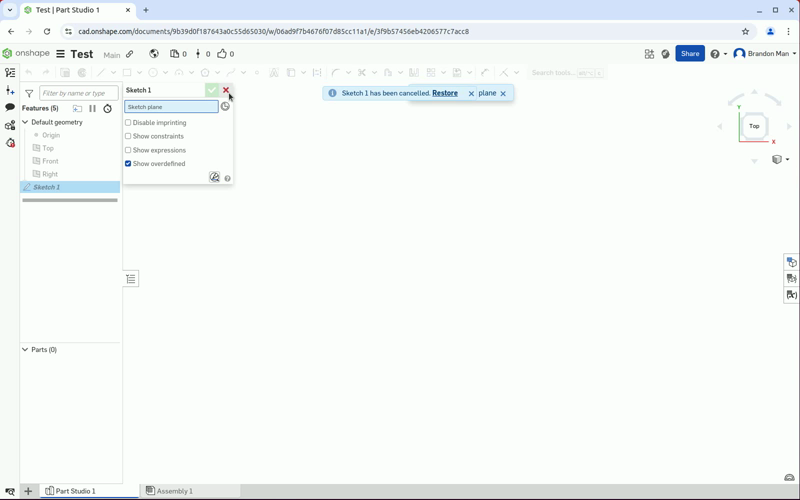
mouse_move(73, 150)
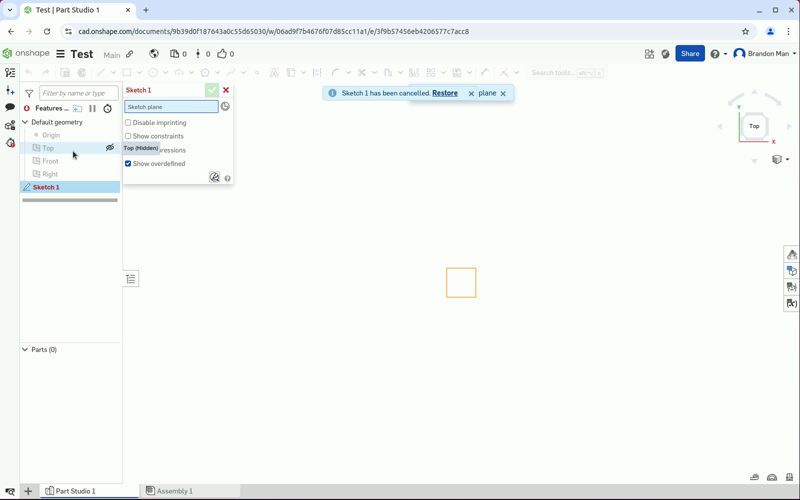
click(73, 150)
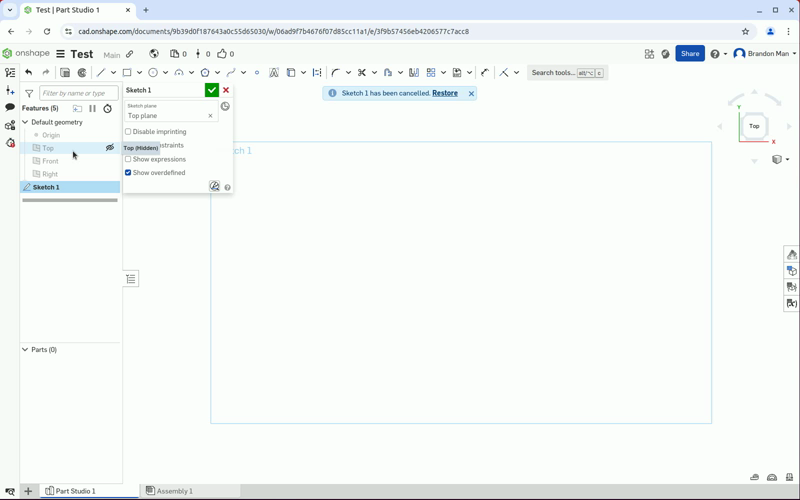
mouse_move(73, 352)
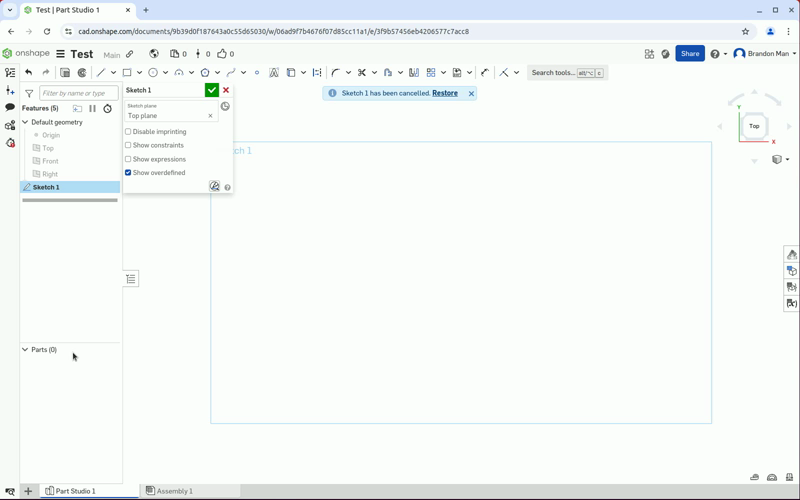
key(y)
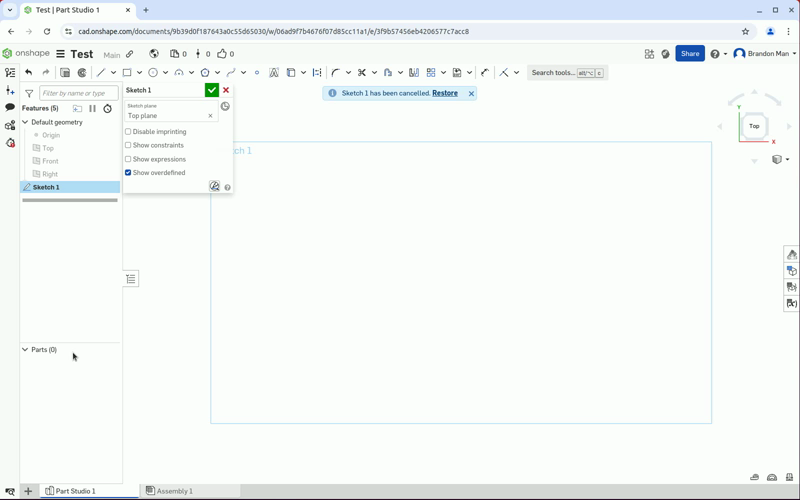
key(c)
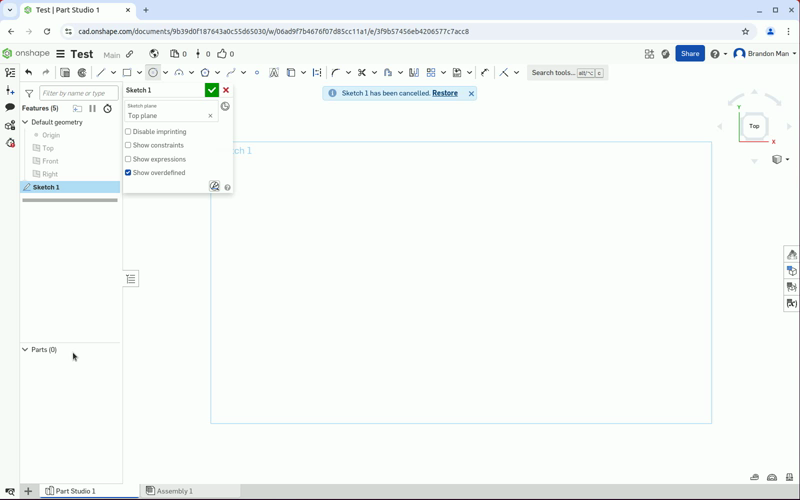
key_down(shift)
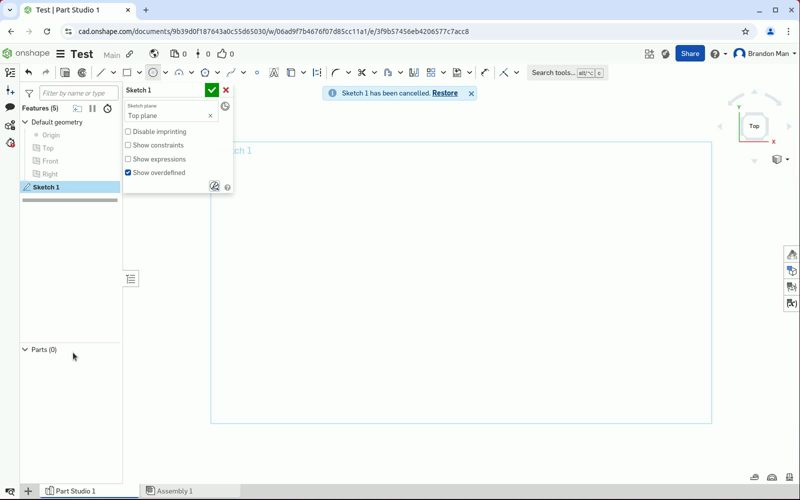
mouse_move(419, 261)
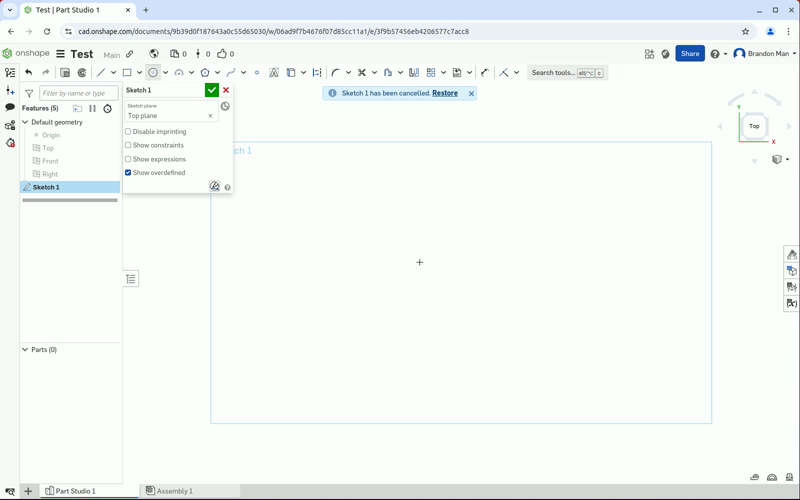
click(419, 261)
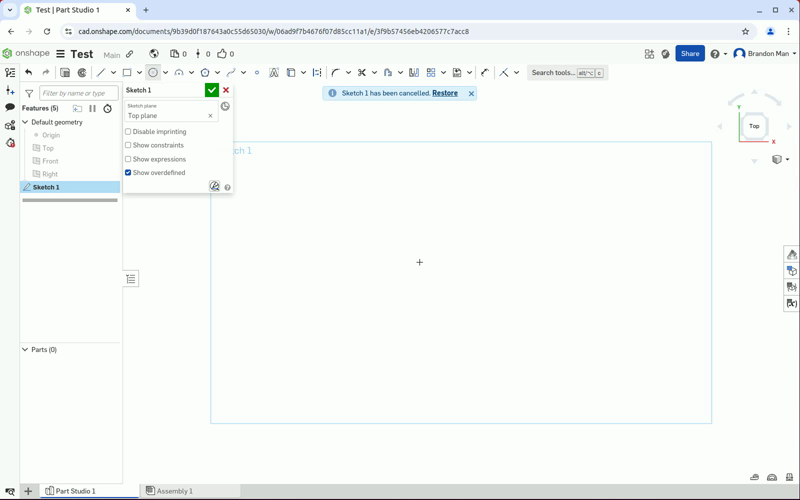
key_up(shift)
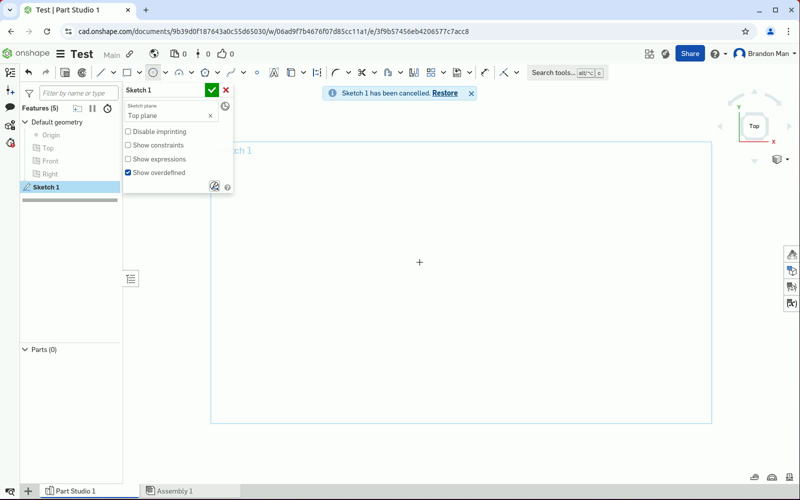
mouse_move(423, 261)
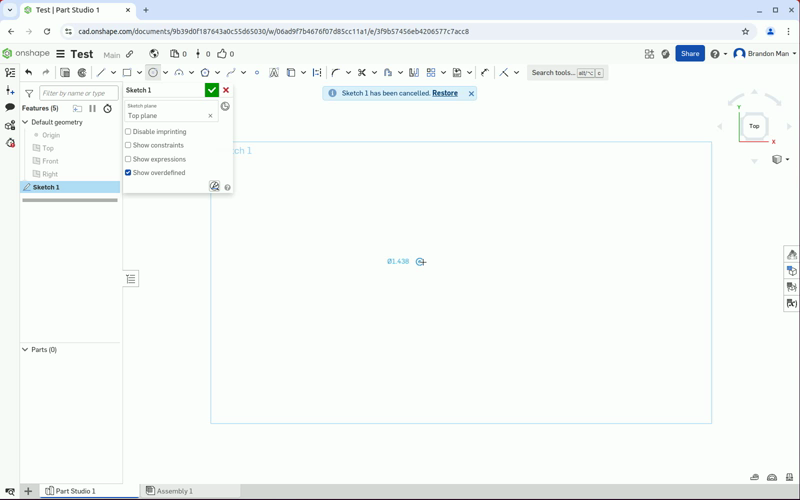
click(423, 261)
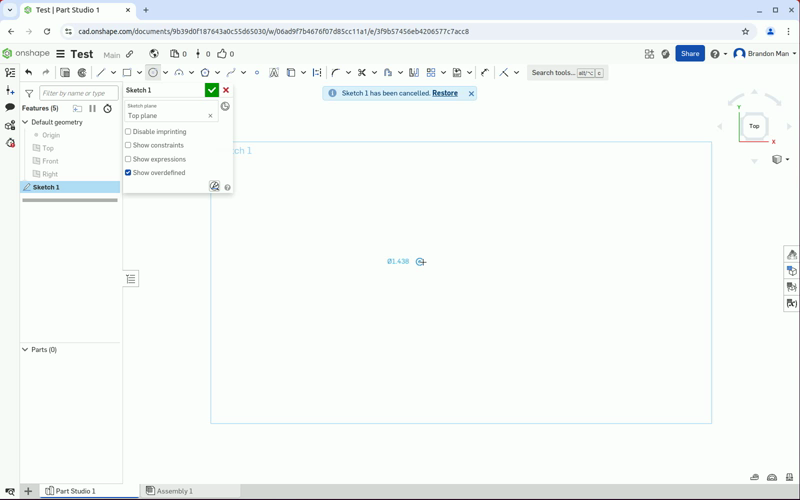
key(esc)
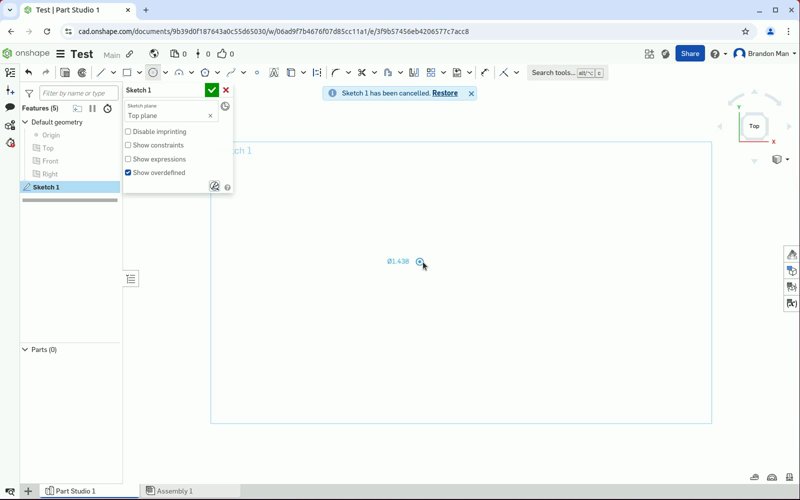
mouse_move(419, 263)
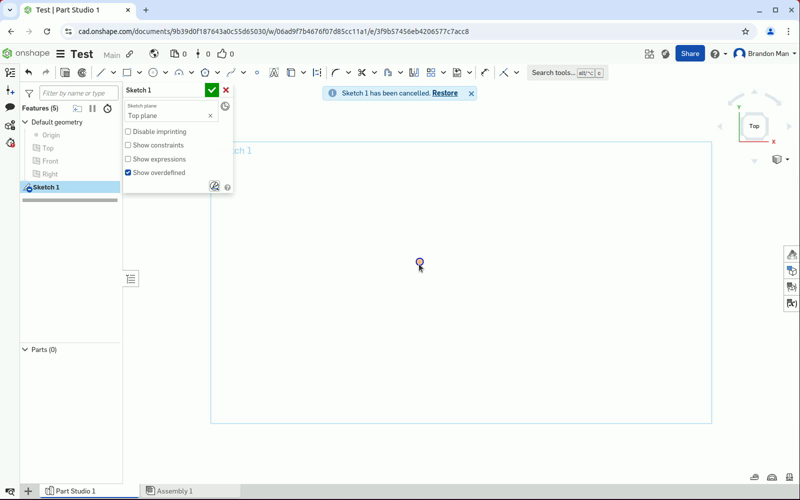
scroll(6)
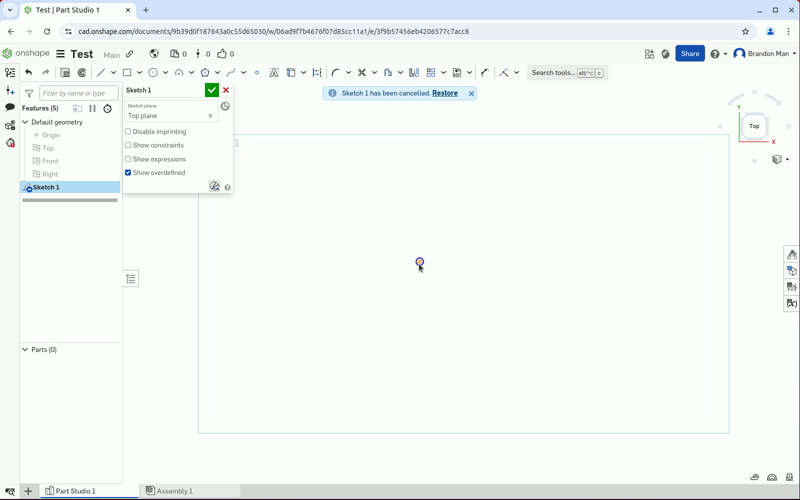
scroll(6)
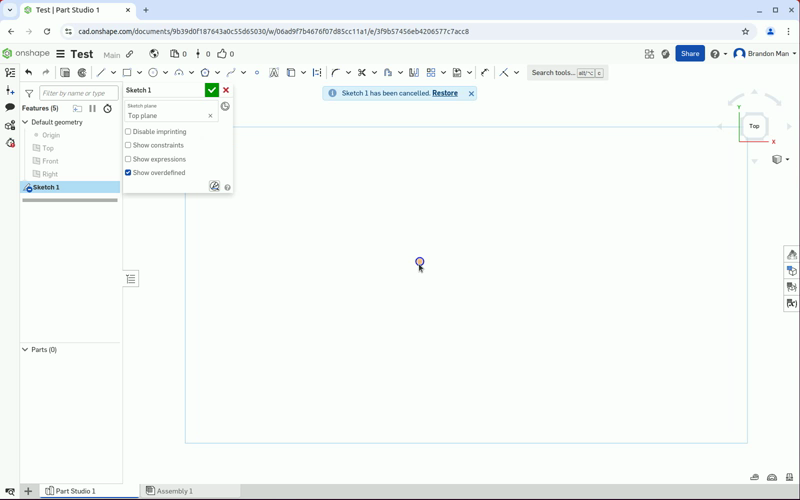
scroll(6)
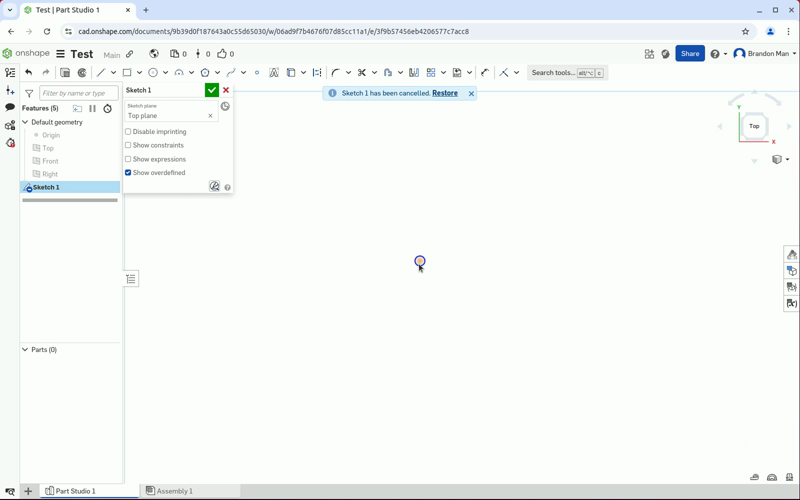
scroll(6)
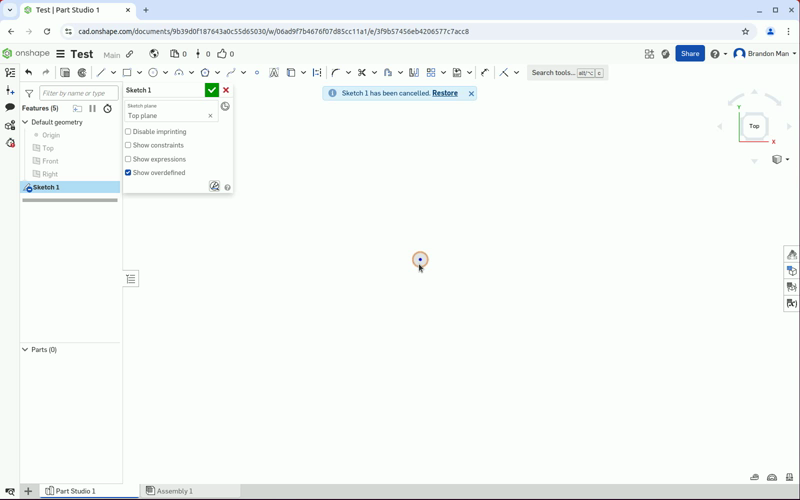
scroll(6)
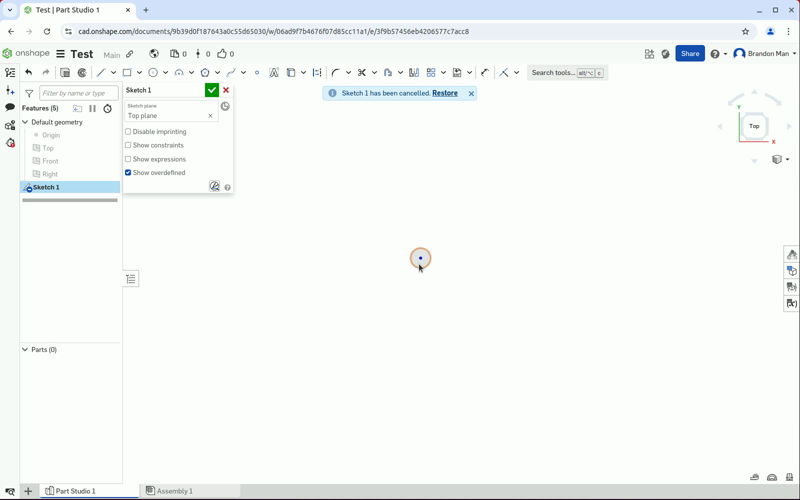
scroll(6)
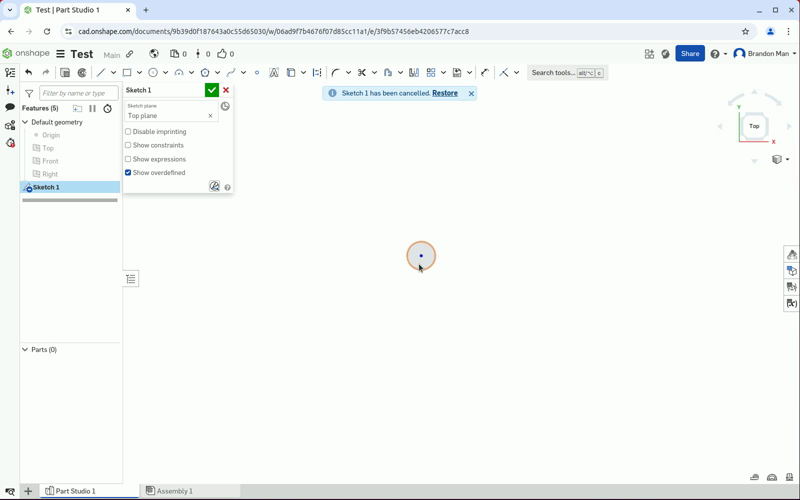
scroll(6)
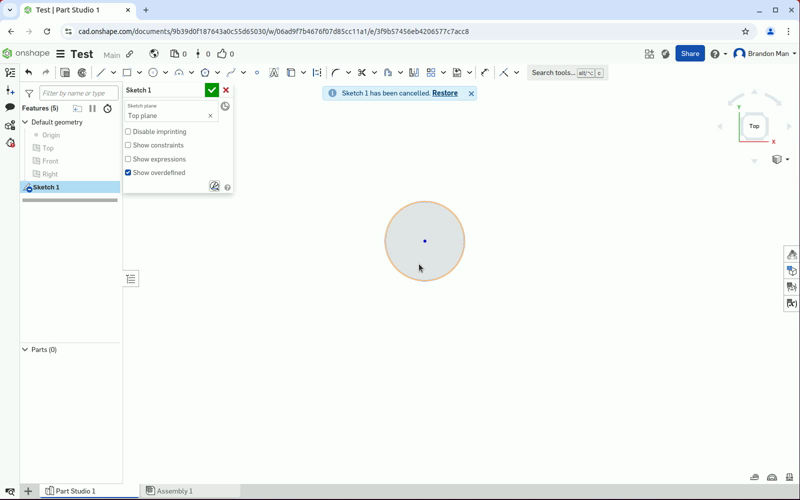
click(419, 263)
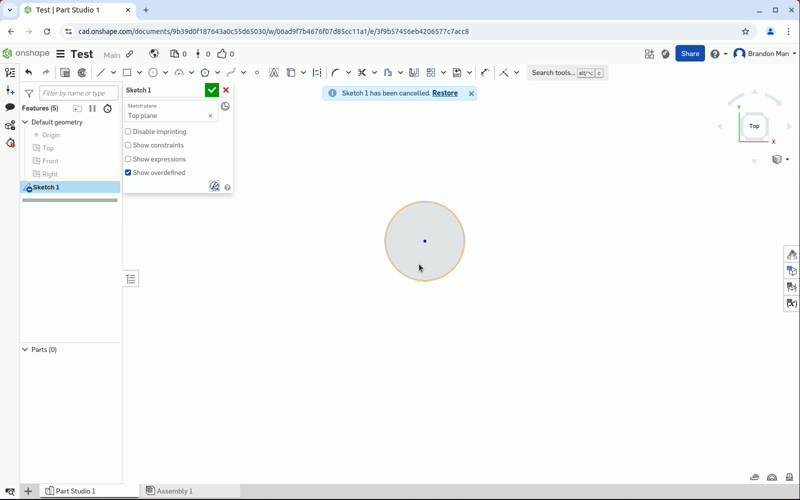
scroll(-6)
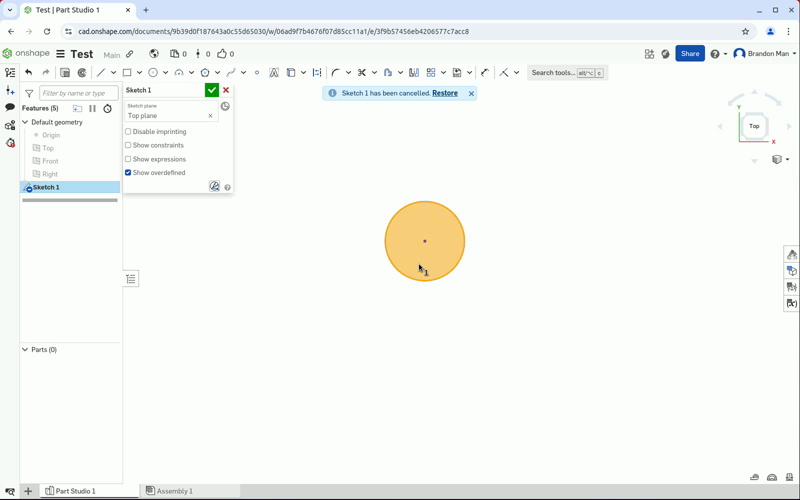
scroll(-6)
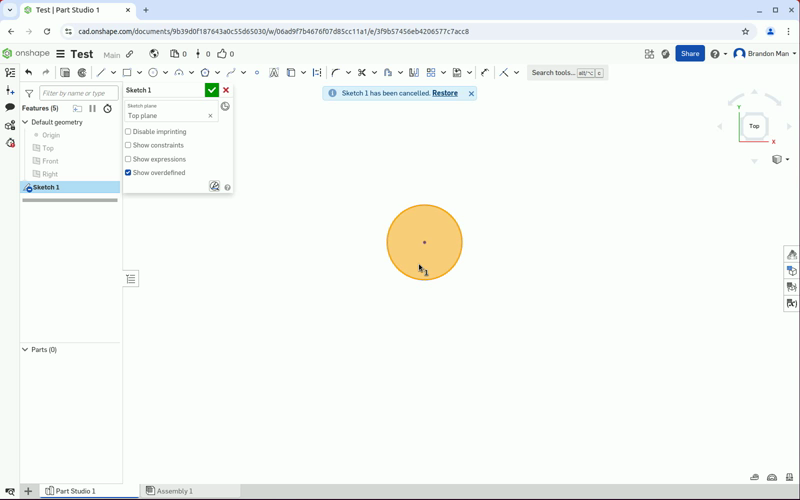
scroll(-6)
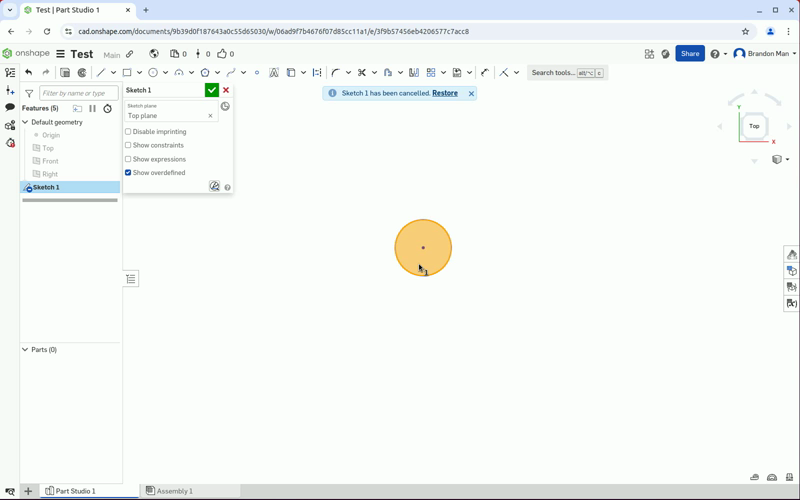
scroll(-6)
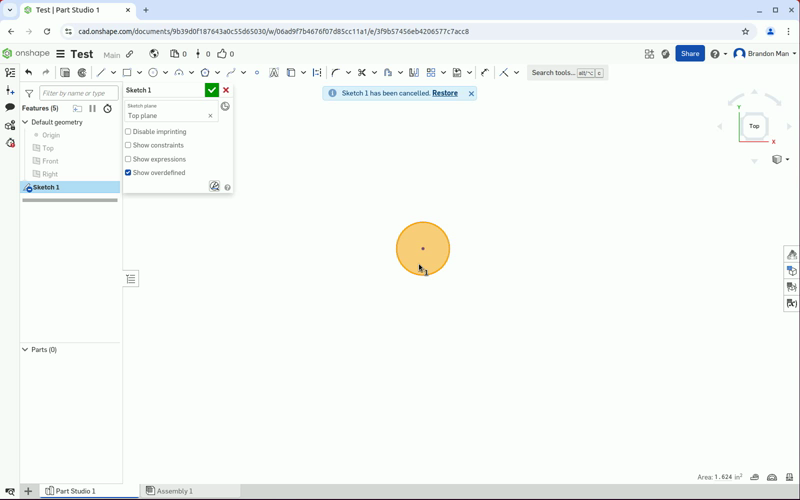
scroll(-6)
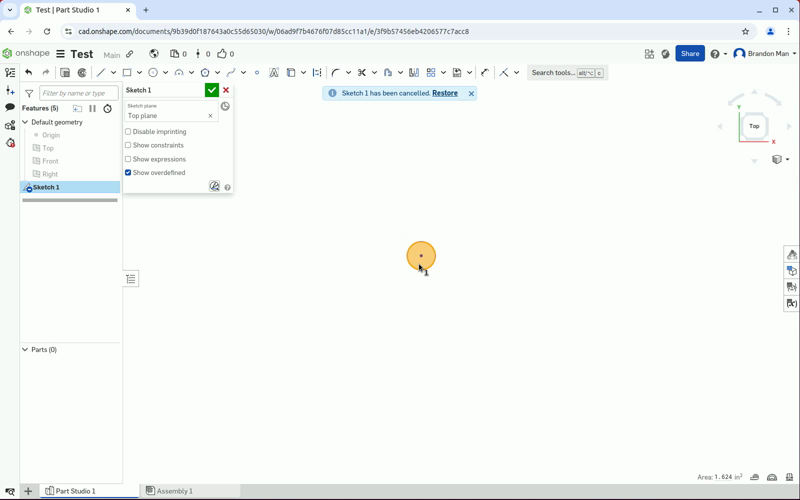
scroll(-6)
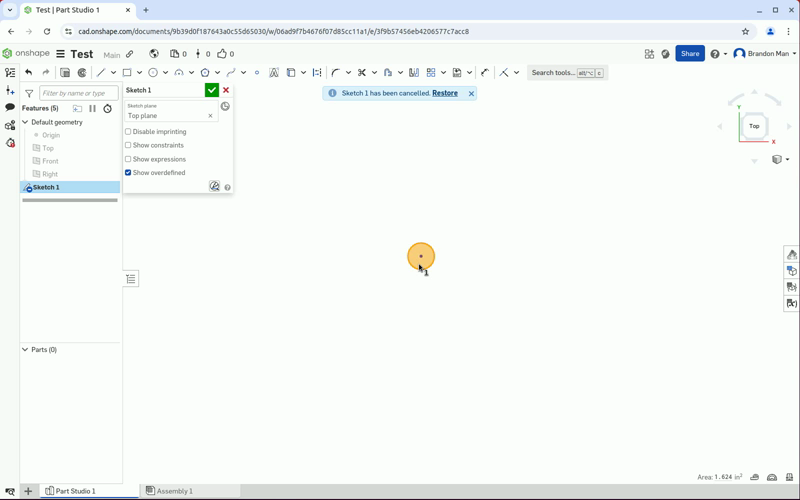
scroll(-6)
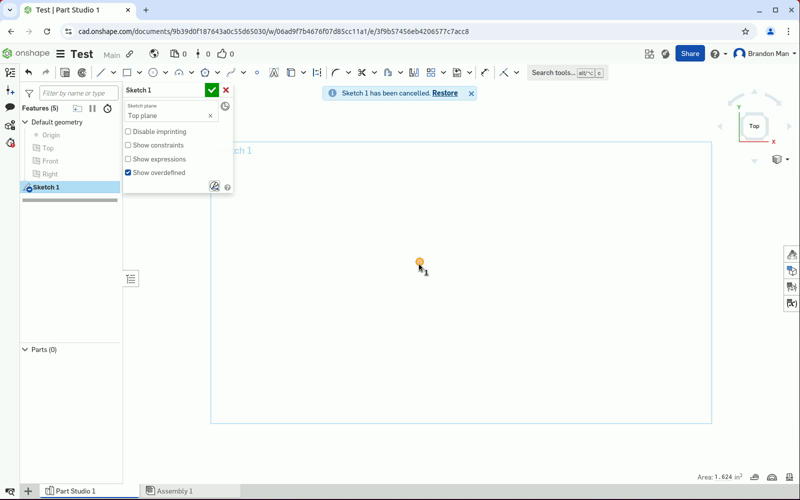
mouse_move(73, 352)
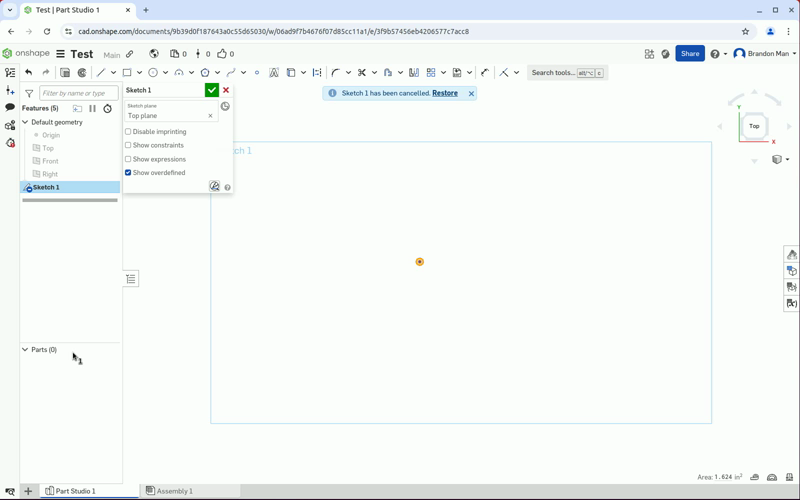
key(shift+y)
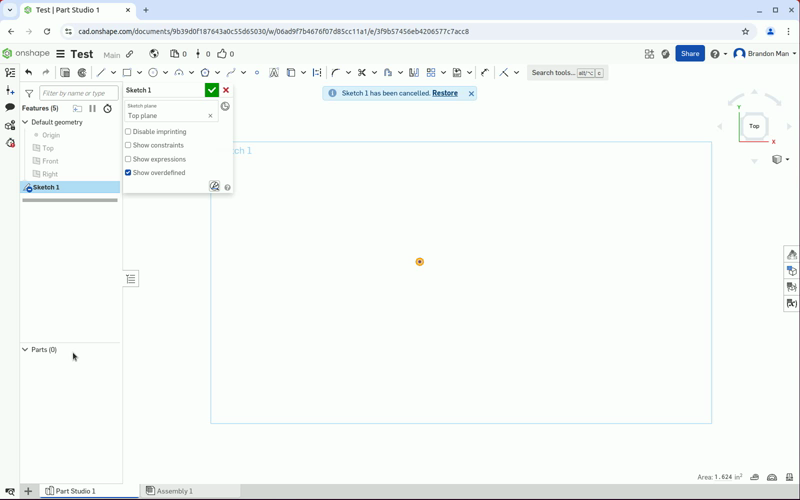
key(shift+e)
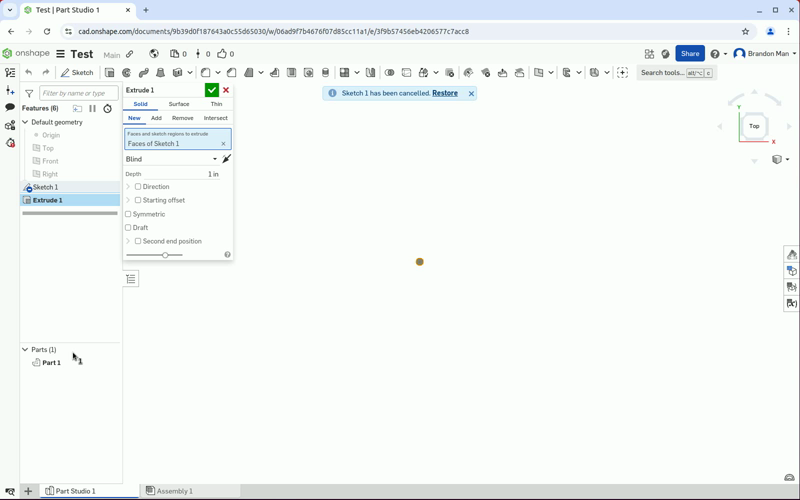
mouse_move(143, 106)
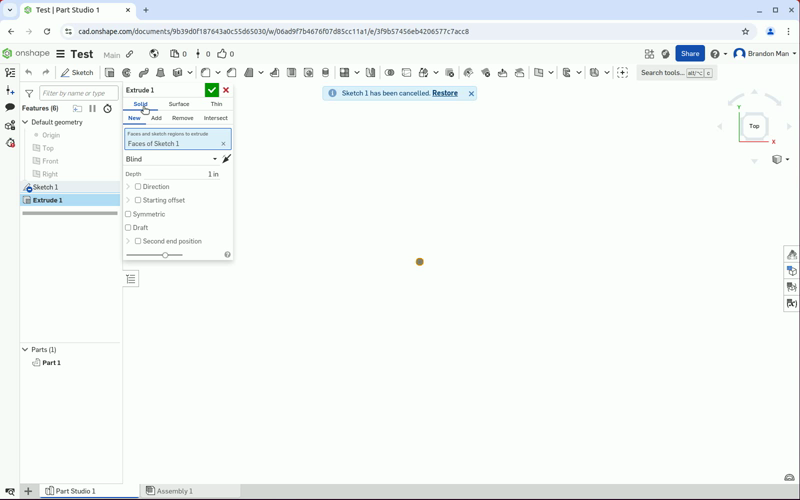
click(143, 106)
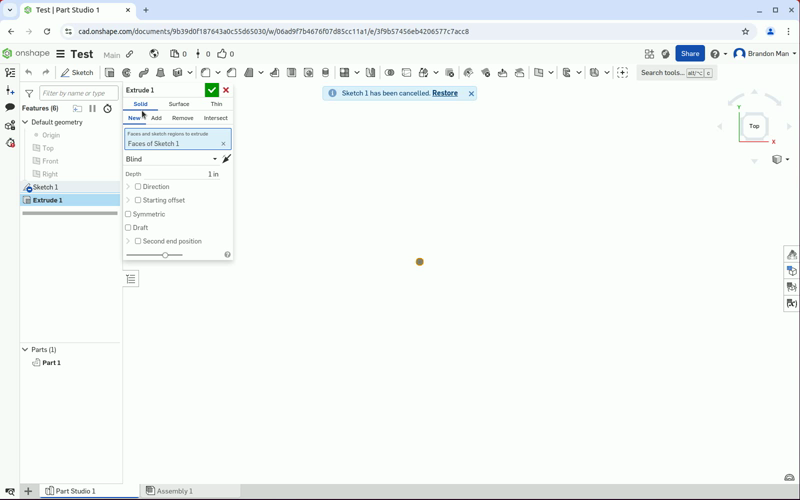
mouse_move(137, 120)
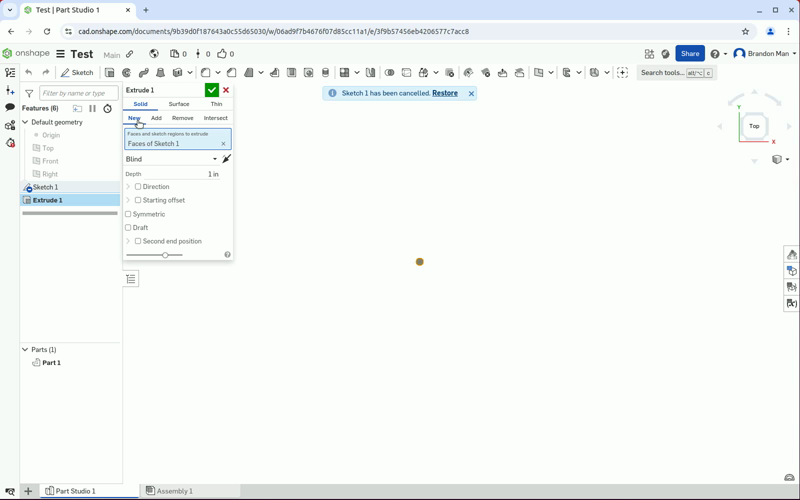
click(137, 120)
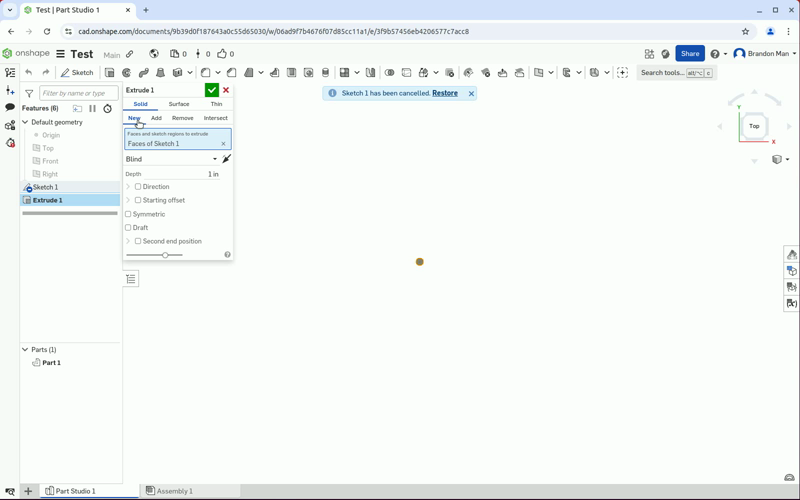
key(tab, 4)
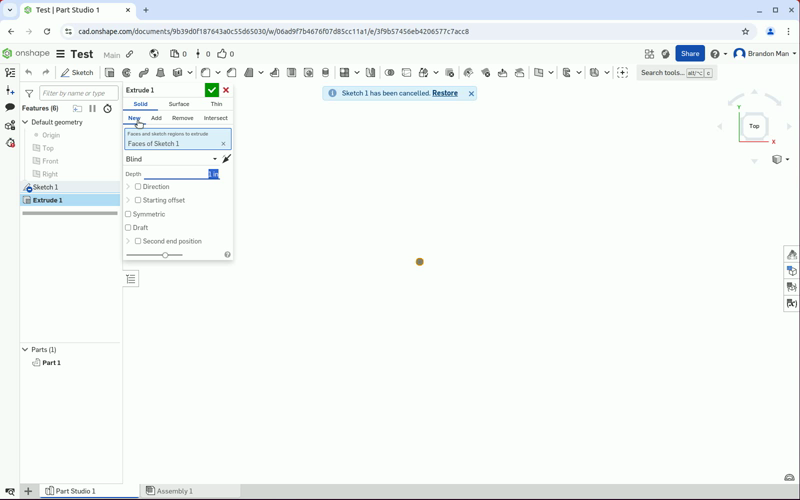
text(18.775)
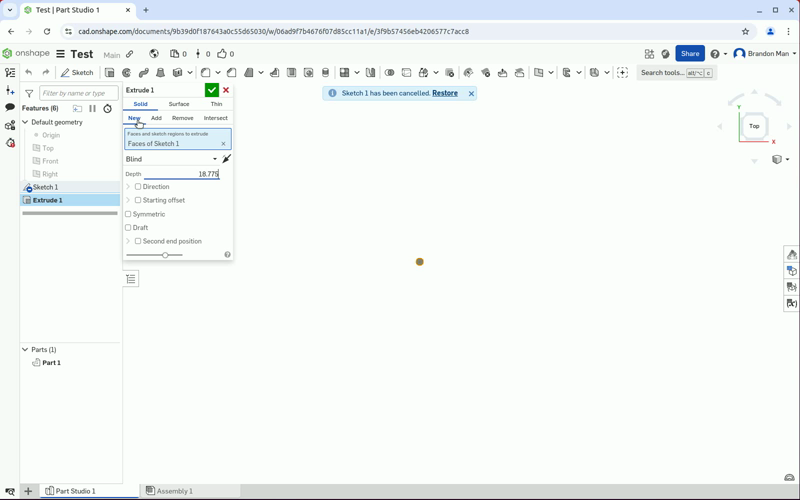
key(enter)
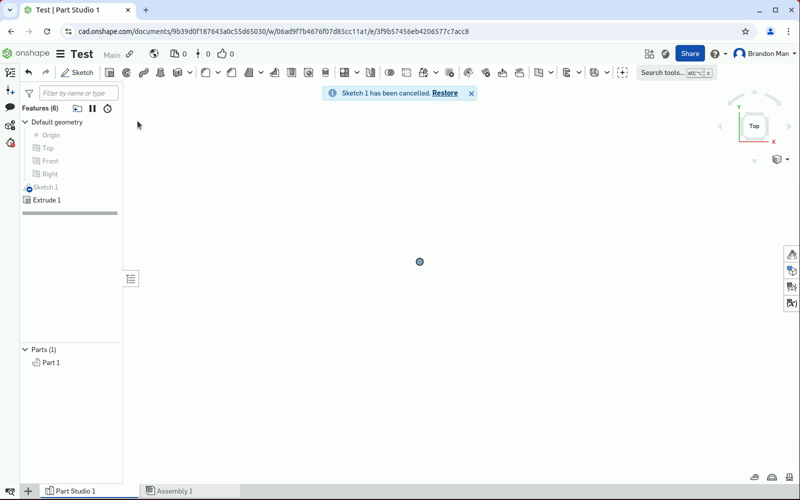
key(shift+h)
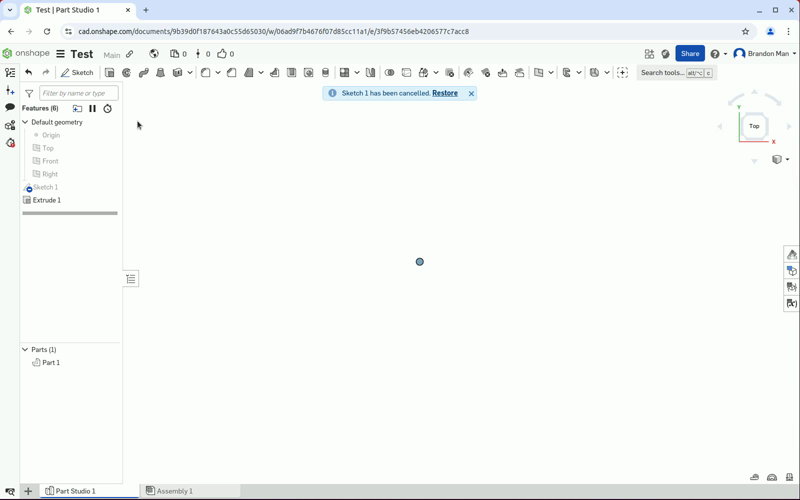
key(shift+h)
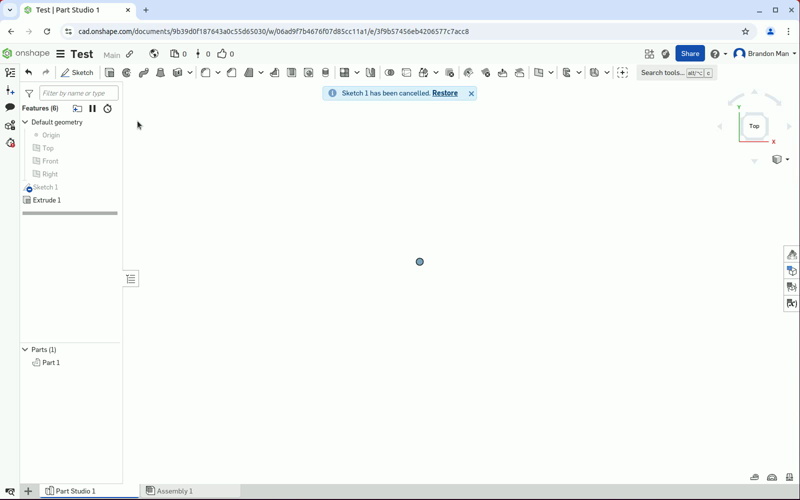
mouse_move(73, 189)
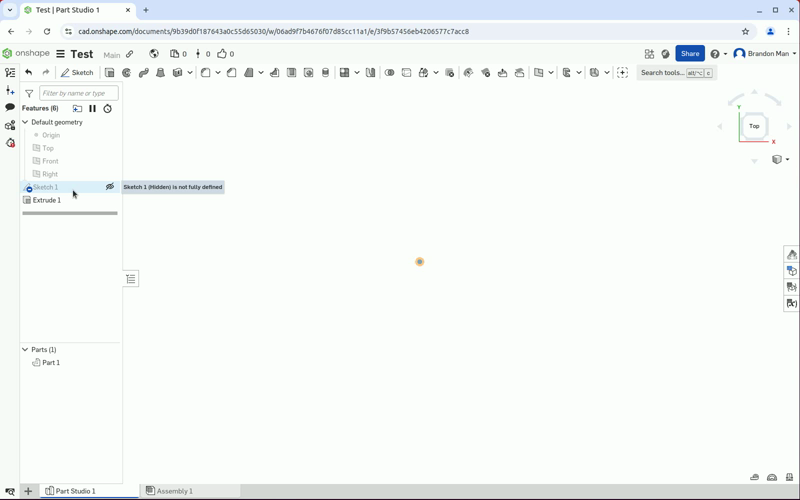
click(73, 189)
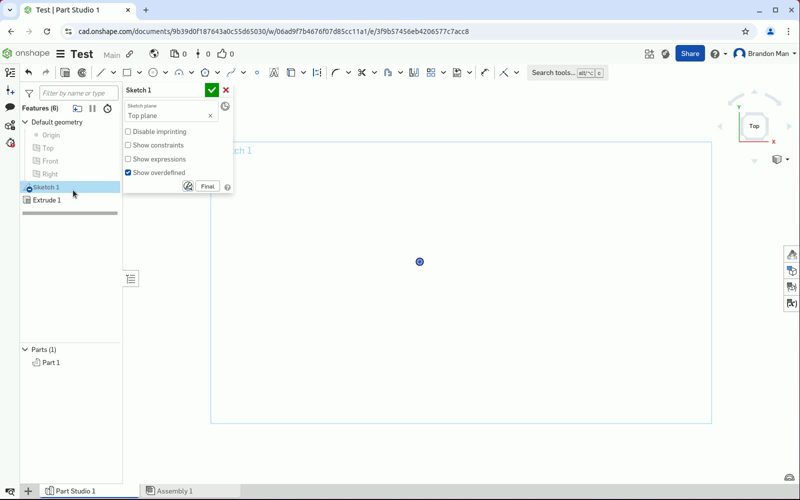
mouse_move(229, 92)
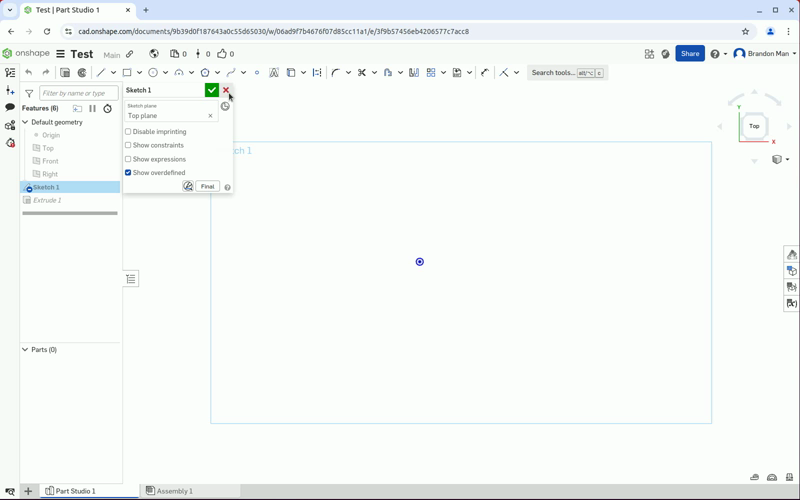
click(229, 92)
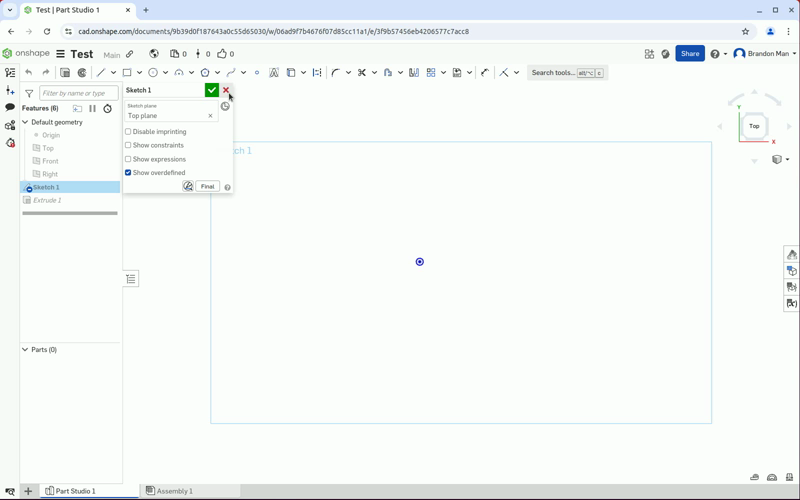
key(shift+s)
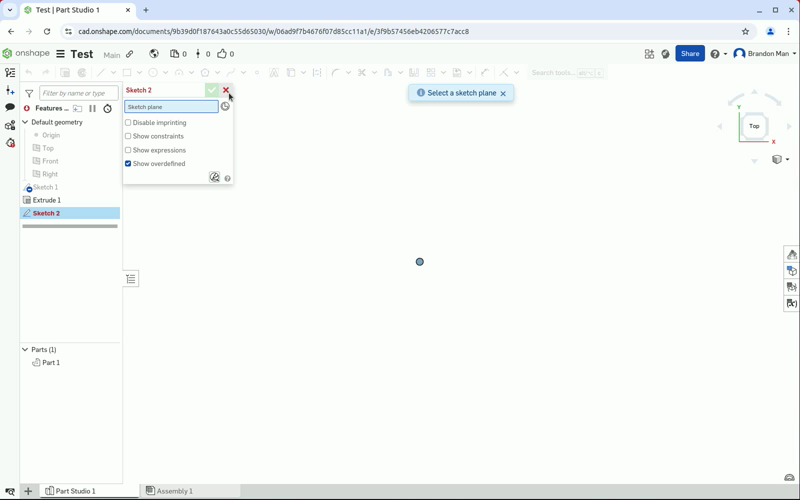
mouse_move(73, 150)
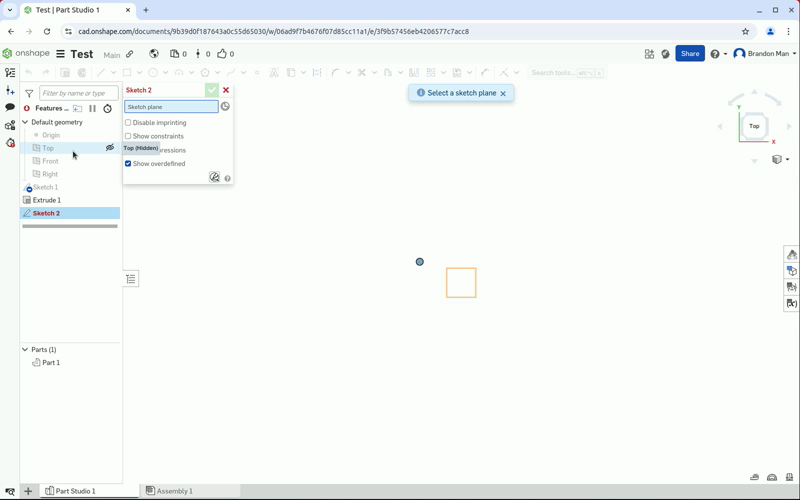
click(73, 150)
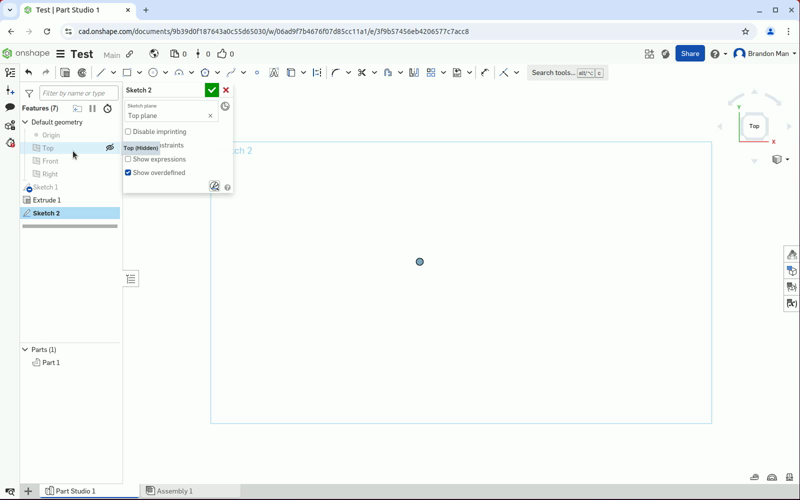
mouse_move(73, 352)
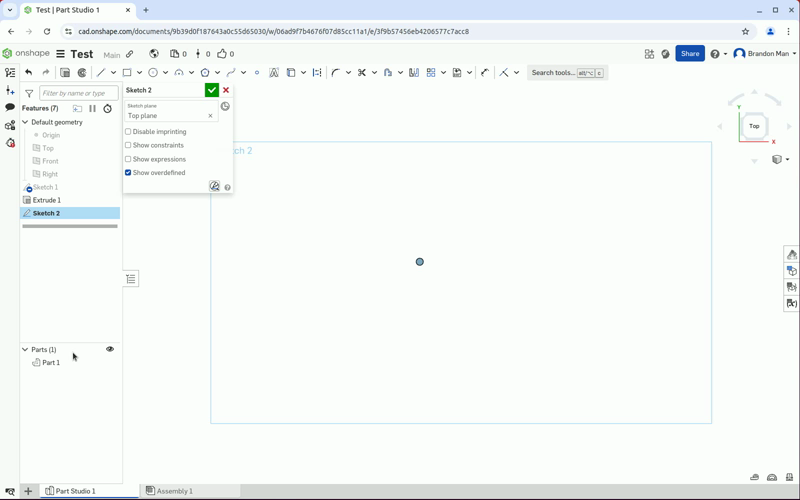
key(y)
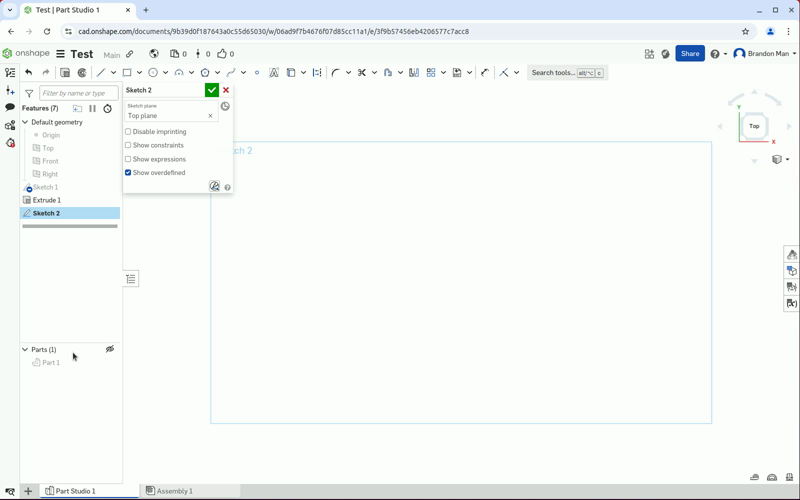
key(c)
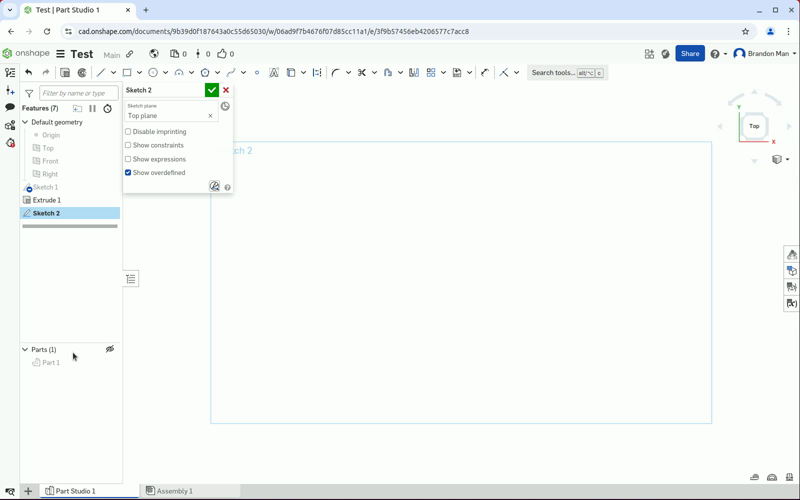
key_down(shift)
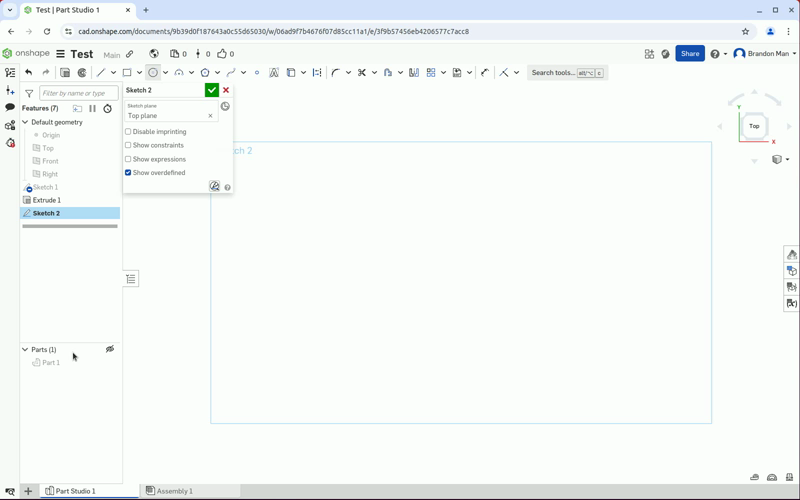
mouse_move(417, 308)
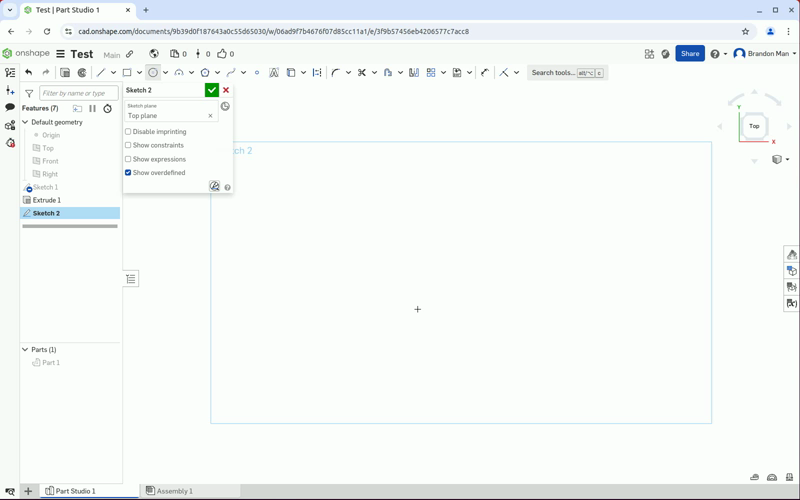
click(417, 308)
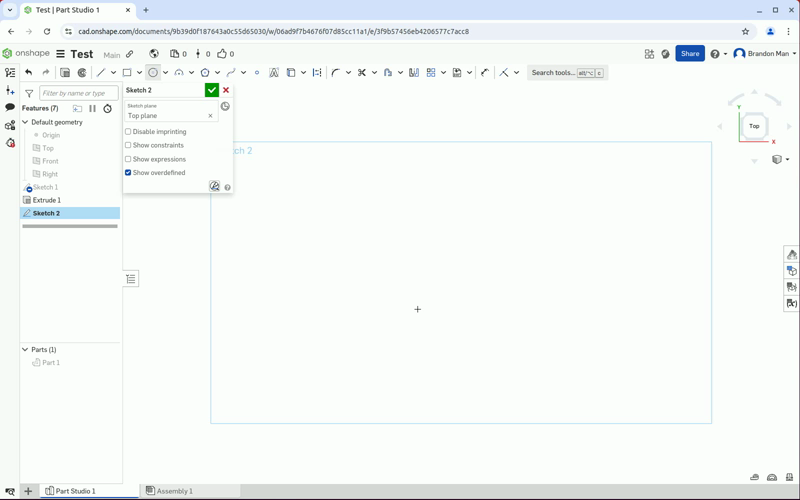
key_up(shift)
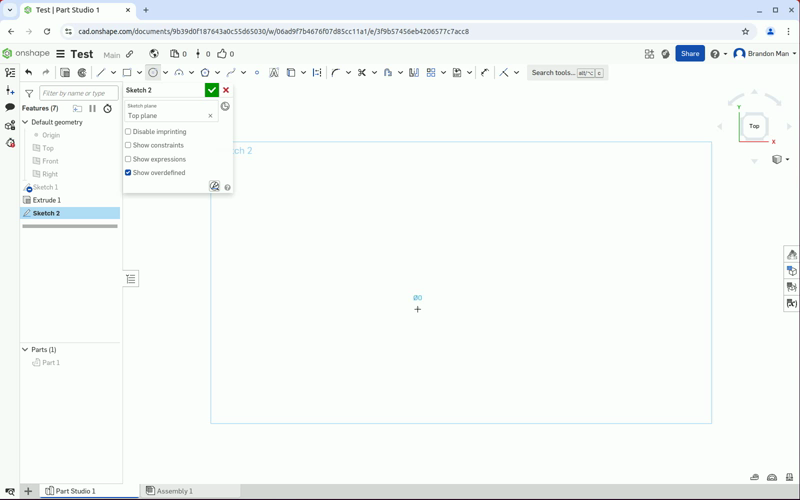
mouse_move(421, 308)
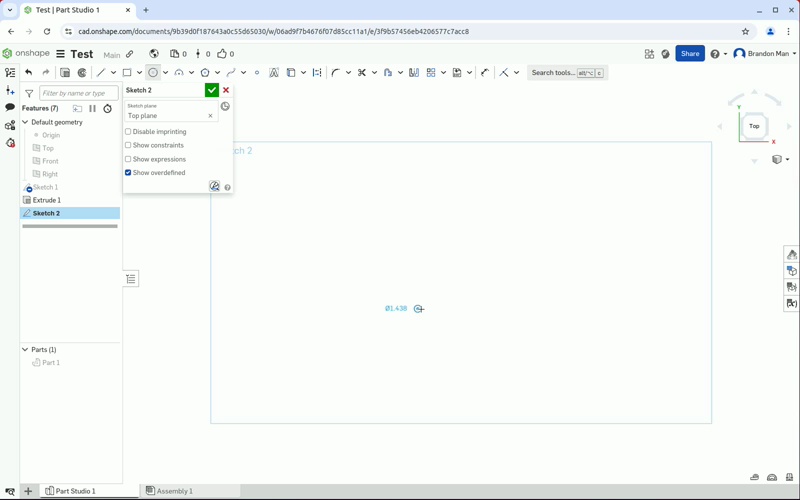
click(421, 308)
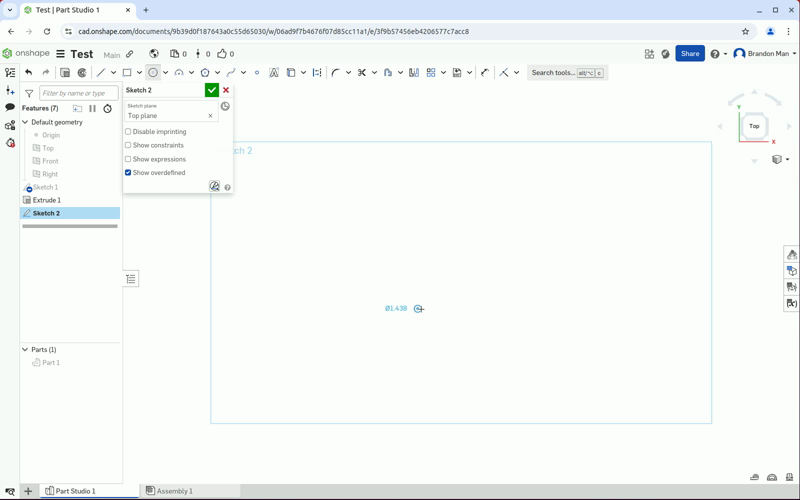
key(esc)
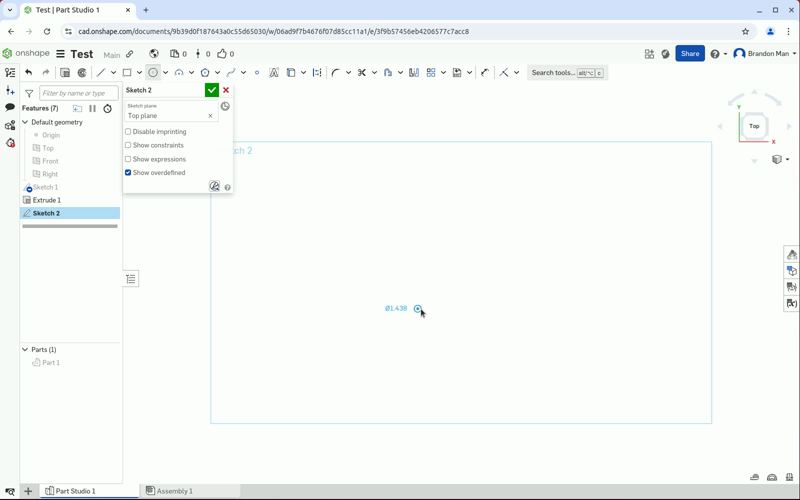
mouse_move(415, 307)
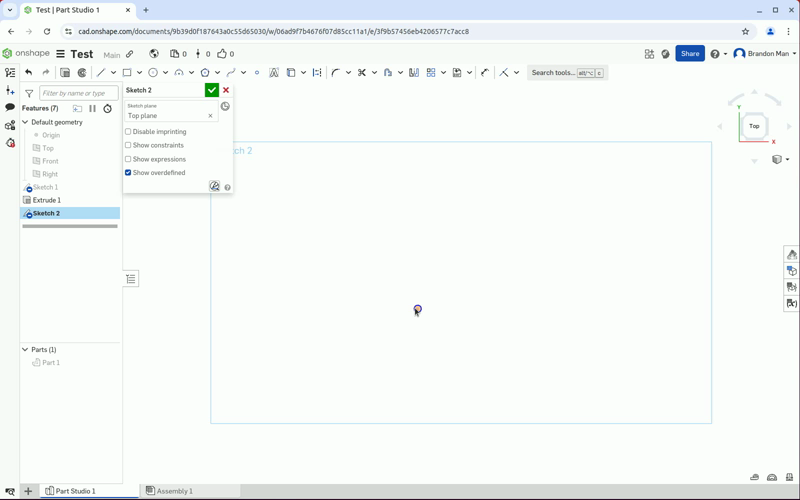
scroll(6)
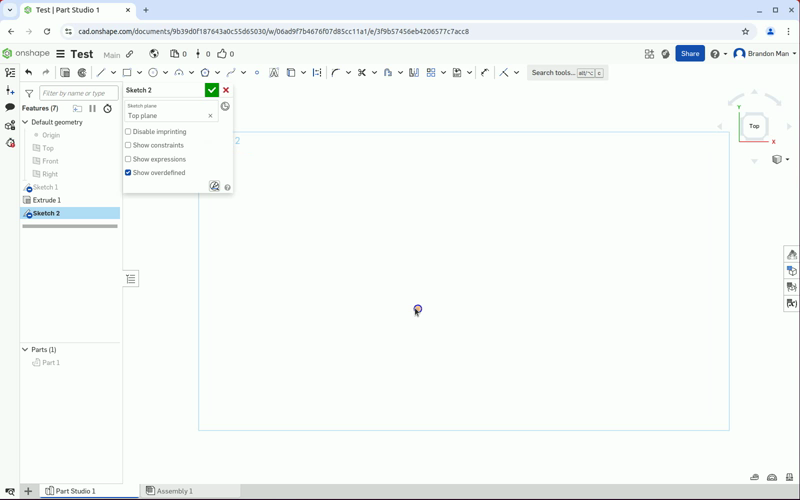
scroll(6)
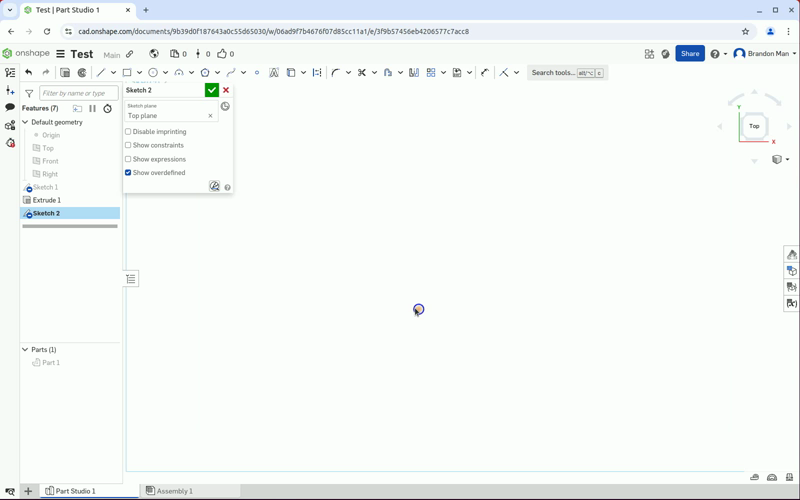
scroll(6)
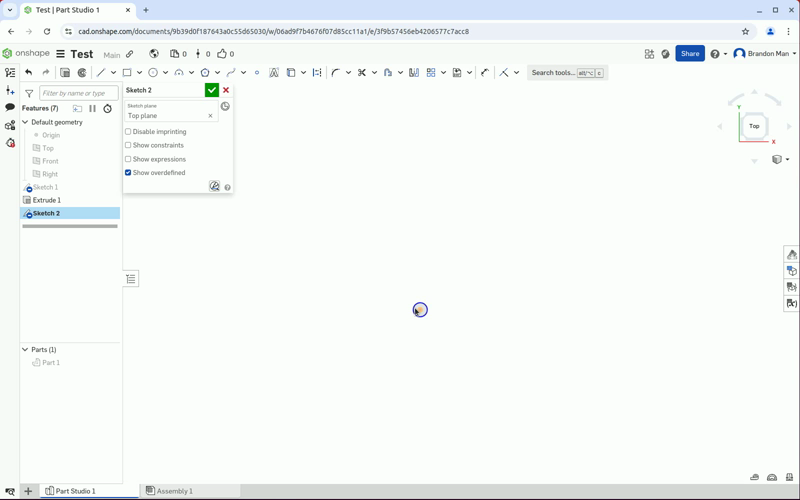
scroll(6)
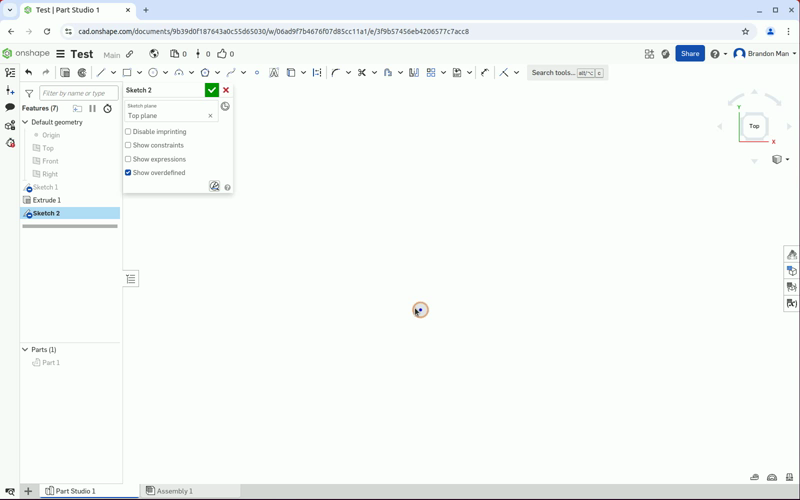
scroll(6)
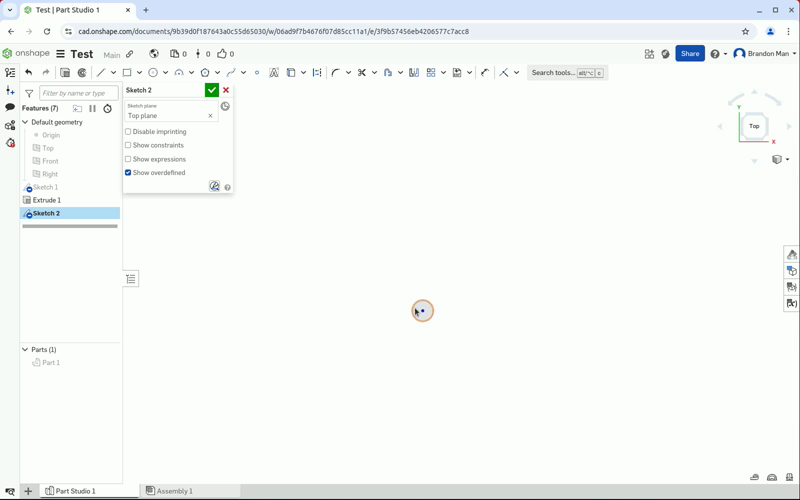
scroll(6)
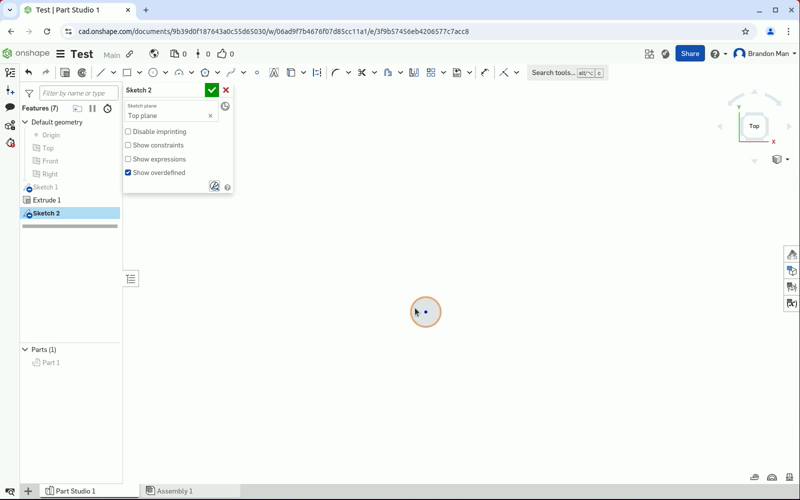
scroll(6)
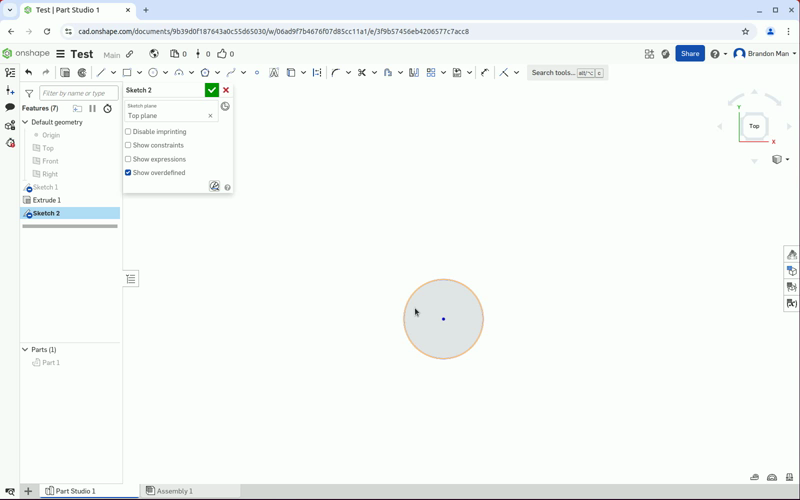
click(415, 307)
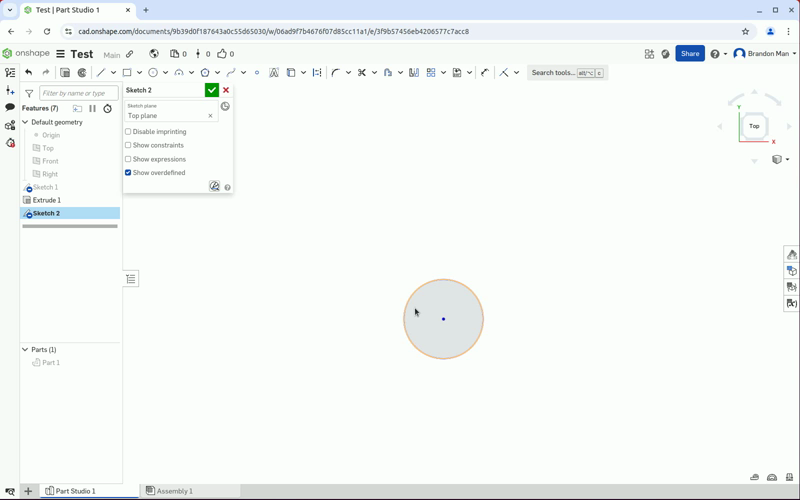
scroll(-6)
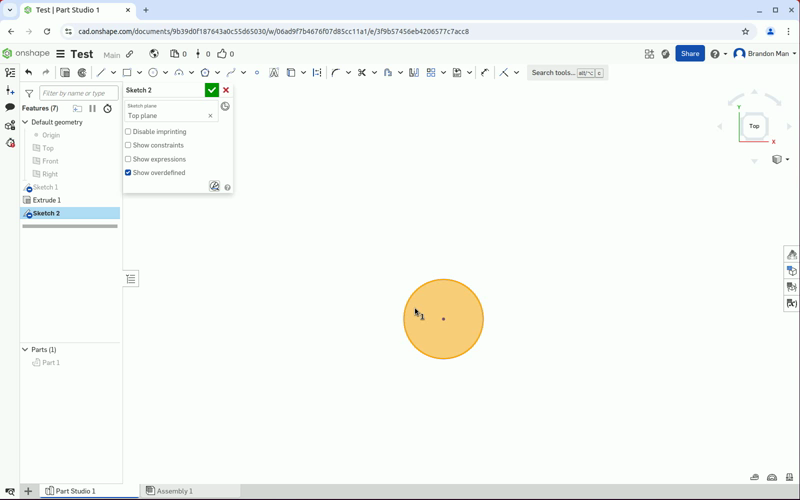
scroll(-6)
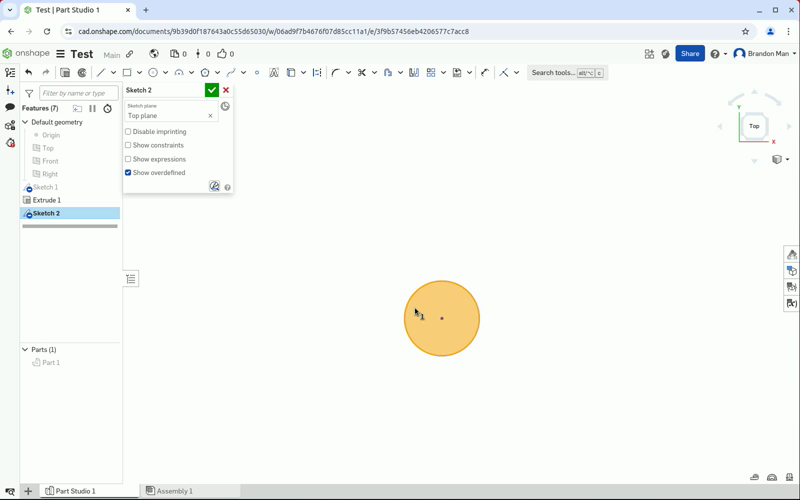
scroll(-6)
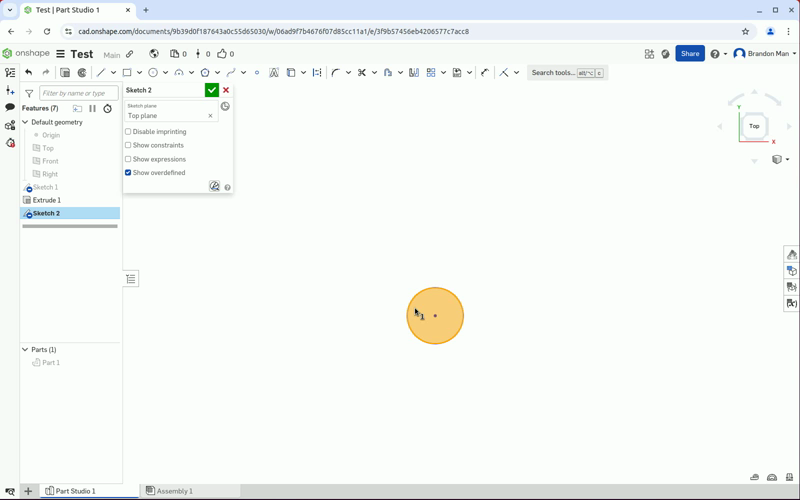
scroll(-6)
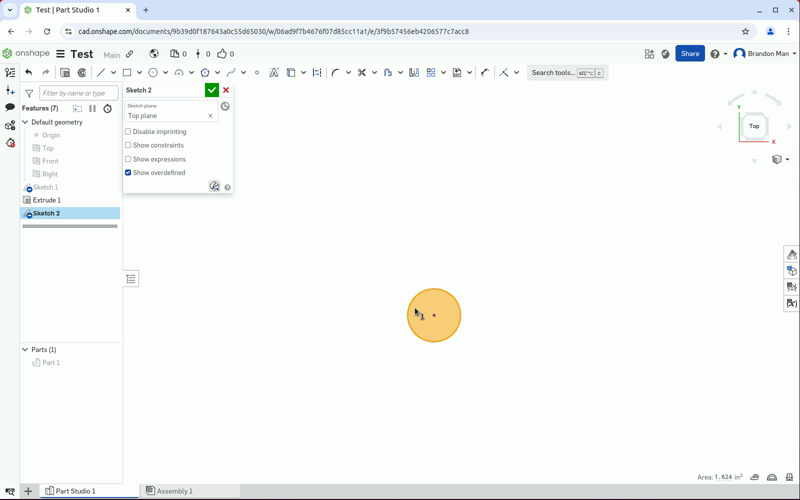
scroll(-6)
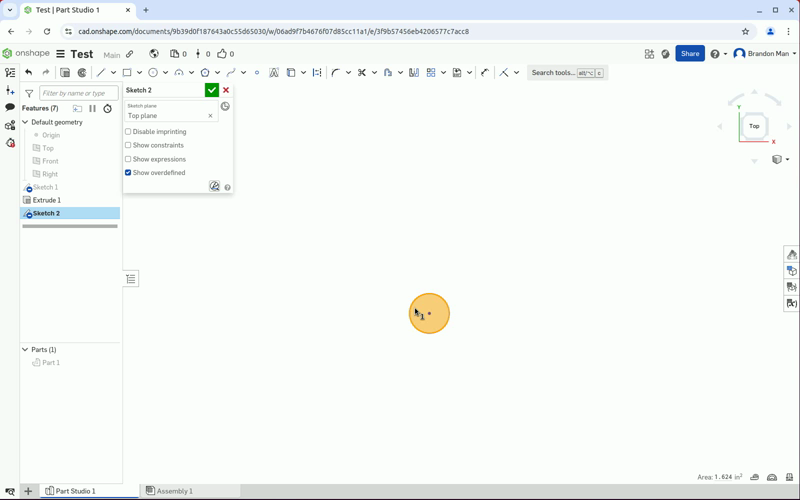
scroll(-6)
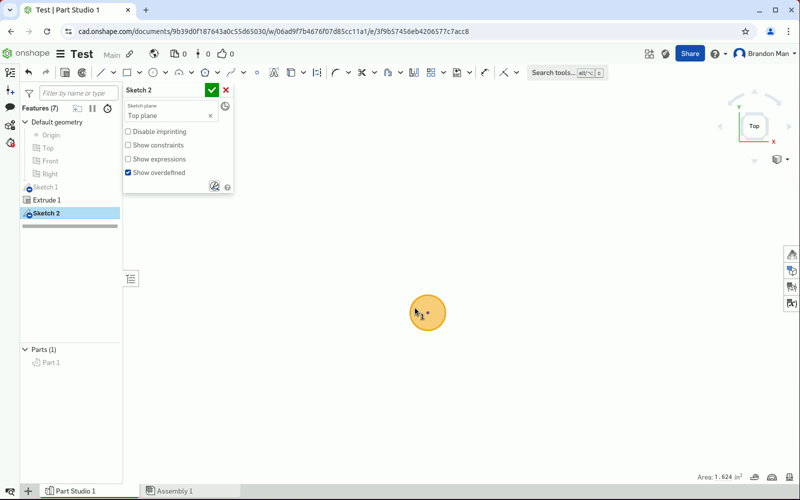
scroll(-6)
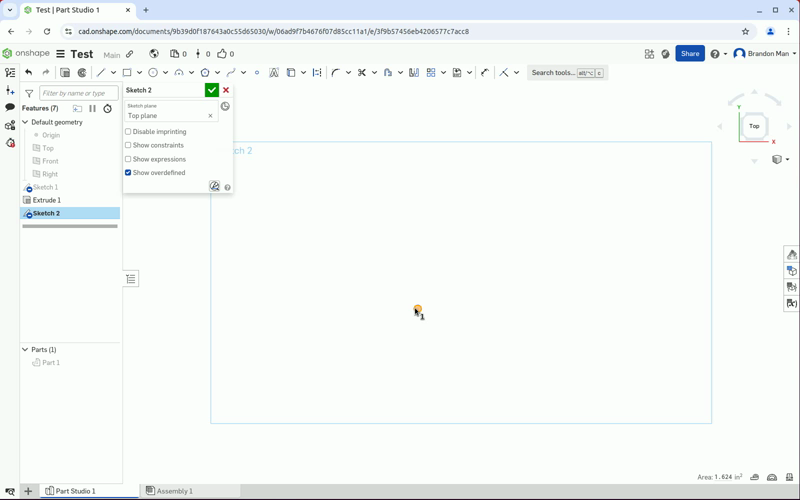
mouse_move(73, 352)
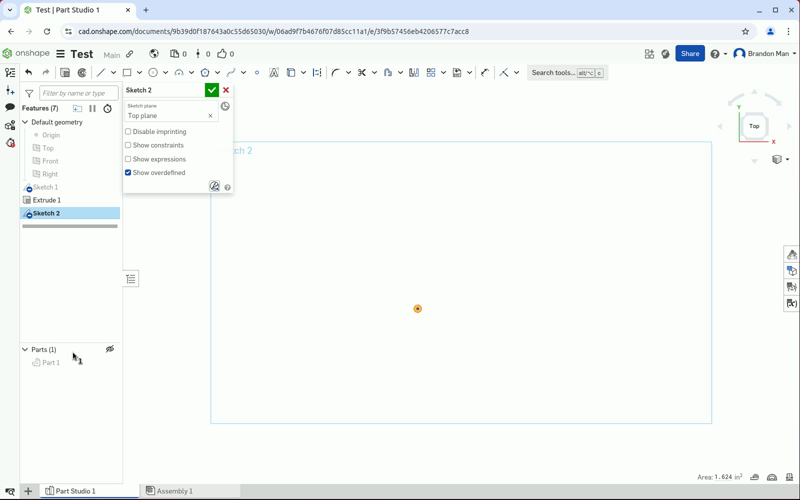
key(shift+y)
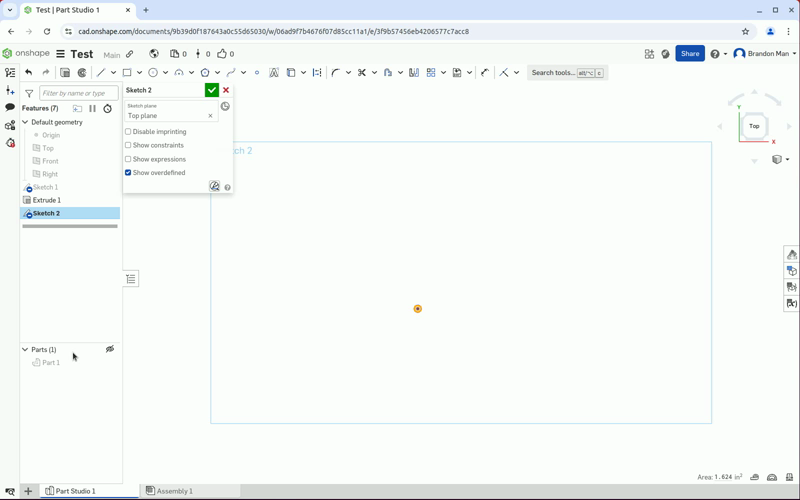
key(shift+e)
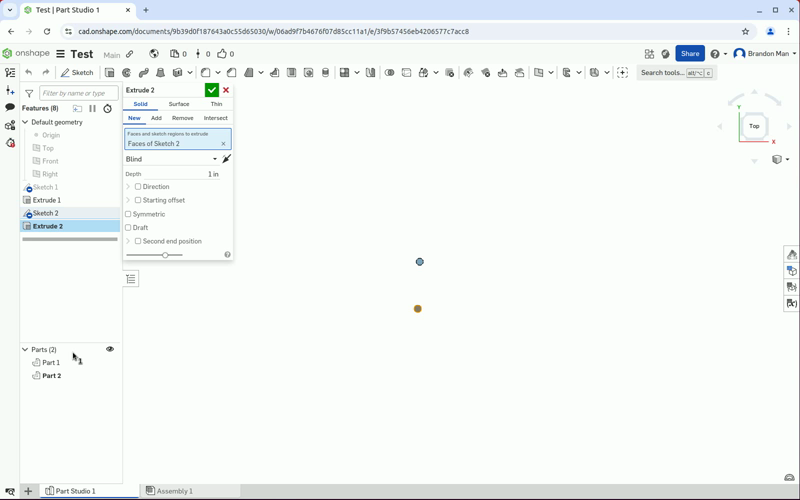
mouse_move(143, 106)
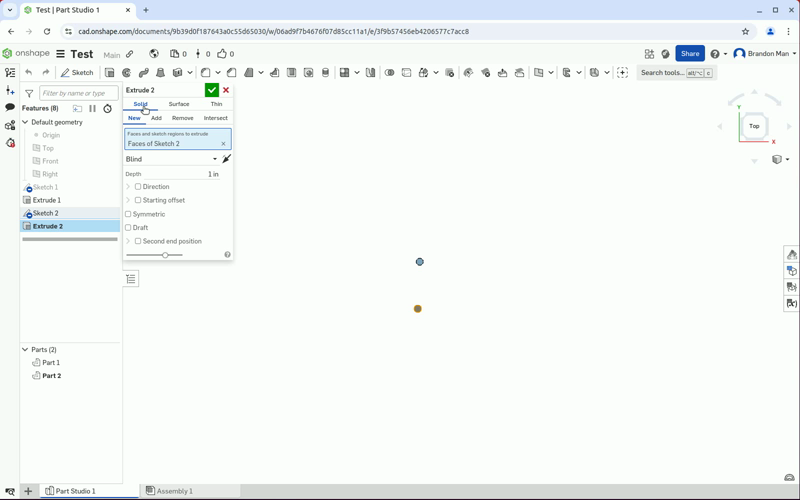
click(143, 106)
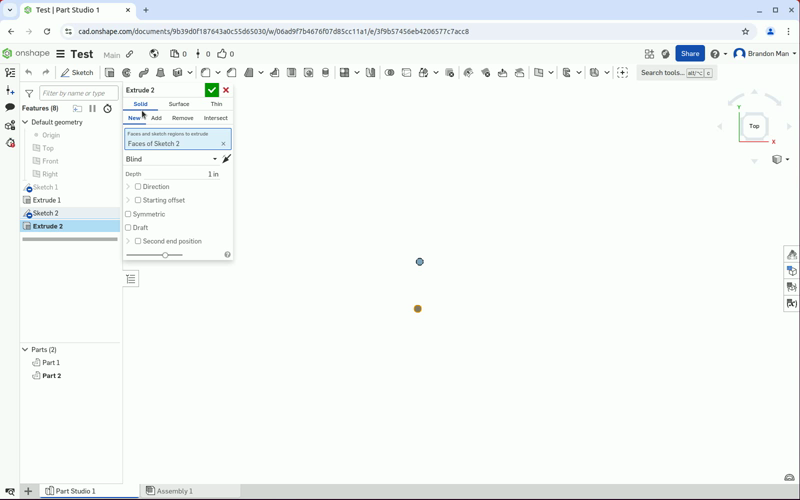
mouse_move(137, 120)
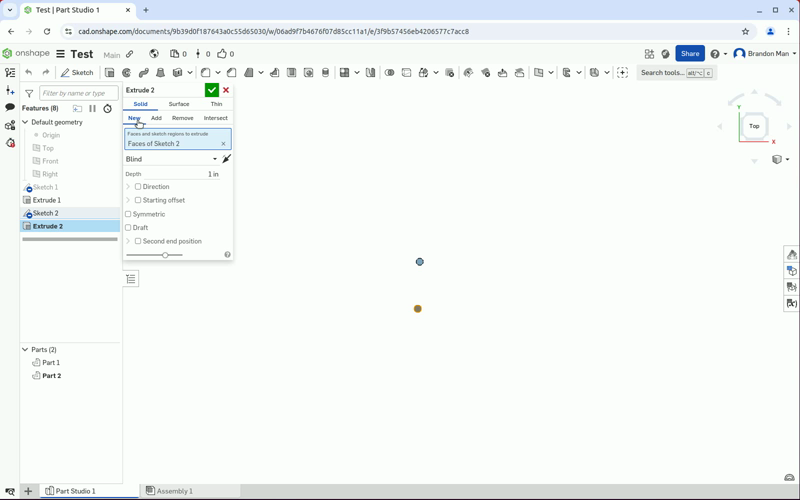
click(137, 120)
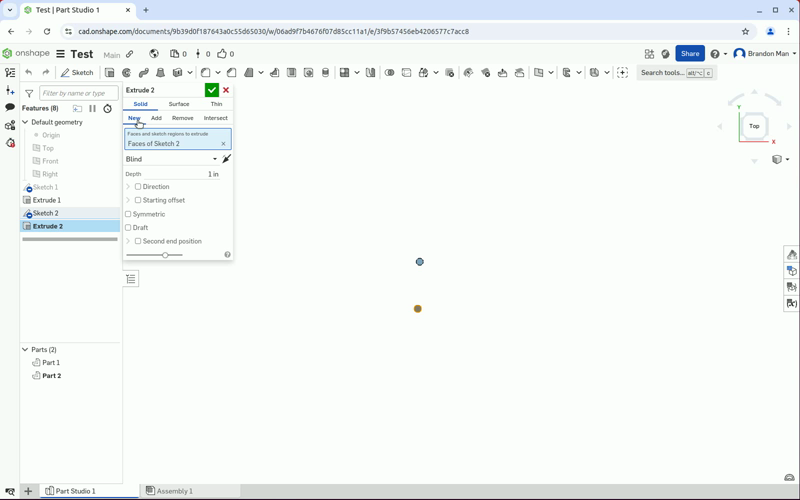
key(tab, 4)
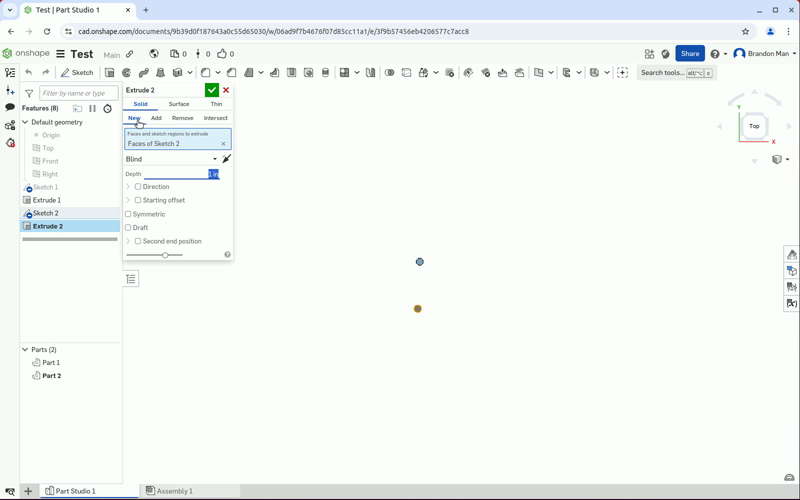
text(18.775)
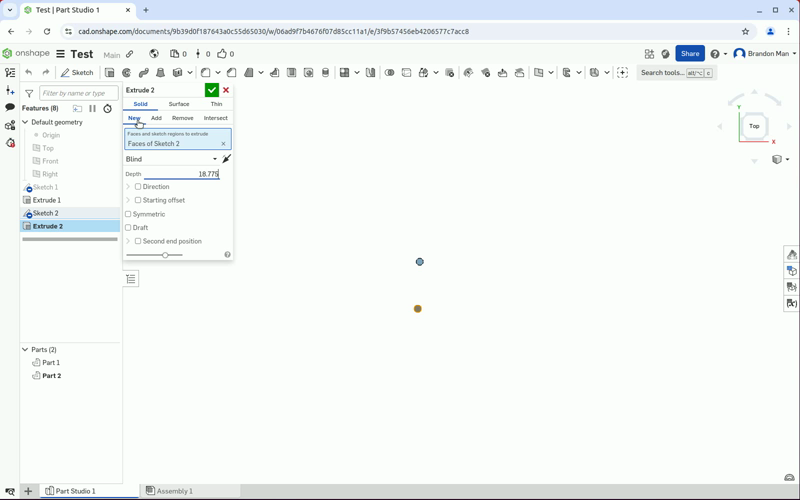
key(enter)
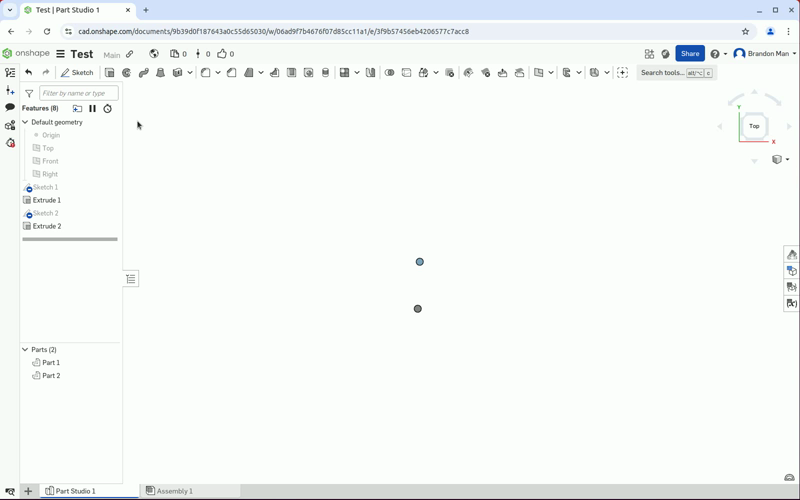
key(shift+h)
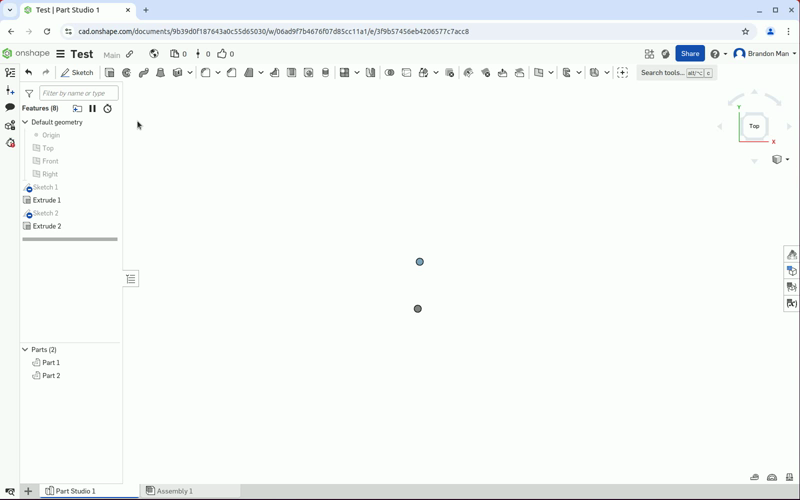
key(shift+h)
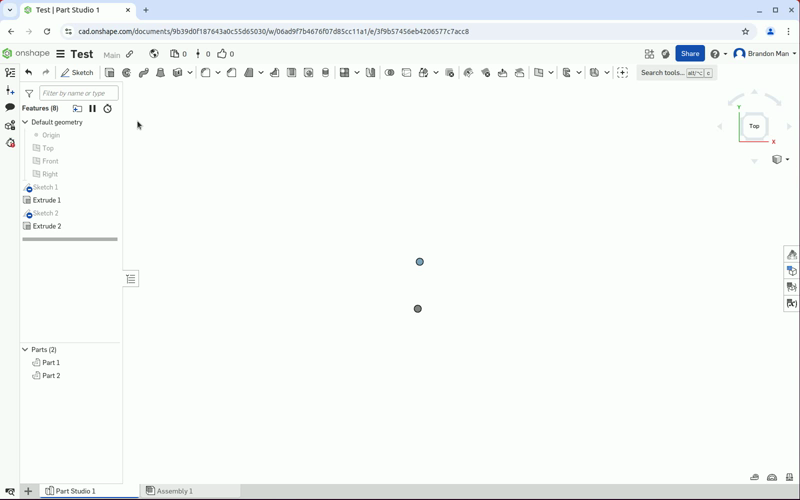
mouse_move(73, 189)
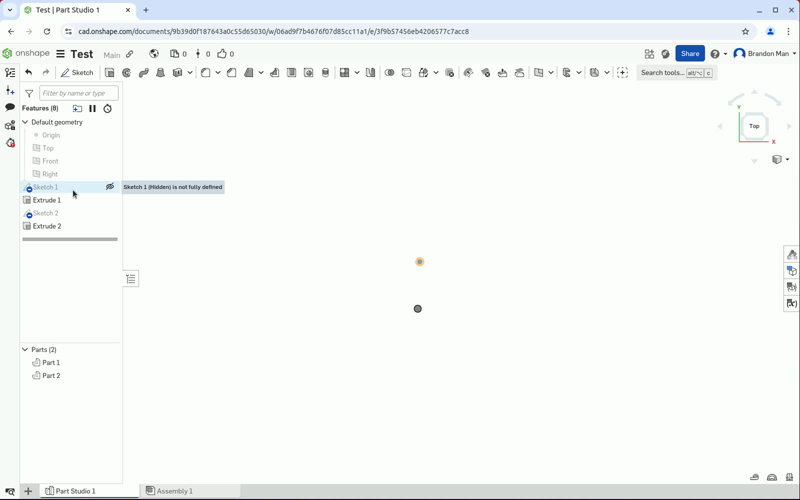
click(73, 189)
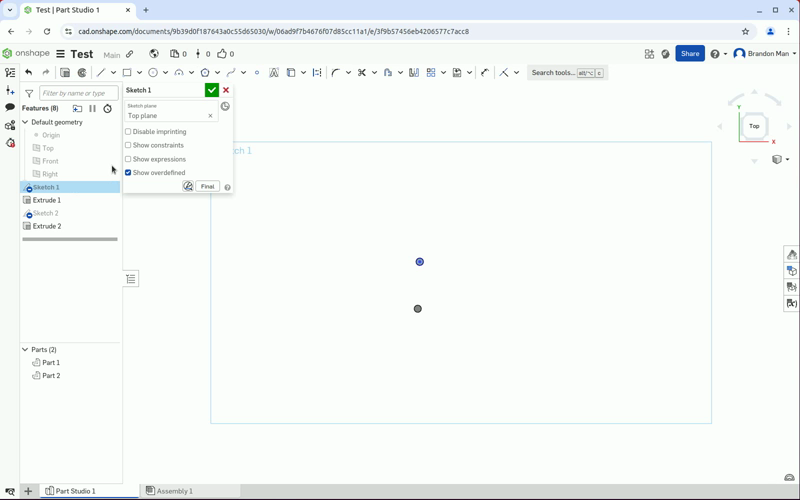
mouse_move(229, 92)
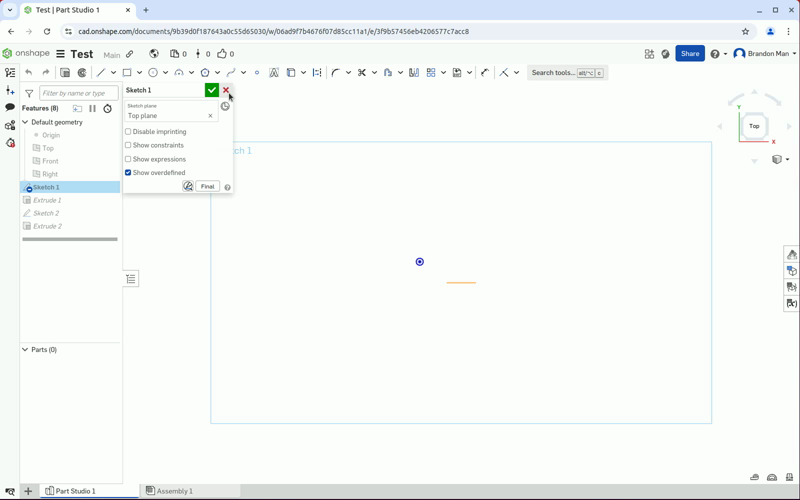
click(229, 92)
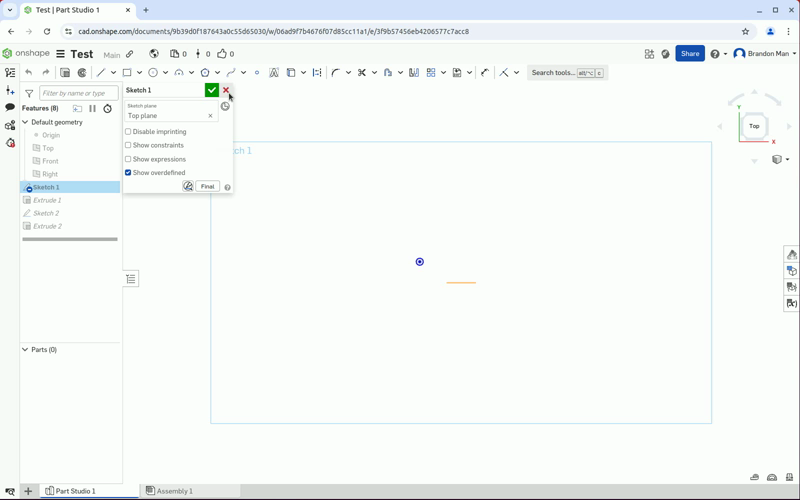
key(shift+s)
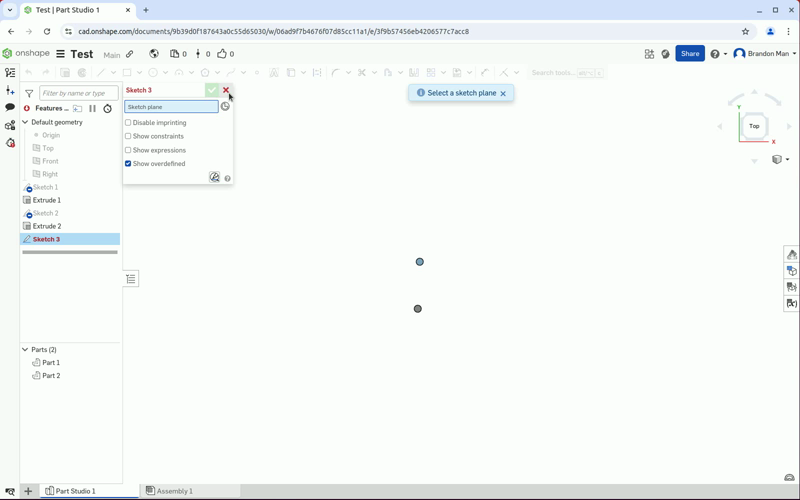
mouse_move(73, 150)
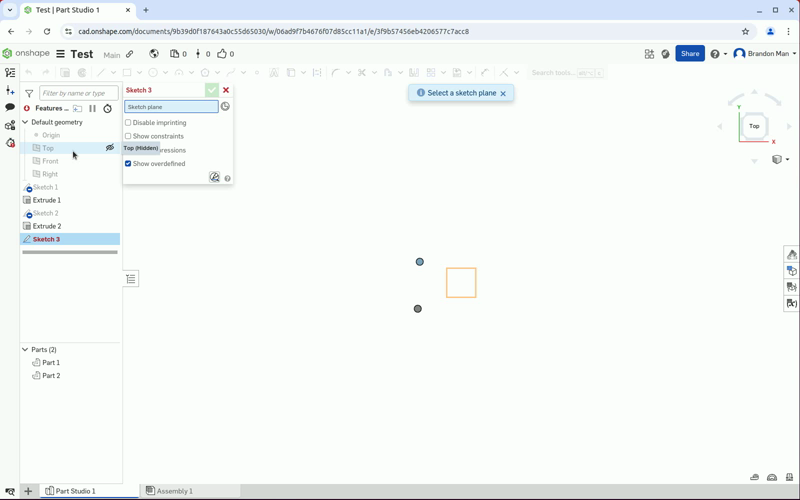
click(73, 150)
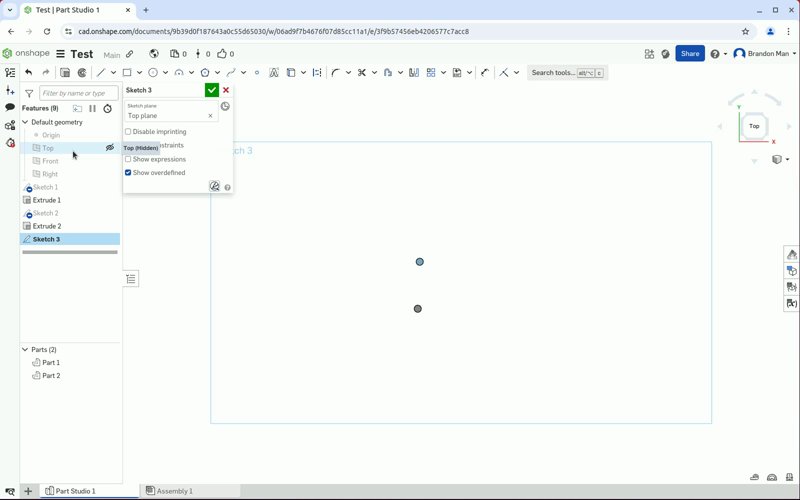
mouse_move(73, 352)
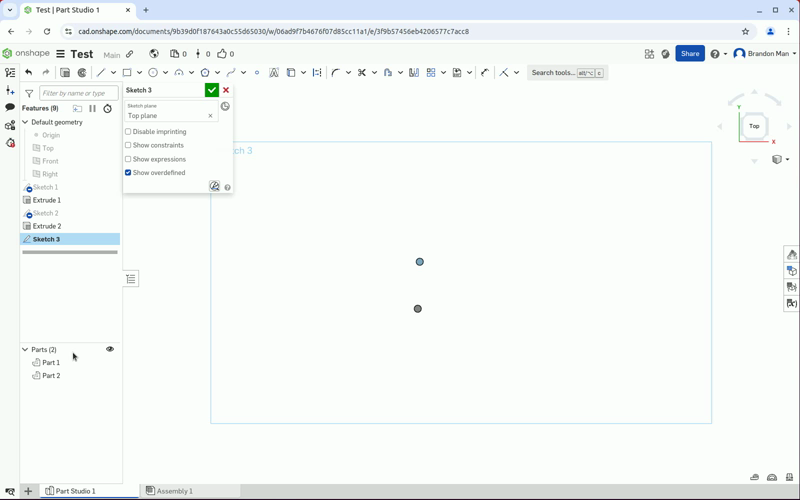
key(y)
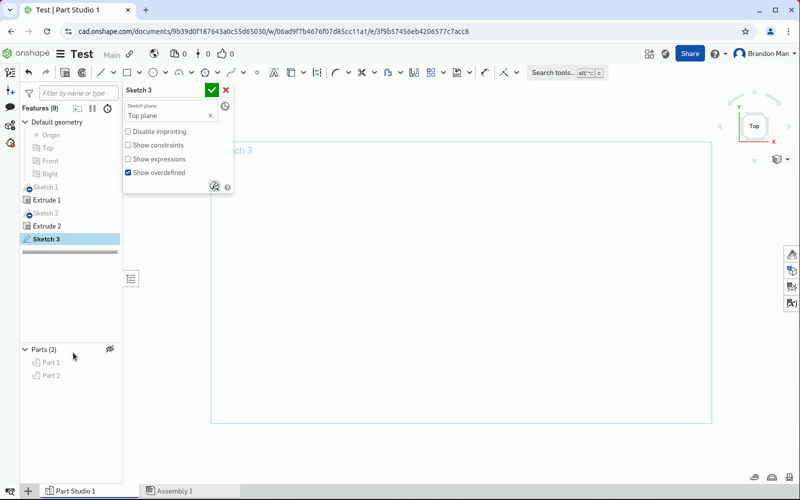
key(c)
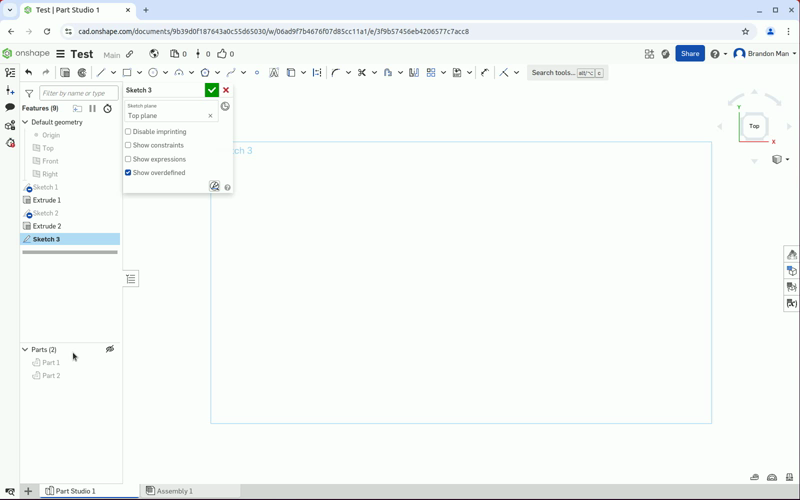
key_down(shift)
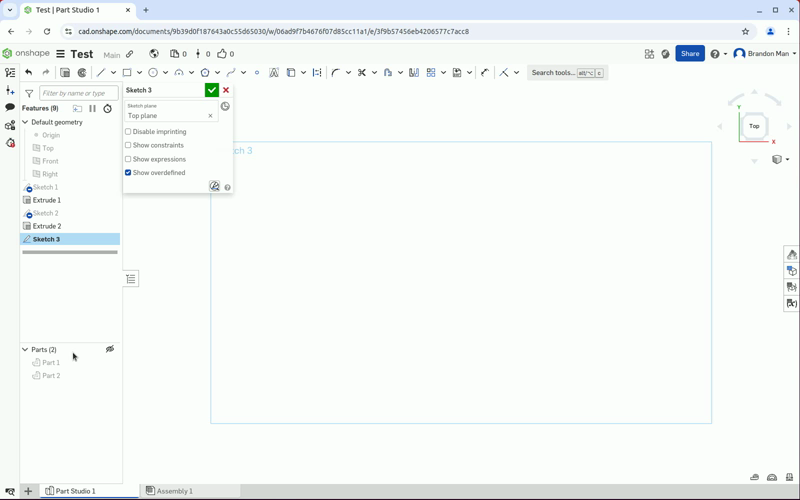
mouse_move(433, 311)
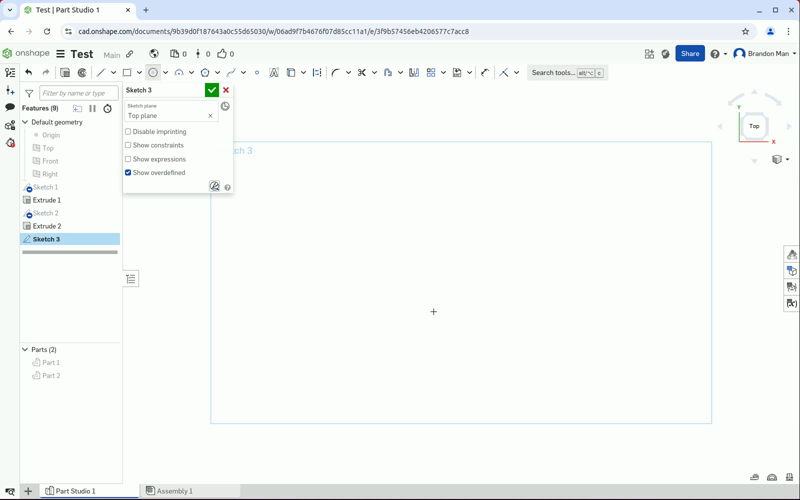
click(433, 311)
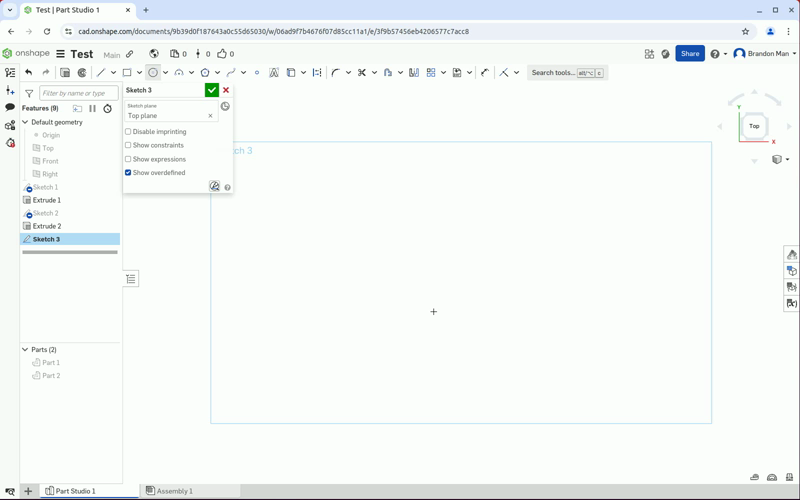
key_up(shift)
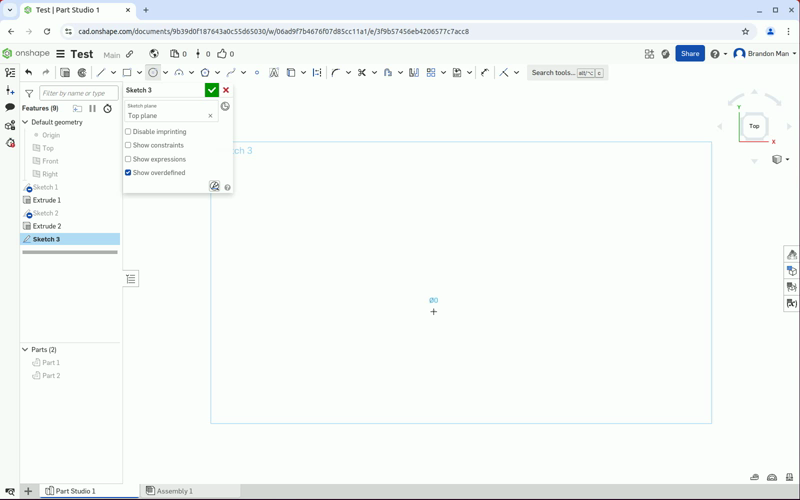
mouse_move(437, 311)
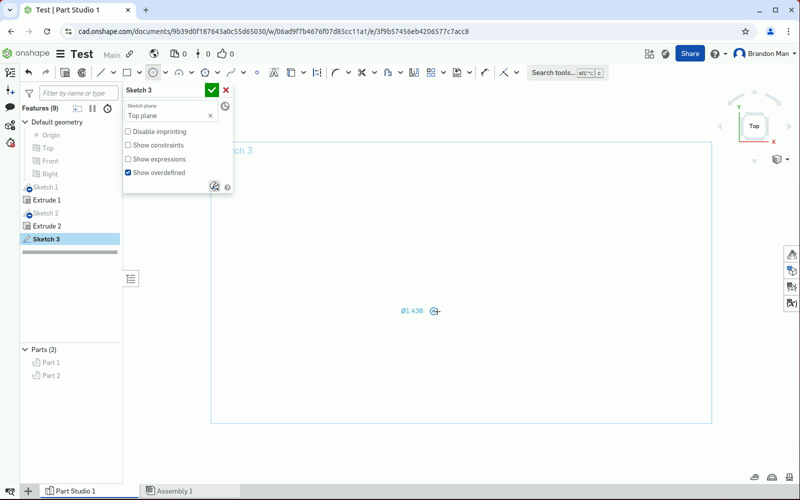
click(437, 311)
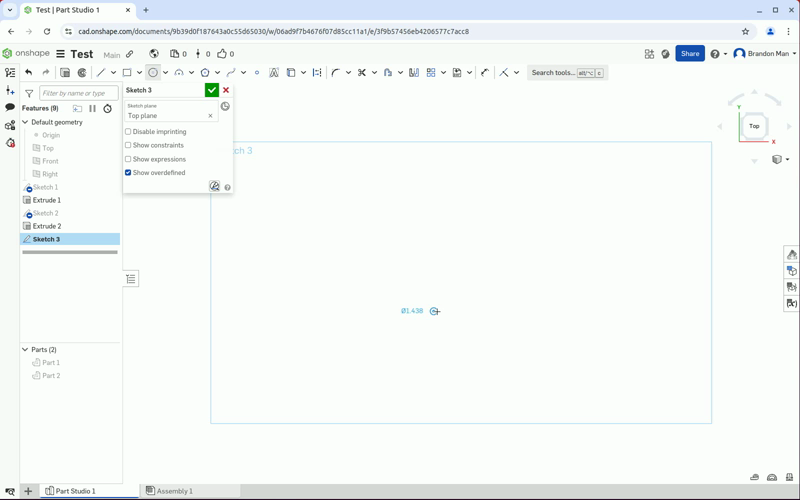
key(esc)
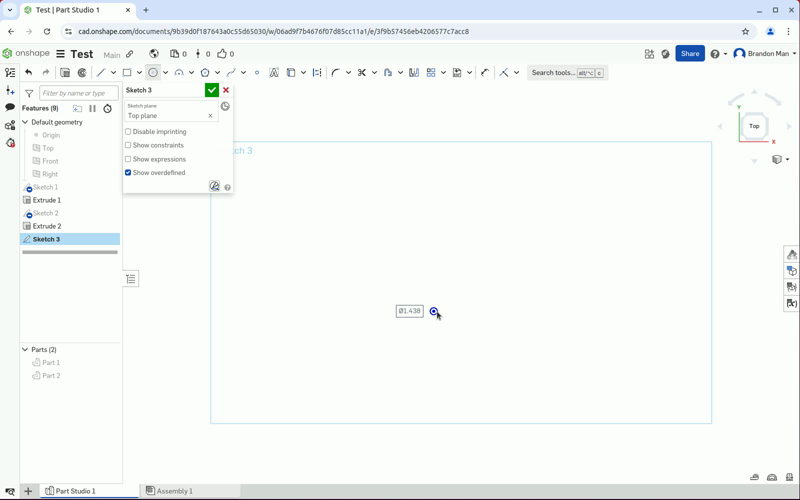
mouse_move(432, 308)
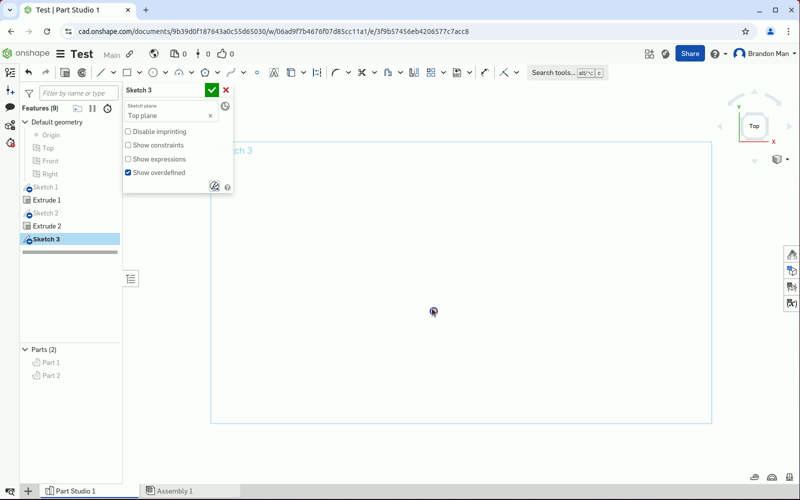
scroll(6)
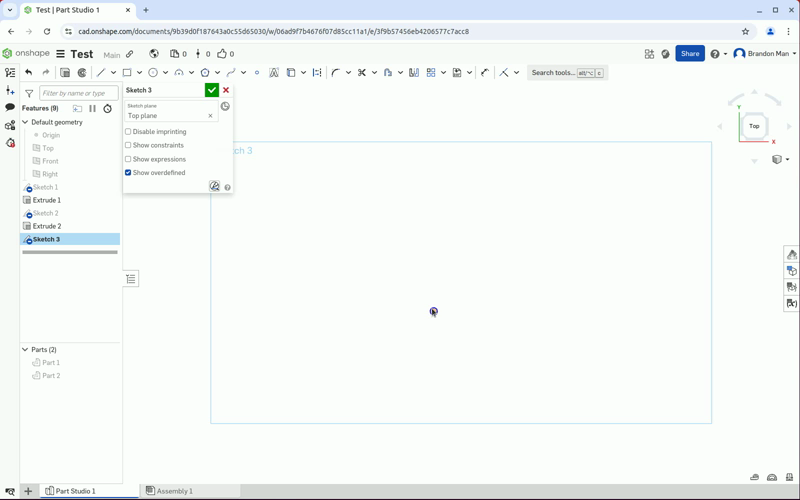
scroll(6)
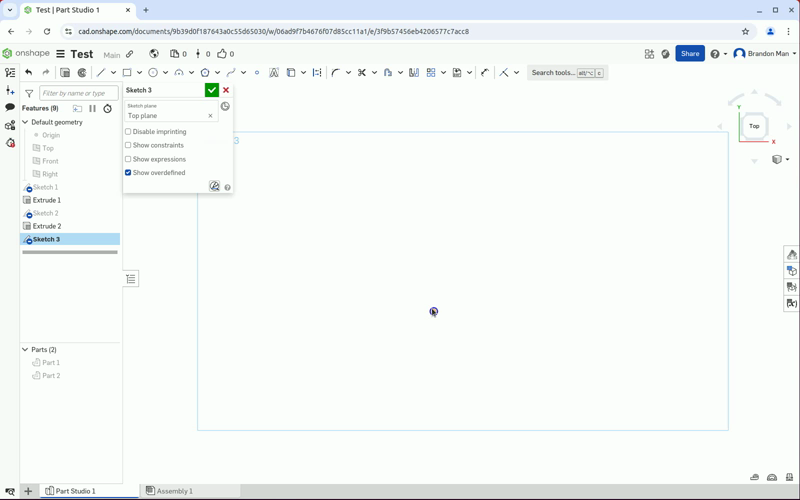
scroll(6)
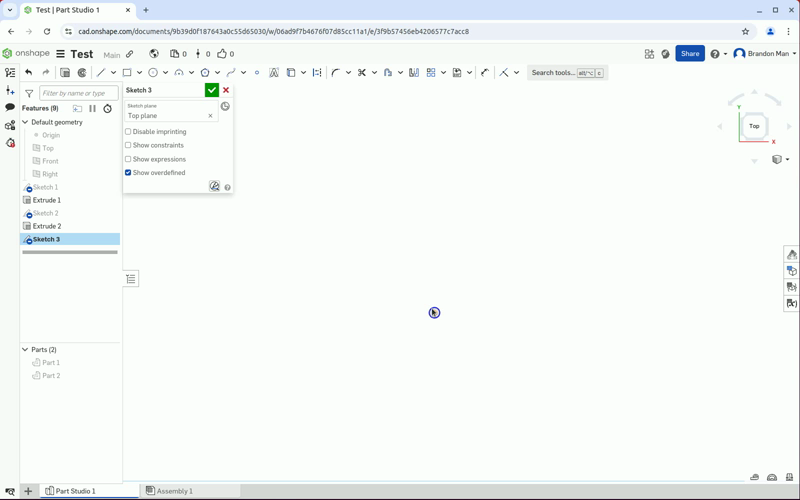
scroll(6)
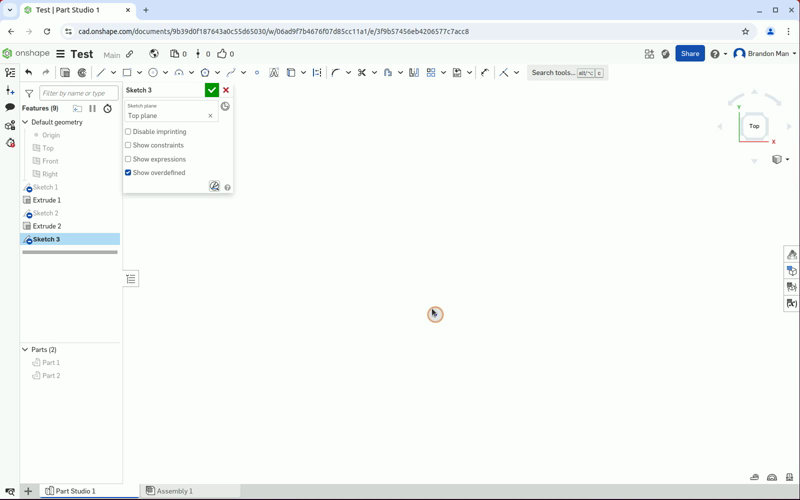
scroll(6)
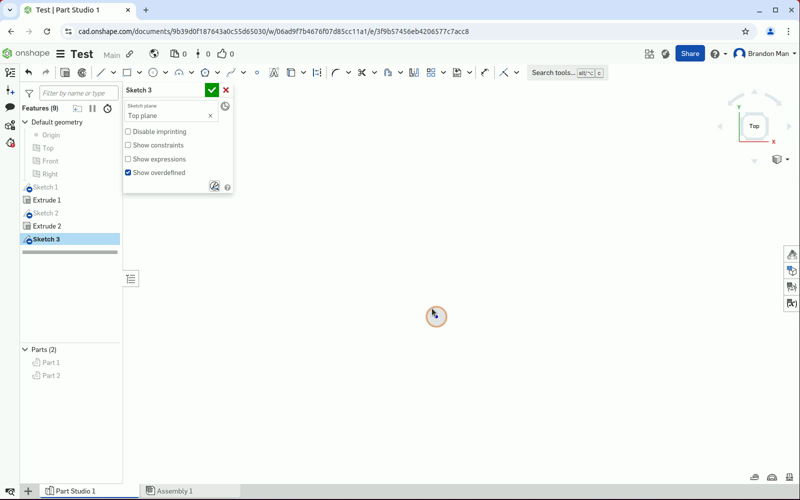
scroll(6)
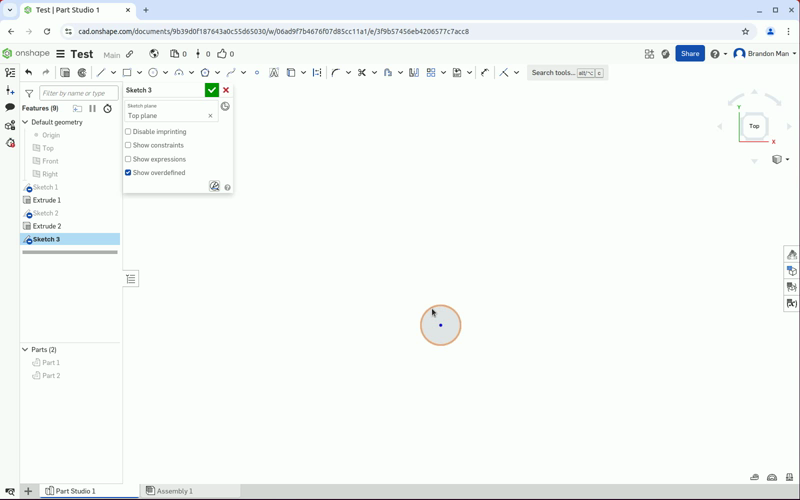
scroll(6)
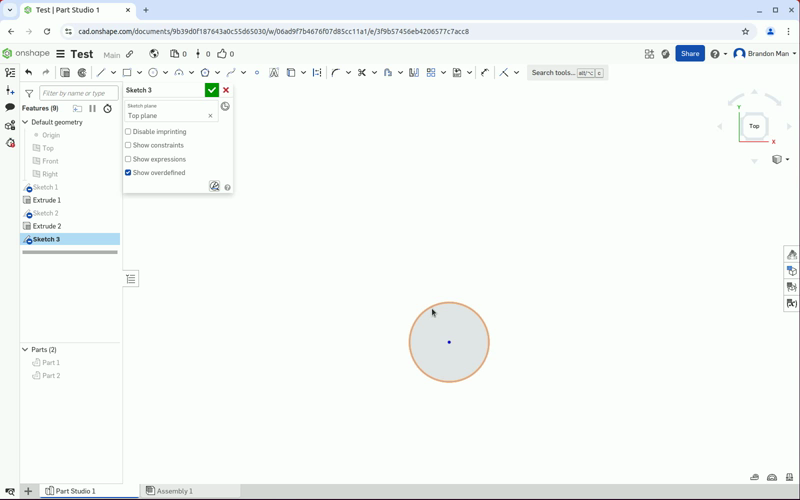
click(432, 308)
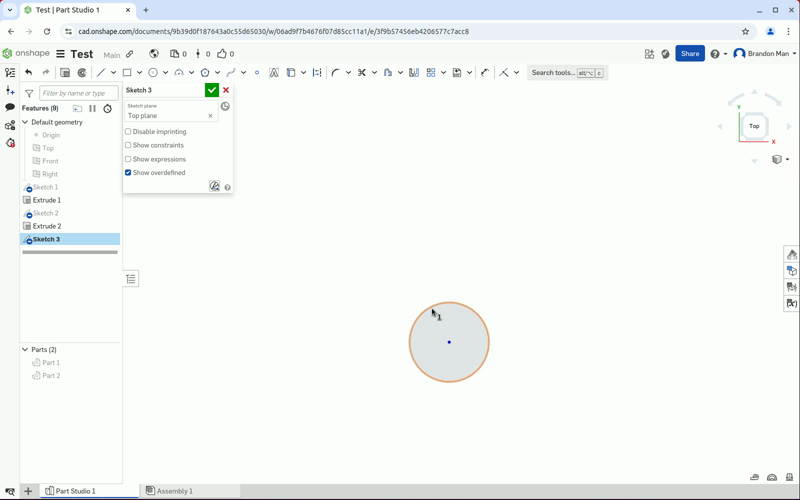
scroll(-6)
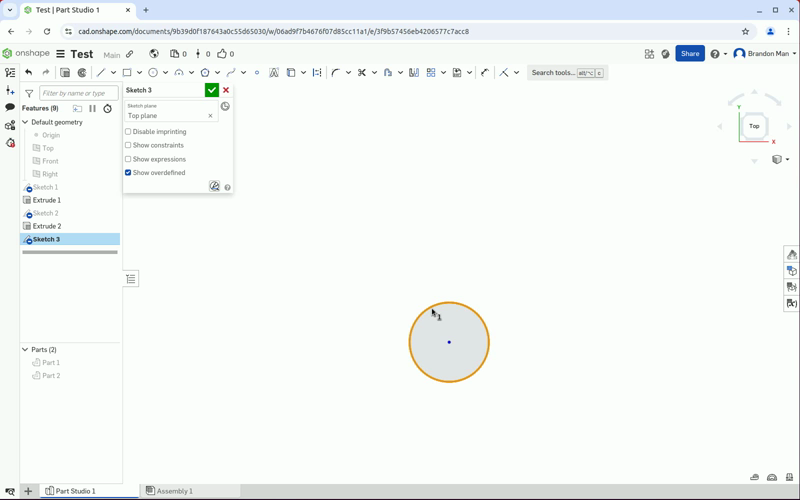
scroll(-6)
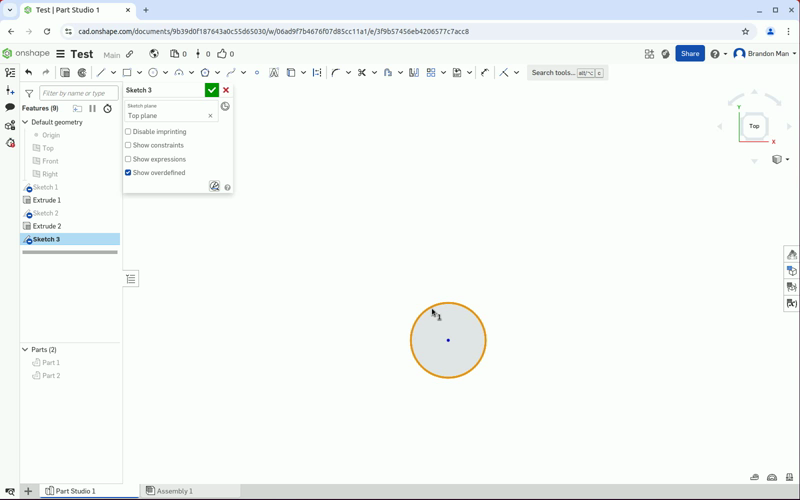
scroll(-6)
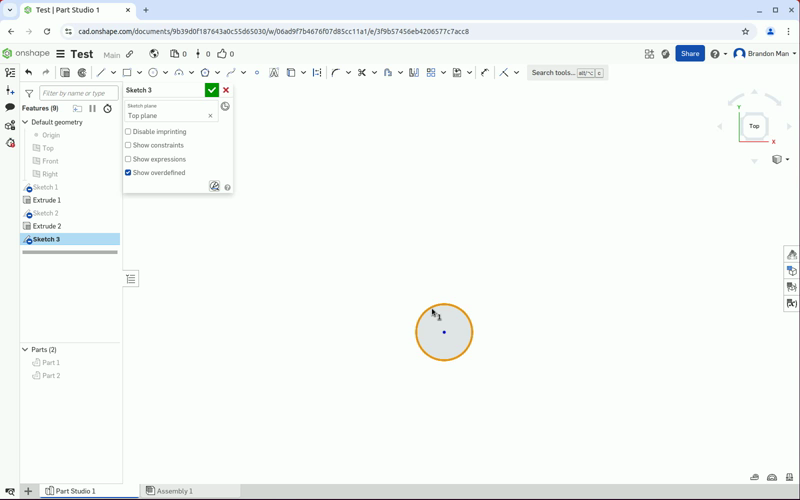
scroll(-6)
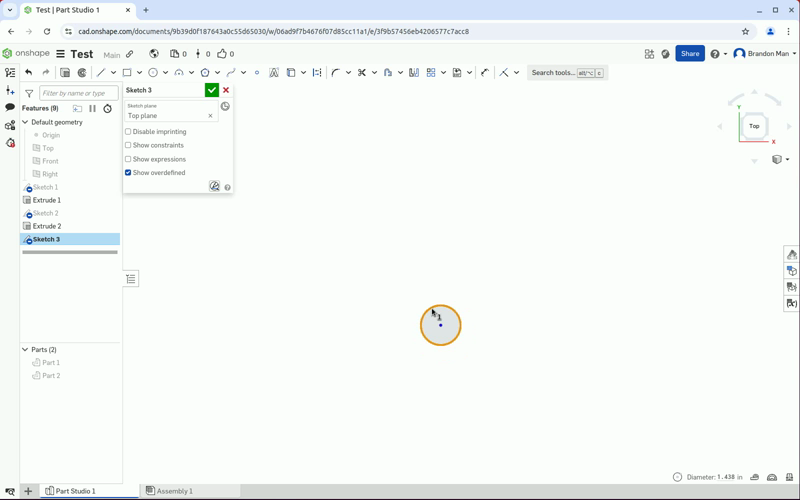
scroll(-6)
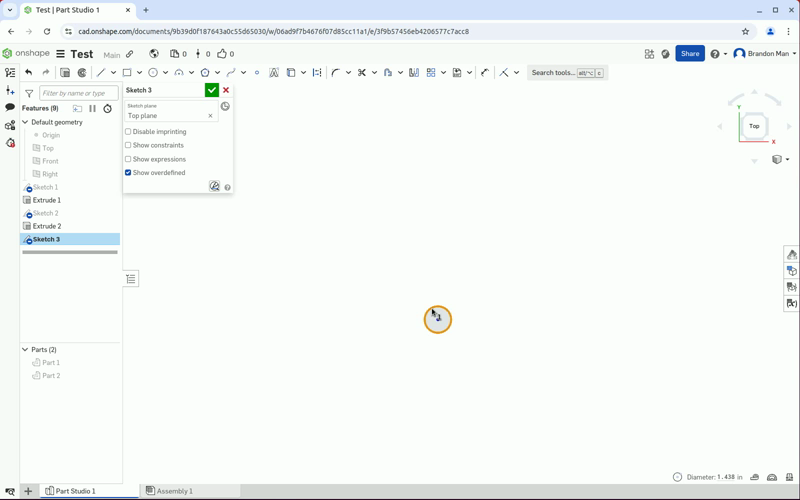
scroll(-6)
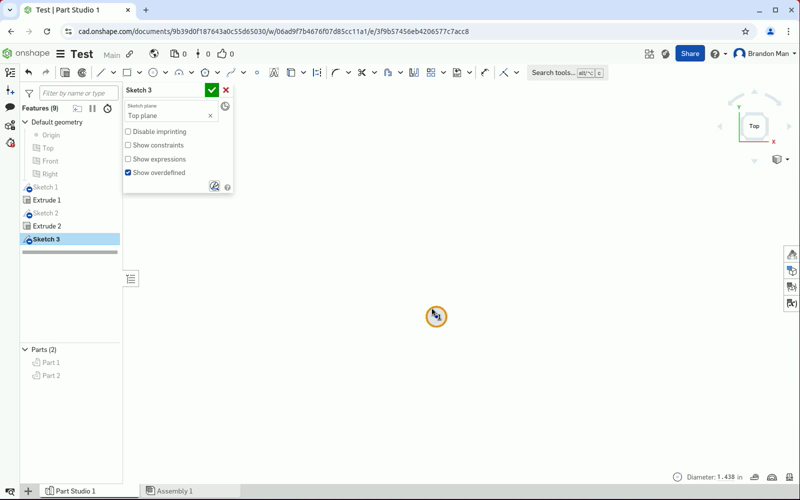
scroll(-6)
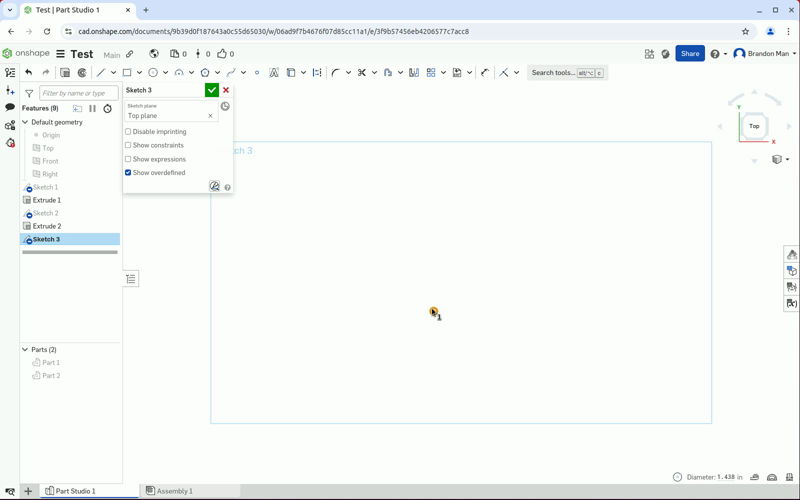
mouse_move(73, 352)
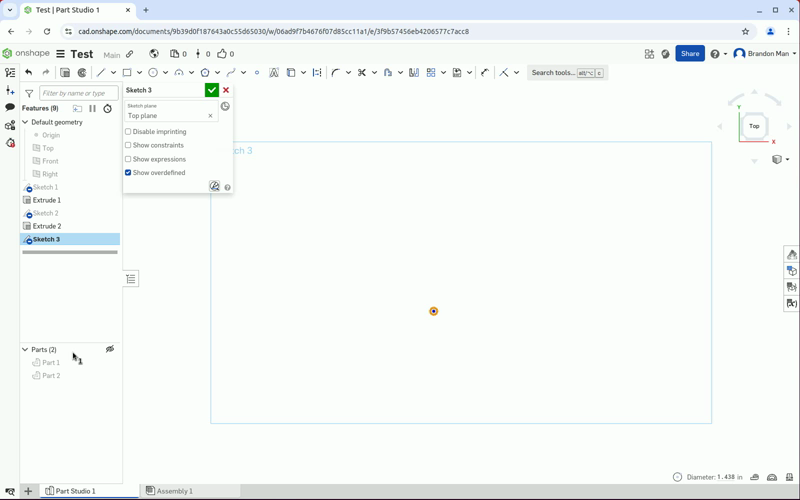
key(shift+y)
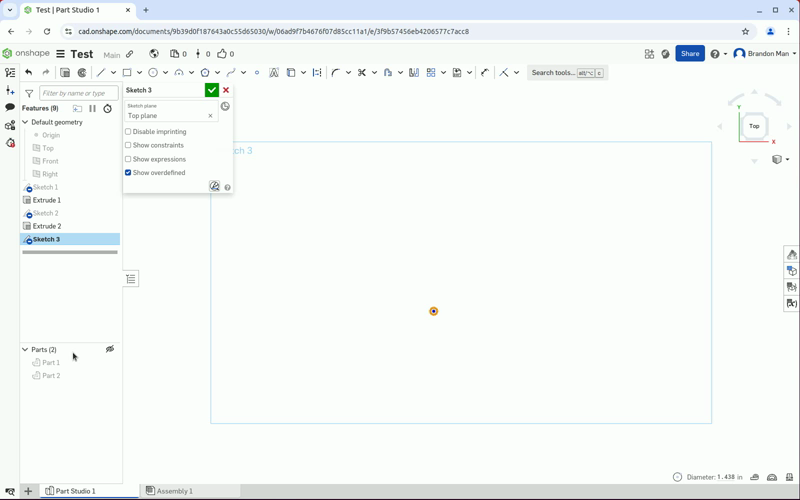
key(shift+e)
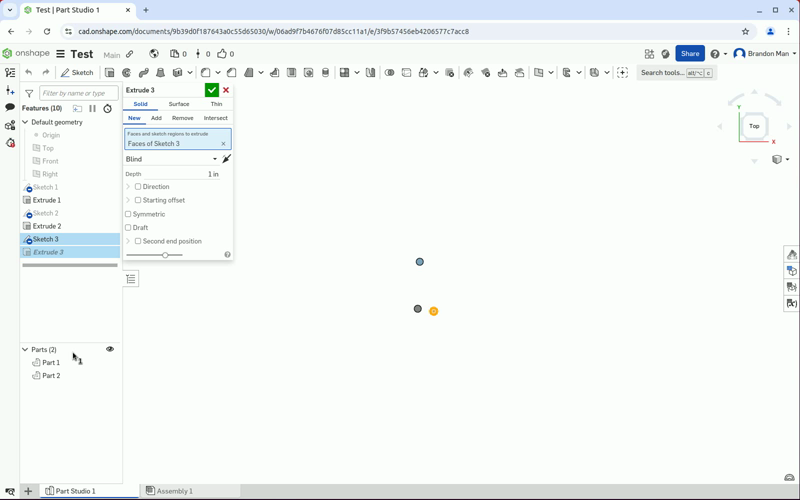
mouse_move(143, 106)
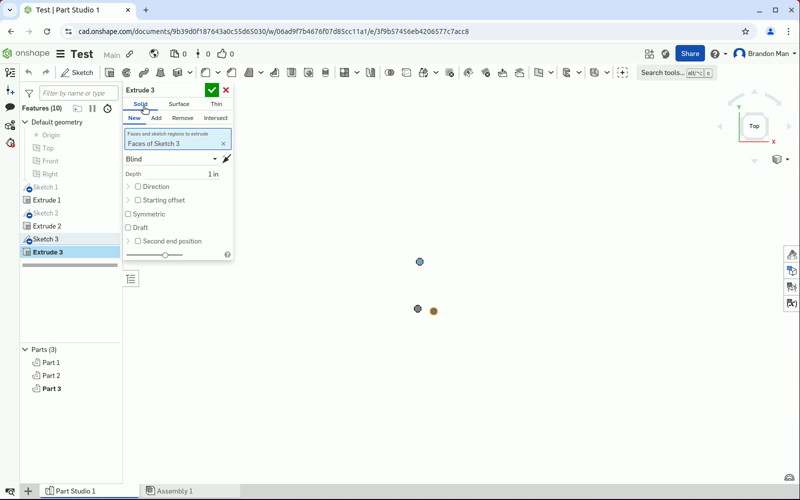
click(143, 106)
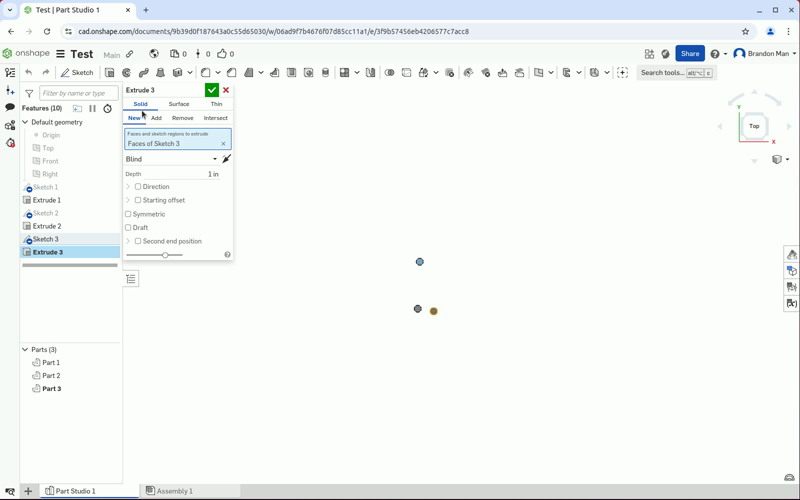
mouse_move(137, 120)
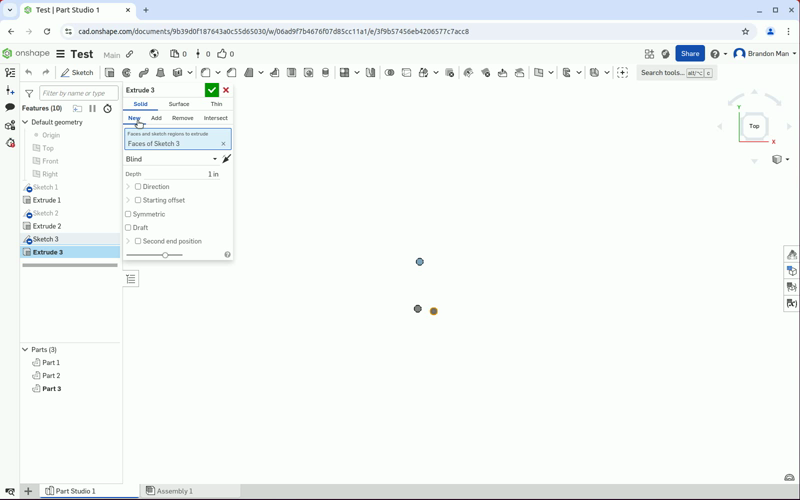
click(137, 120)
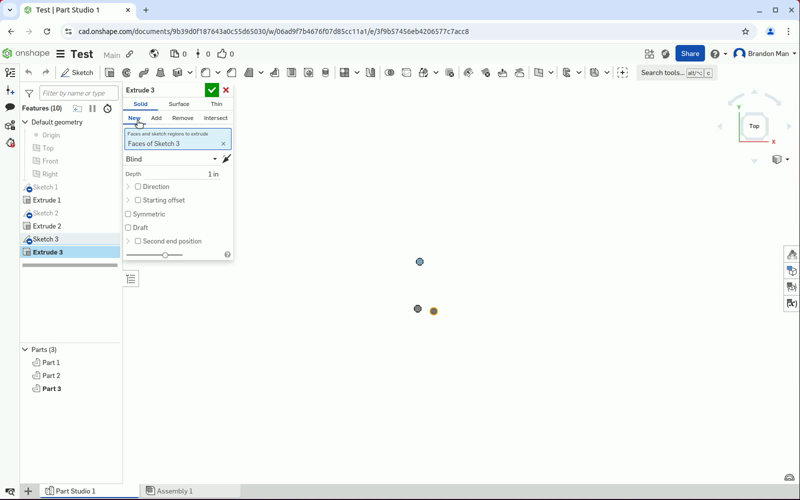
key(tab, 4)
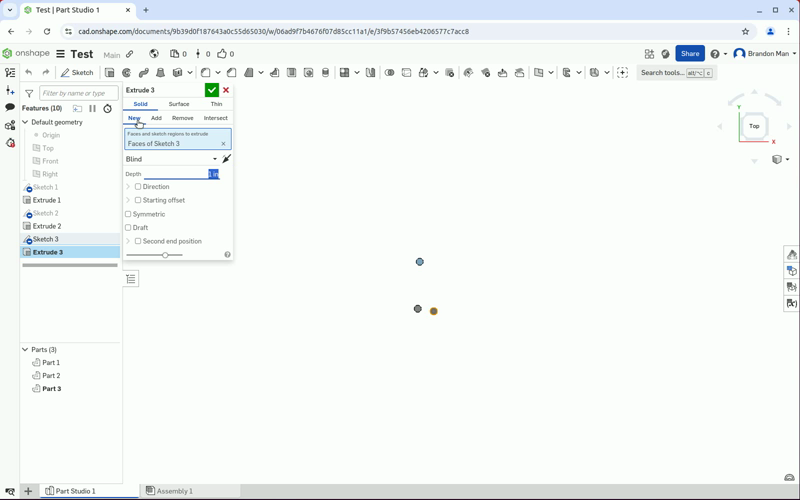
text(18.775)
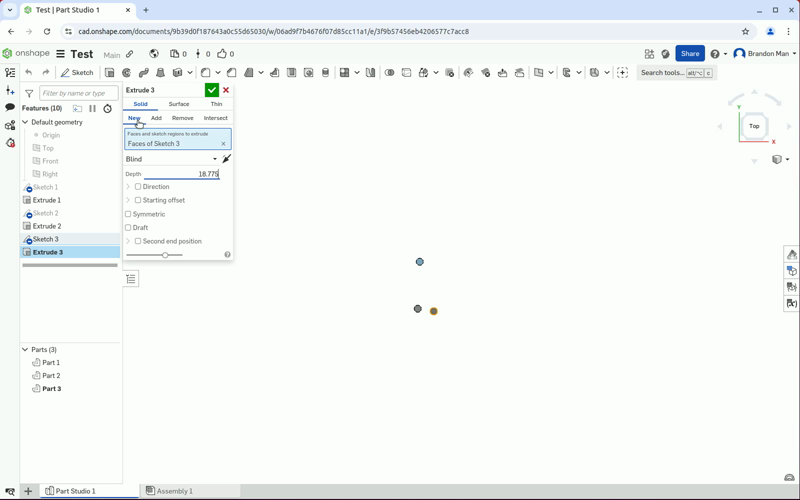
key(enter)
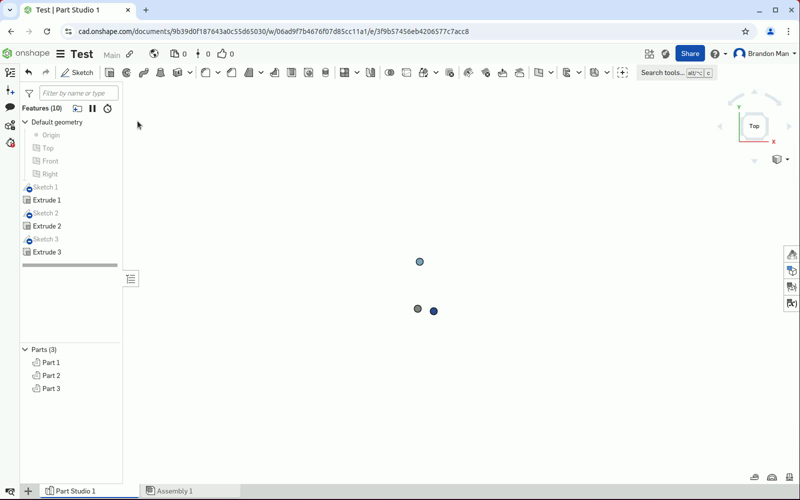
key(shift+h)
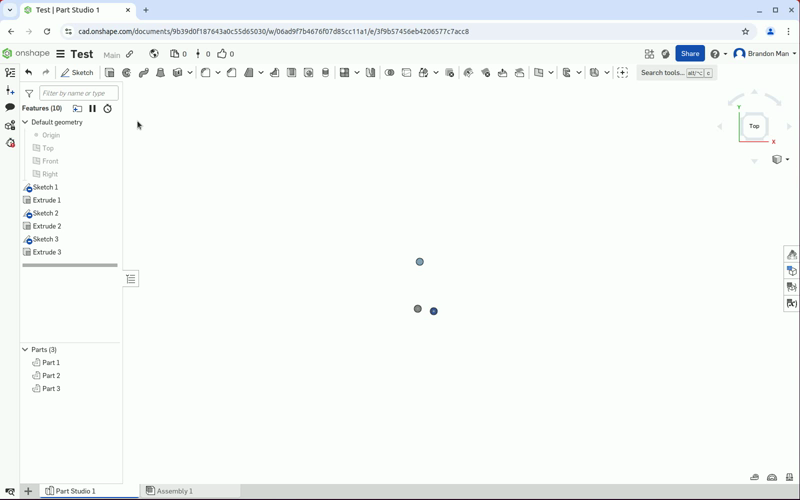
key(shift+h)
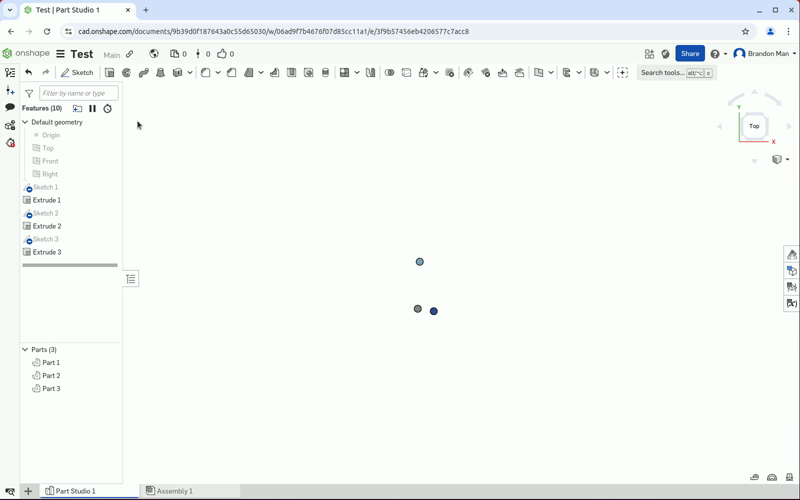
mouse_move(73, 189)
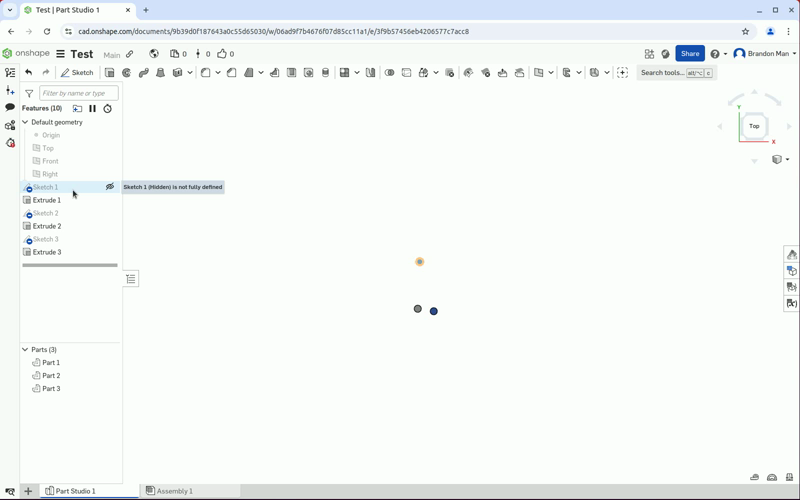
click(73, 189)
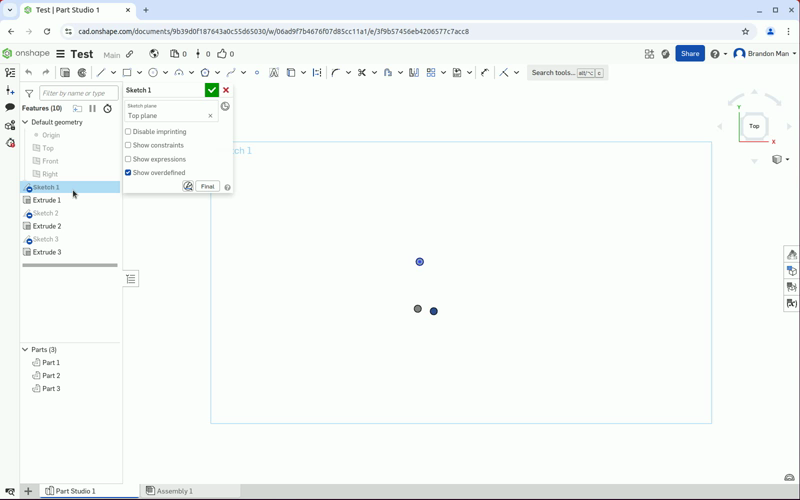
mouse_move(229, 92)
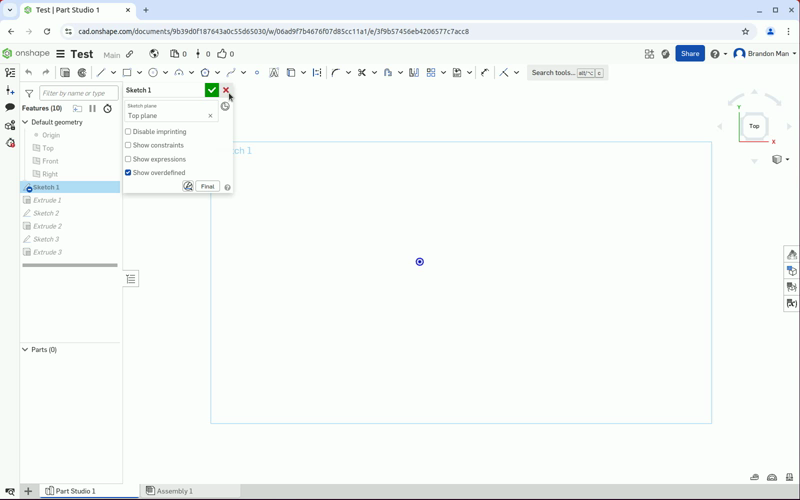
click(229, 92)
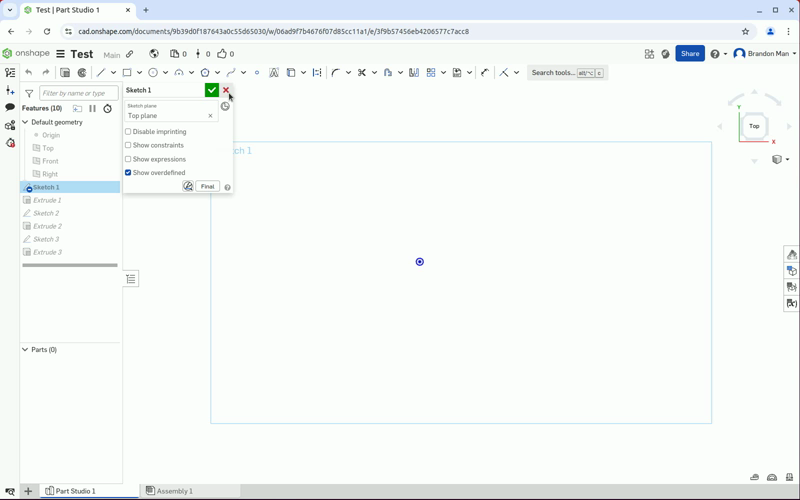
key(shift+s)
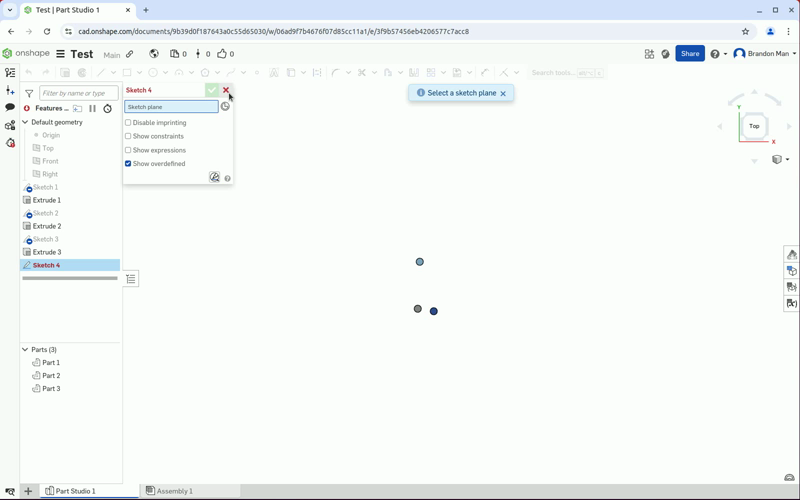
mouse_move(73, 150)
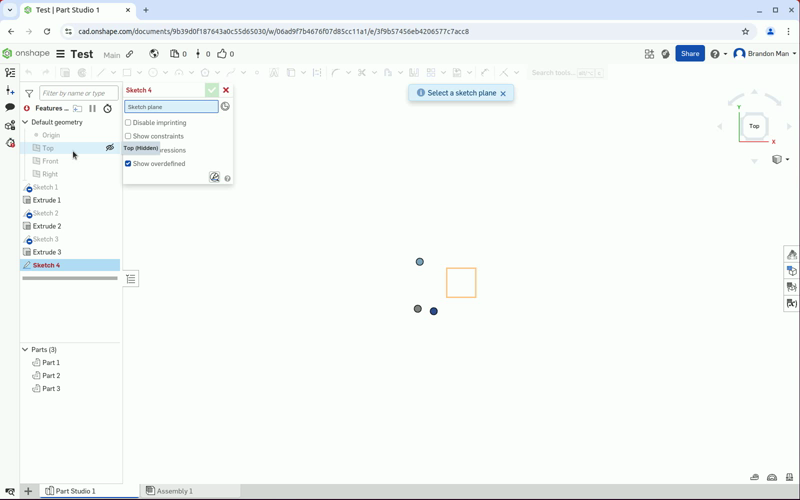
click(73, 150)
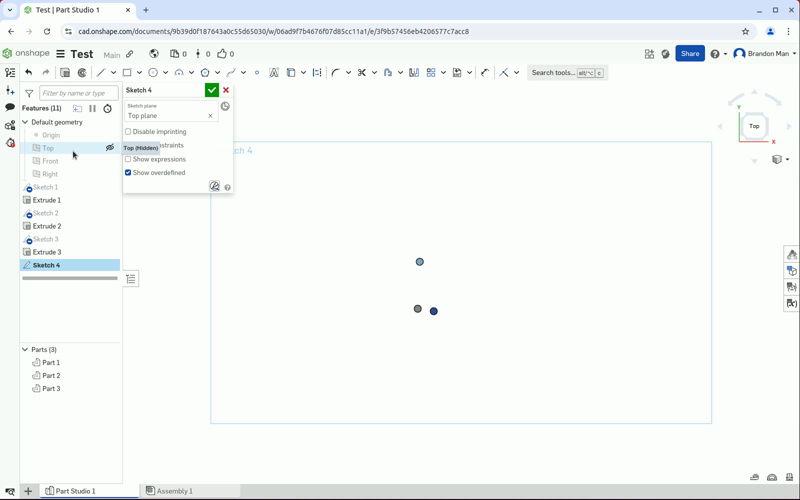
mouse_move(73, 352)
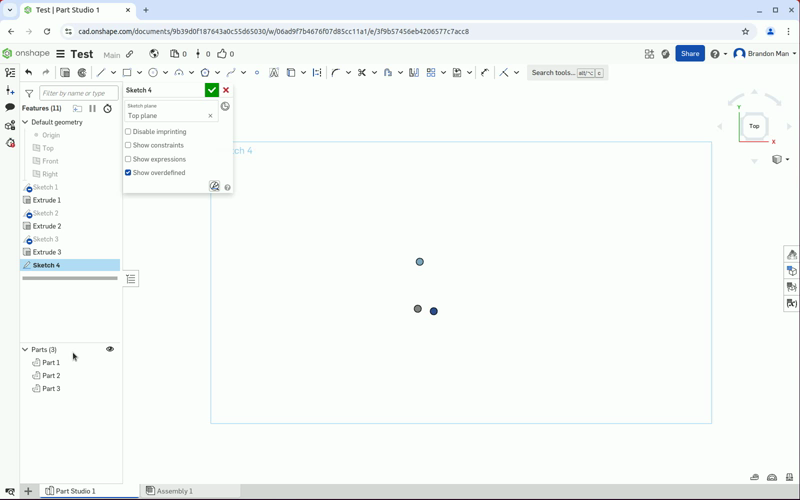
key(y)
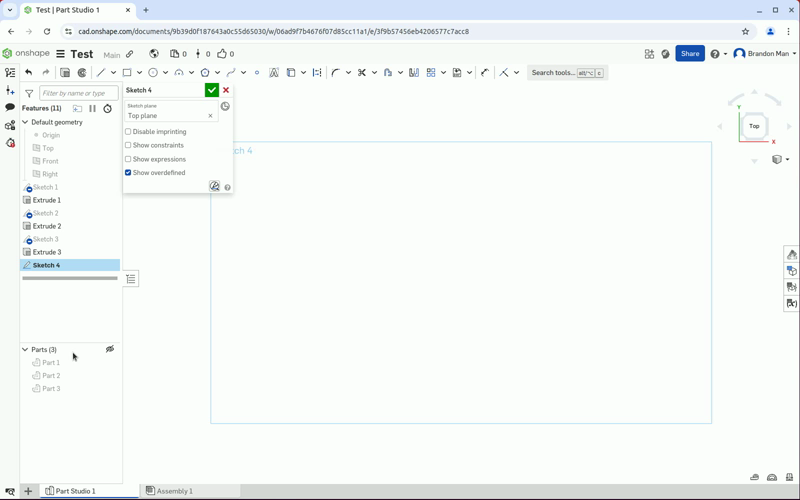
key(c)
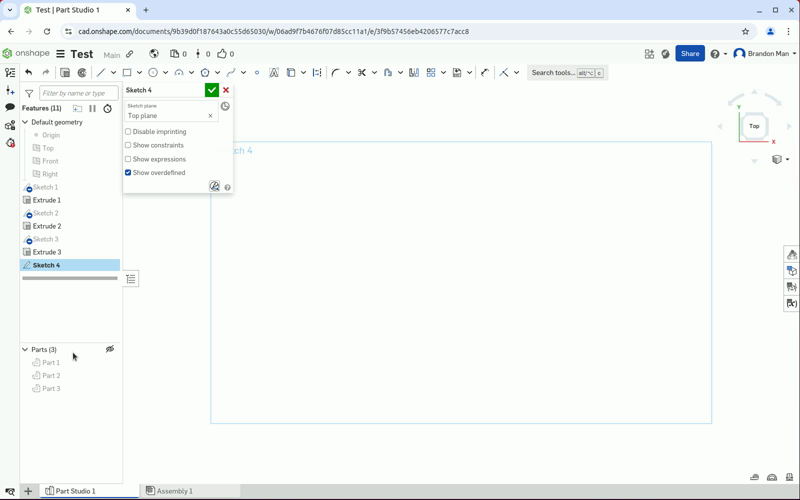
key_down(shift)
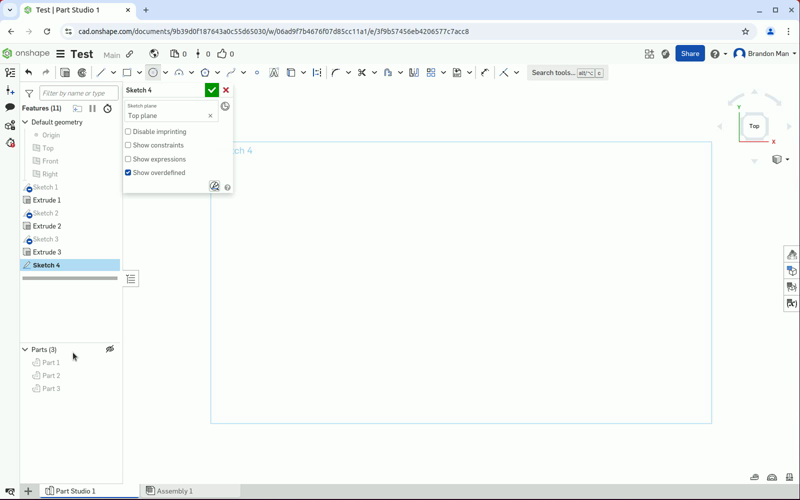
mouse_move(433, 325)
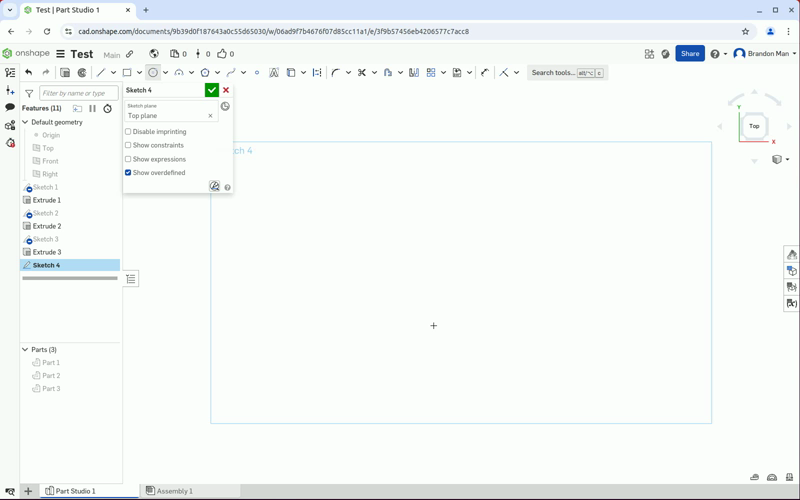
click(433, 325)
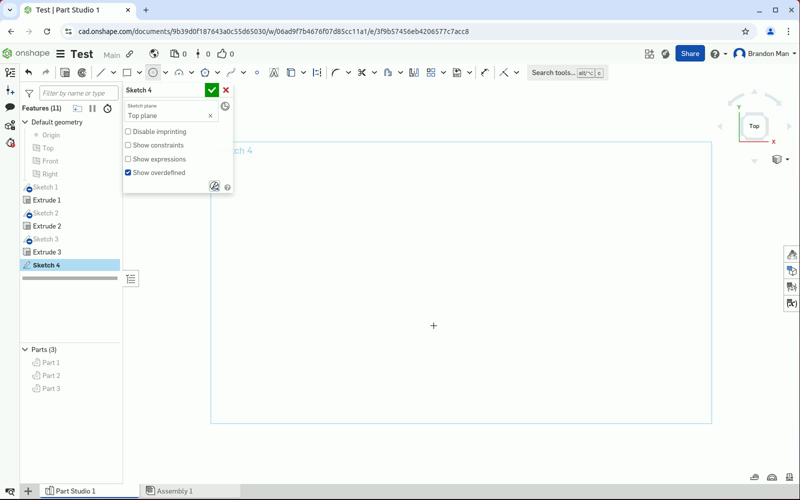
key_up(shift)
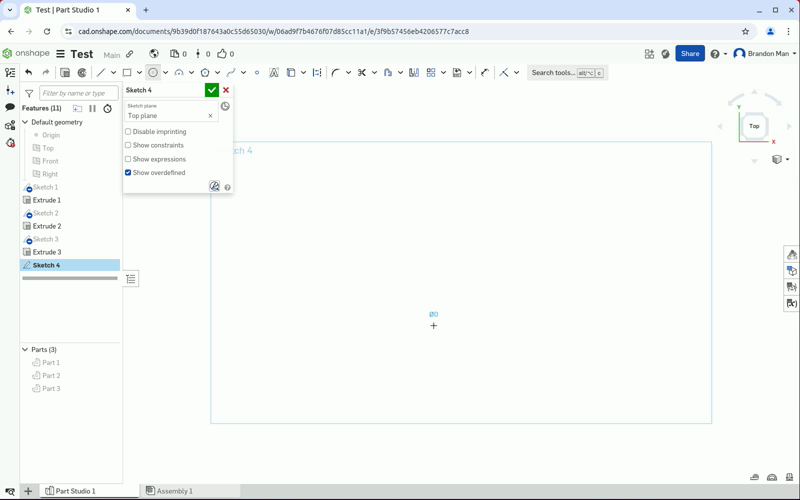
mouse_move(437, 325)
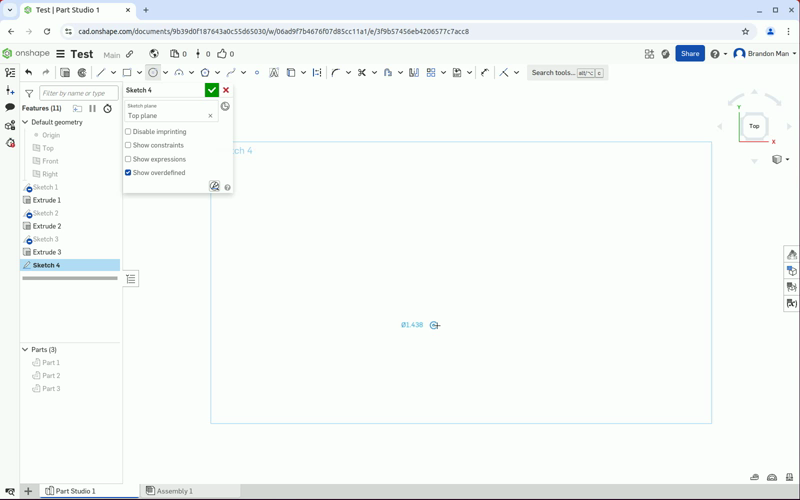
click(437, 325)
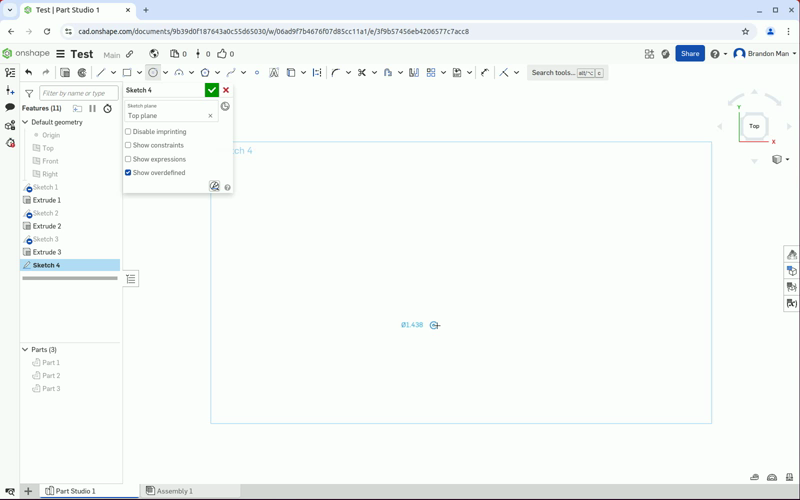
key(esc)
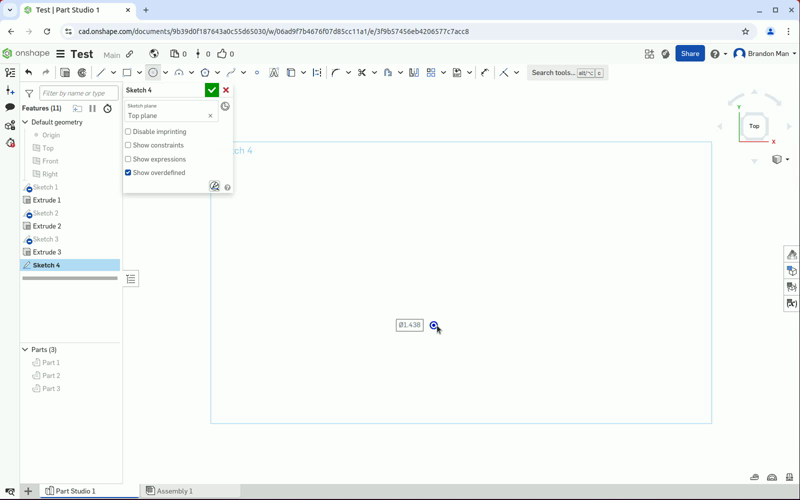
mouse_move(432, 328)
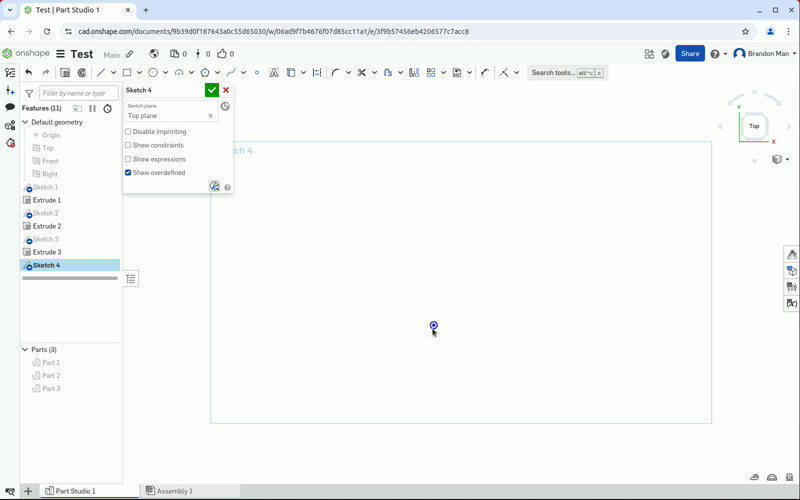
scroll(6)
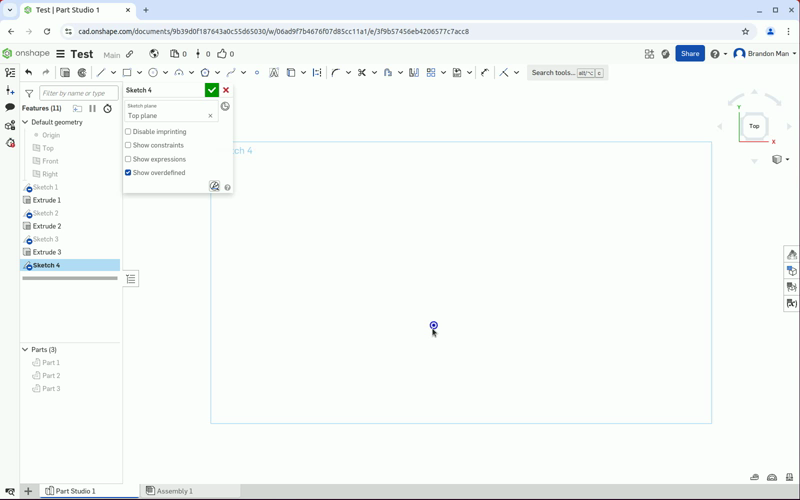
scroll(6)
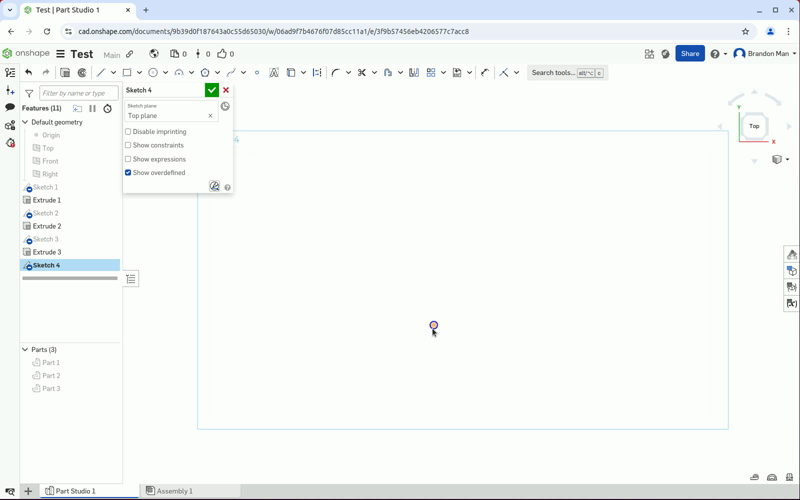
scroll(6)
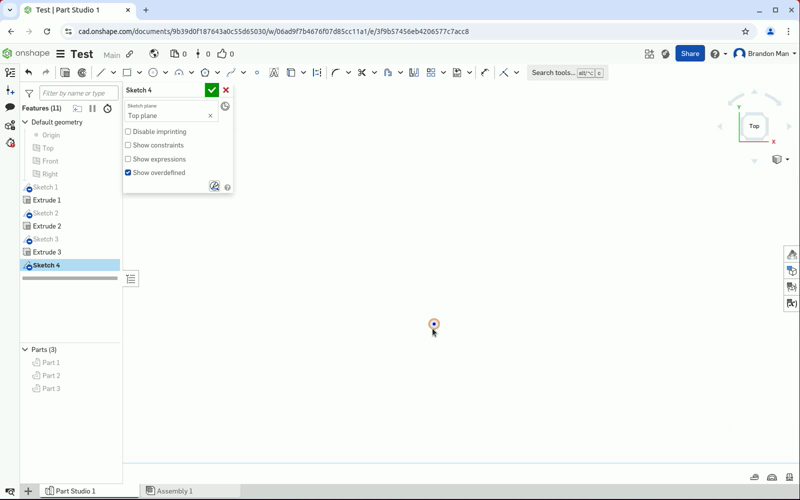
scroll(6)
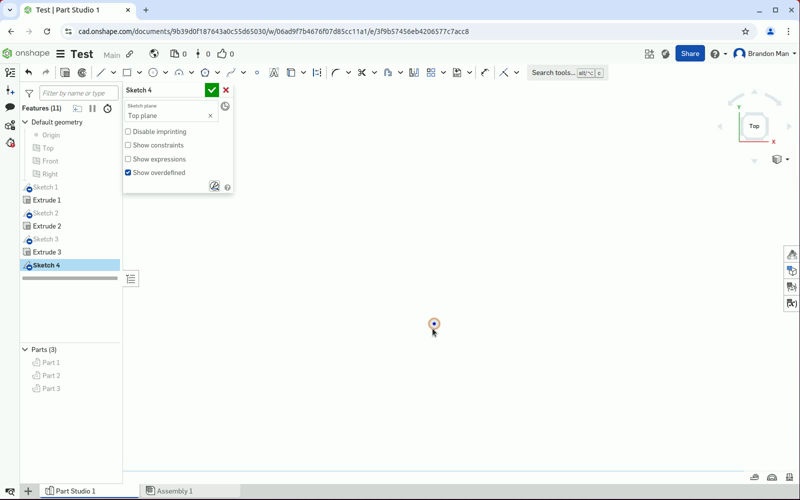
scroll(6)
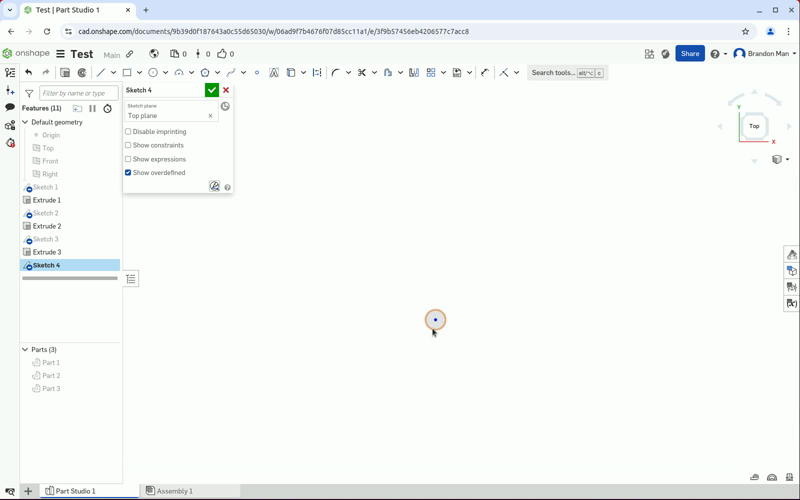
scroll(6)
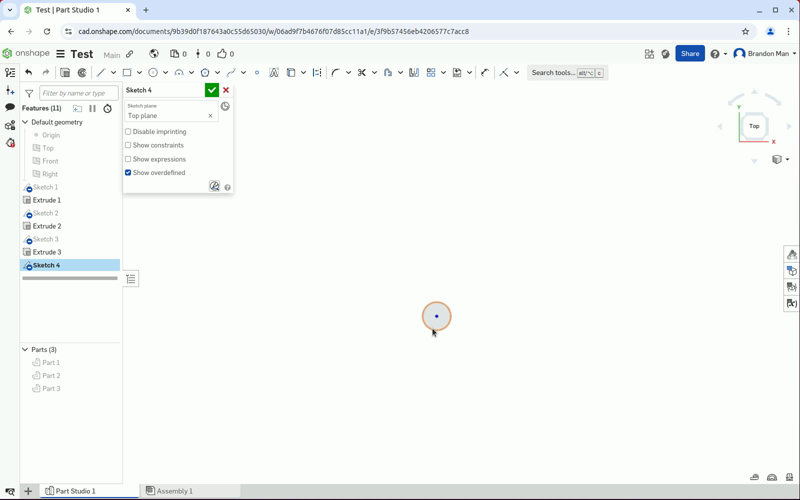
scroll(6)
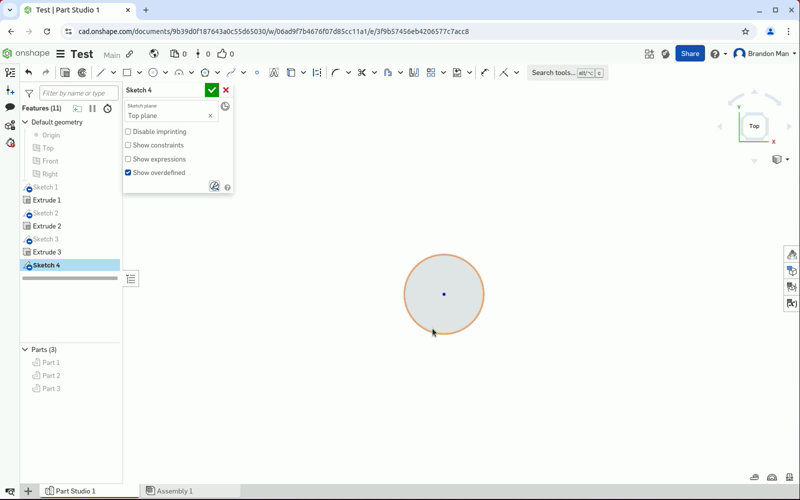
click(432, 328)
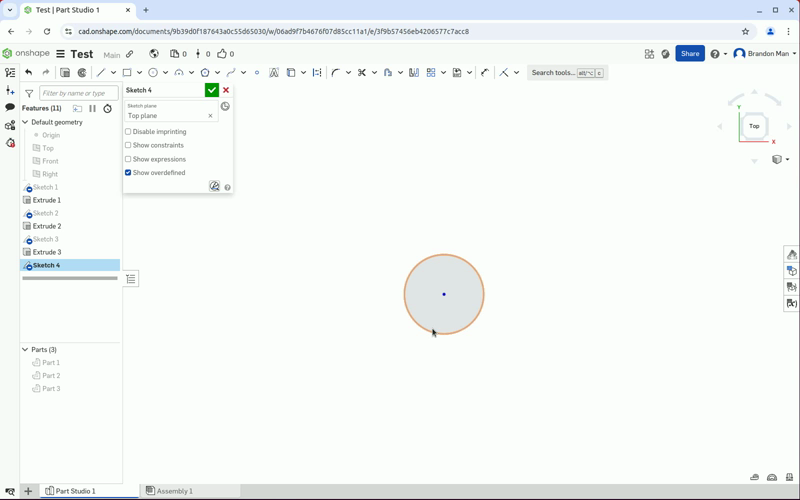
scroll(-6)
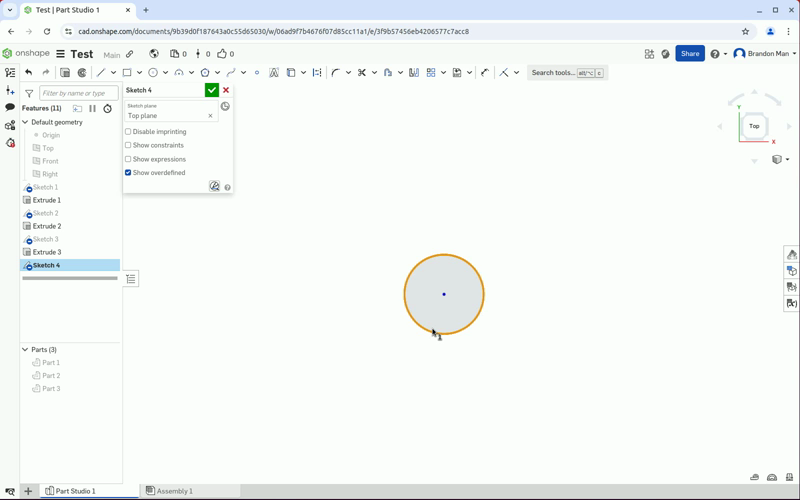
scroll(-6)
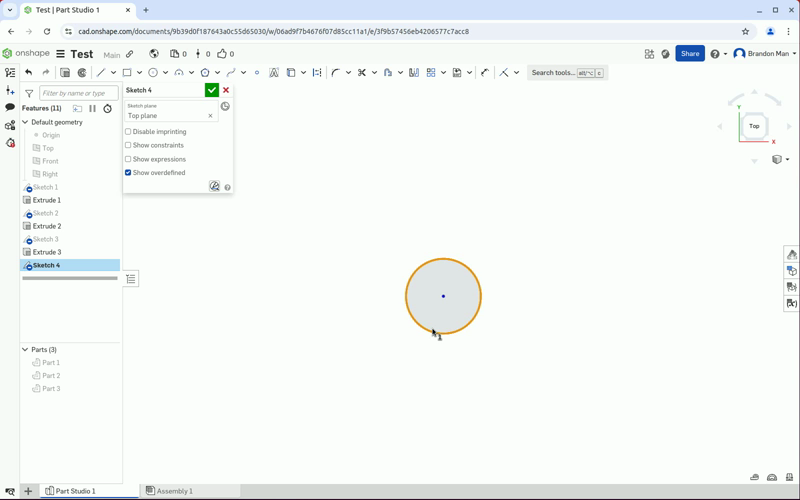
scroll(-6)
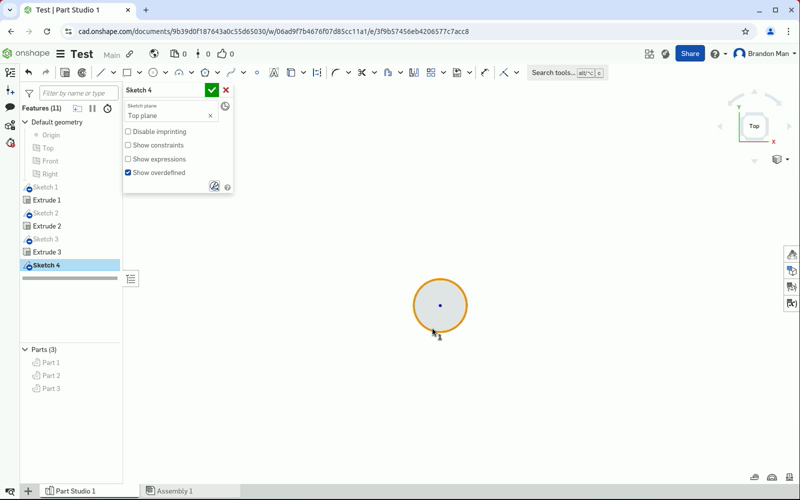
scroll(-6)
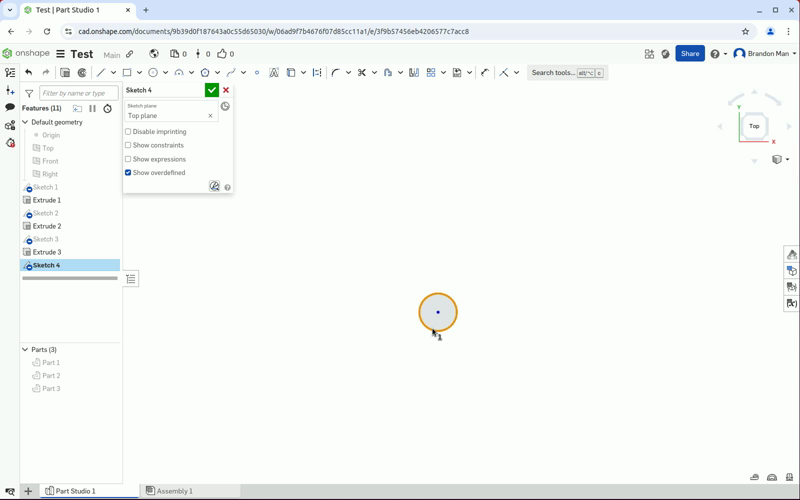
scroll(-6)
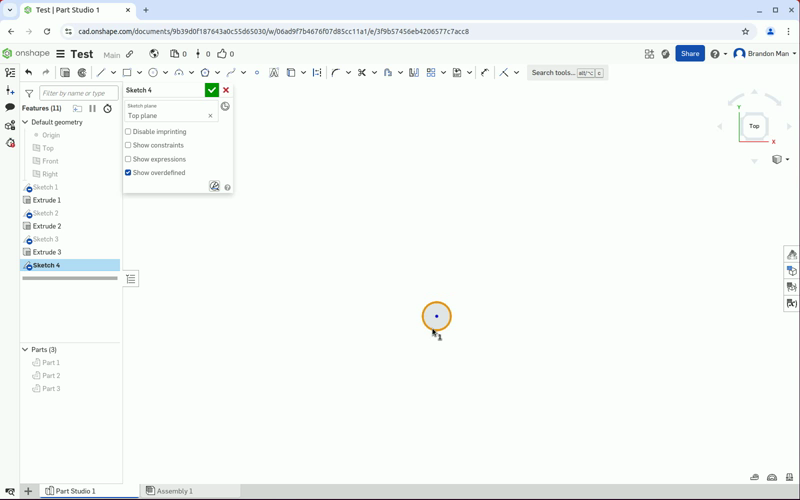
scroll(-6)
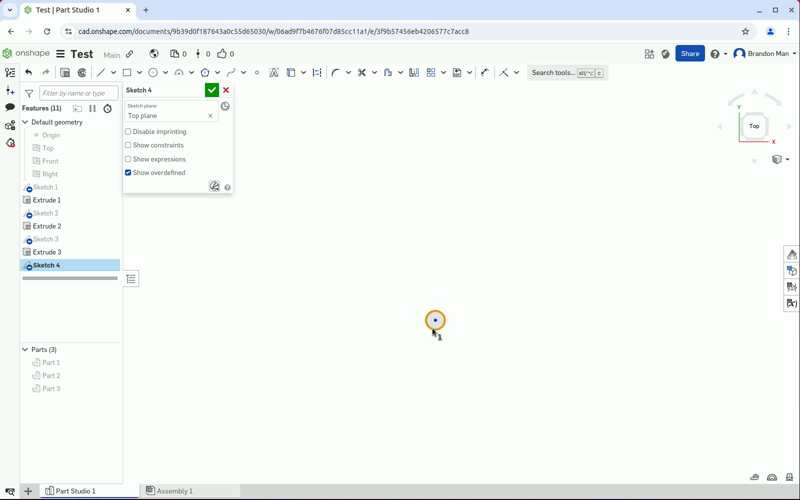
scroll(-6)
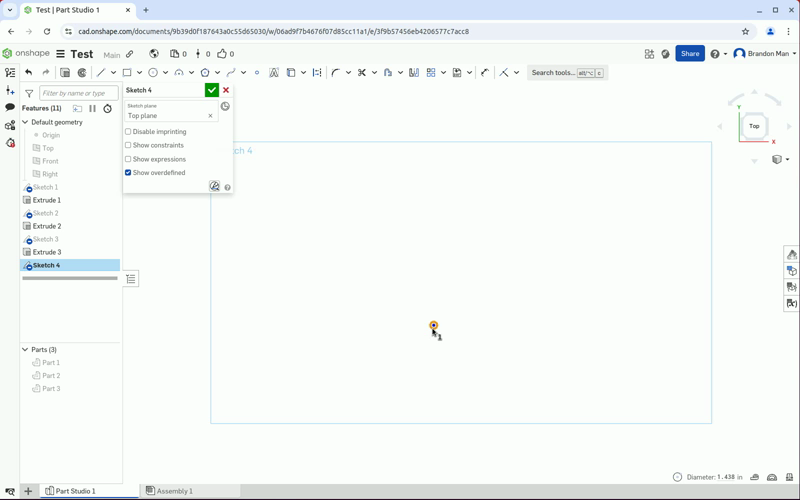
mouse_move(73, 352)
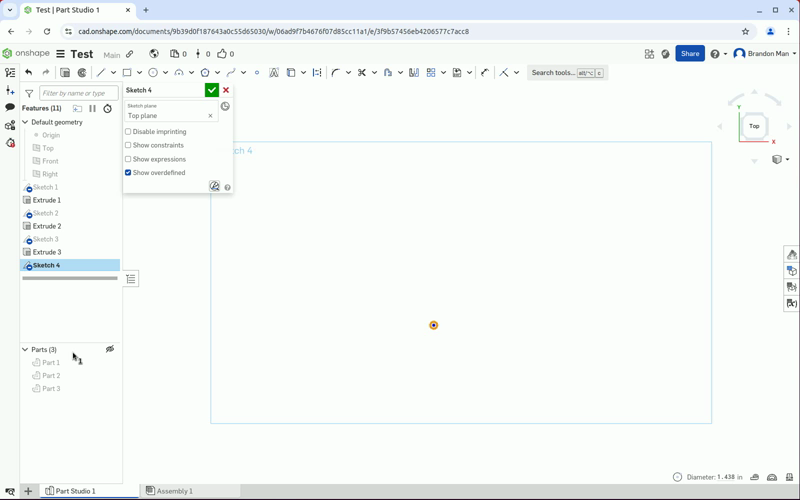
key(shift+y)
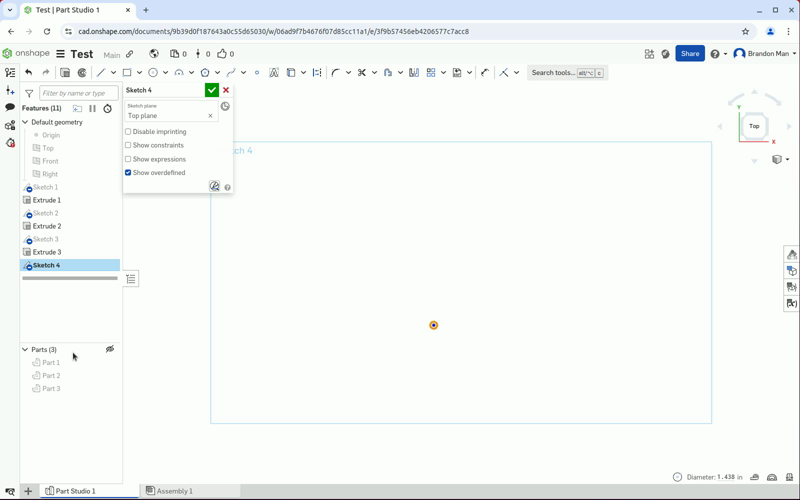
key(shift+e)
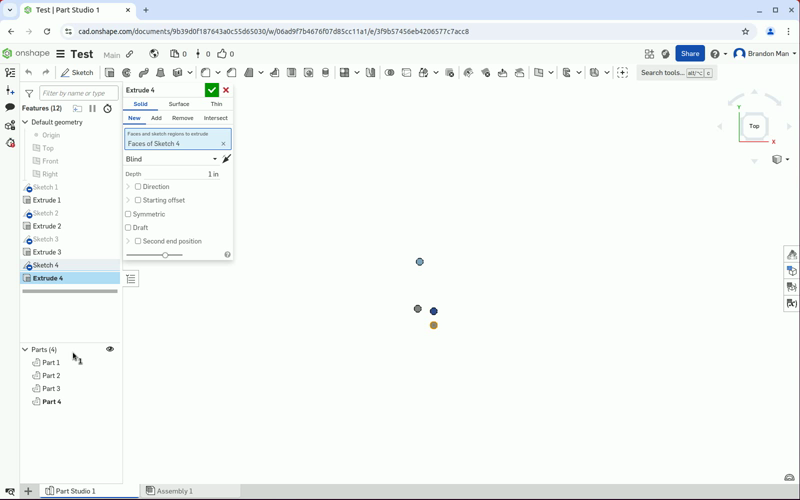
mouse_move(143, 106)
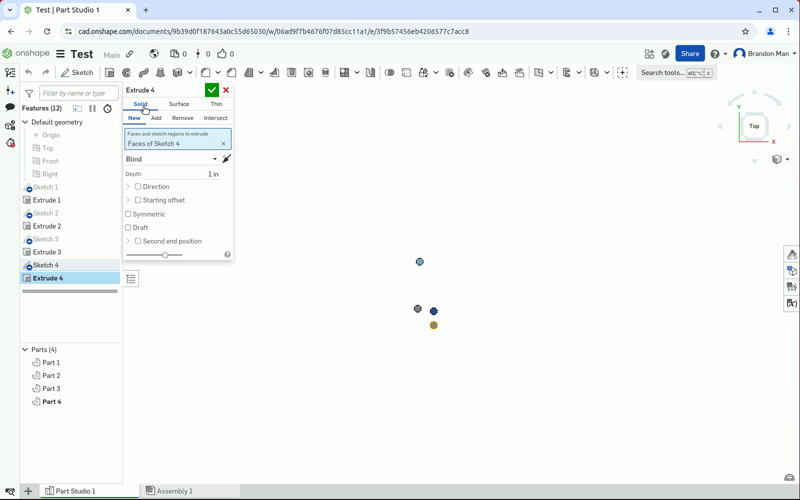
click(143, 106)
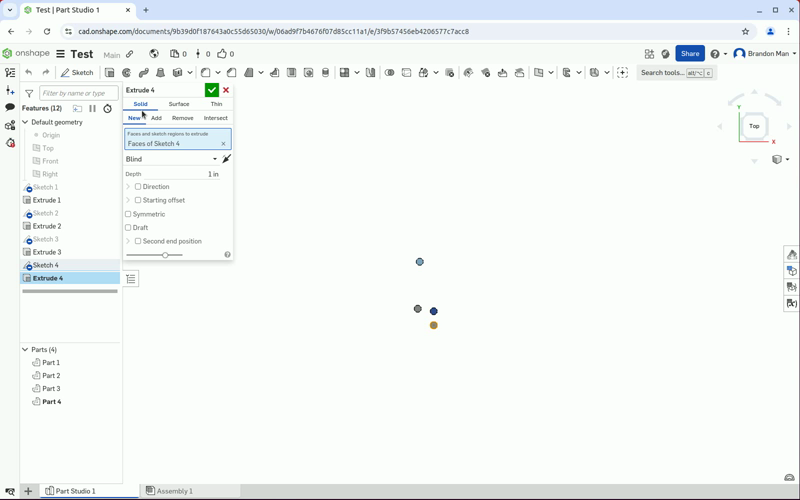
mouse_move(137, 120)
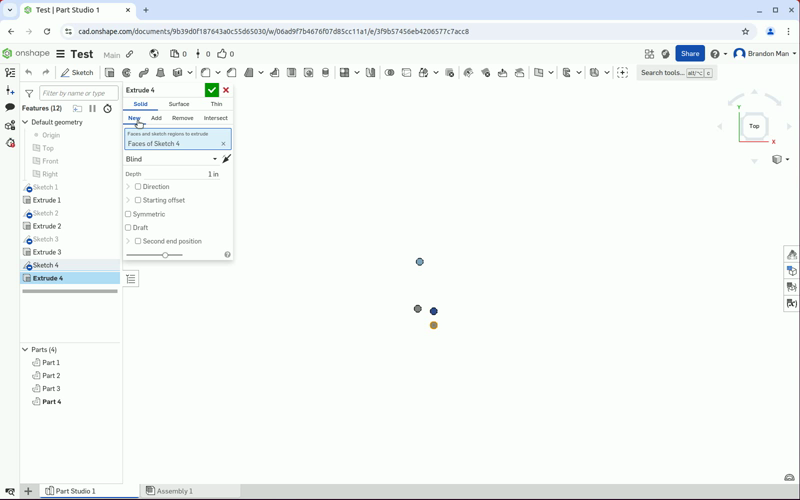
click(137, 120)
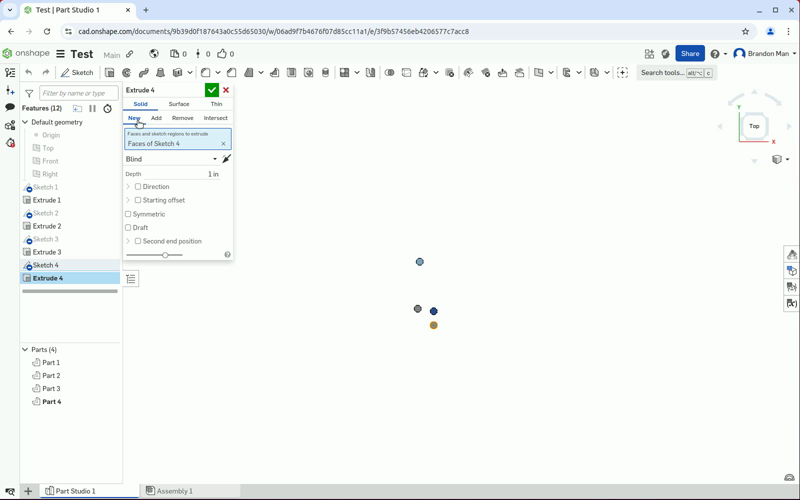
key(tab, 4)
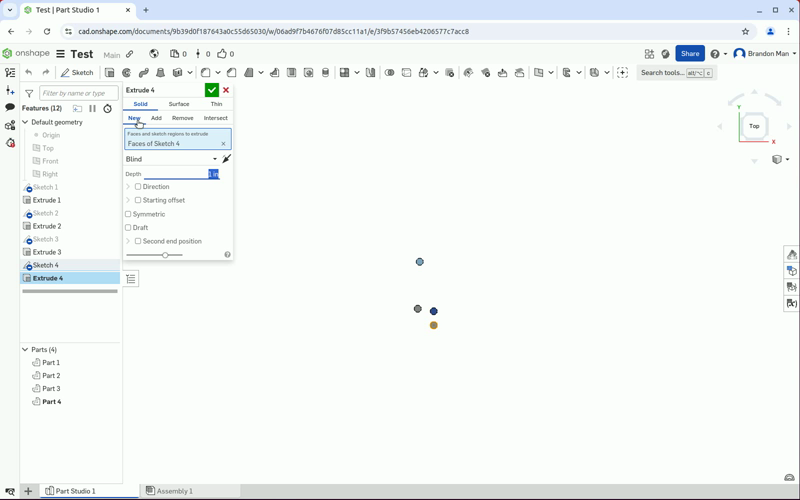
text(18.775)
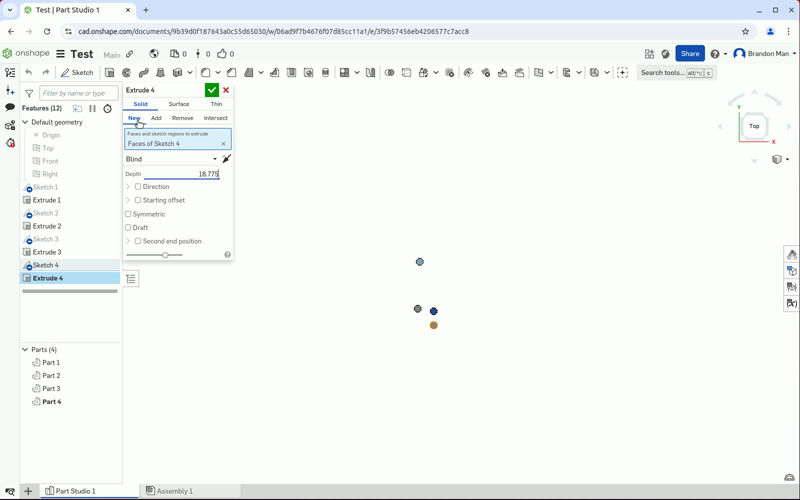
key(enter)
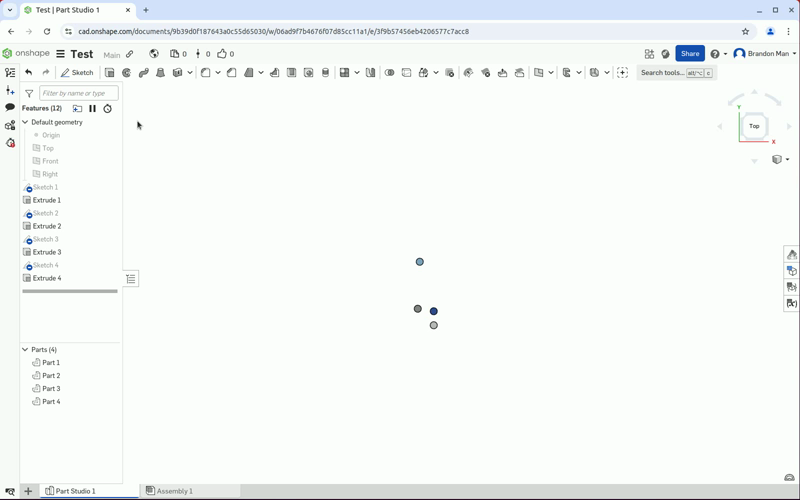
key(shift+h)
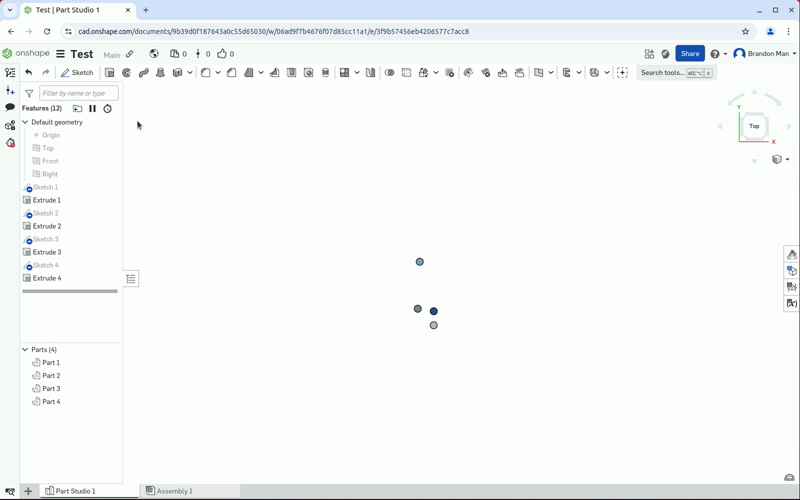
key(shift+h)
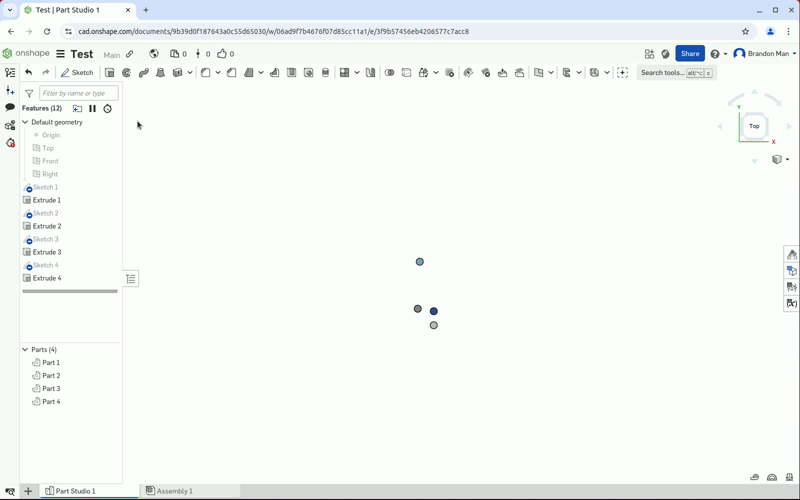
mouse_move(73, 189)
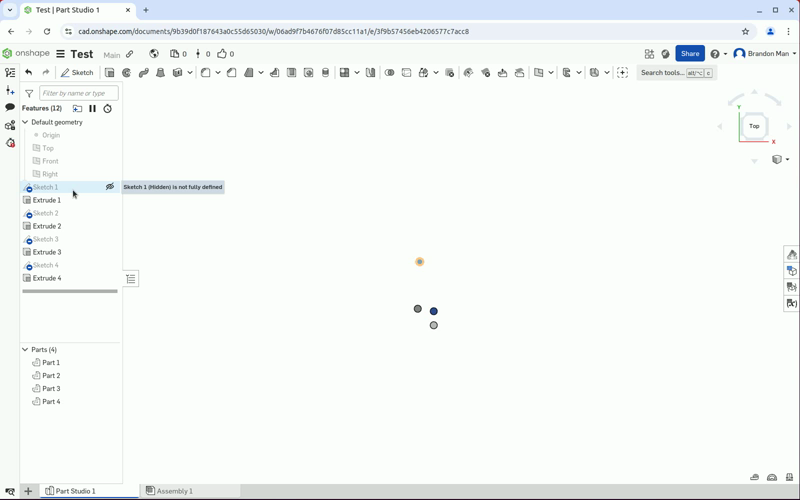
click(73, 189)
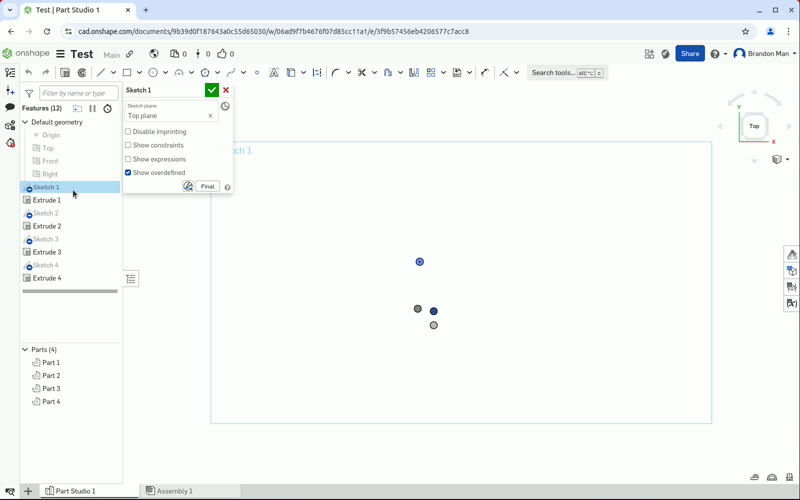
mouse_move(229, 92)
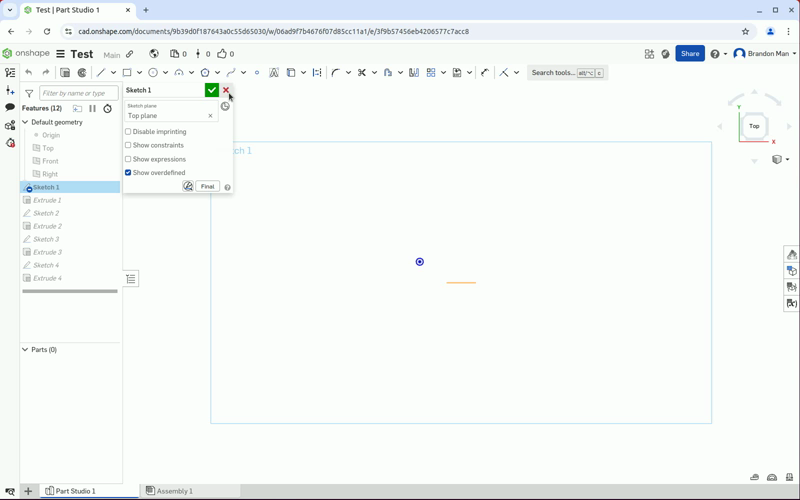
click(229, 92)
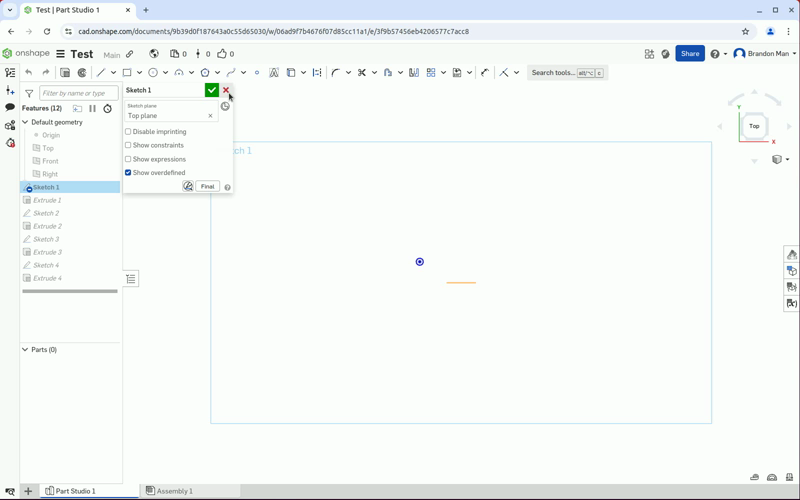
key(shift+s)
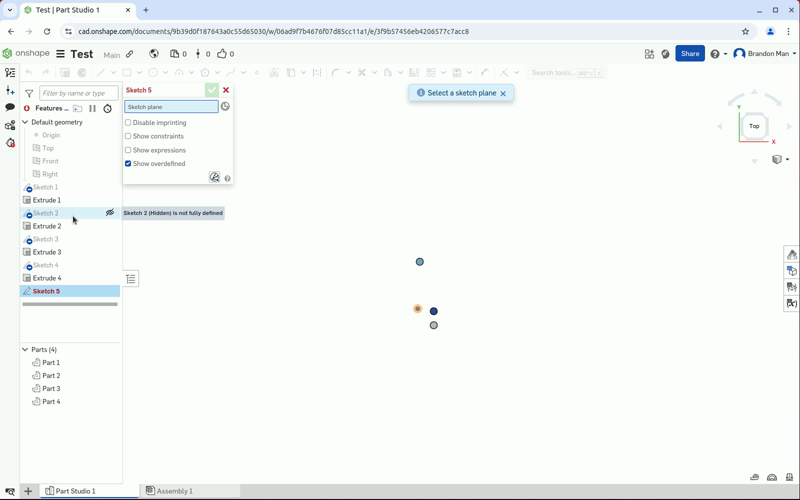
scroll(3)
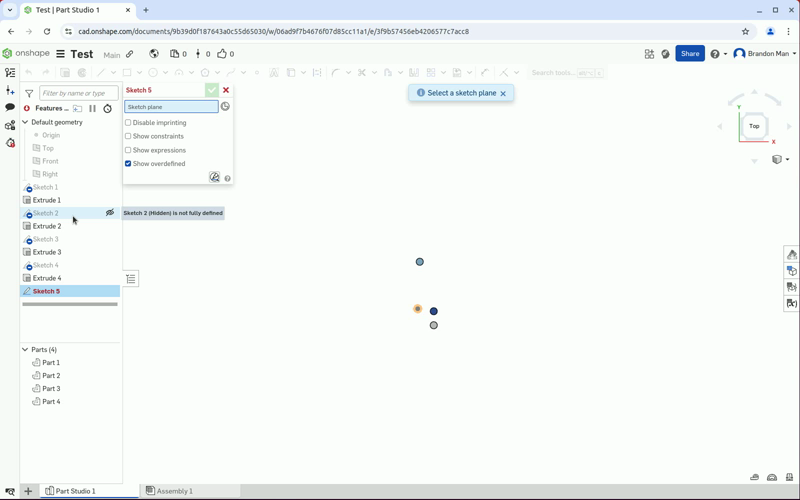
mouse_move(73, 150)
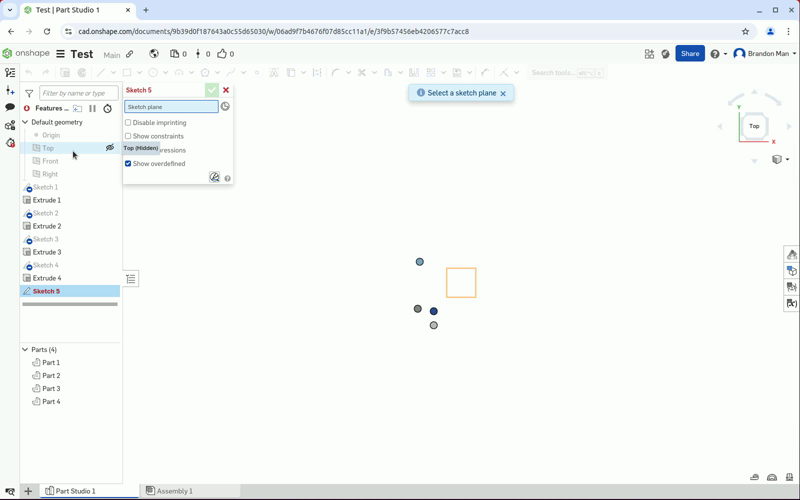
click(73, 150)
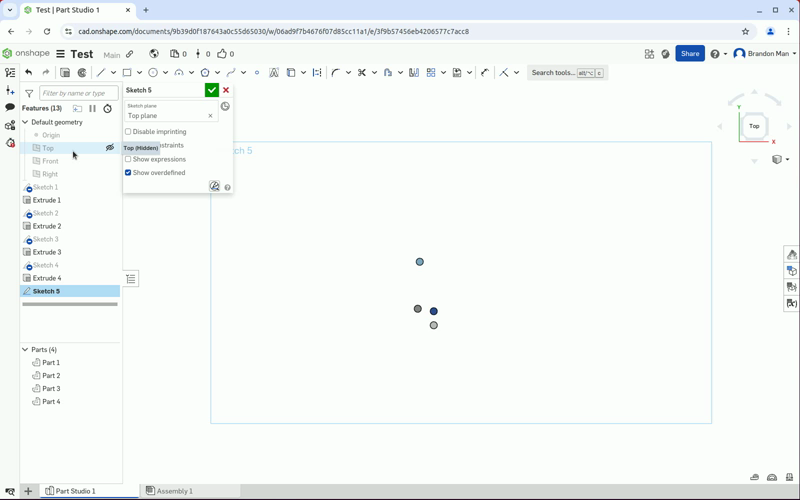
mouse_move(73, 352)
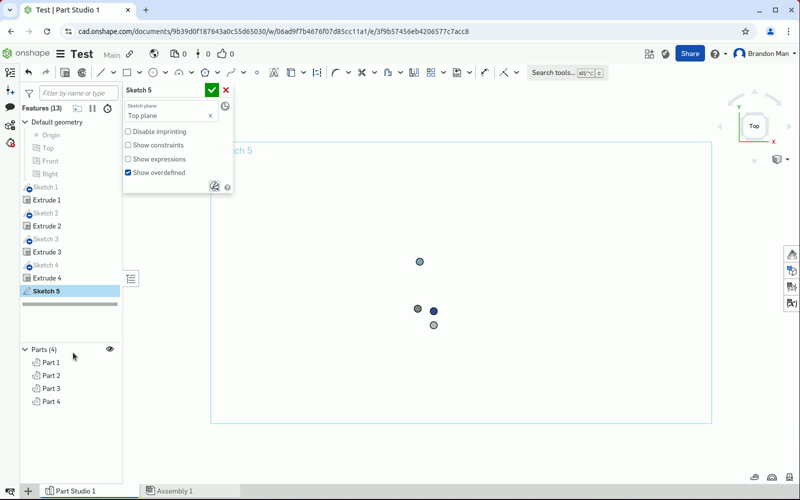
key(y)
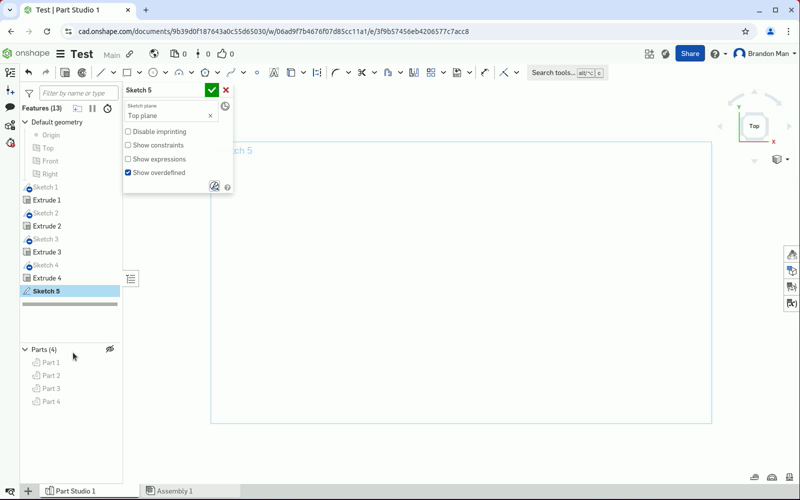
key(c)
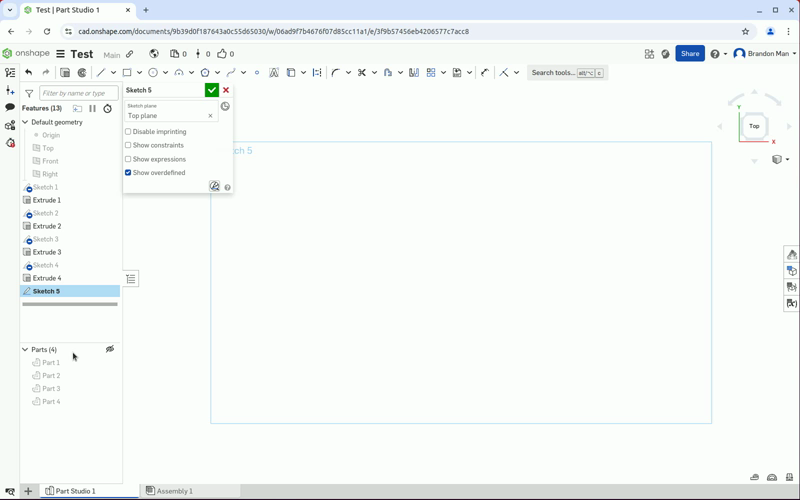
key_down(shift)
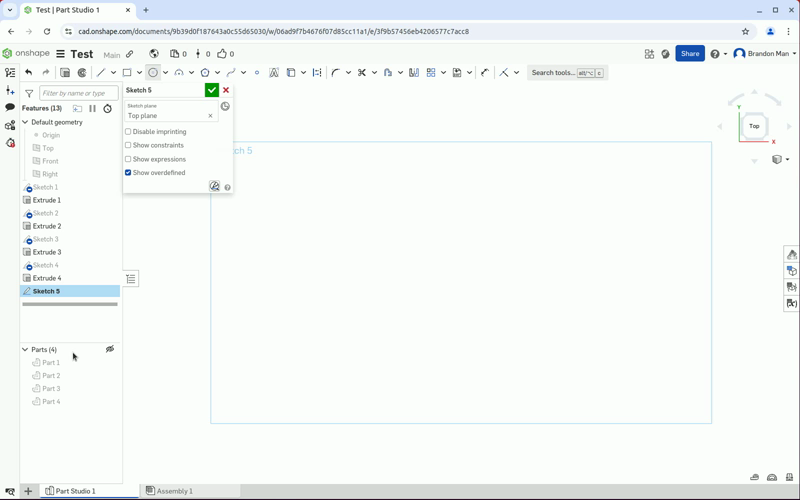
mouse_move(351, 286)
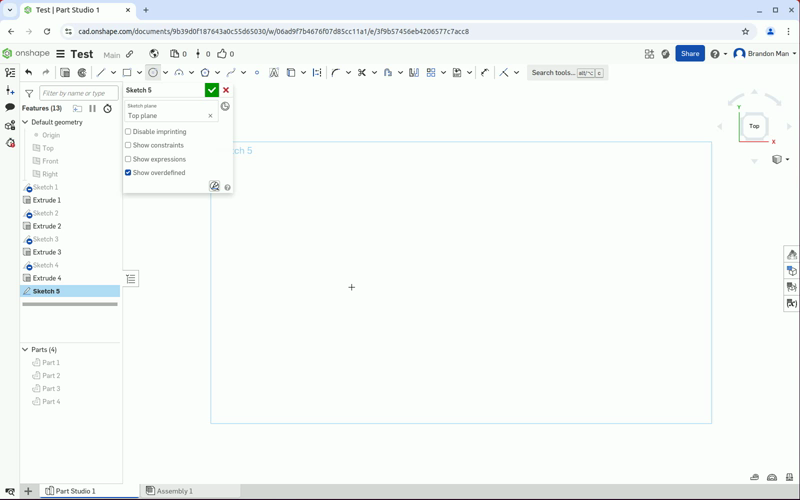
click(351, 286)
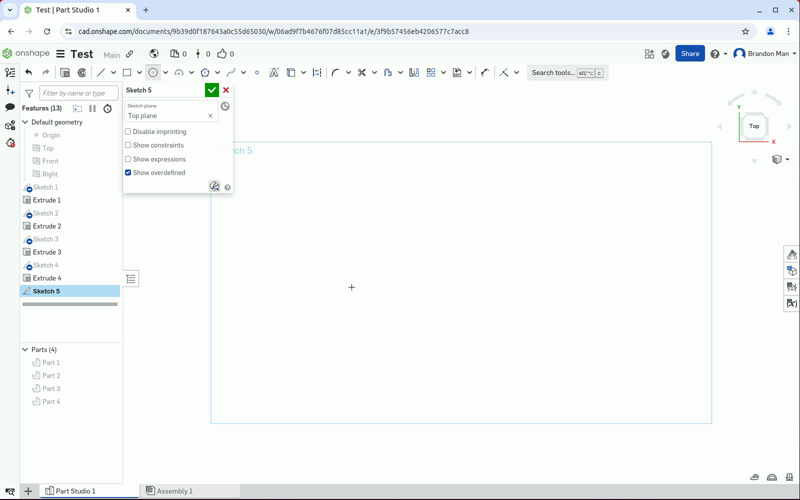
key_up(shift)
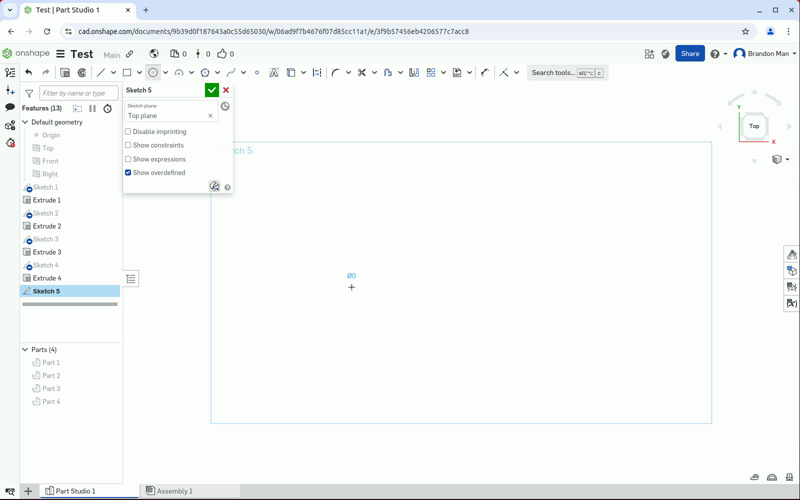
mouse_move(355, 286)
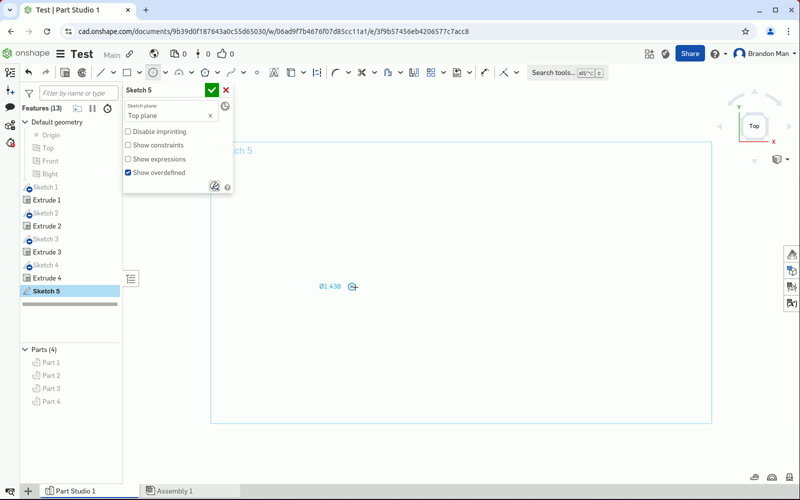
click(355, 286)
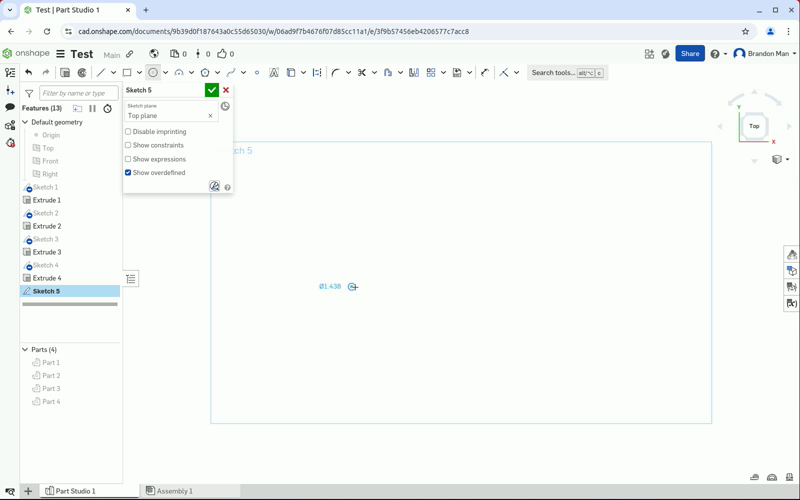
key(esc)
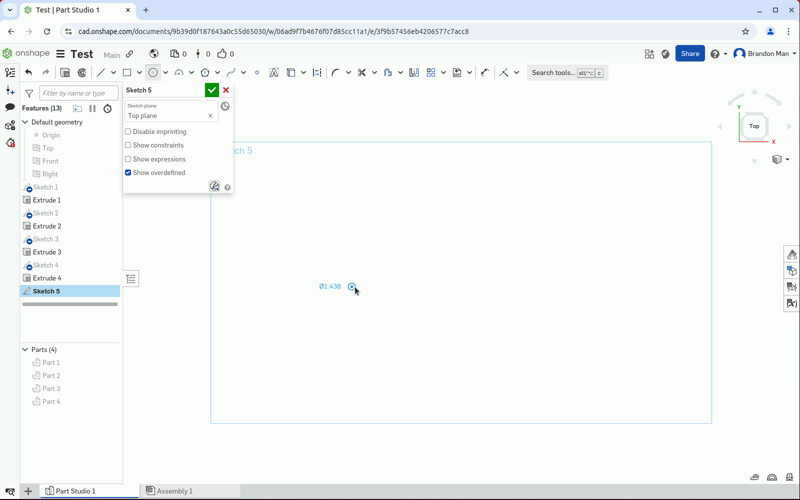
mouse_move(354, 286)
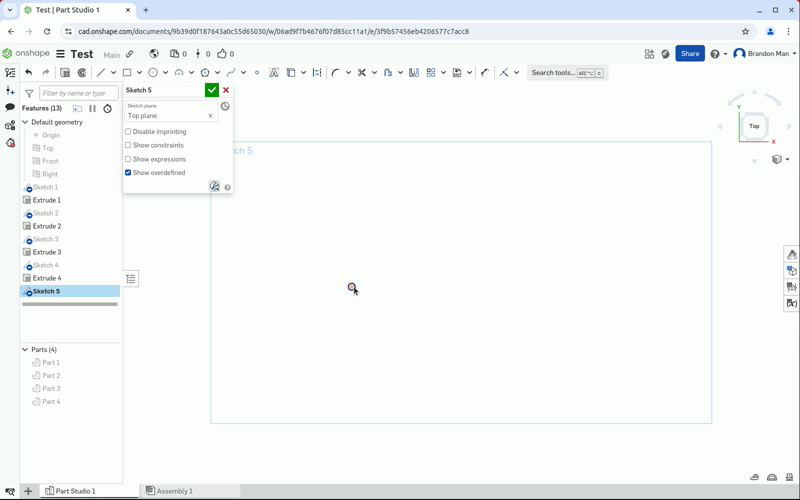
scroll(6)
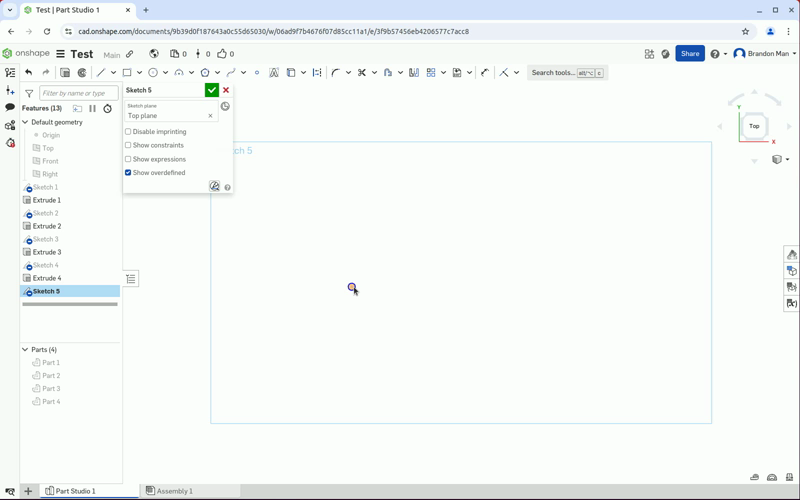
scroll(6)
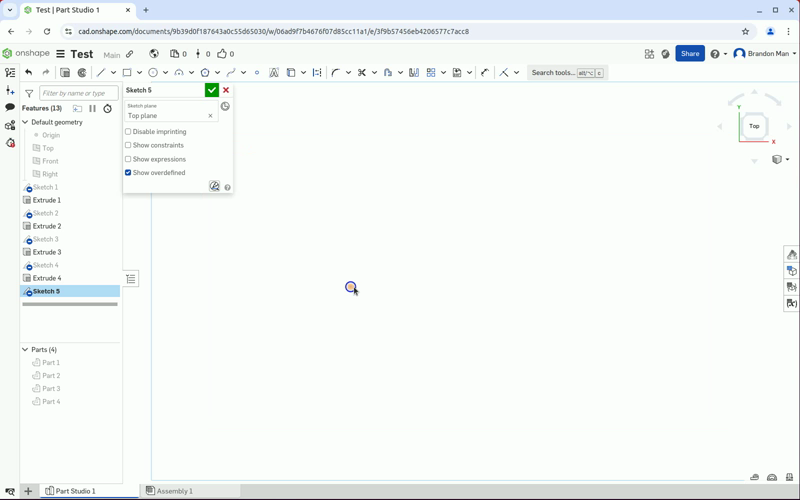
scroll(6)
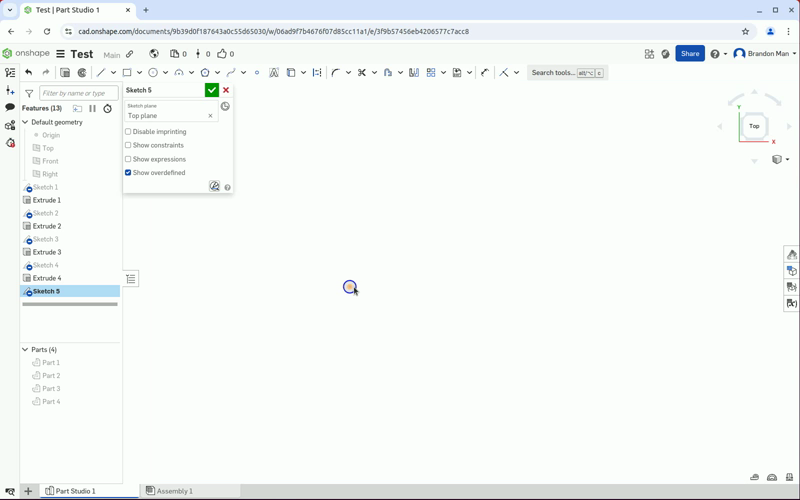
scroll(6)
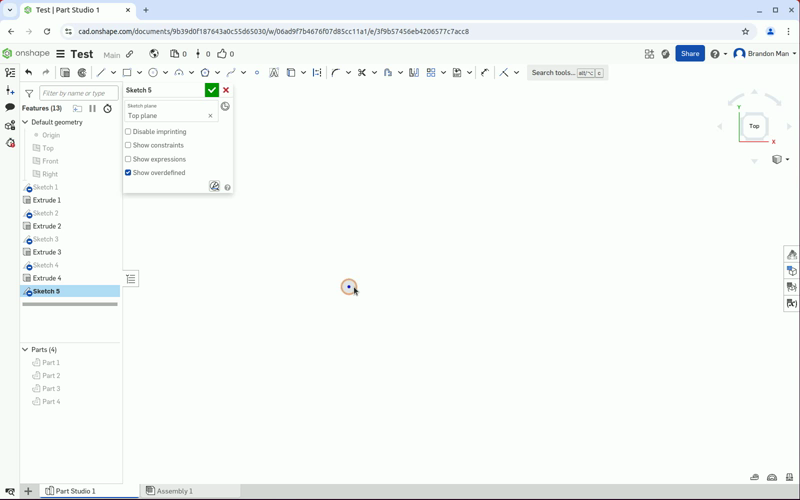
scroll(6)
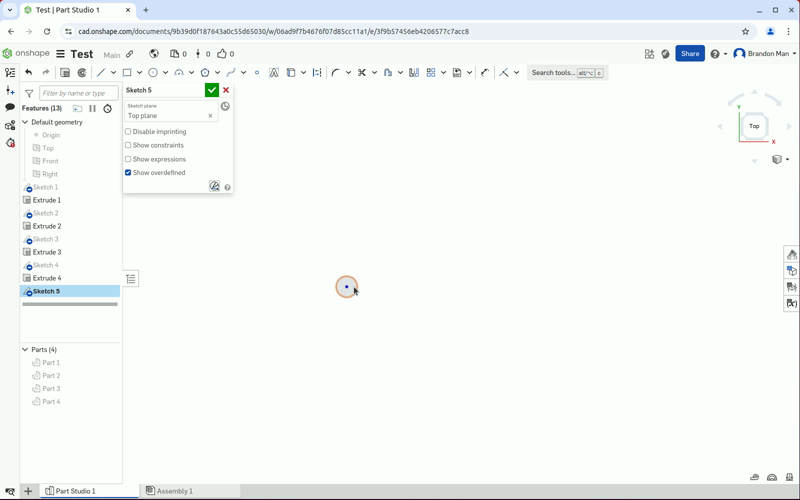
scroll(6)
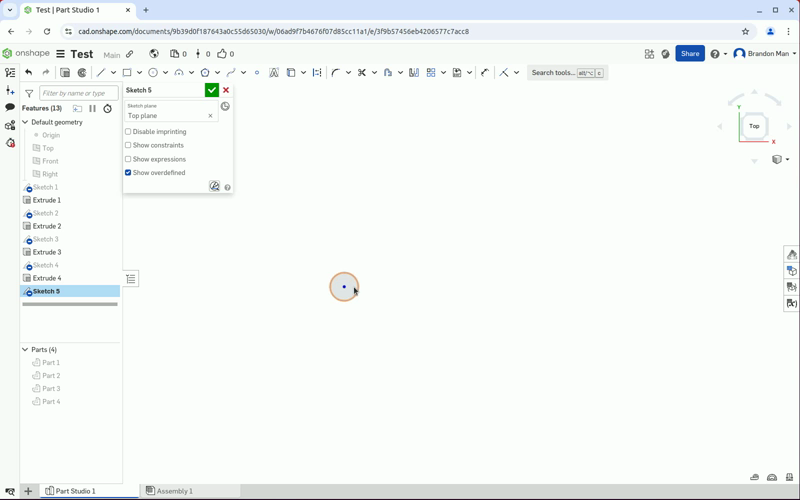
scroll(6)
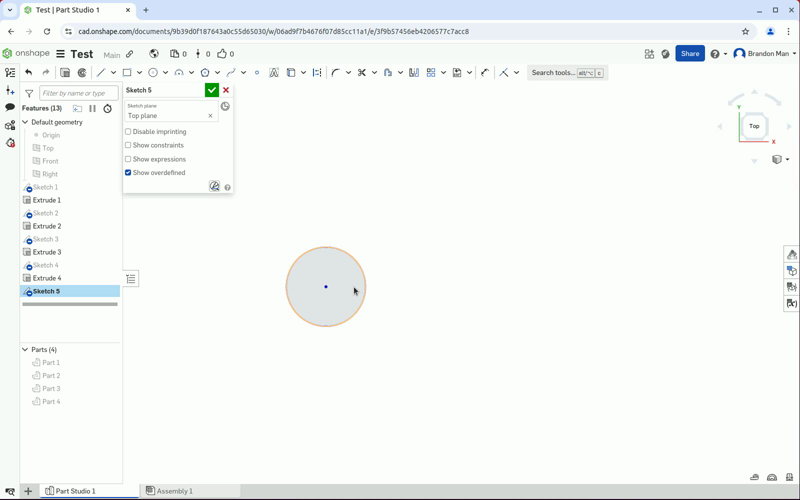
click(354, 286)
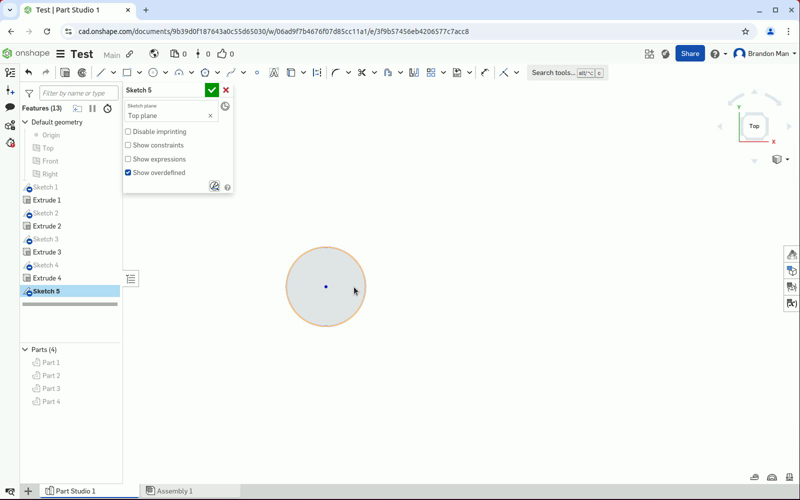
scroll(-6)
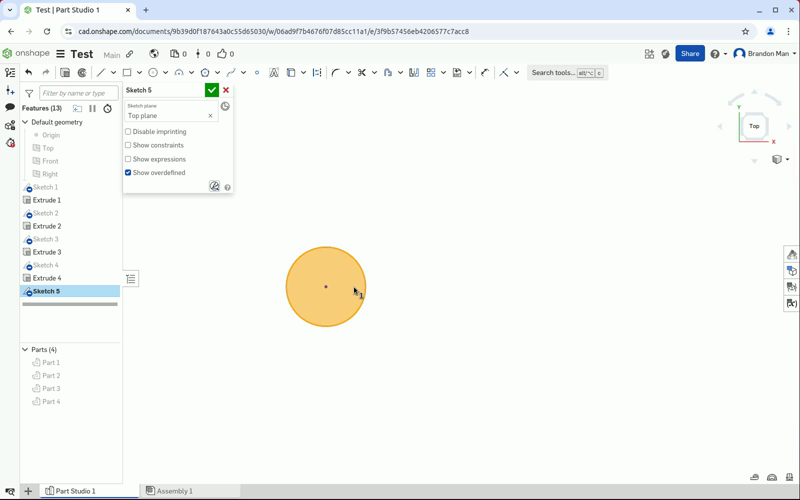
scroll(-6)
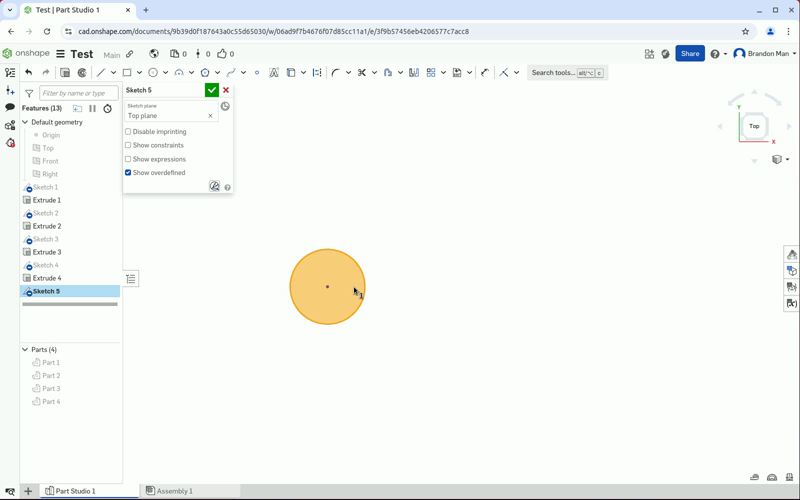
scroll(-6)
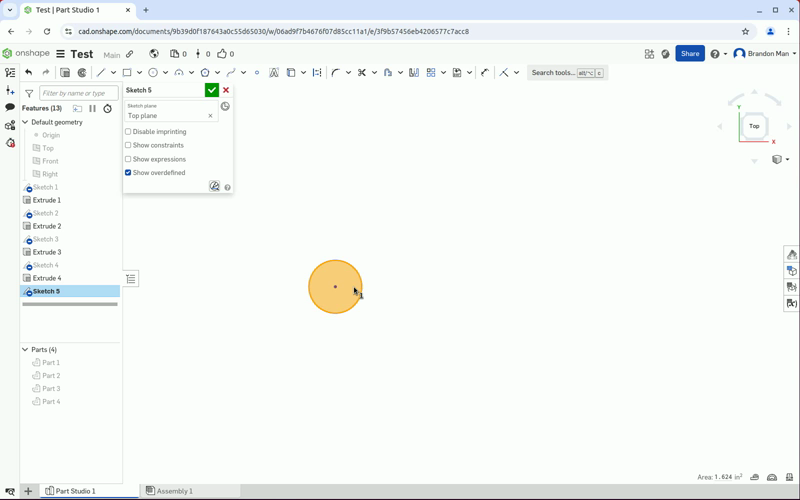
scroll(-6)
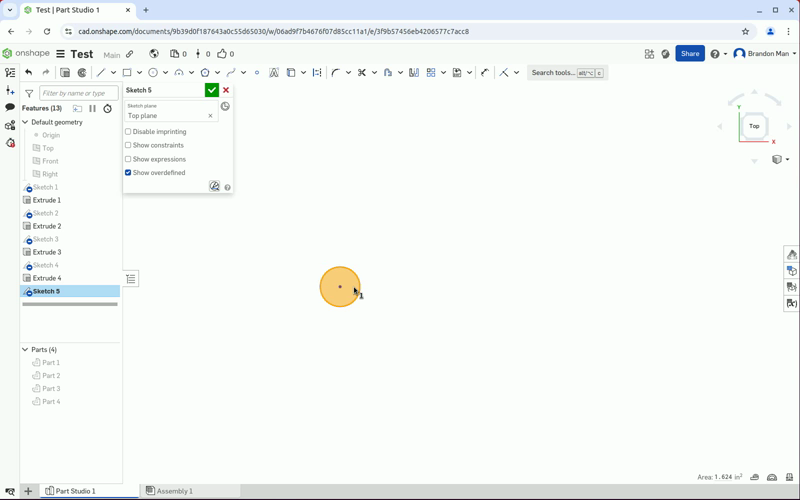
scroll(-6)
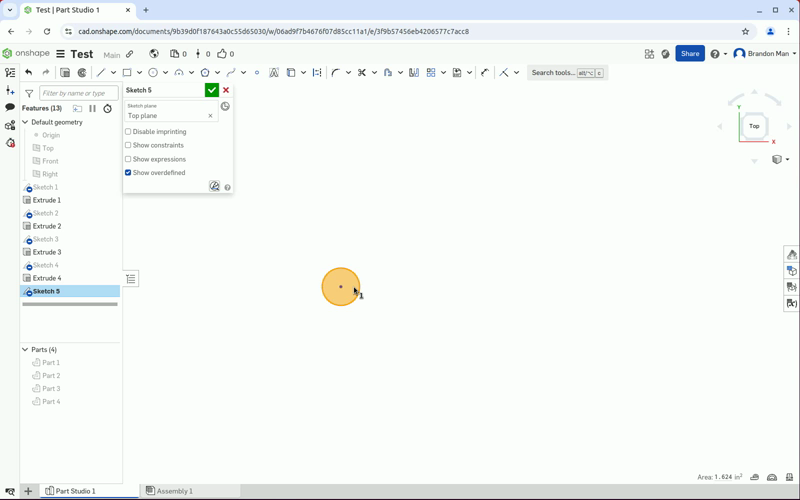
scroll(-6)
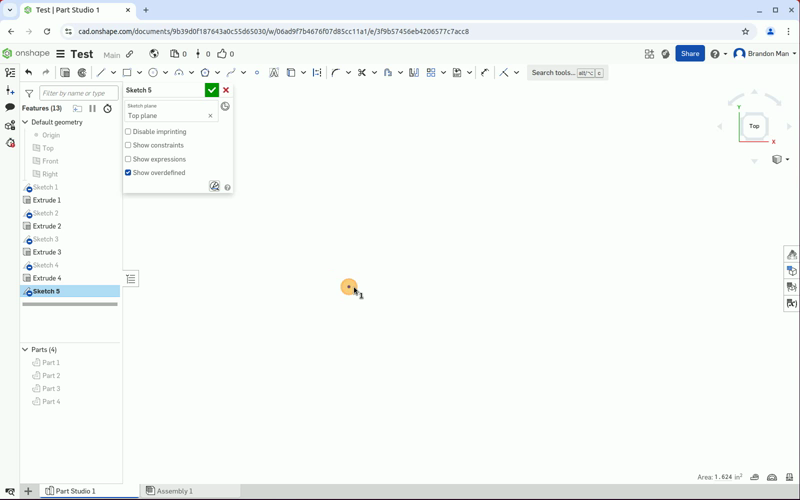
scroll(-6)
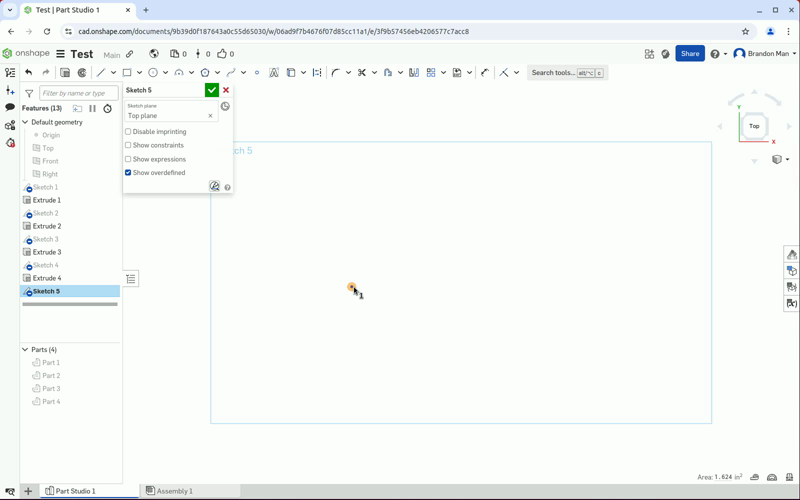
mouse_move(73, 352)
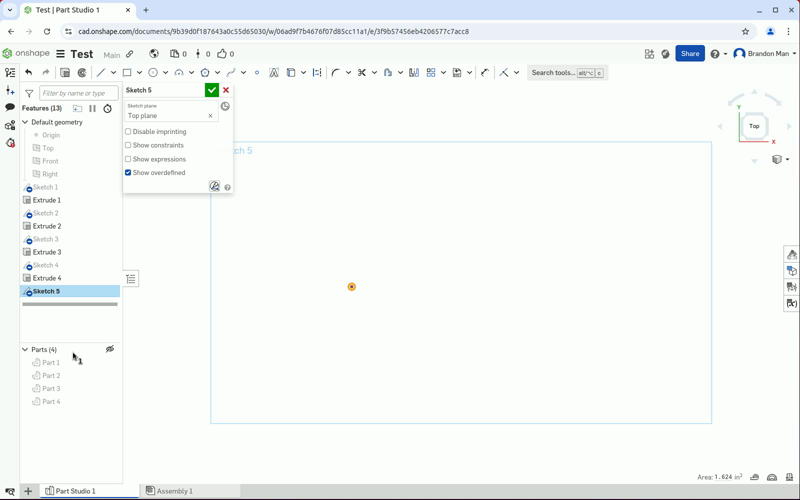
key(shift+y)
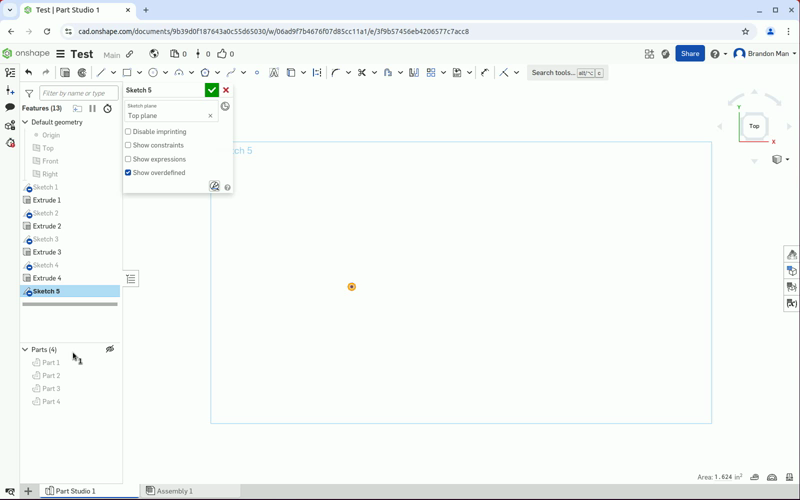
key(shift+e)
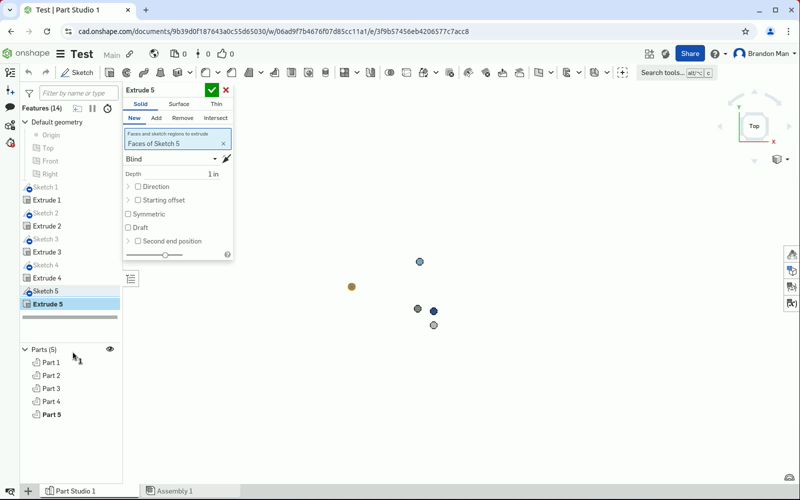
mouse_move(143, 106)
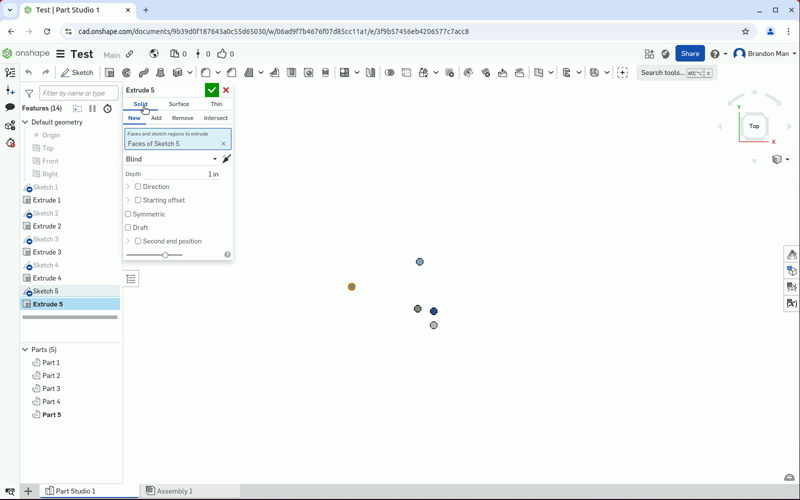
click(143, 106)
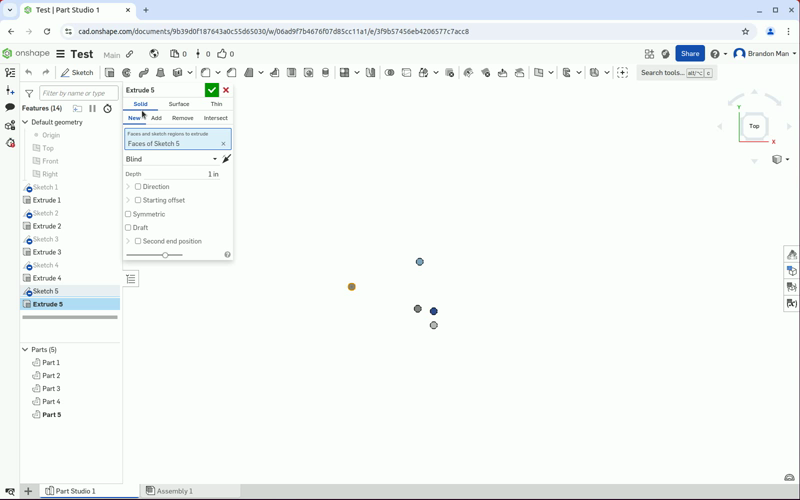
mouse_move(137, 120)
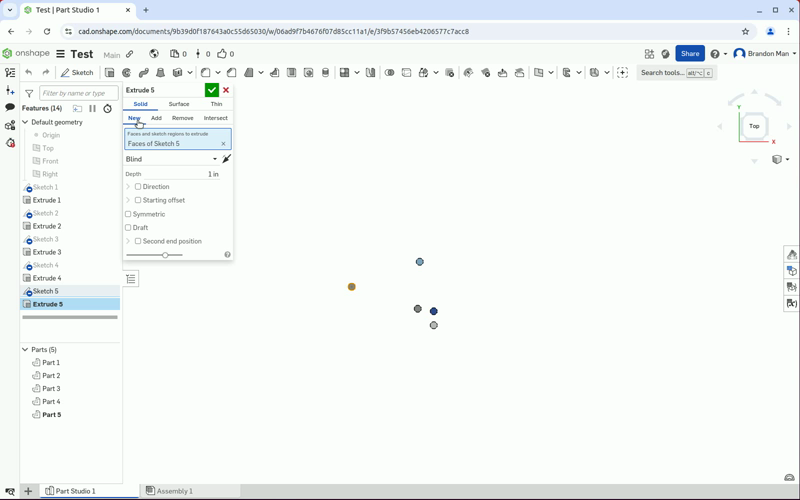
click(137, 120)
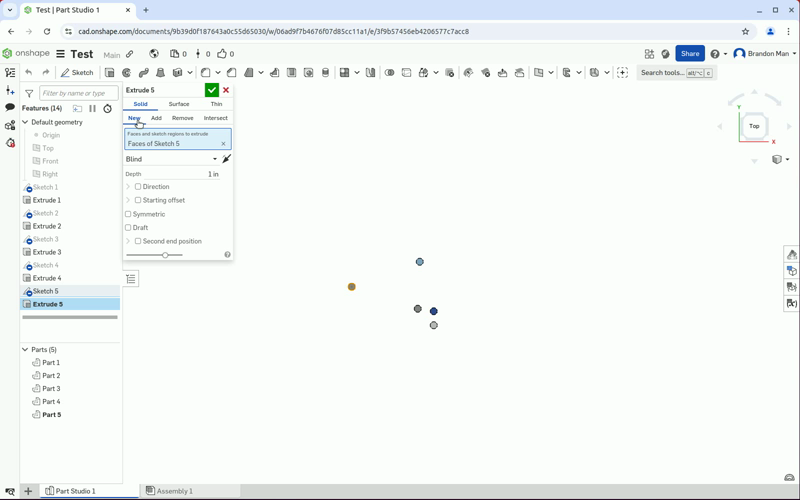
key(tab, 4)
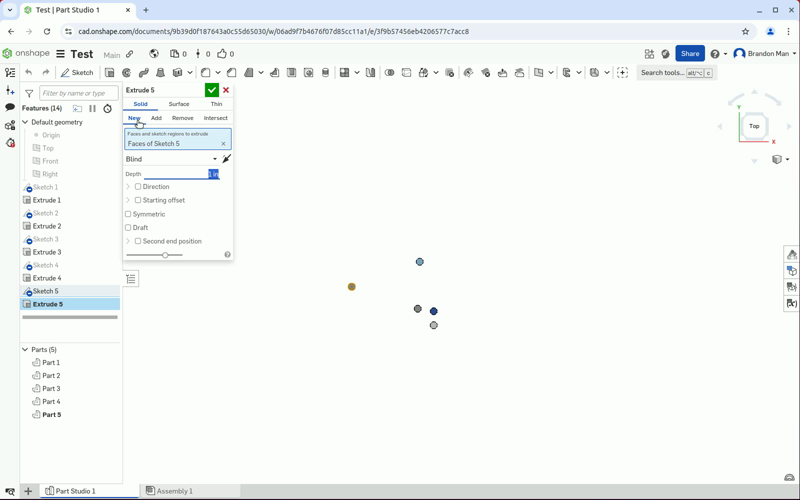
text(18.775)
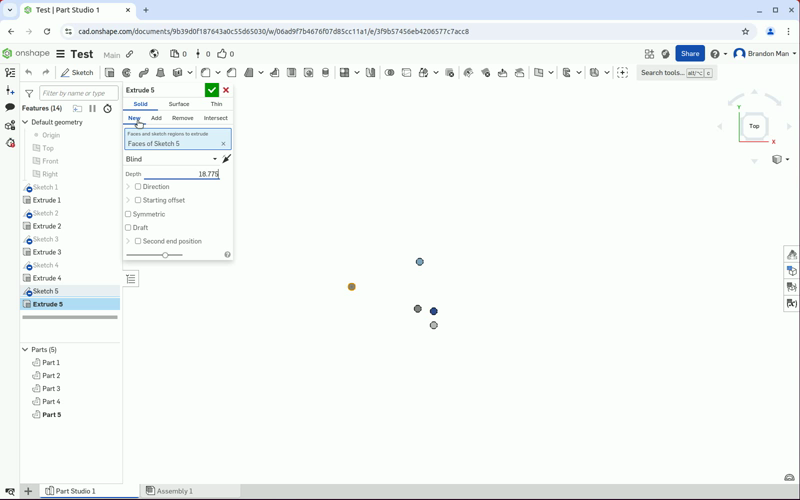
key(enter)
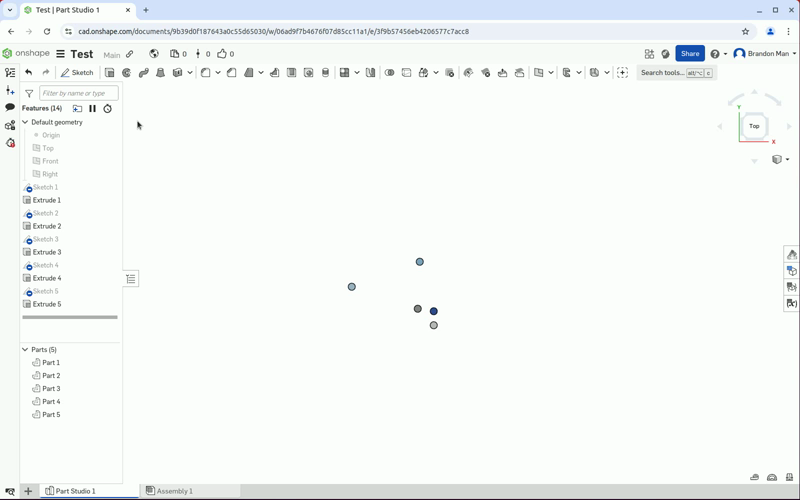
key(shift+h)
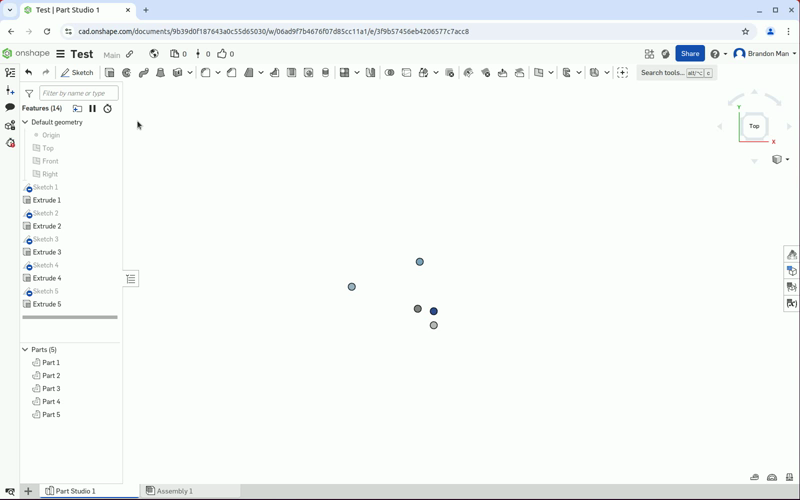
key(shift+h)
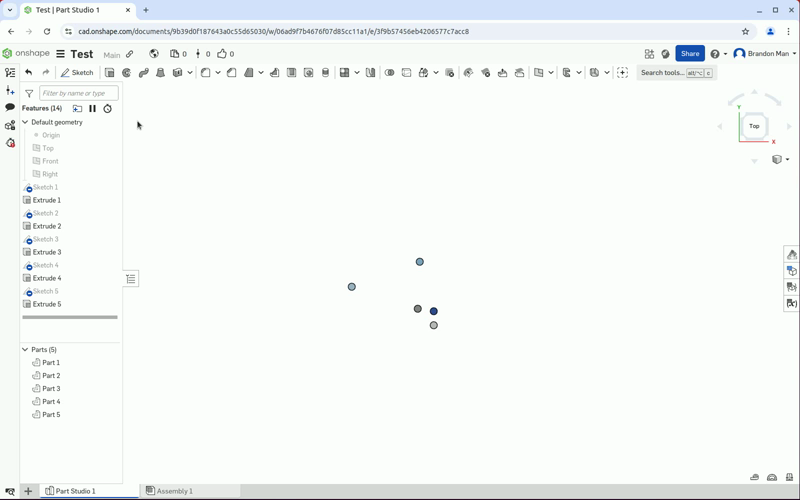
mouse_move(73, 189)
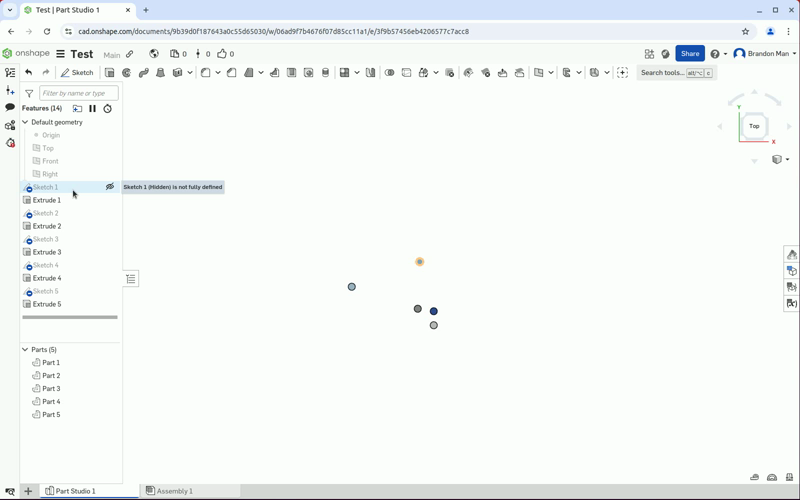
click(73, 189)
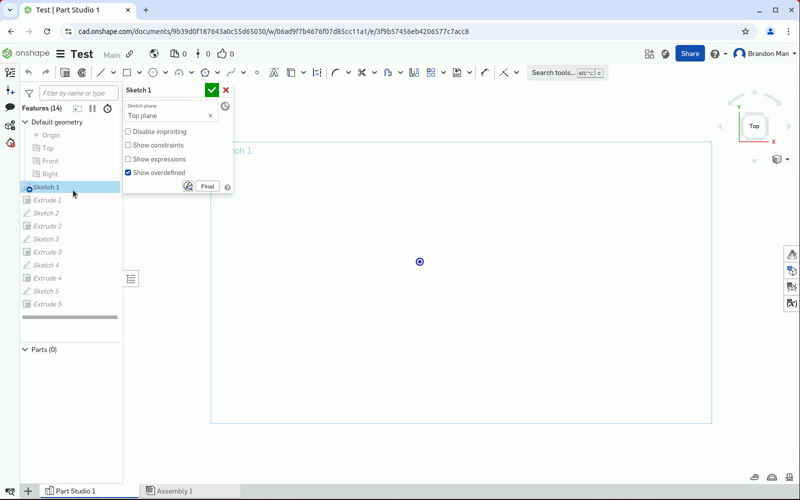
mouse_move(229, 92)
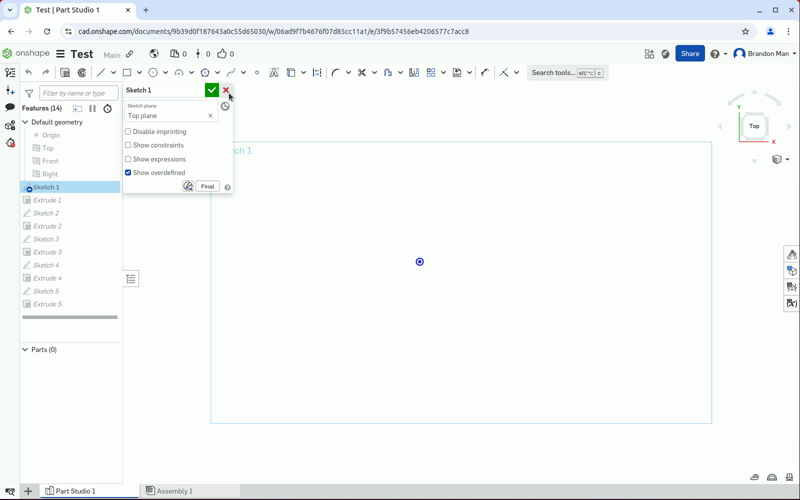
click(229, 92)
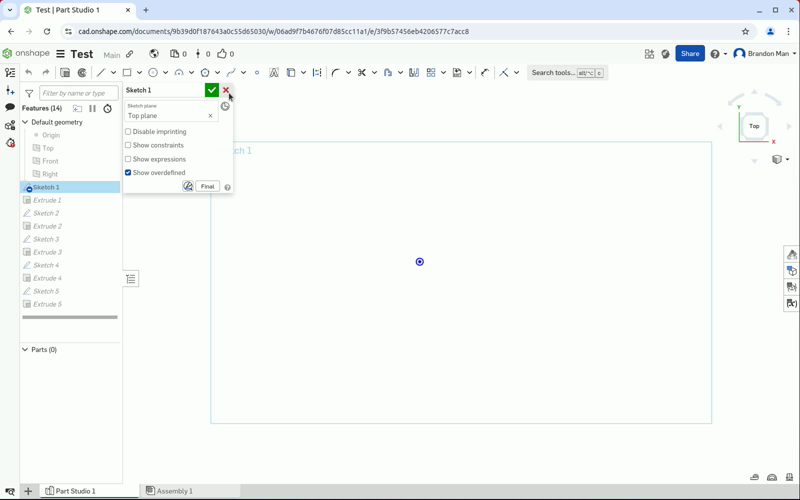
key(shift+s)
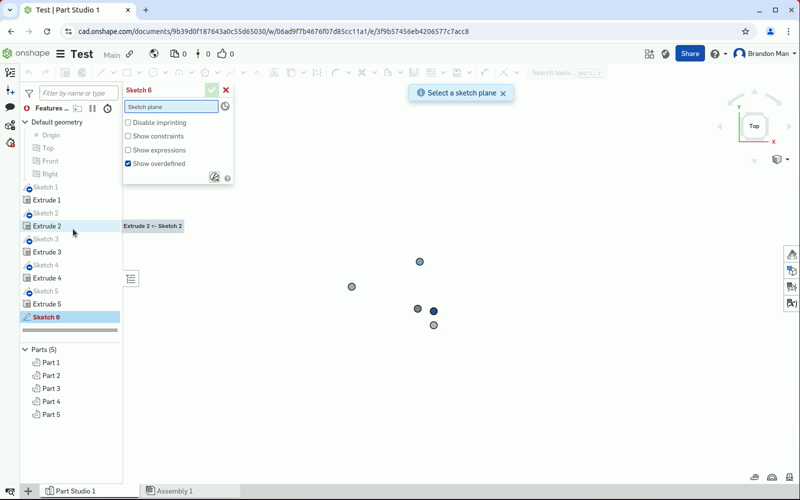
scroll(3)
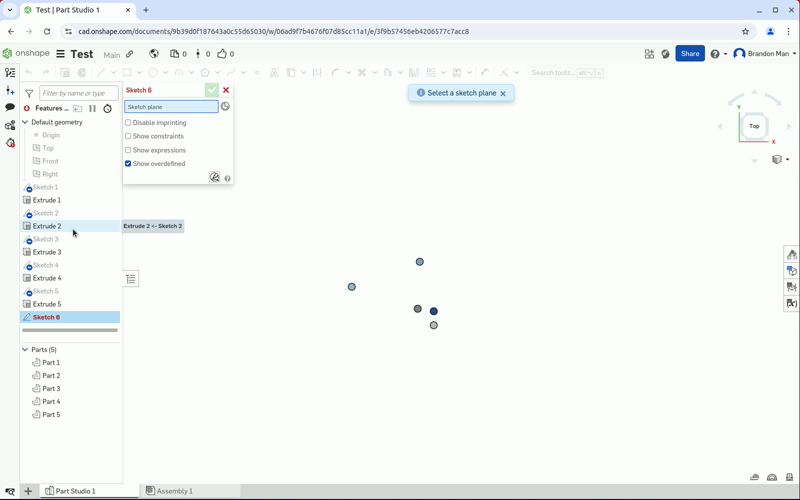
mouse_move(73, 150)
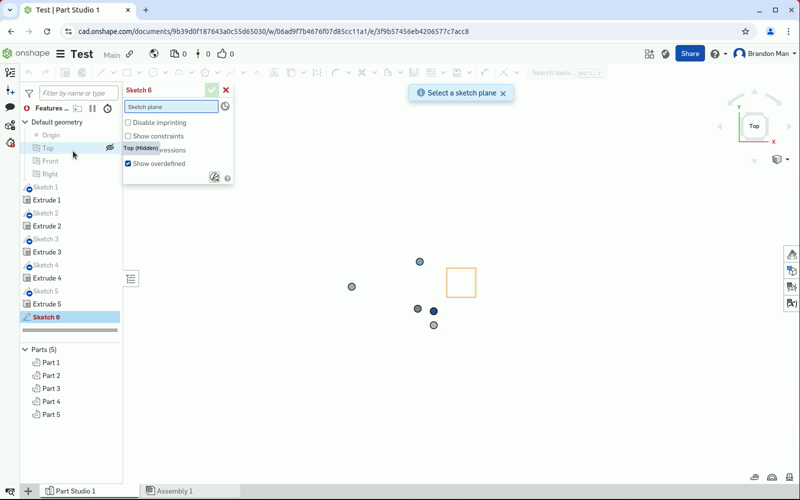
click(73, 150)
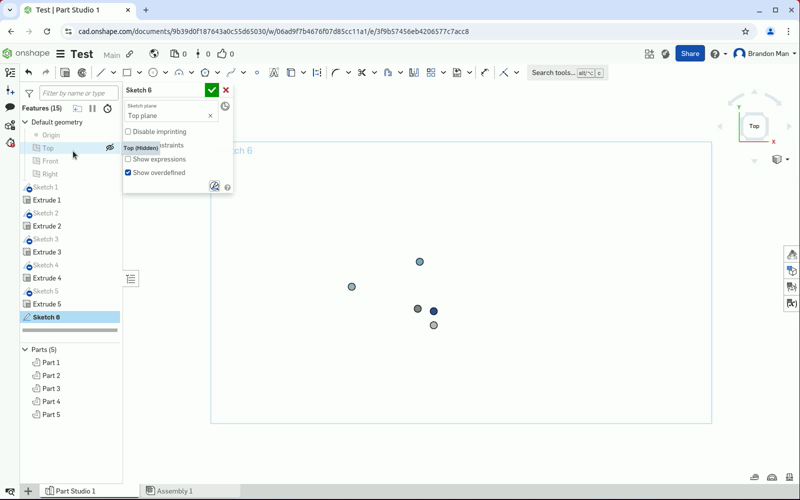
mouse_move(73, 352)
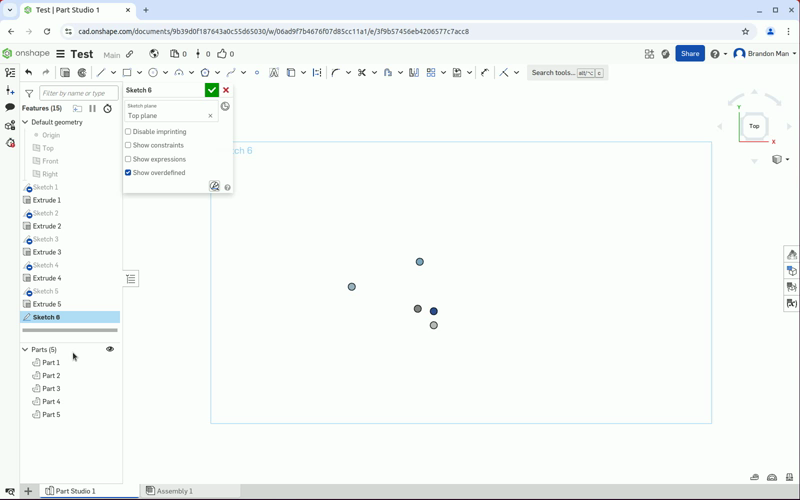
key(y)
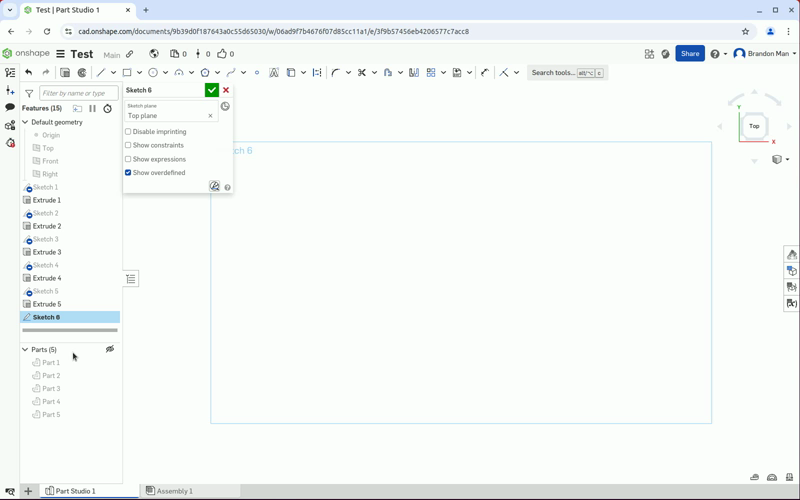
key(c)
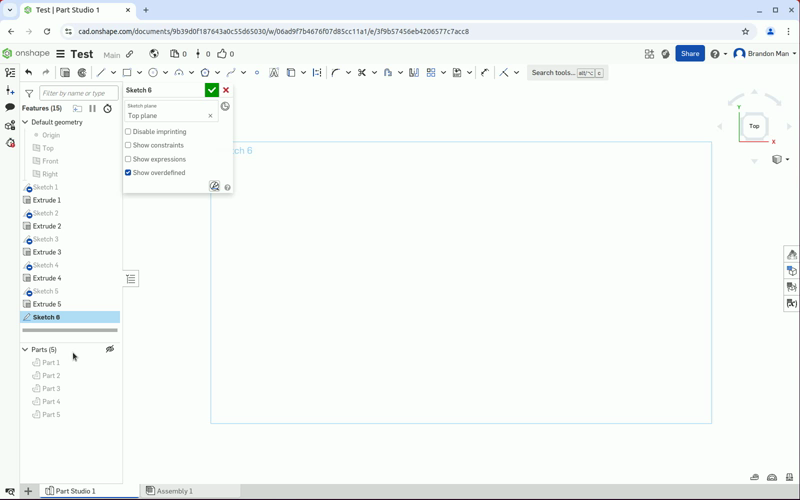
key_down(shift)
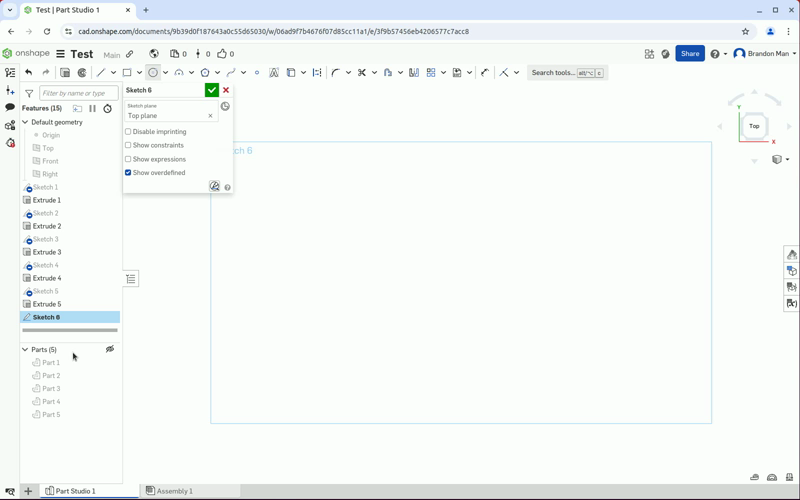
mouse_move(405, 329)
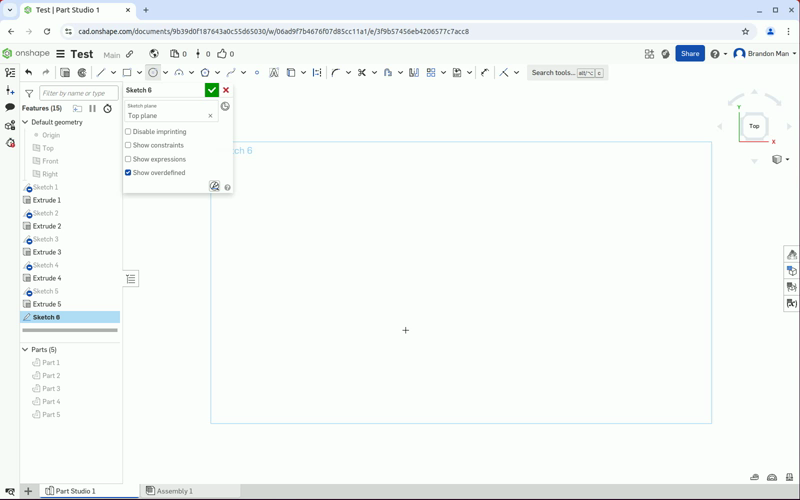
click(405, 329)
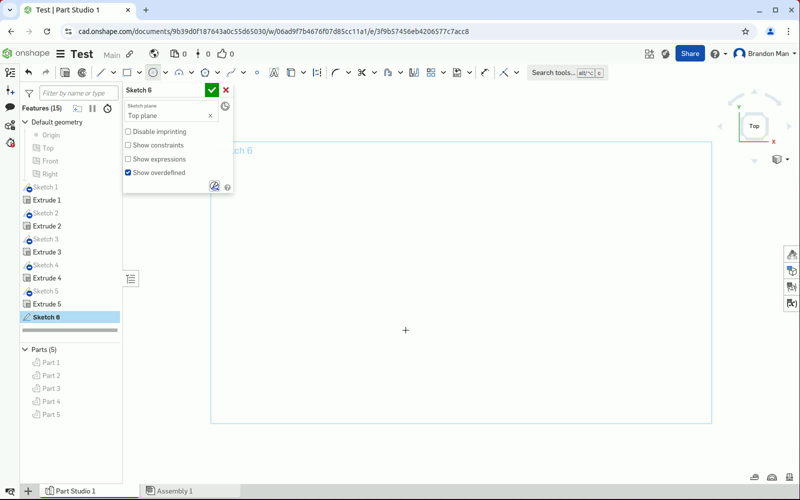
key_up(shift)
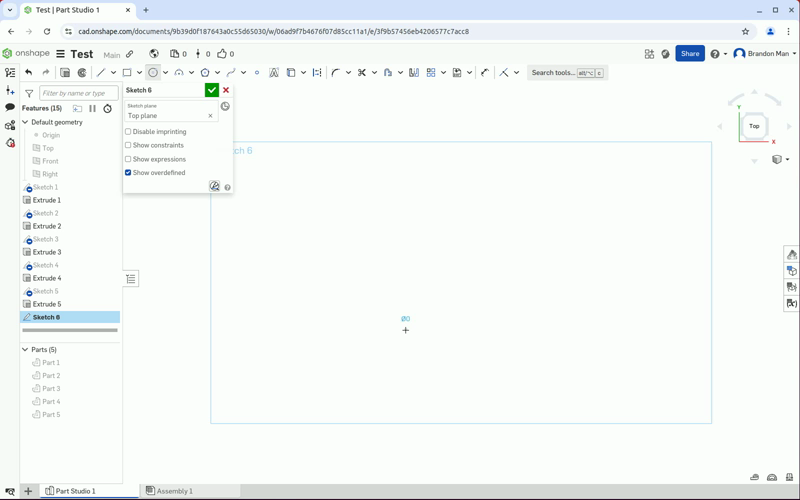
mouse_move(408, 329)
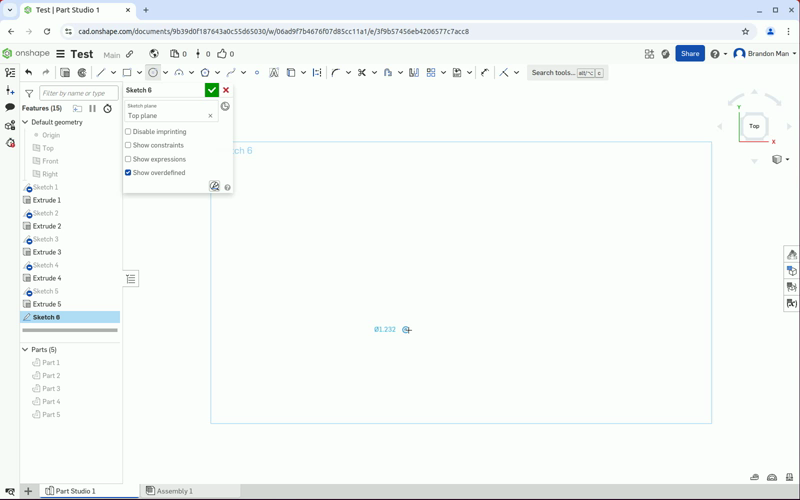
click(408, 329)
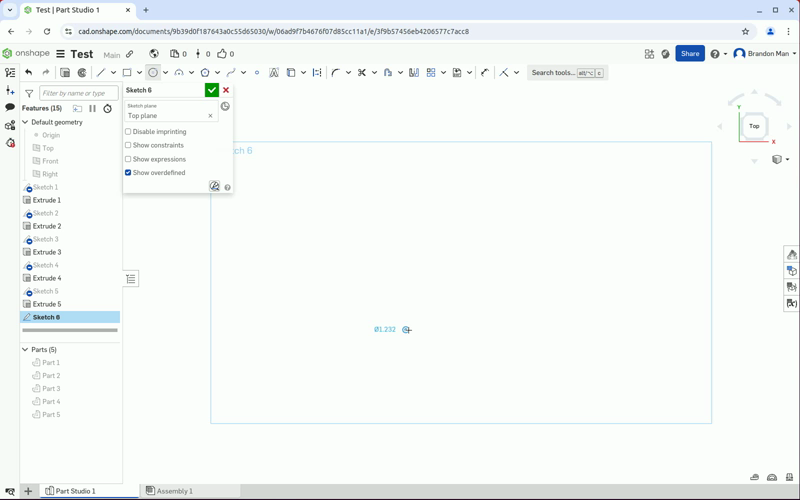
key(esc)
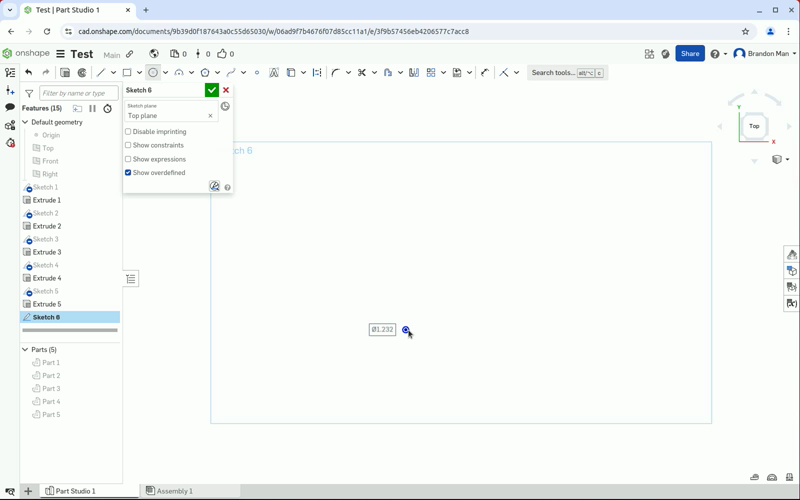
mouse_move(402, 329)
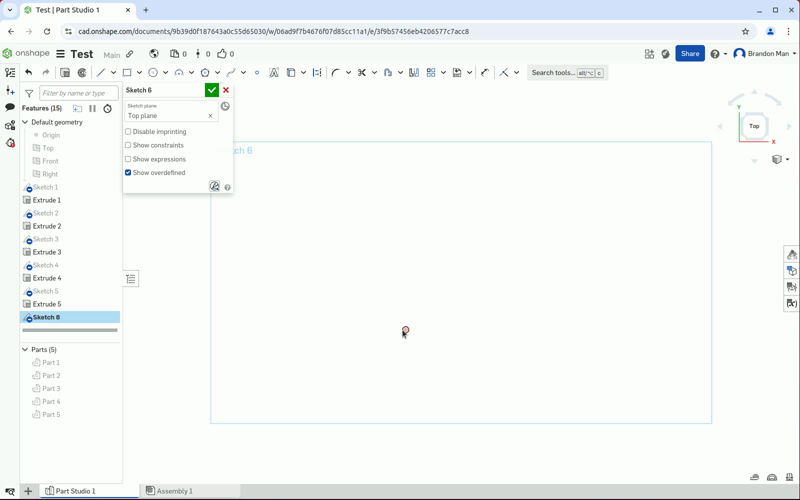
scroll(6)
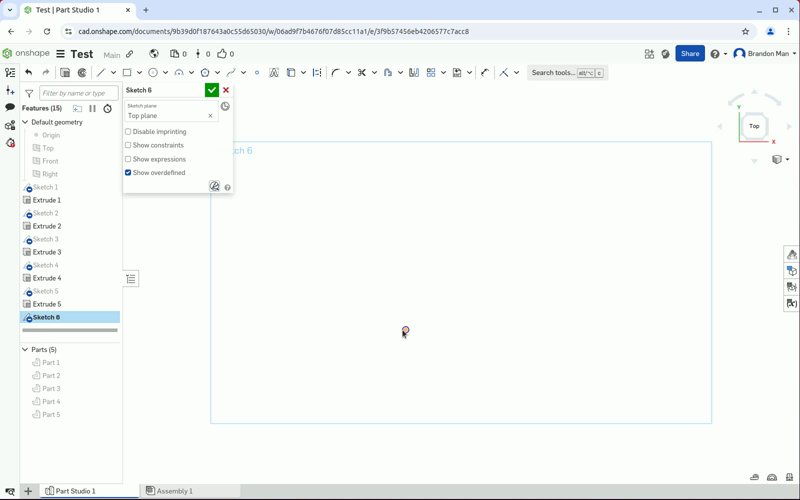
scroll(6)
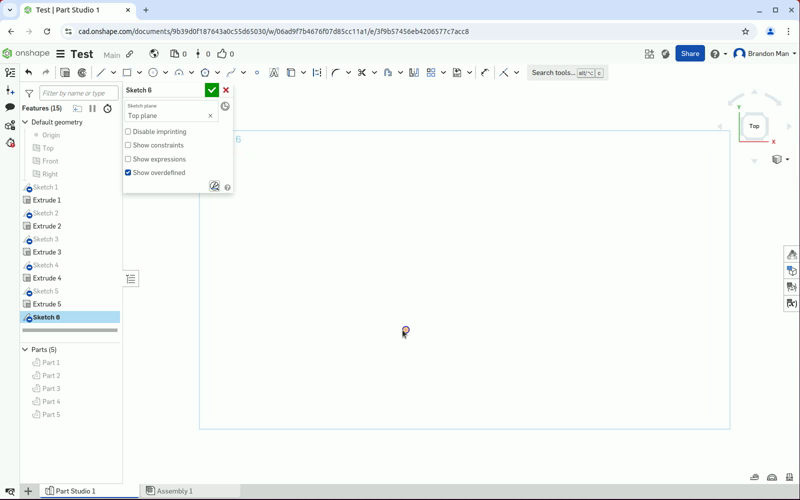
scroll(6)
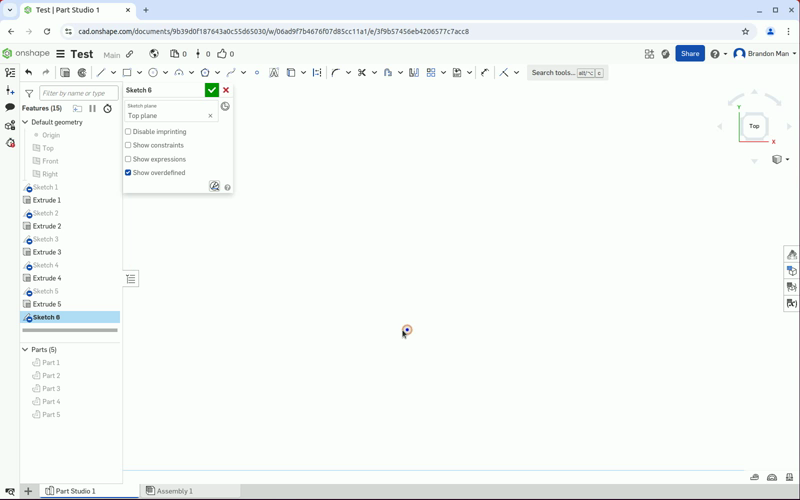
scroll(6)
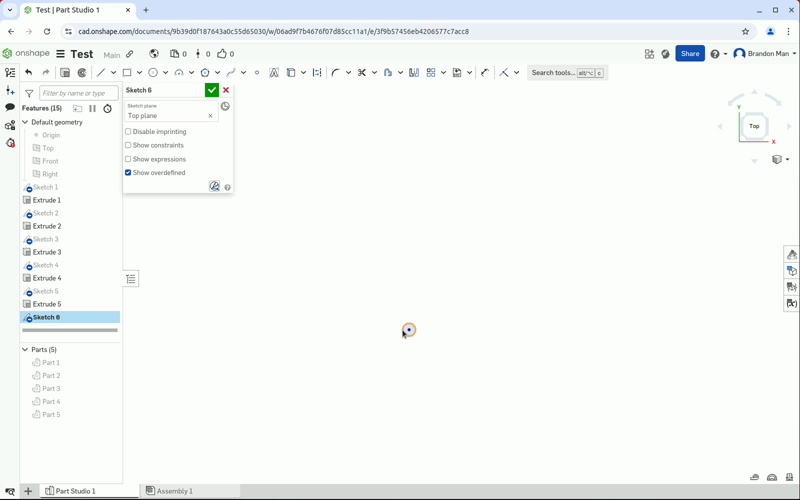
scroll(6)
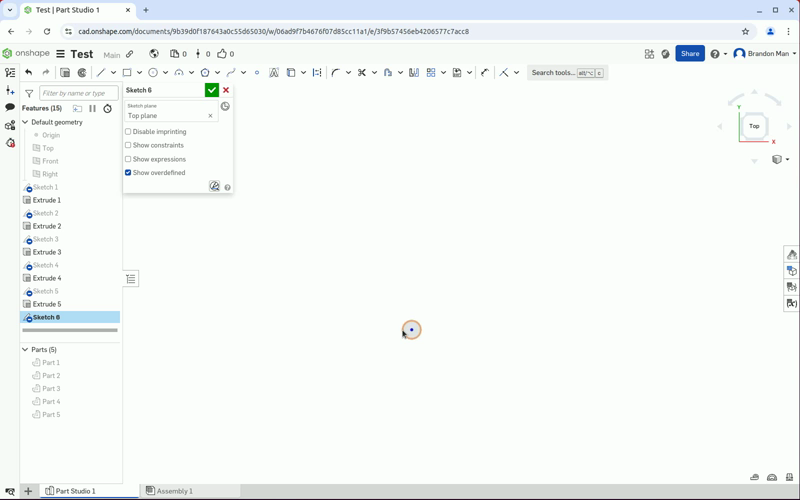
scroll(6)
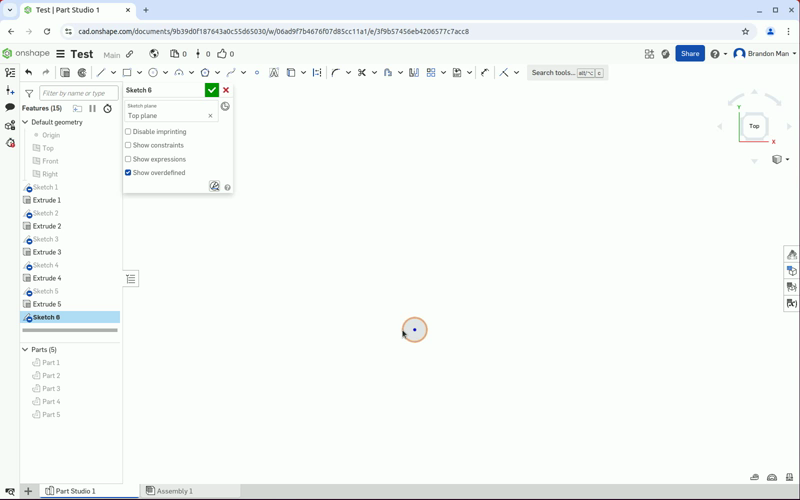
scroll(6)
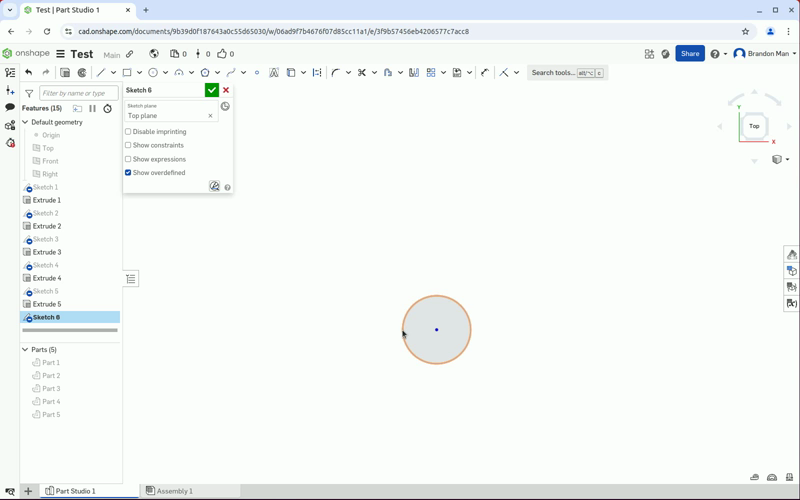
click(402, 329)
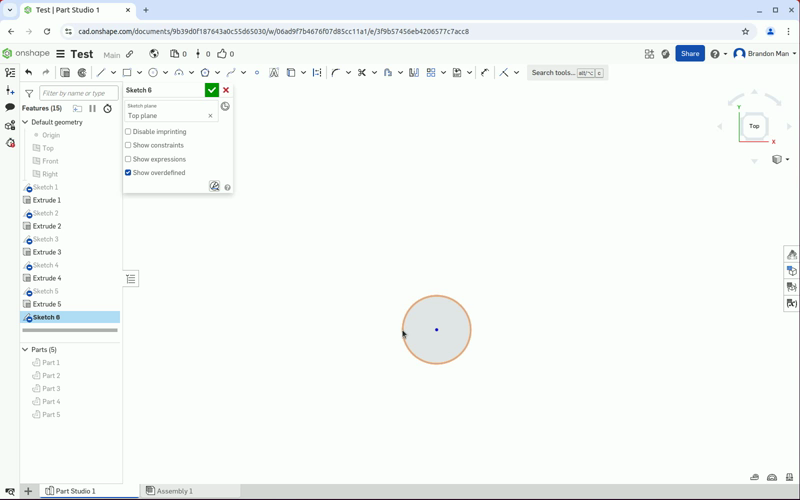
scroll(-6)
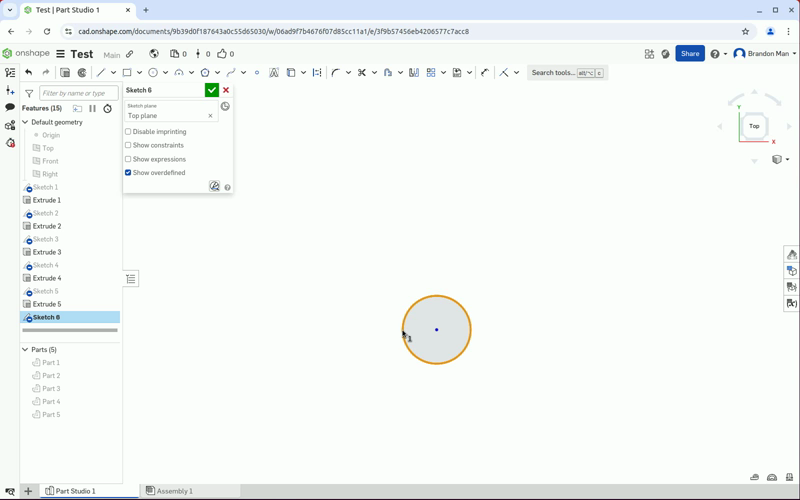
scroll(-6)
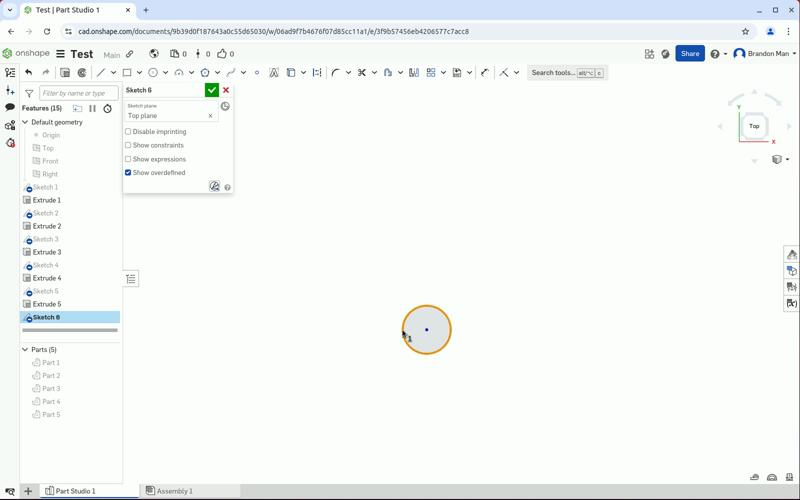
scroll(-6)
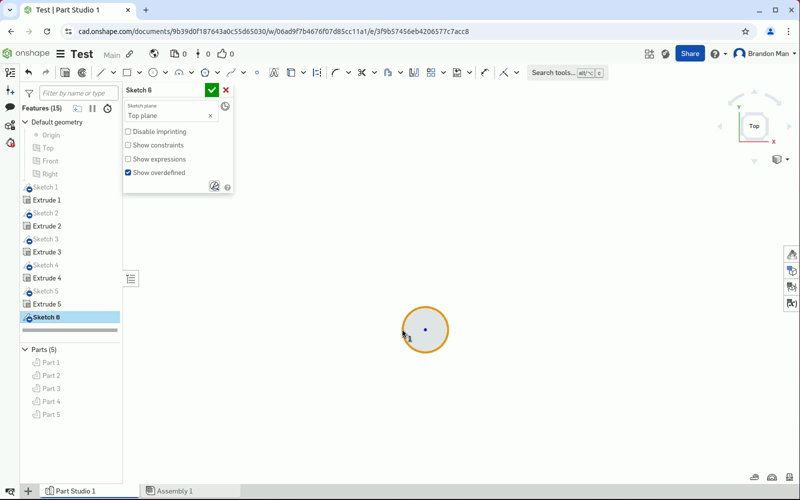
scroll(-6)
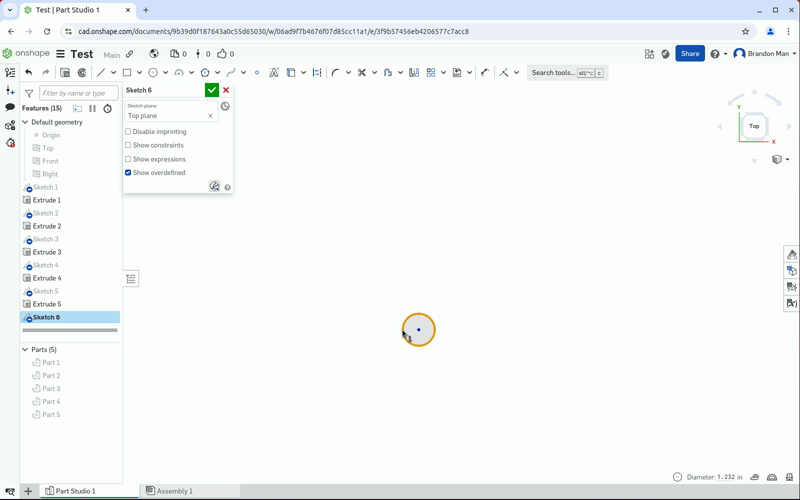
scroll(-6)
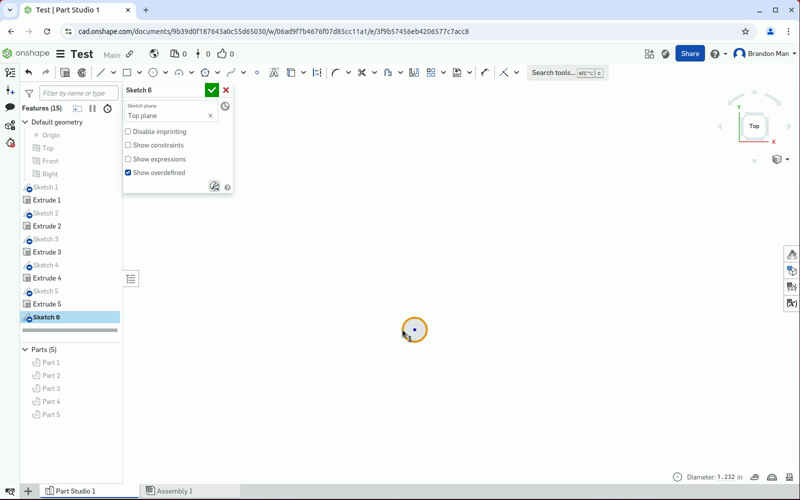
scroll(-6)
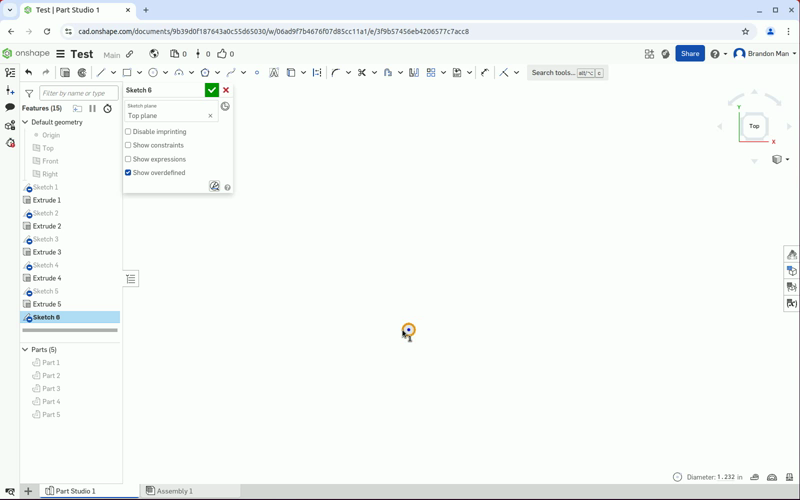
scroll(-6)
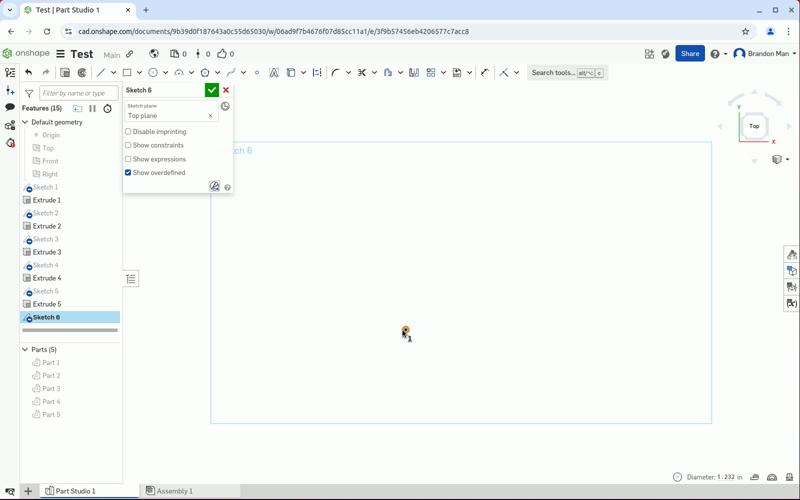
mouse_move(73, 352)
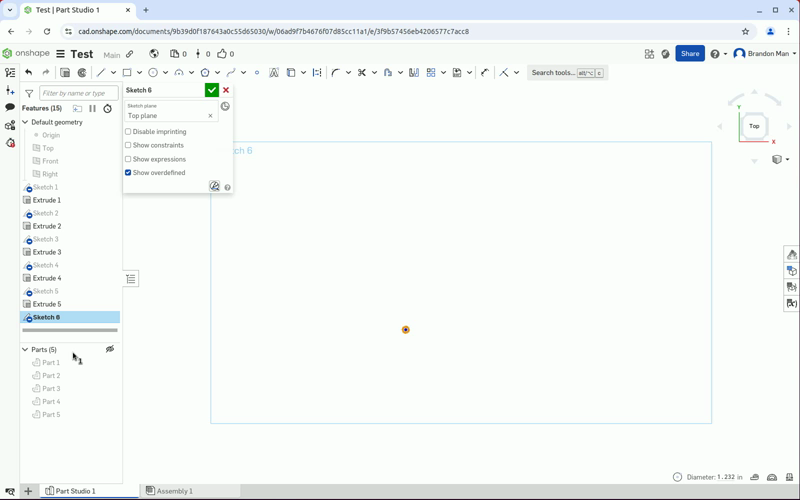
key(shift+y)
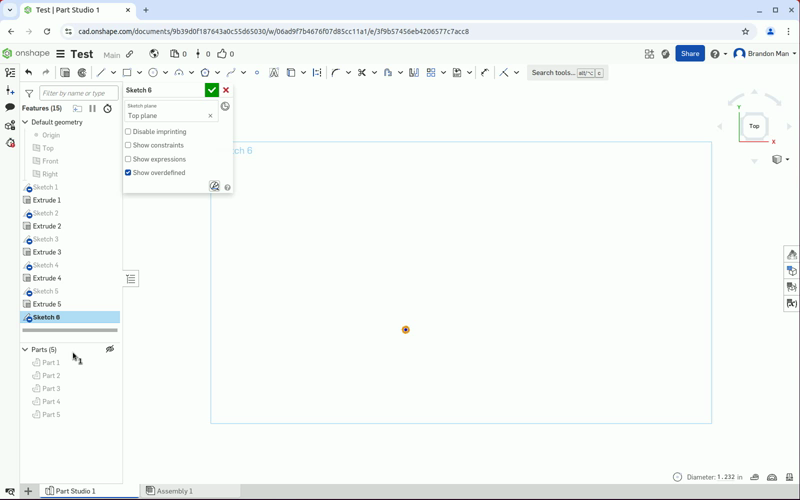
key(shift+e)
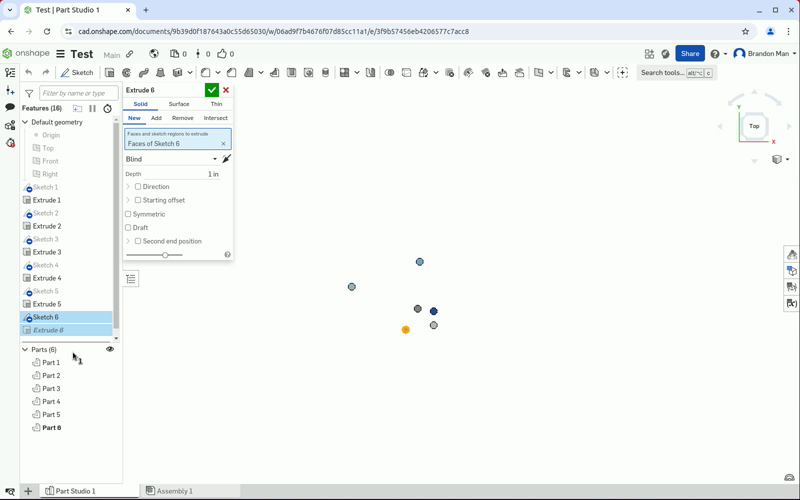
mouse_move(143, 106)
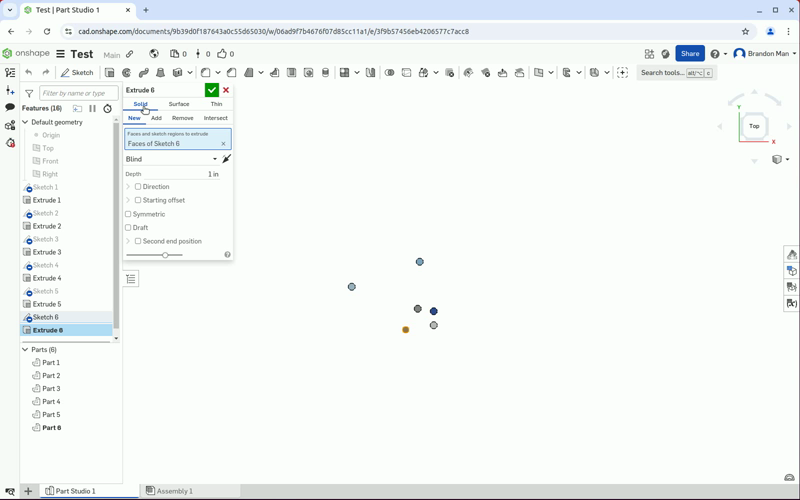
click(143, 106)
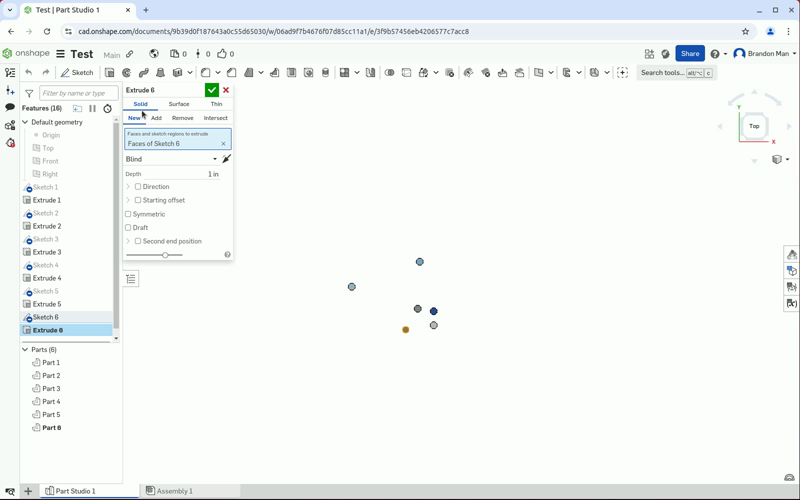
mouse_move(137, 120)
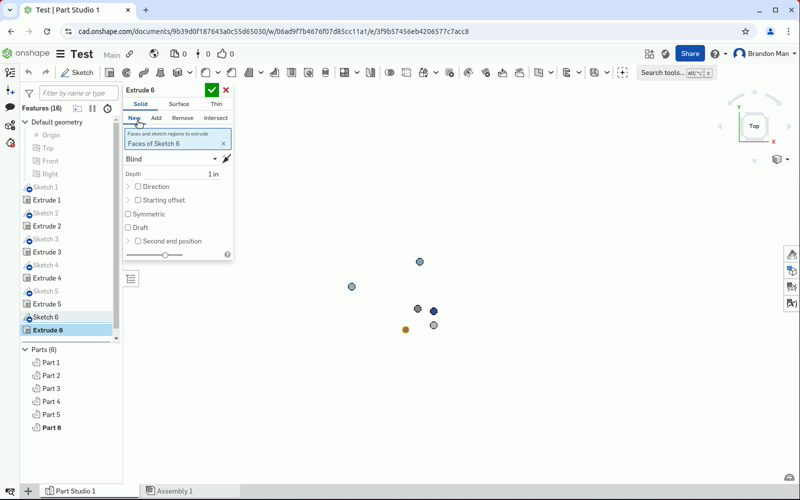
click(137, 120)
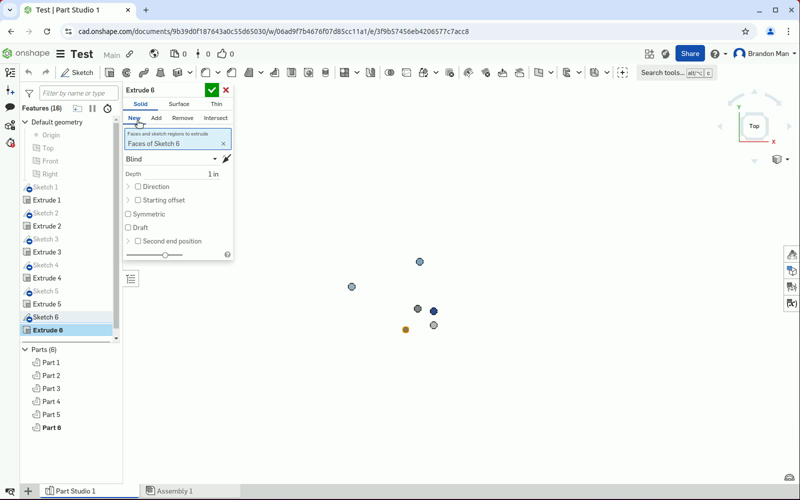
key(tab, 4)
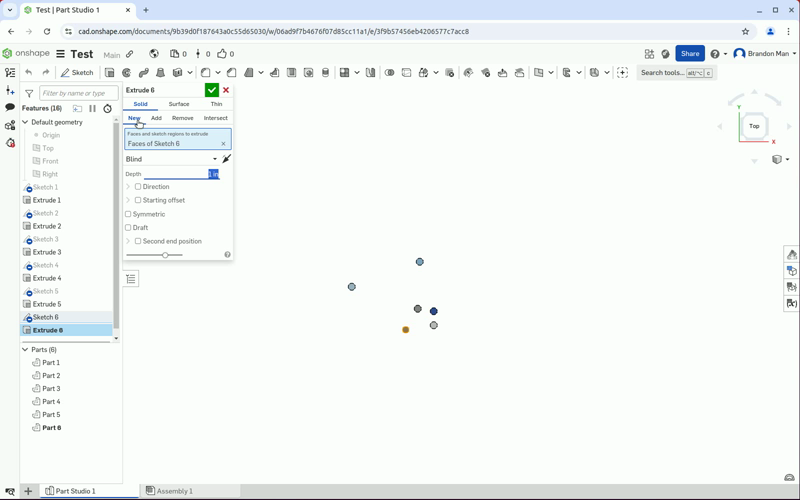
text(18.775)
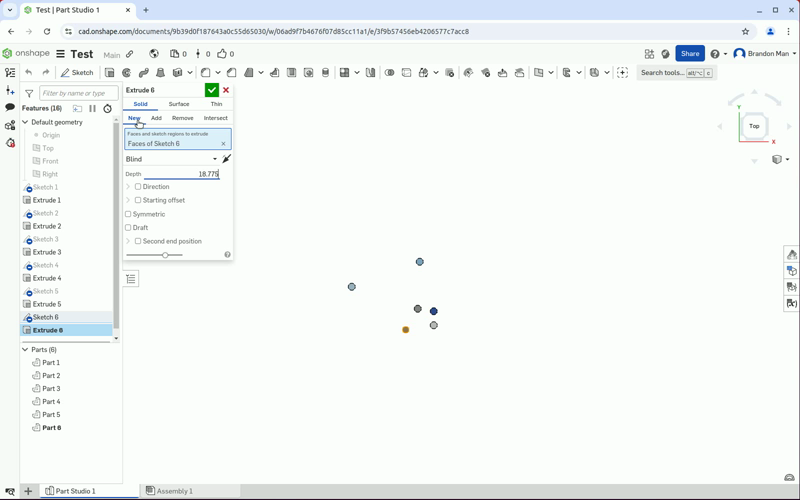
key(enter)
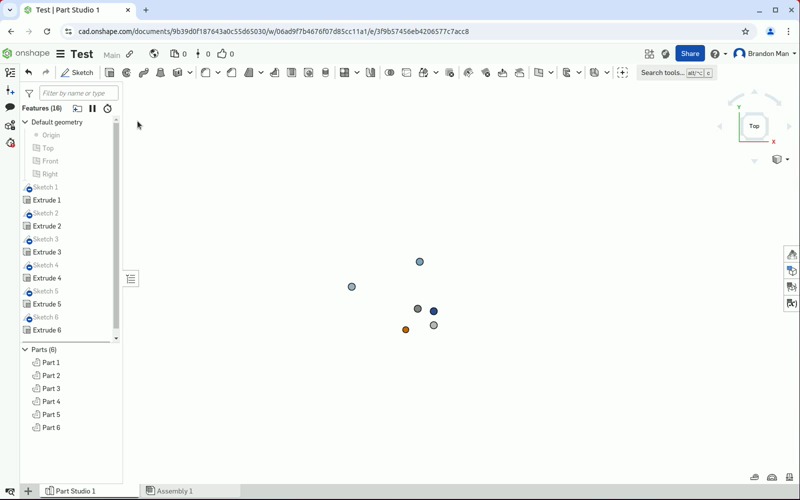
key(shift+h)
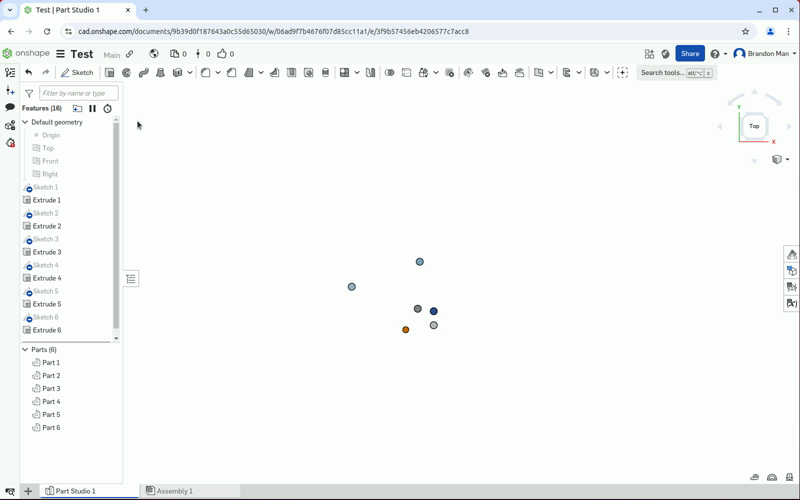
key(shift+h)
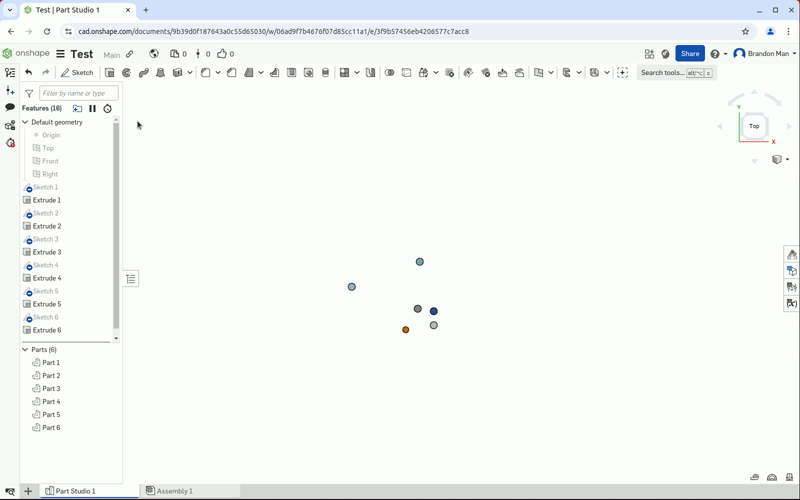
mouse_move(69, 189)
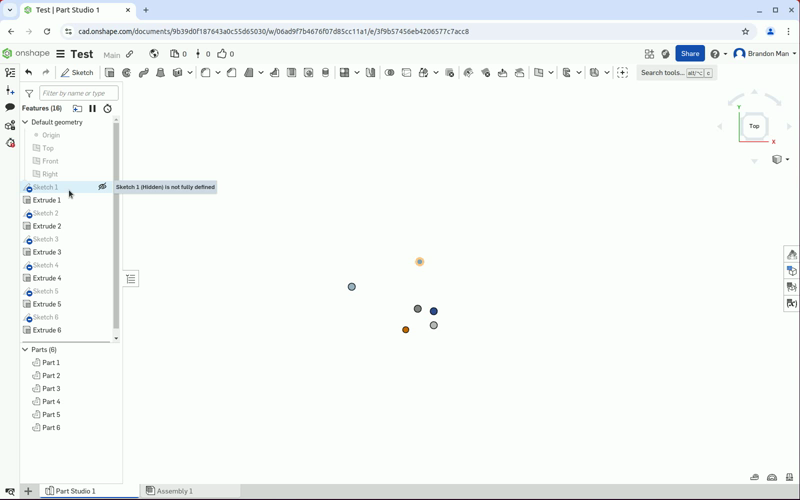
click(69, 189)
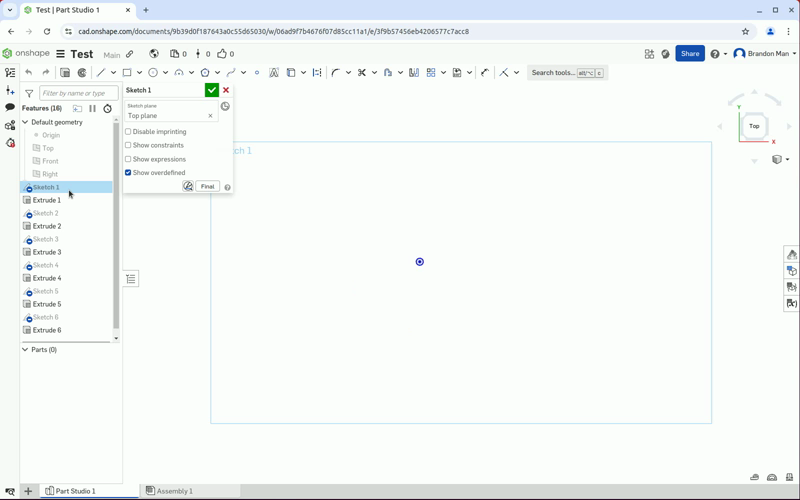
mouse_move(229, 92)
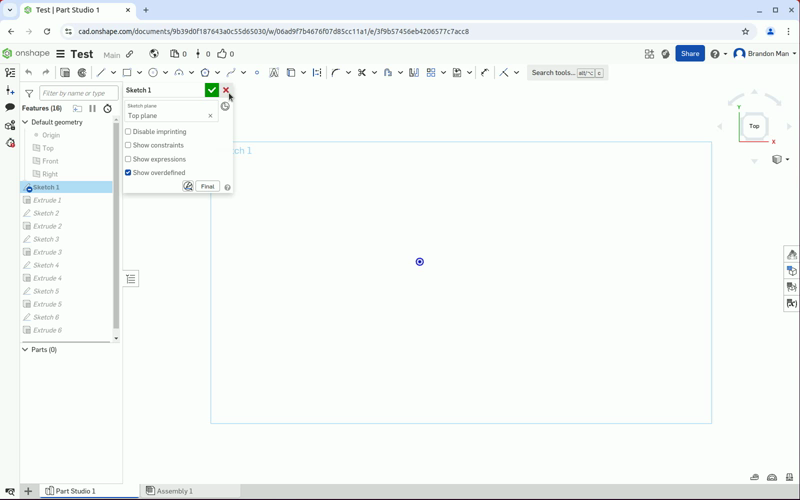
click(229, 92)
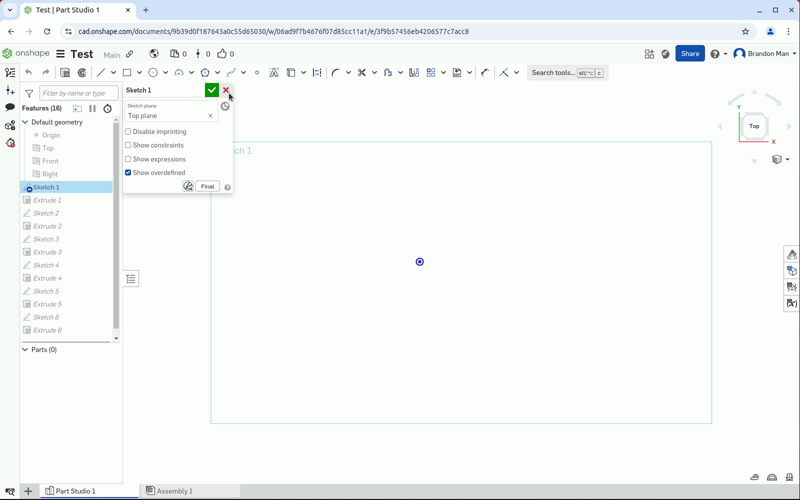
key(shift+s)
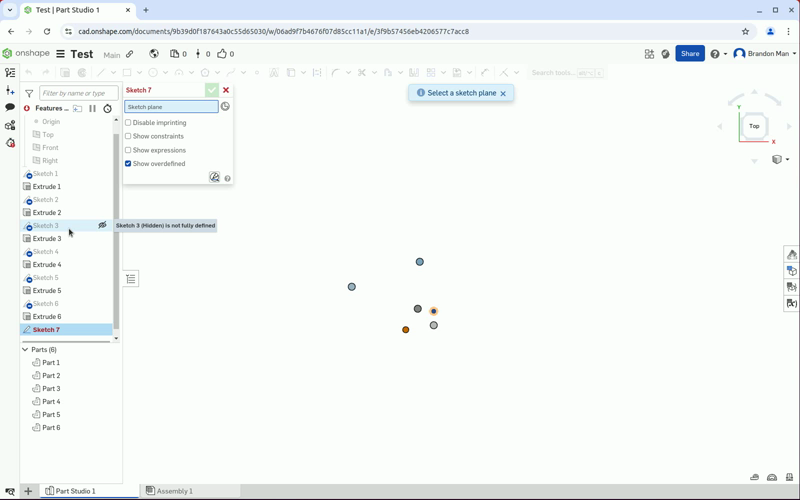
scroll(3)
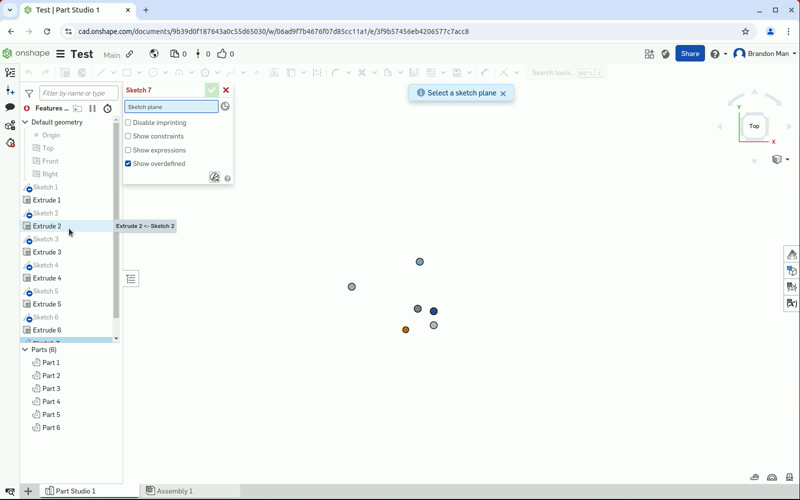
mouse_move(69, 150)
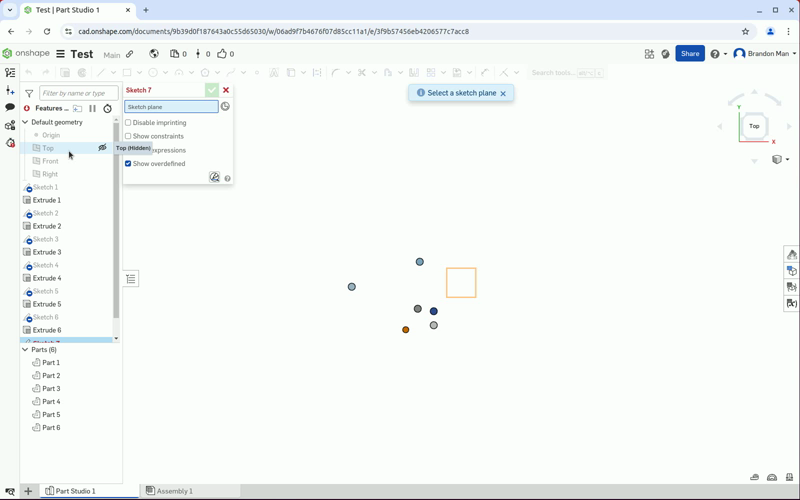
click(69, 150)
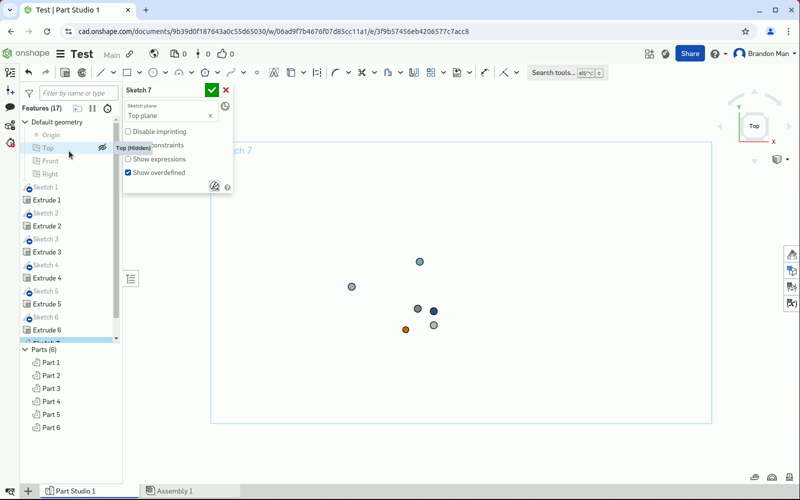
mouse_move(73, 352)
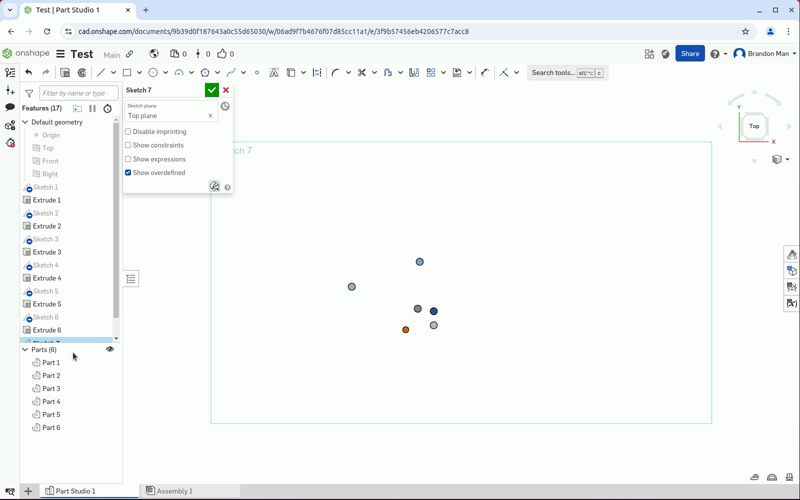
key(y)
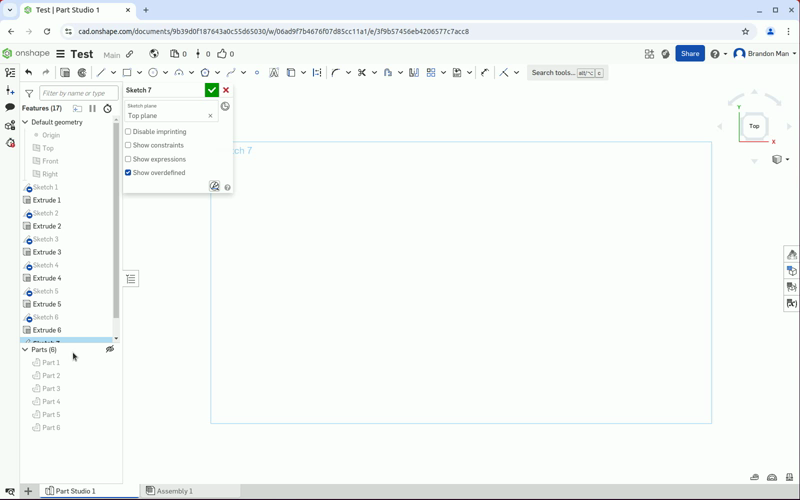
key(l)
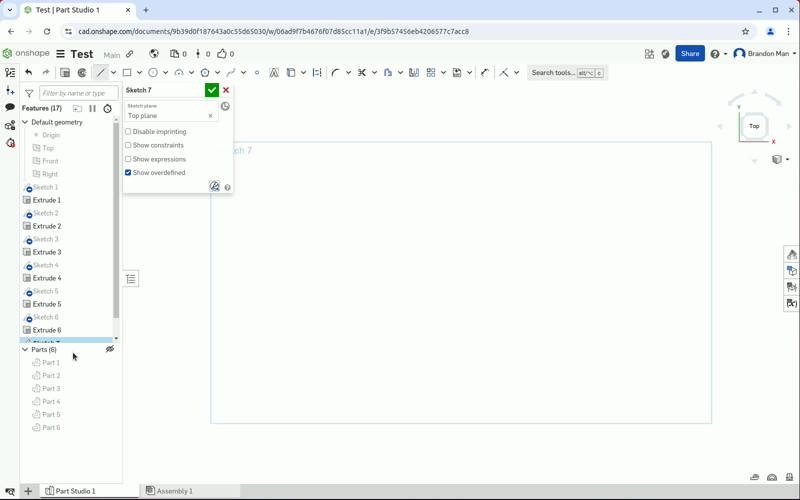
key_down(shift)
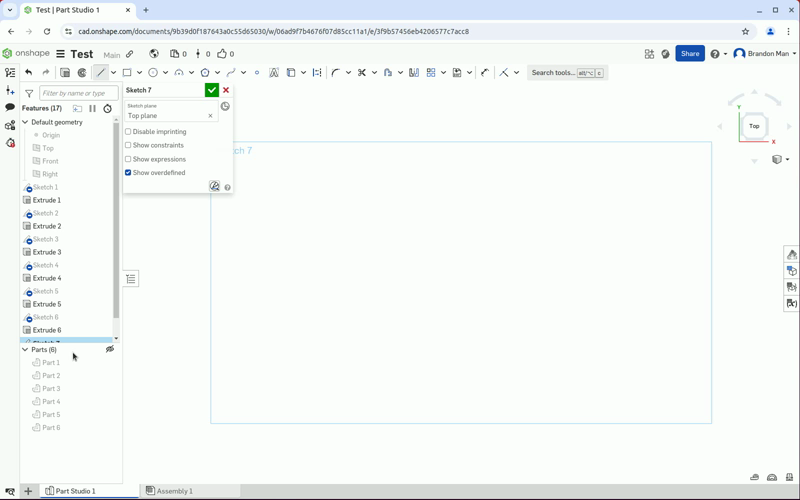
mouse_move(529, 300)
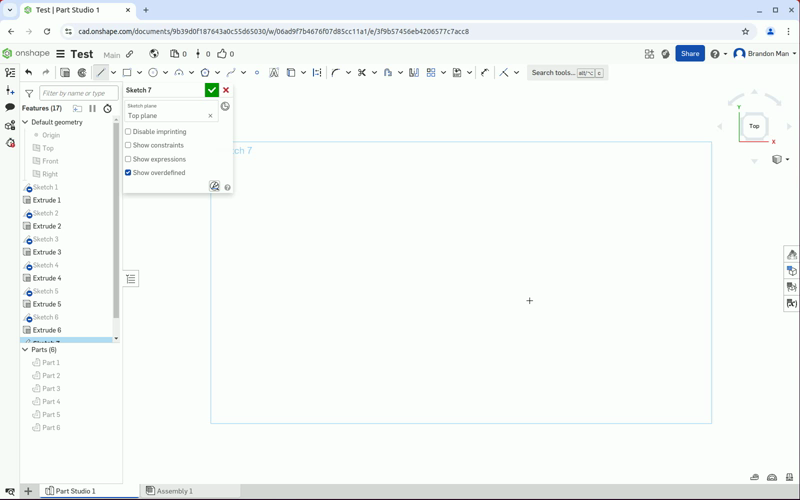
click(529, 300)
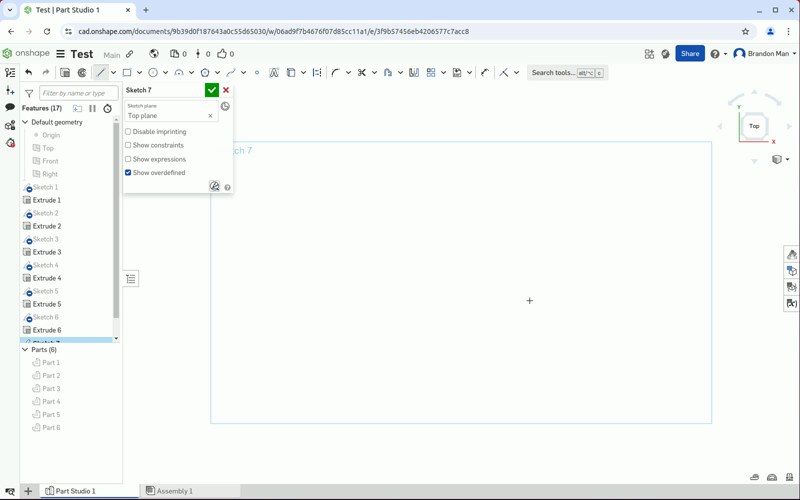
key_up(shift)
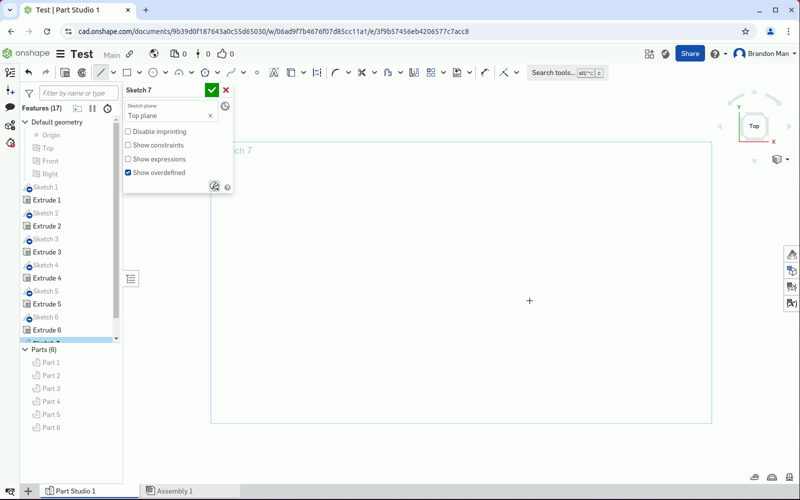
key_down(shift)
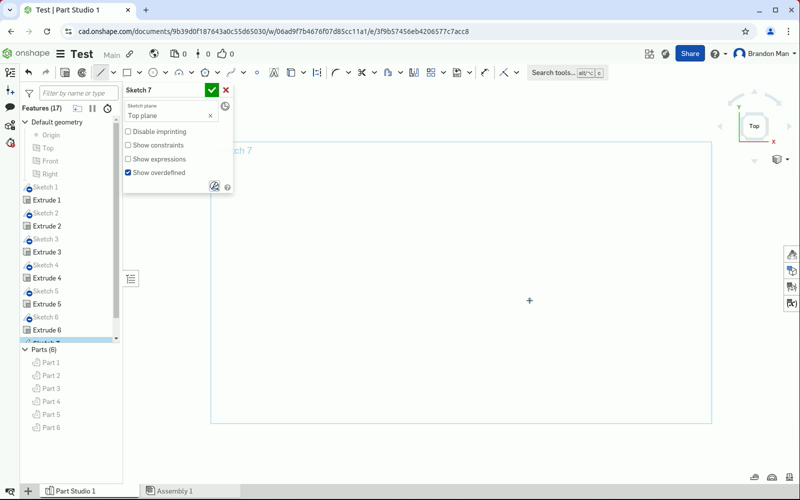
mouse_move(559, 300)
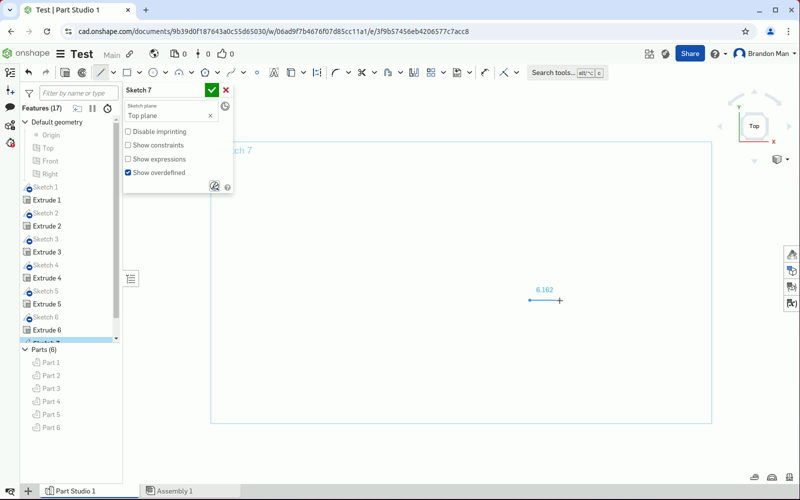
mouse_move(560, 300)
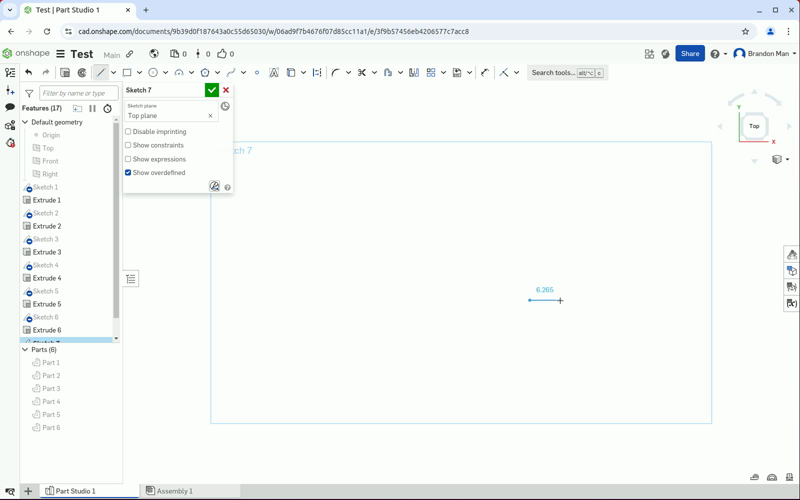
click(560, 300)
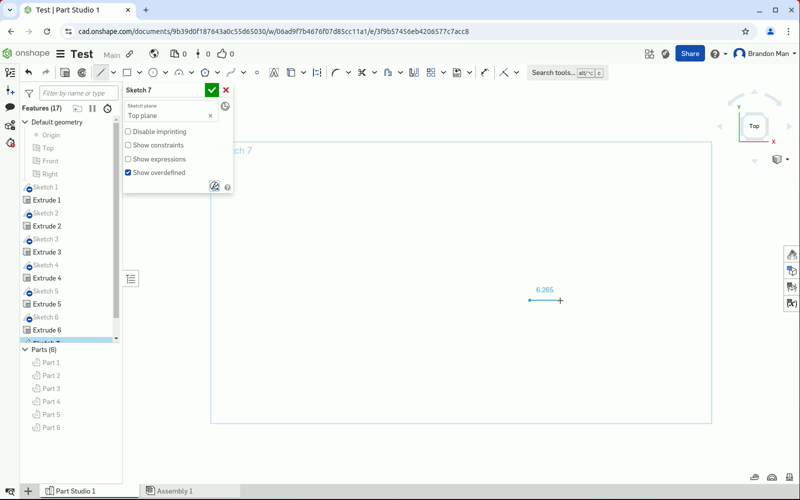
key_up(shift)
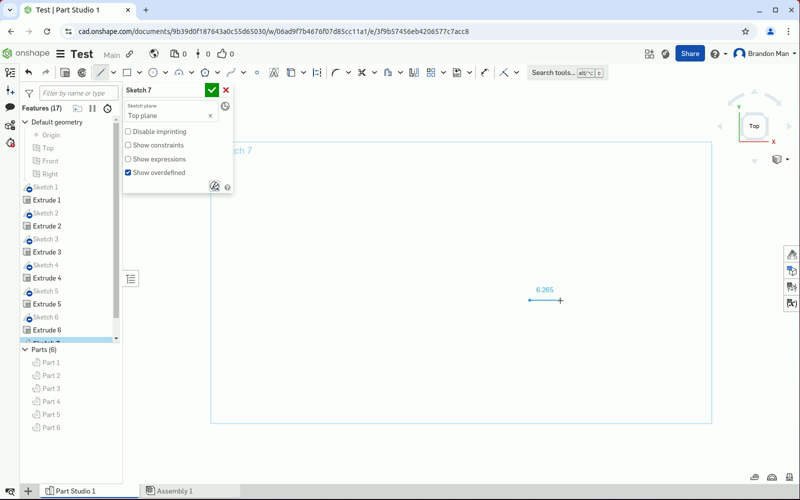
key_down(shift)
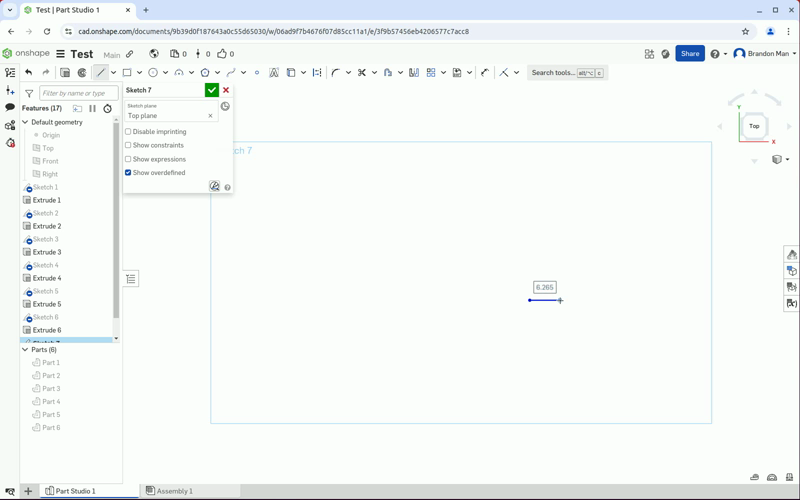
mouse_move(589, 300)
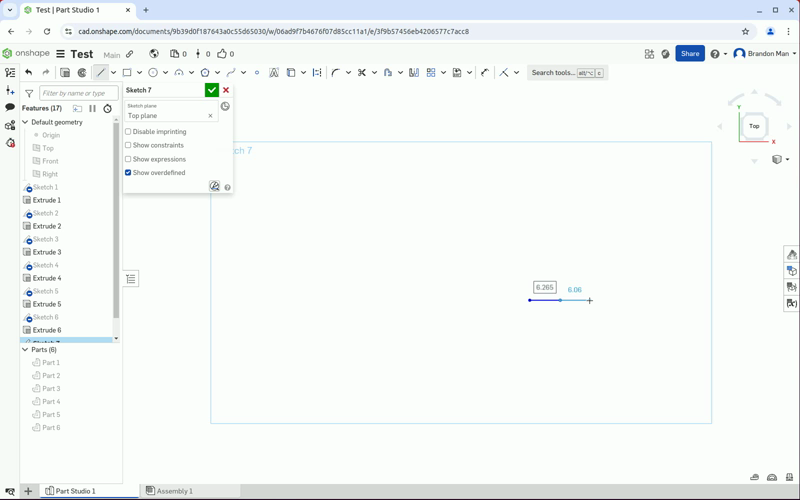
mouse_move(560, 252)
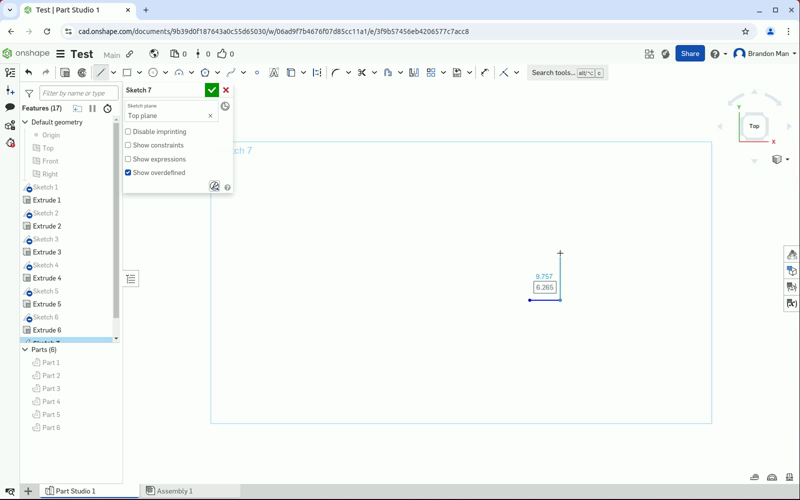
click(560, 252)
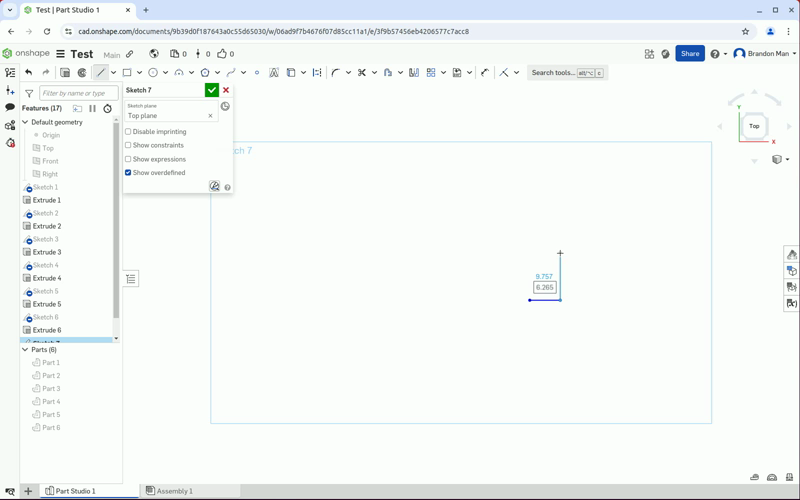
key_up(shift)
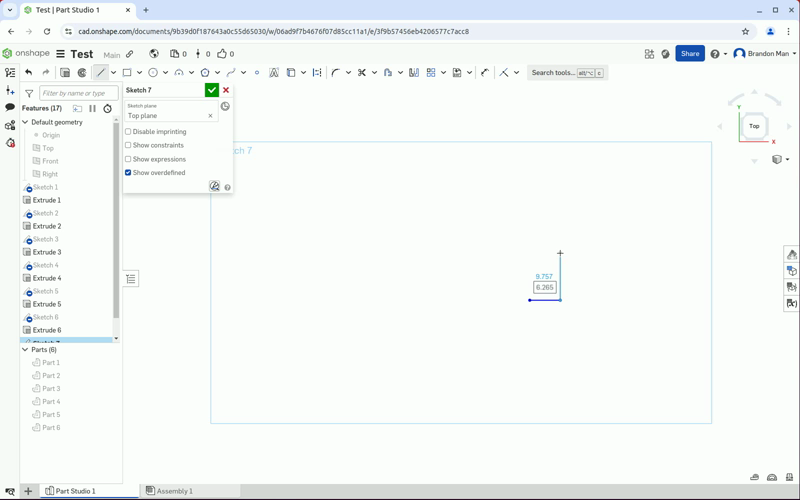
key_down(shift)
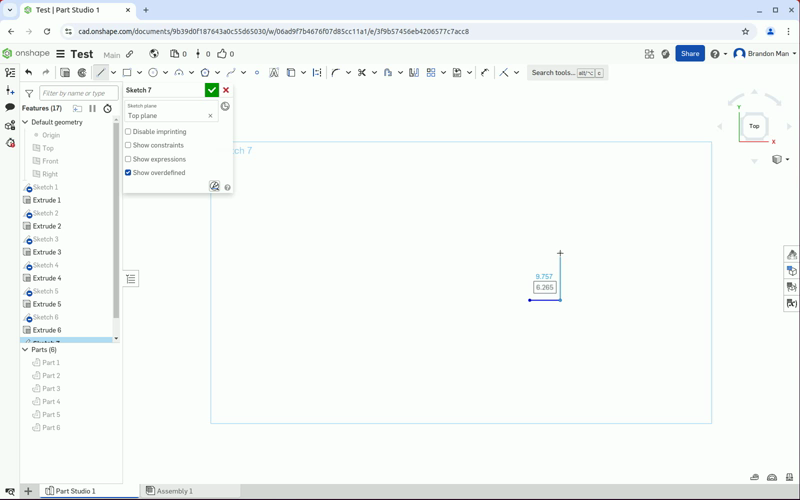
mouse_move(589, 252)
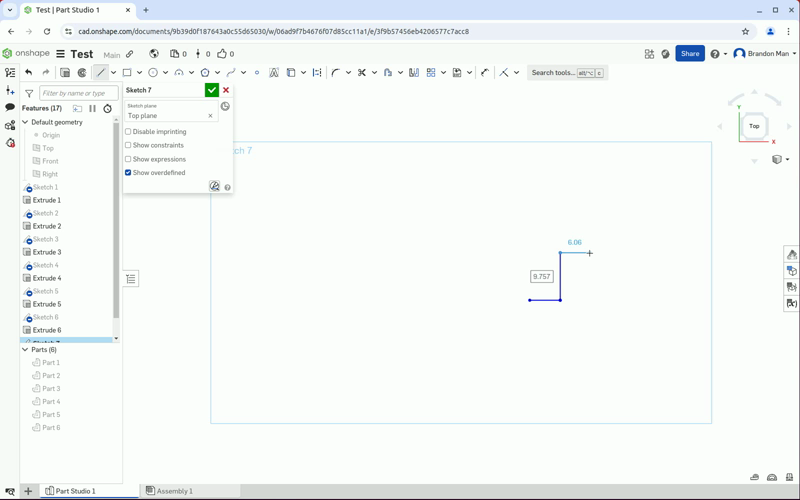
mouse_move(529, 252)
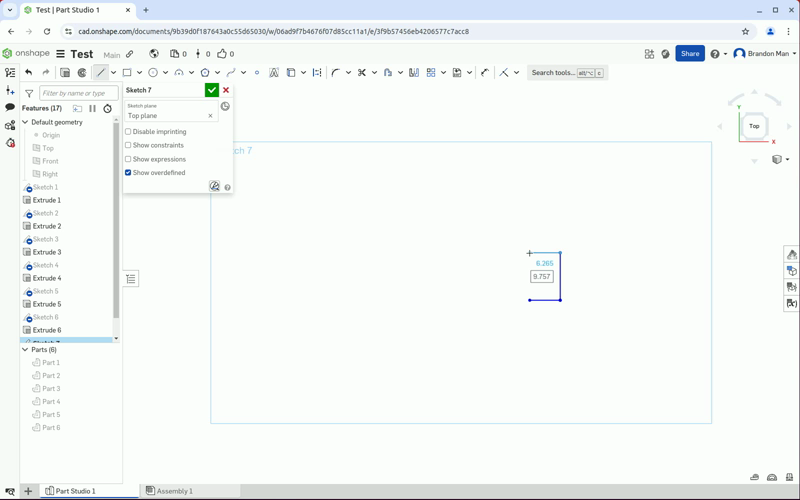
click(529, 252)
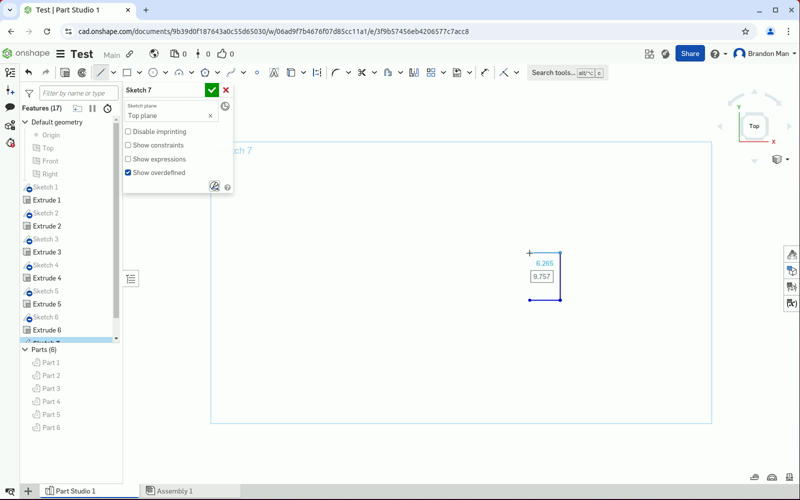
key_up(shift)
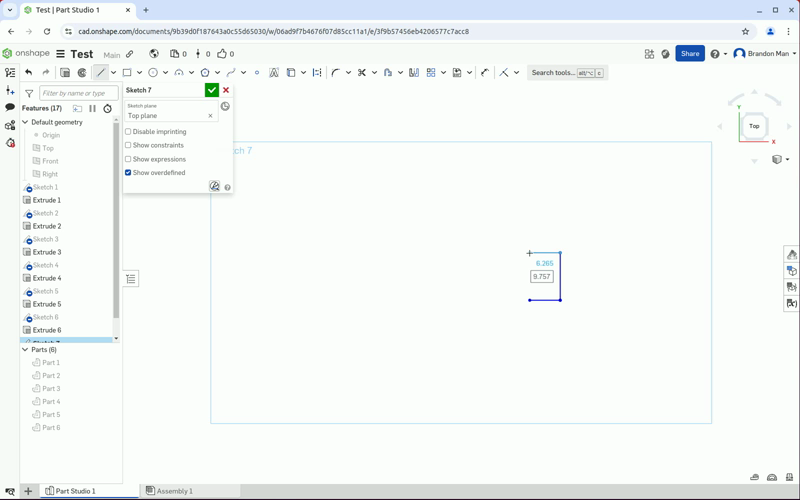
mouse_move(559, 252)
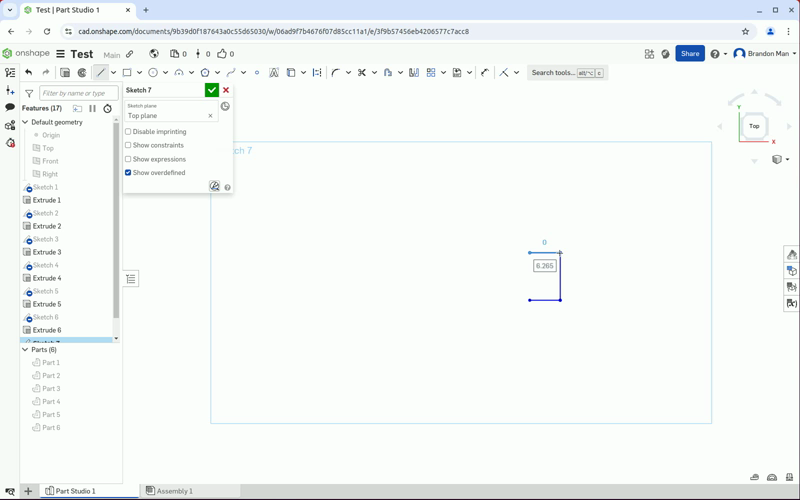
key_down(shift)
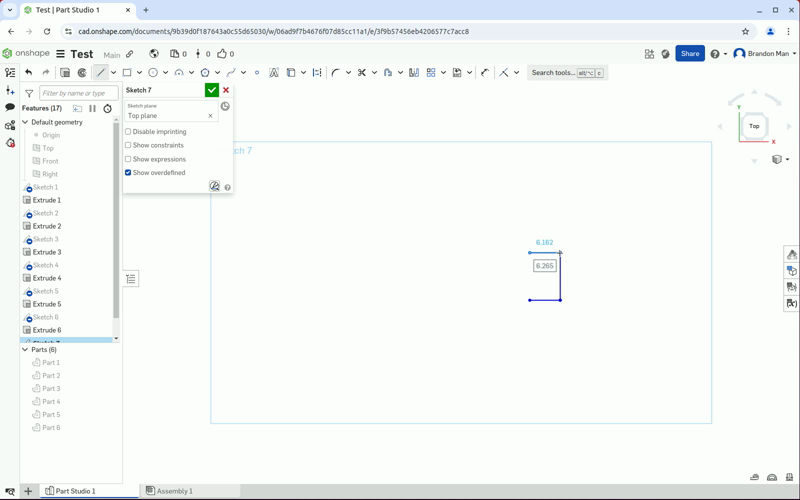
mouse_move(529, 300)
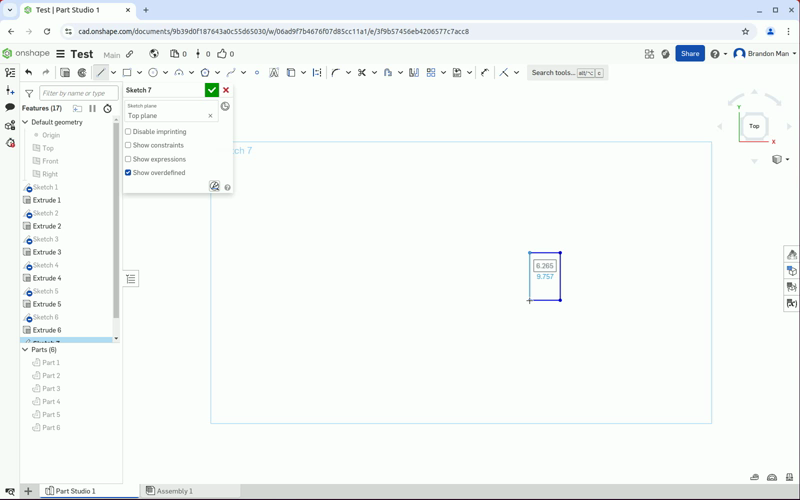
key_up(shift)
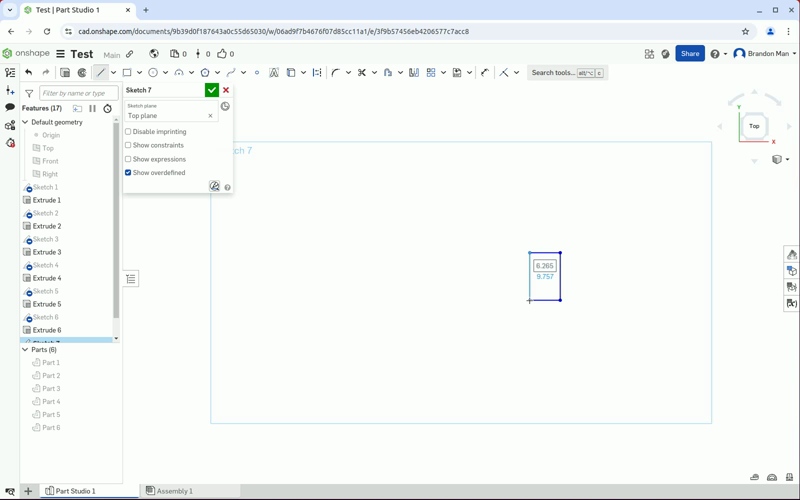
click(529, 300)
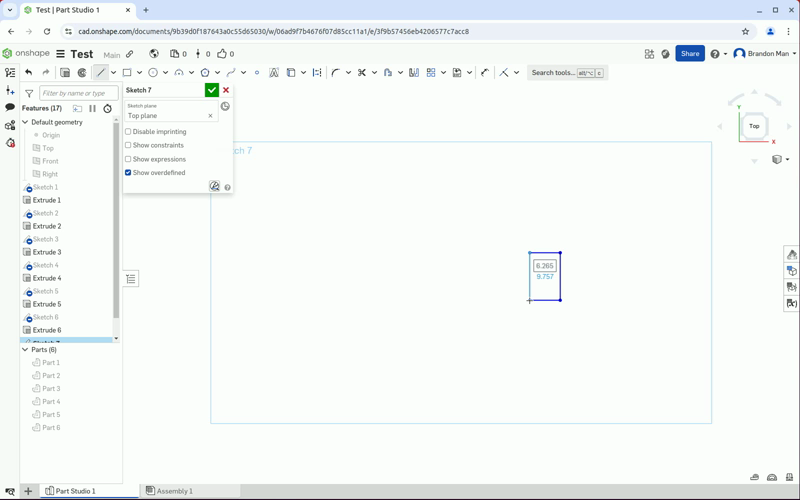
key(esc)
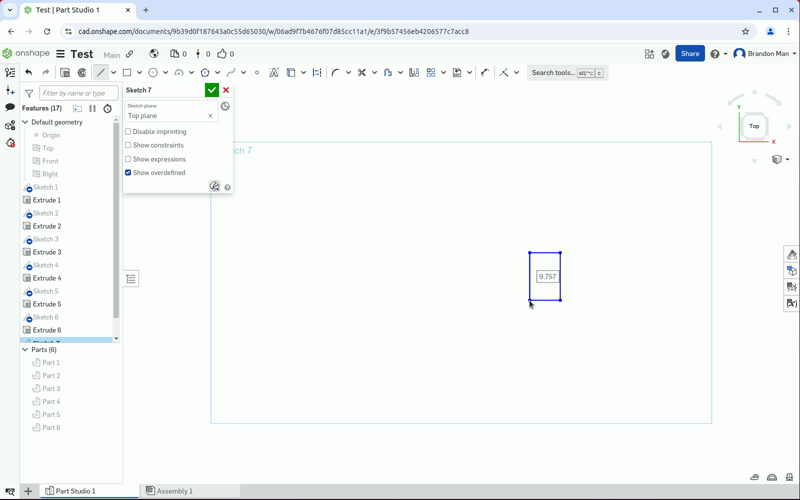
mouse_move(549, 289)
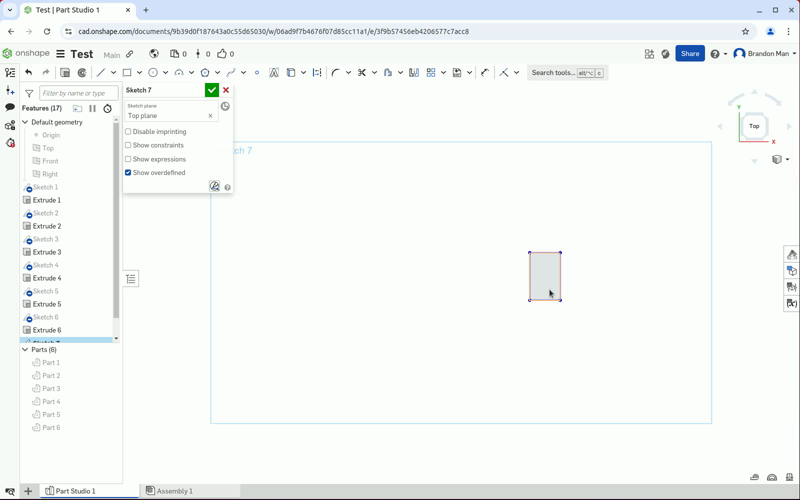
scroll(6)
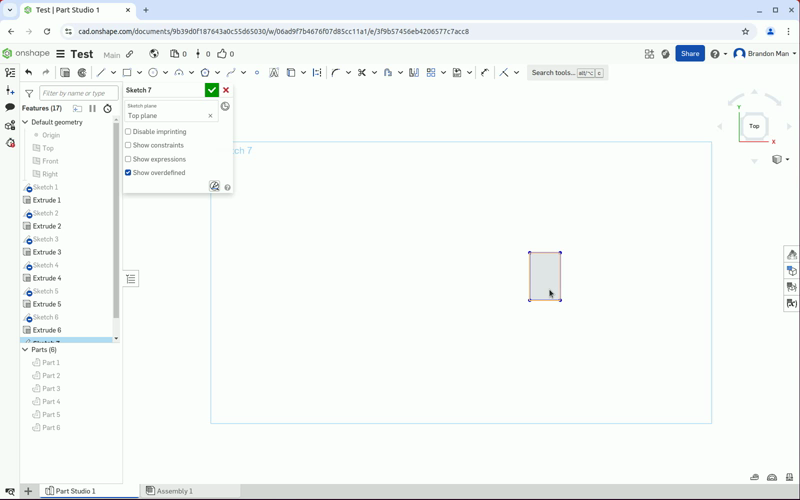
scroll(6)
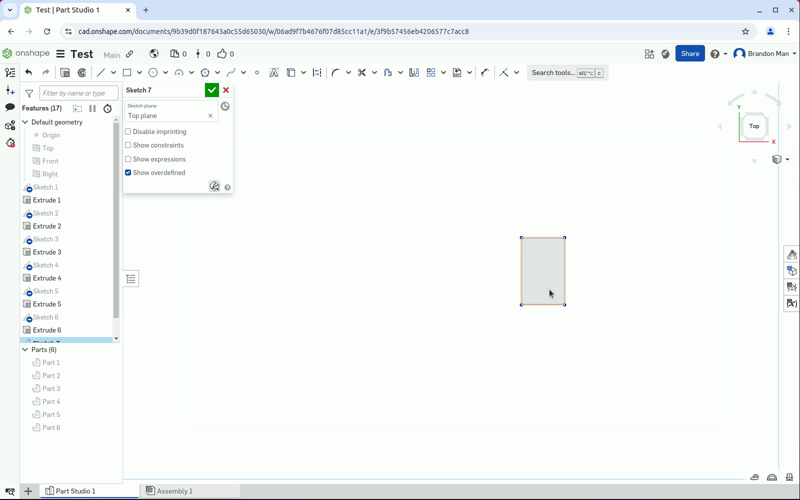
scroll(6)
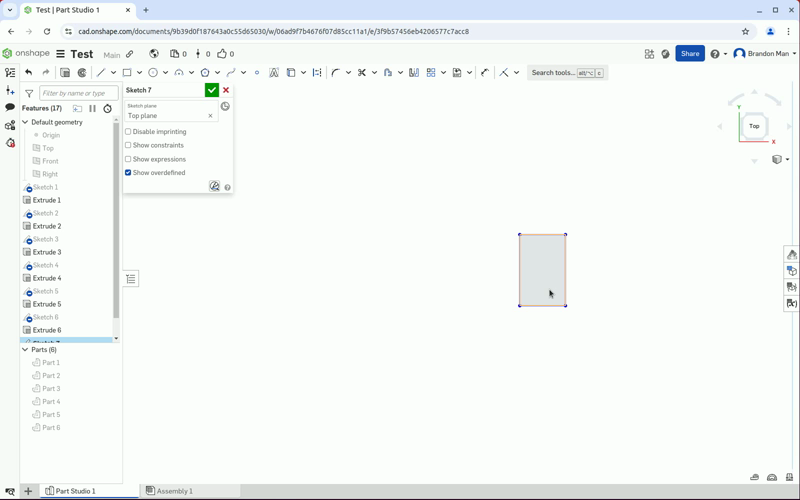
scroll(6)
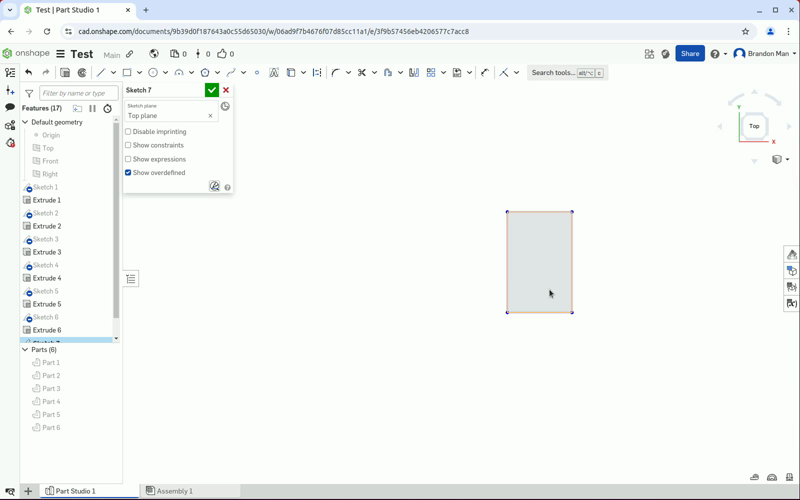
scroll(6)
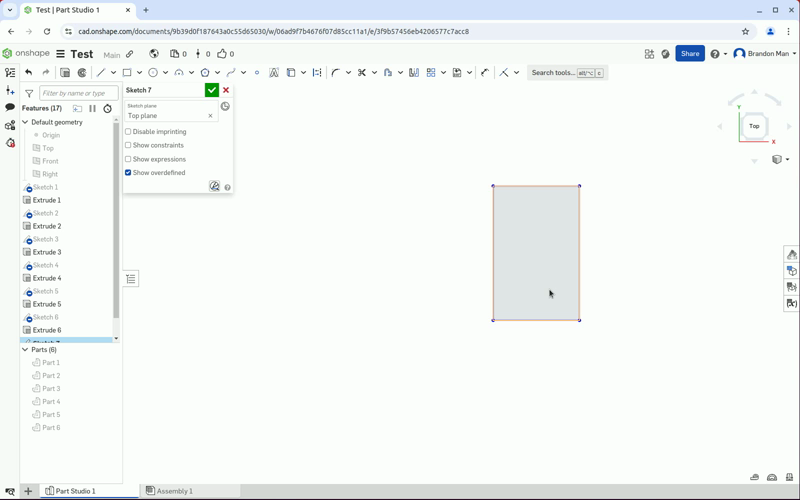
scroll(6)
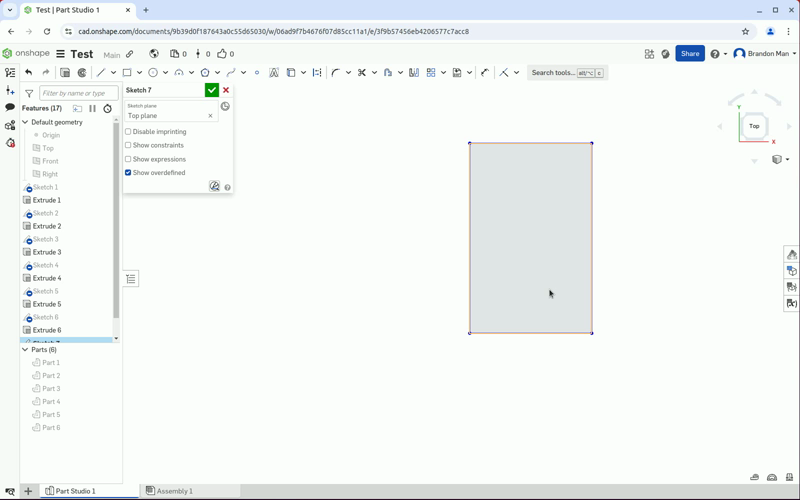
scroll(6)
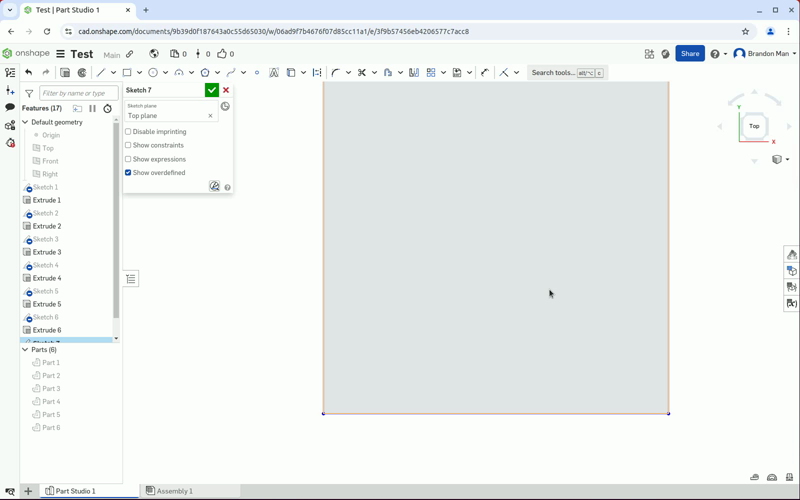
click(549, 289)
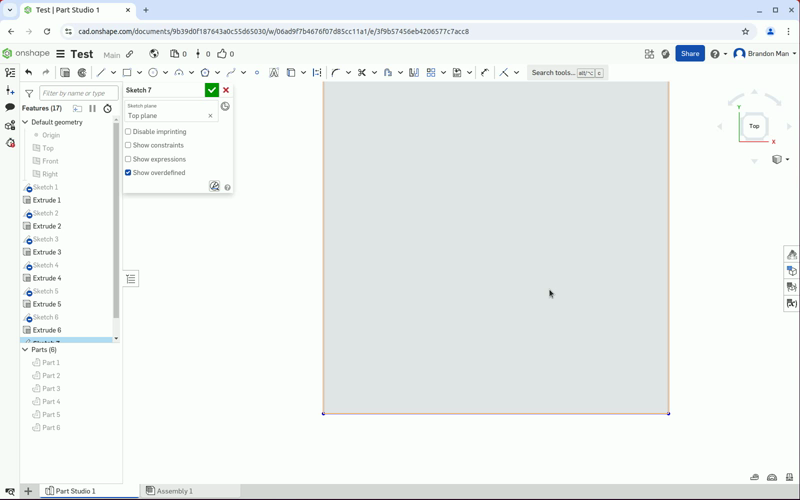
scroll(-6)
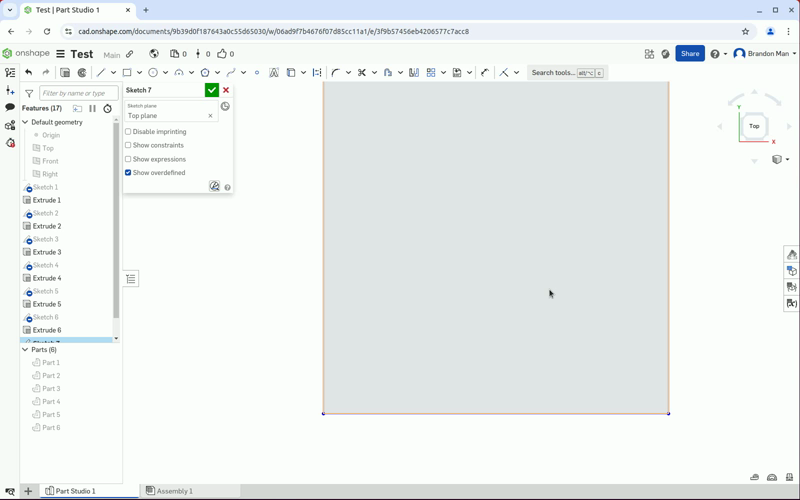
scroll(-6)
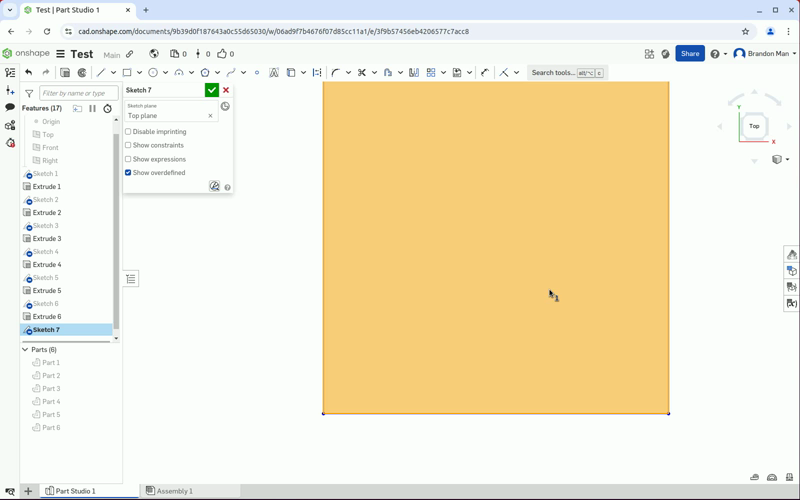
scroll(-6)
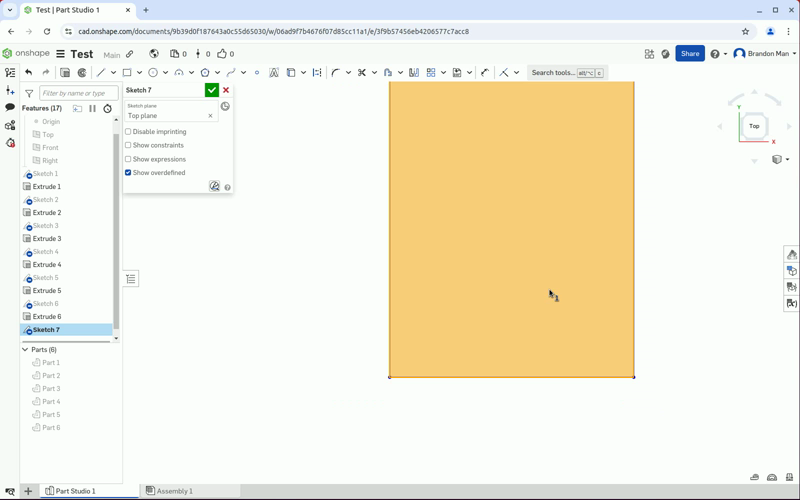
scroll(-6)
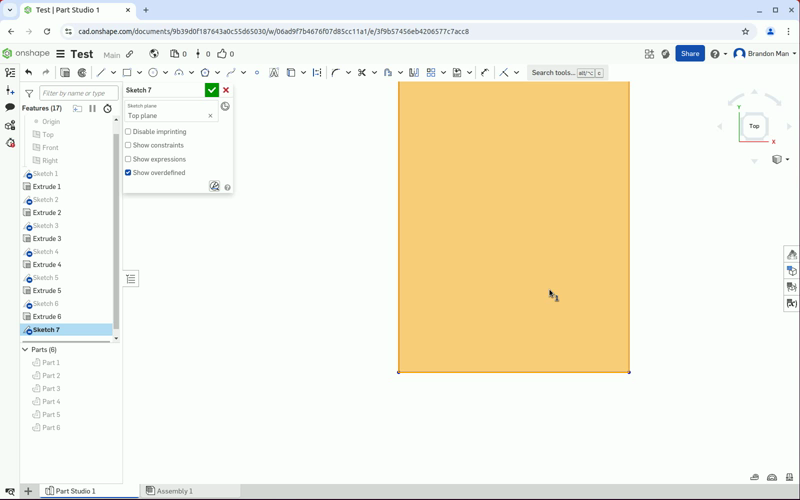
scroll(-6)
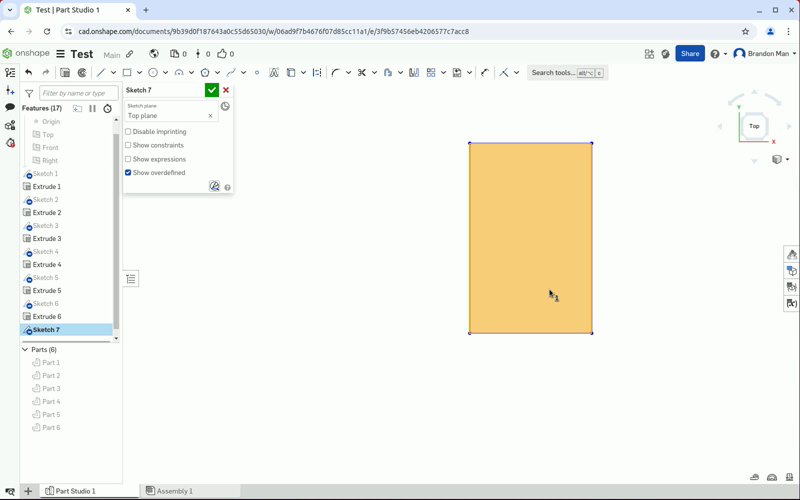
scroll(-6)
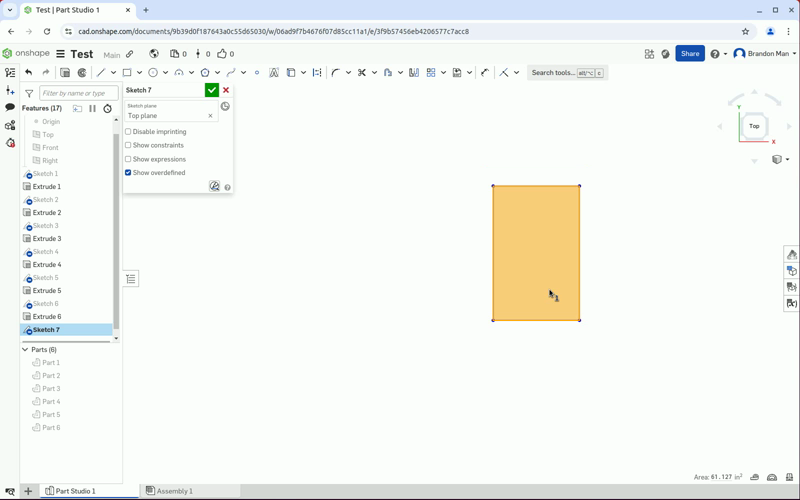
scroll(-6)
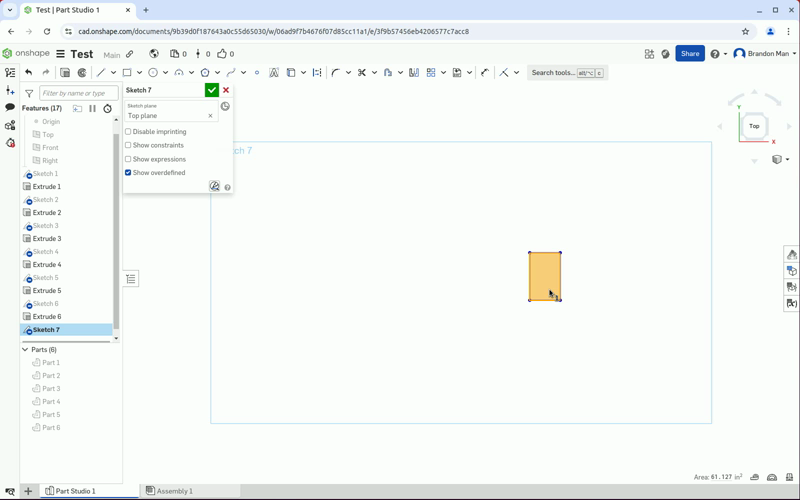
mouse_move(73, 352)
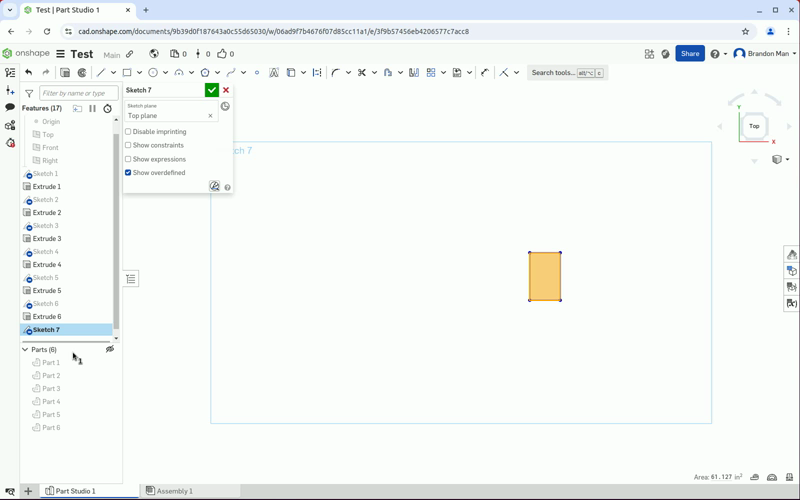
key(shift+y)
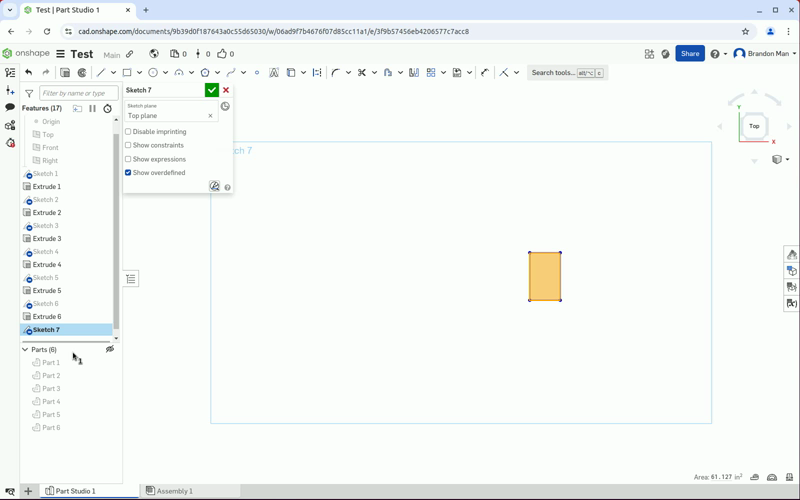
key(shift+e)
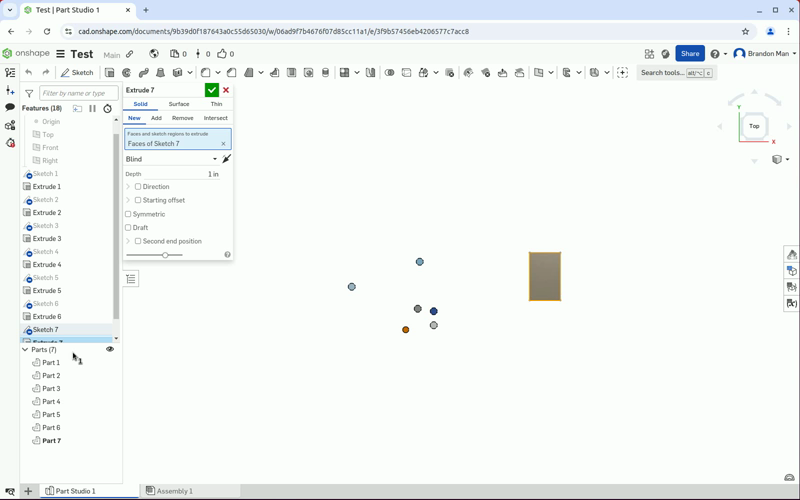
mouse_move(143, 106)
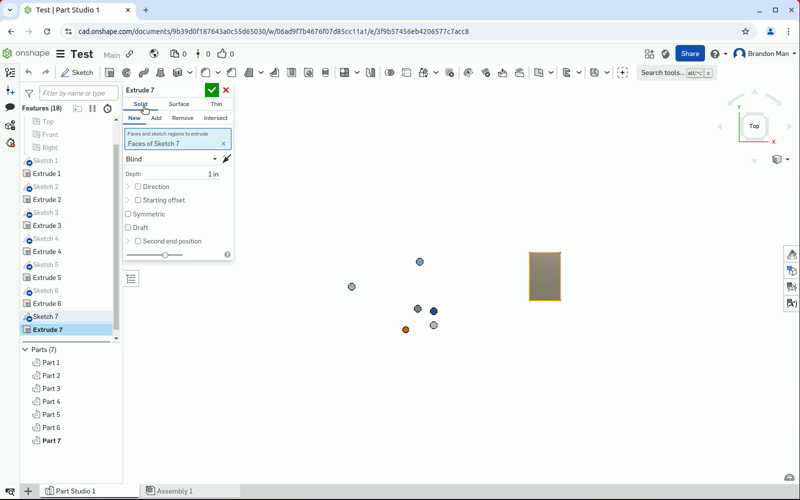
click(143, 106)
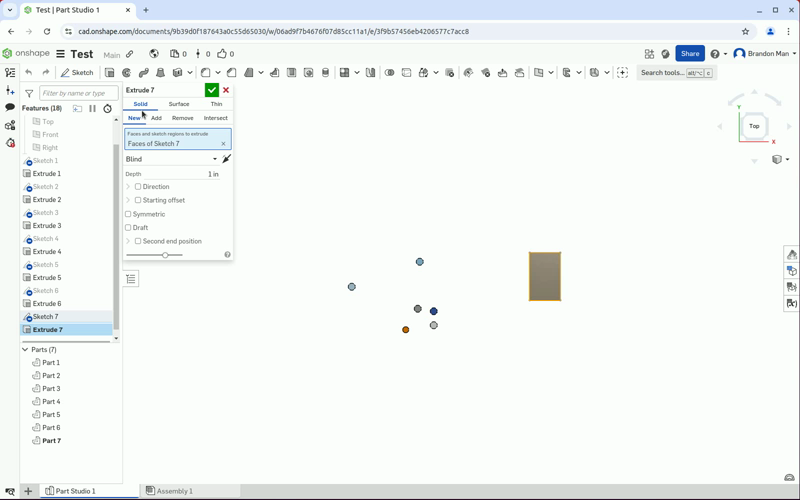
mouse_move(137, 120)
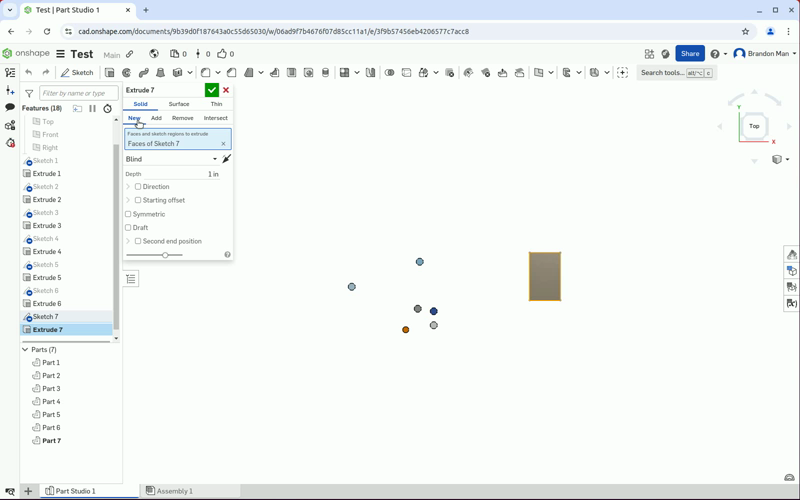
click(137, 120)
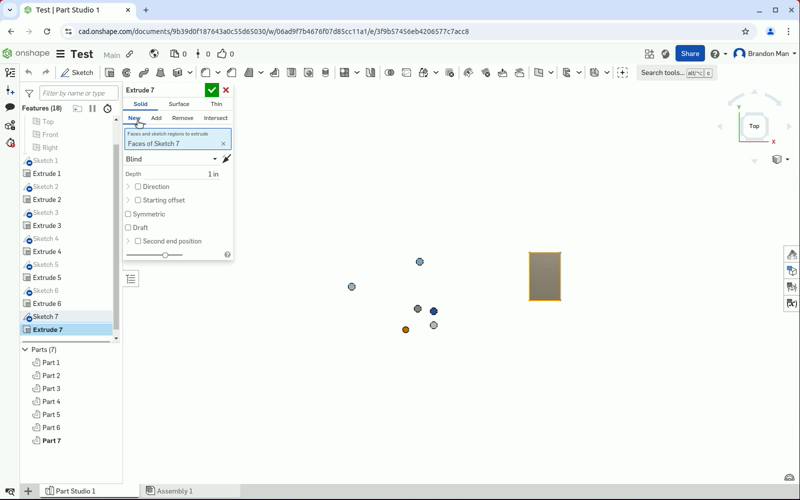
key(tab, 4)
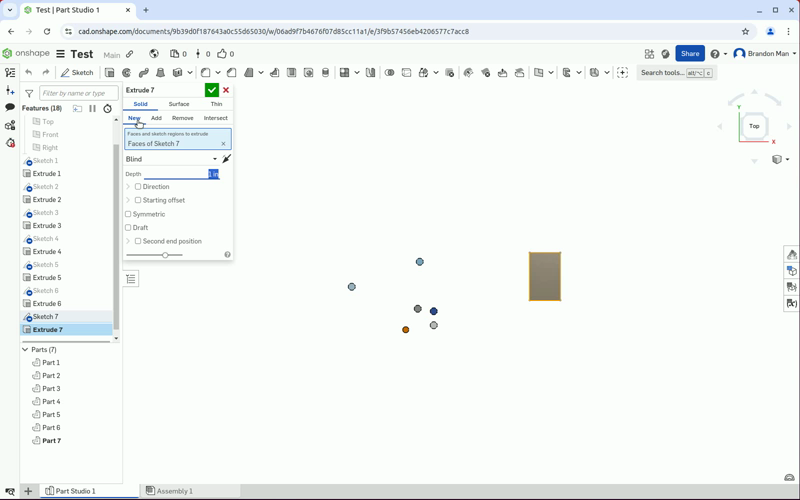
text(7.221)
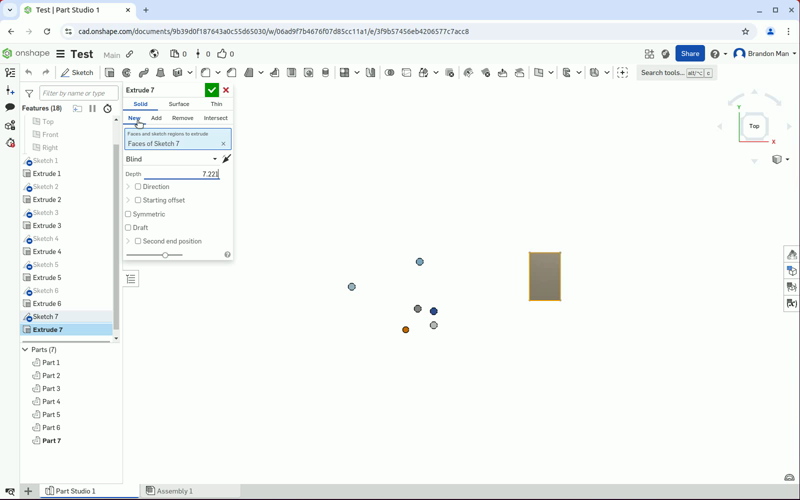
key(enter)
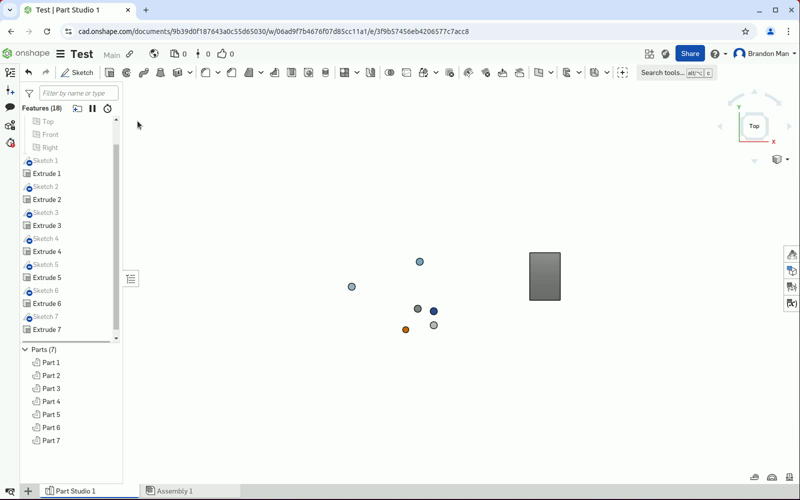
key(shift+h)
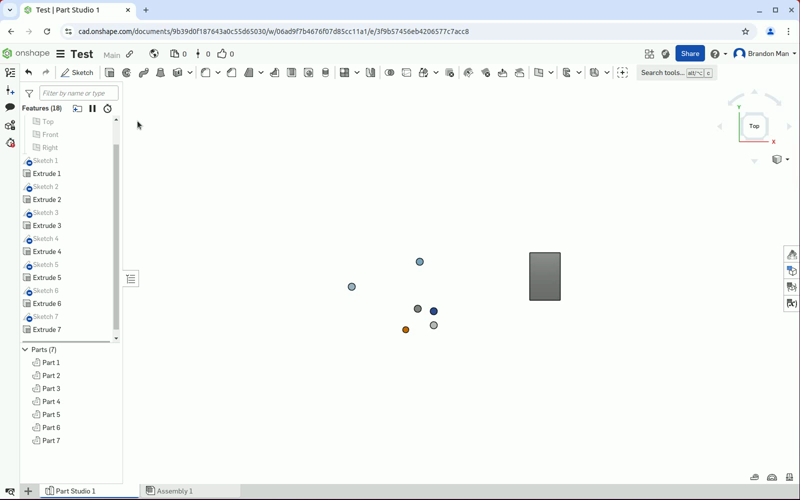
key(shift+h)
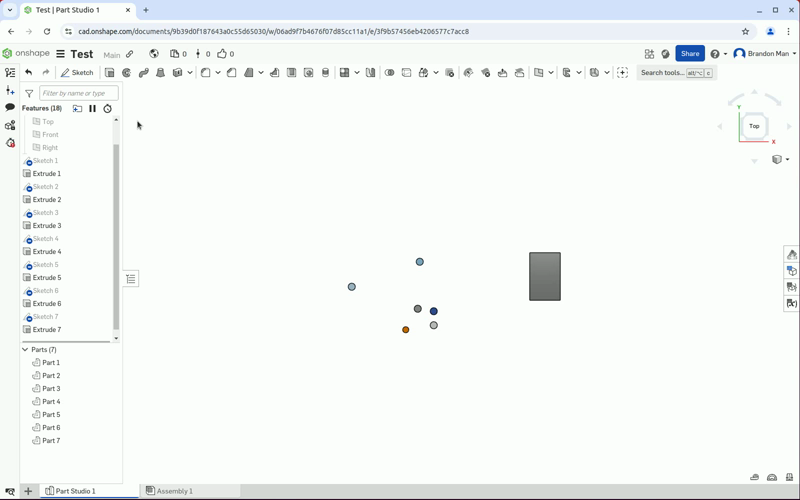
mouse_move(69, 163)
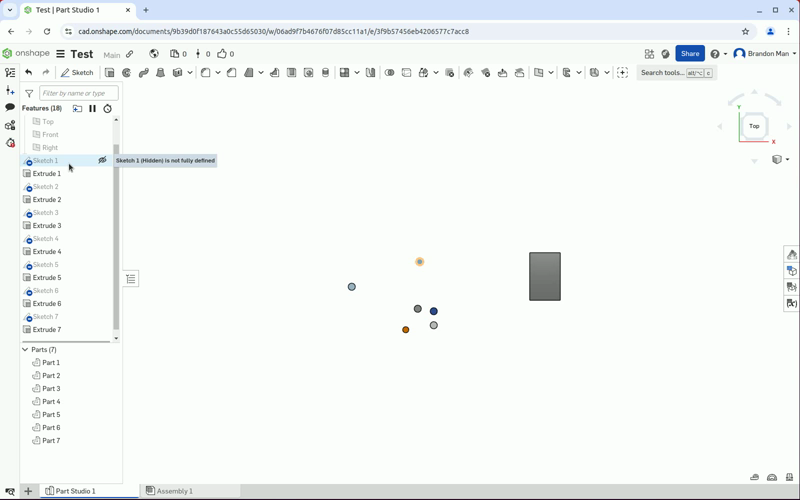
click(69, 163)
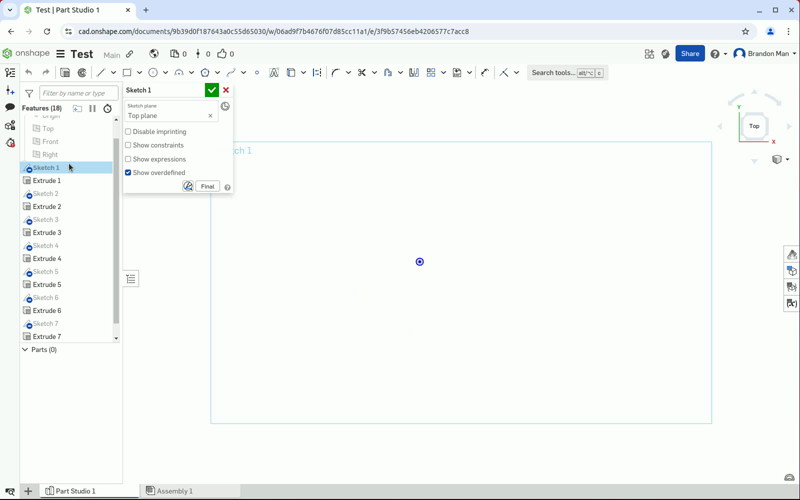
mouse_move(229, 92)
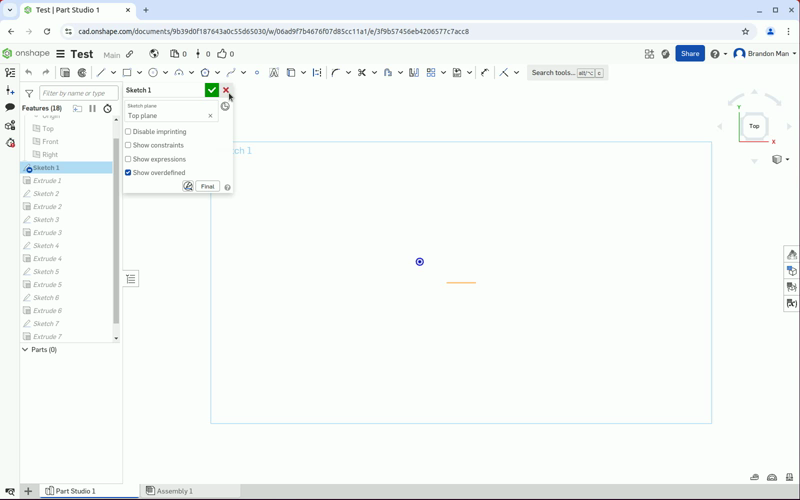
click(229, 92)
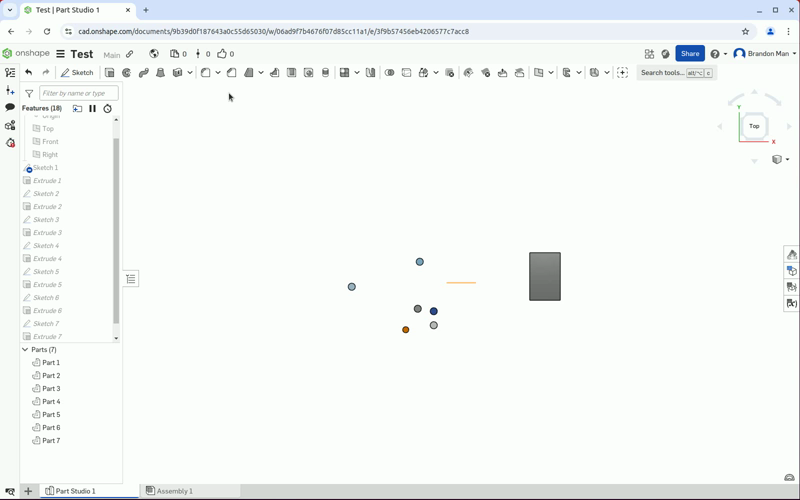
mouse_move(73, 352)
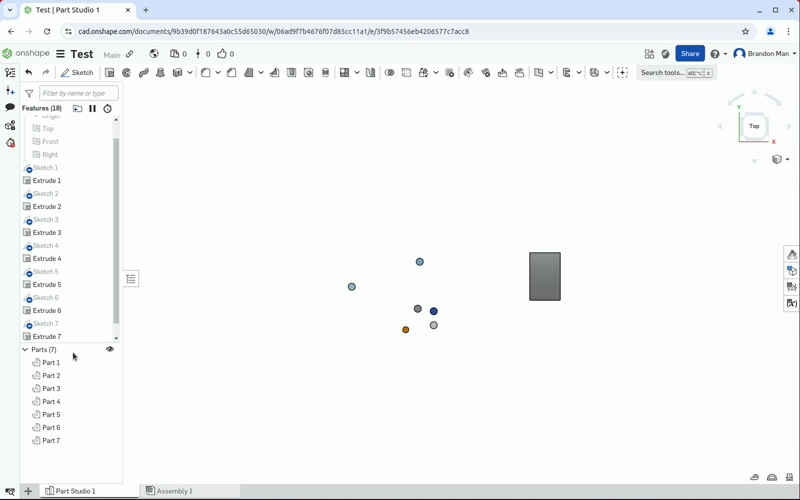
key(y)
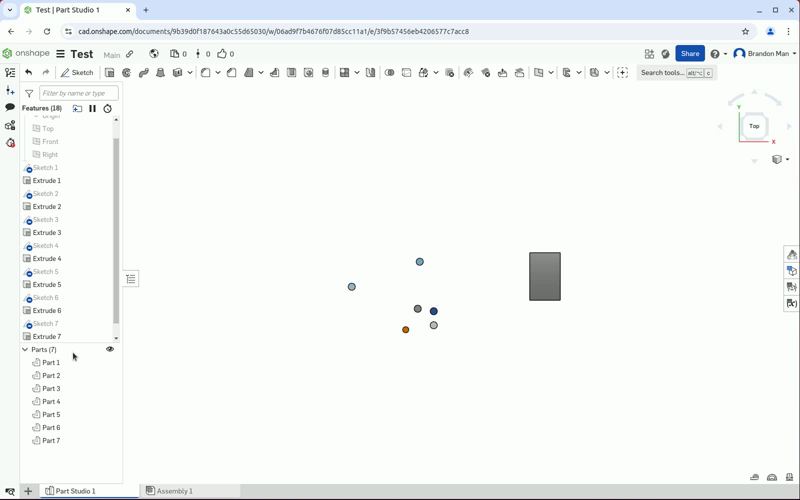
key(shift+p)
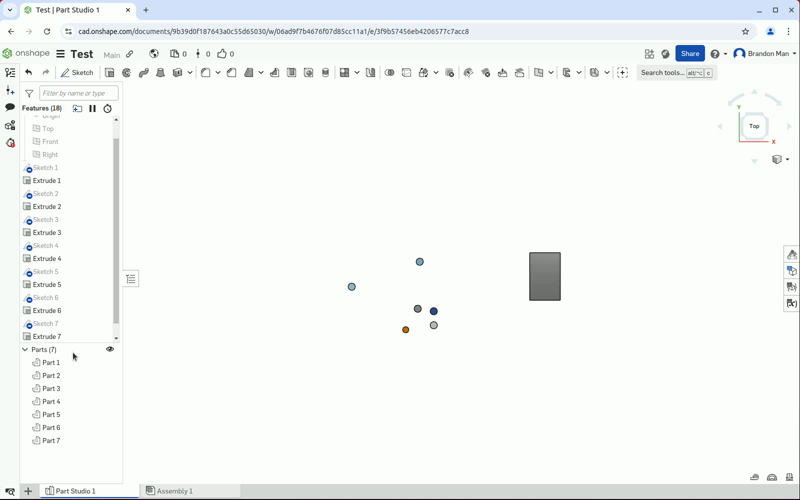
key(space)
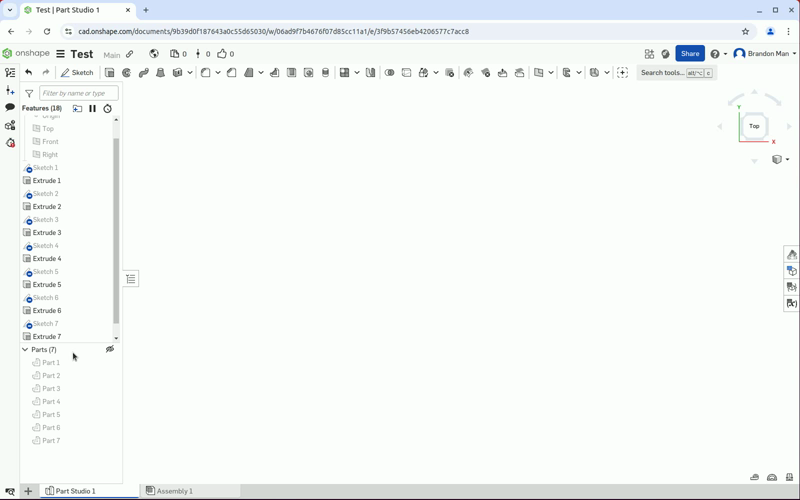
key_down(shift)
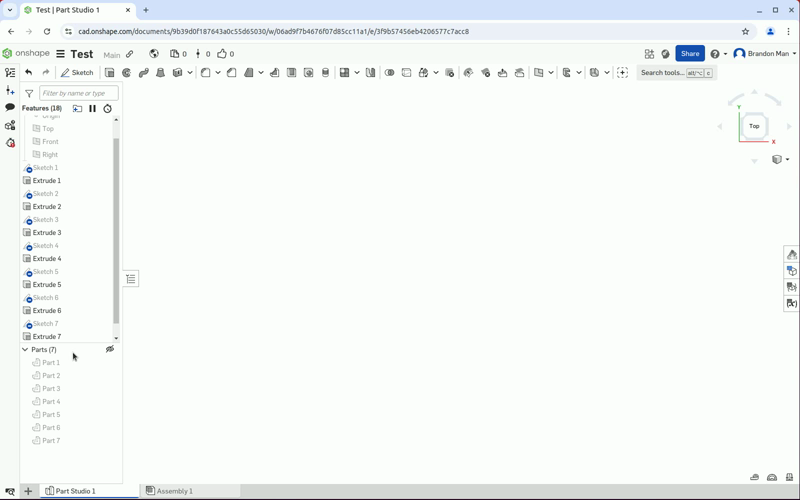
key(up)
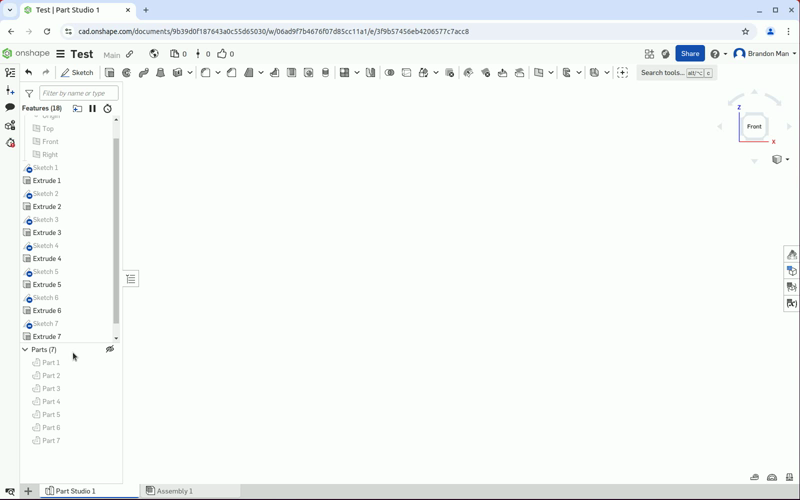
key_up(shift)
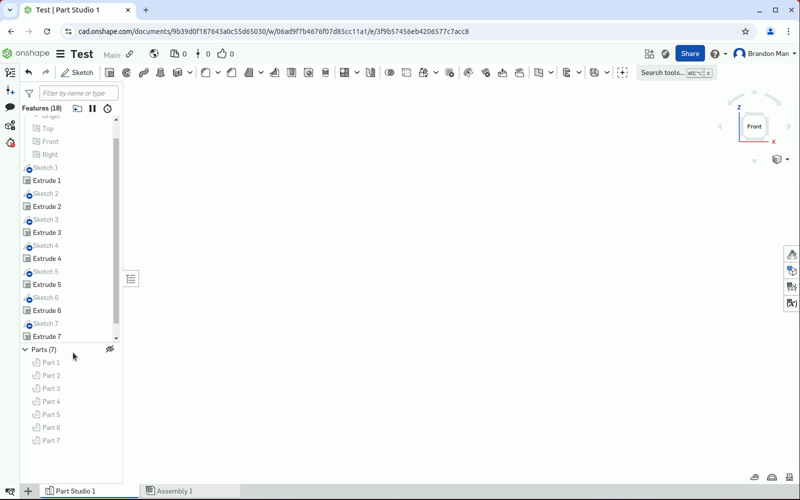
key(space)
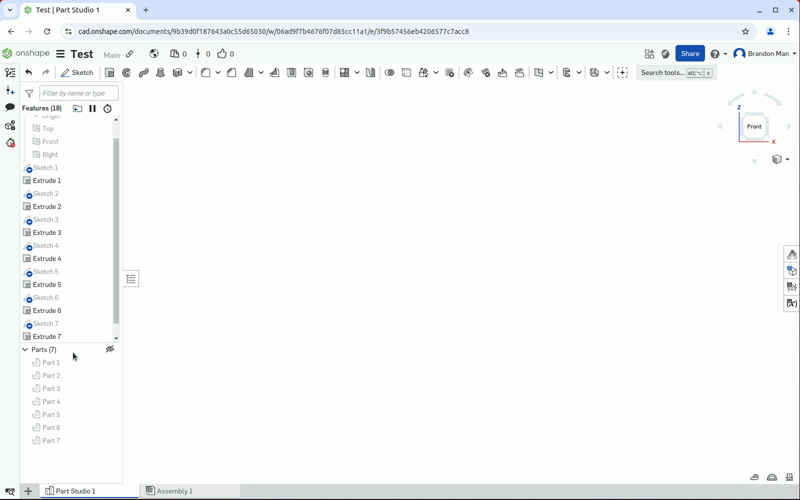
key_down(shift)
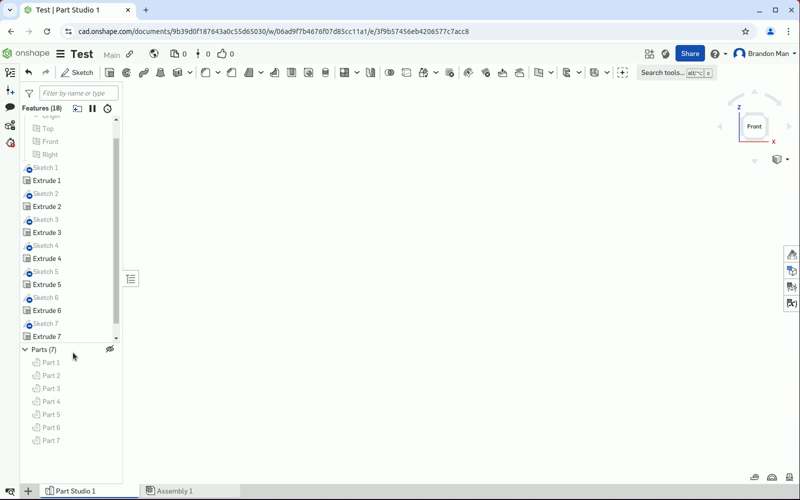
key(left)
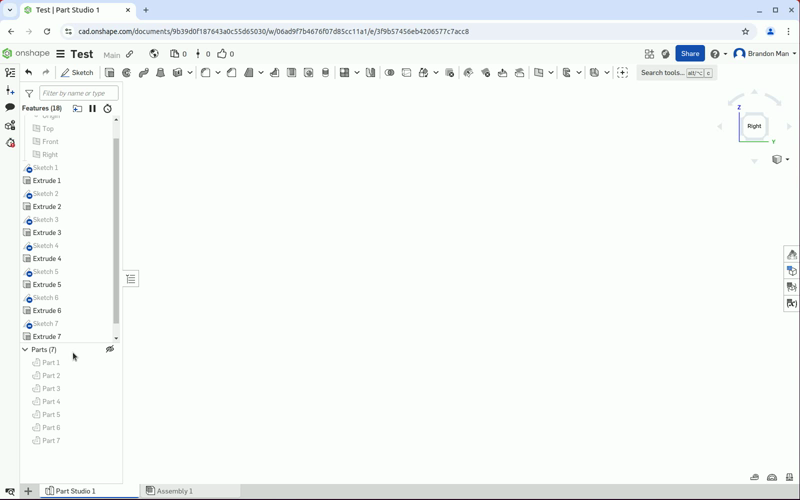
key_up(shift)
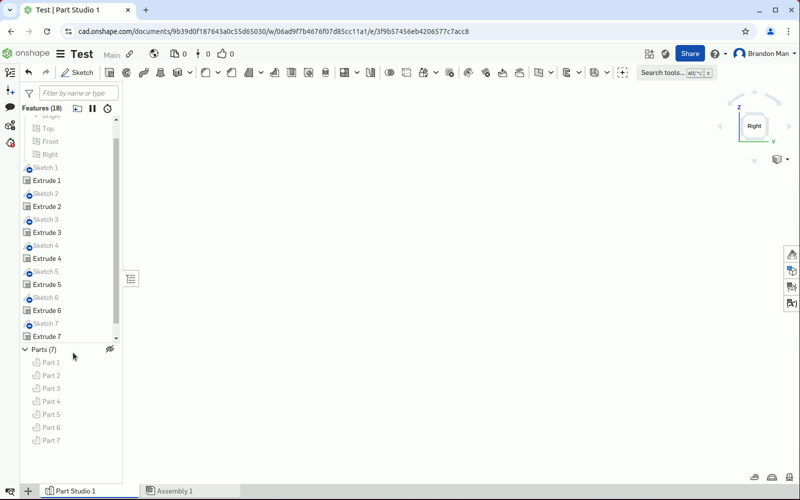
mouse_move(73, 352)
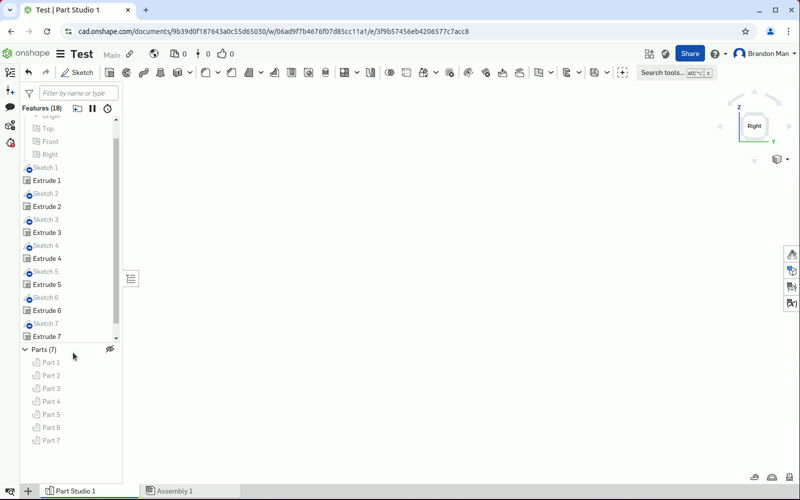
key(shift+y)
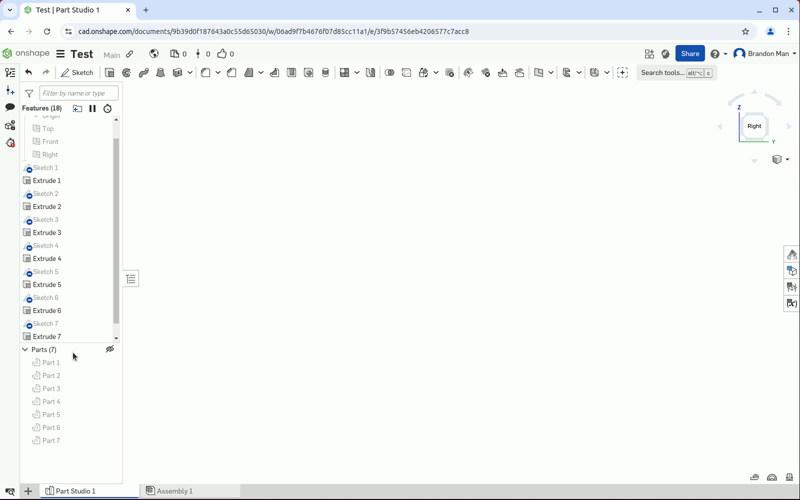
key(shift+s)
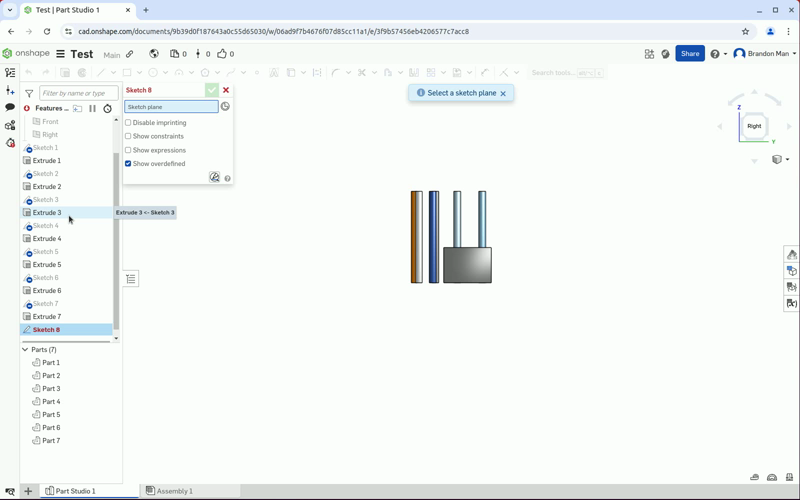
scroll(3)
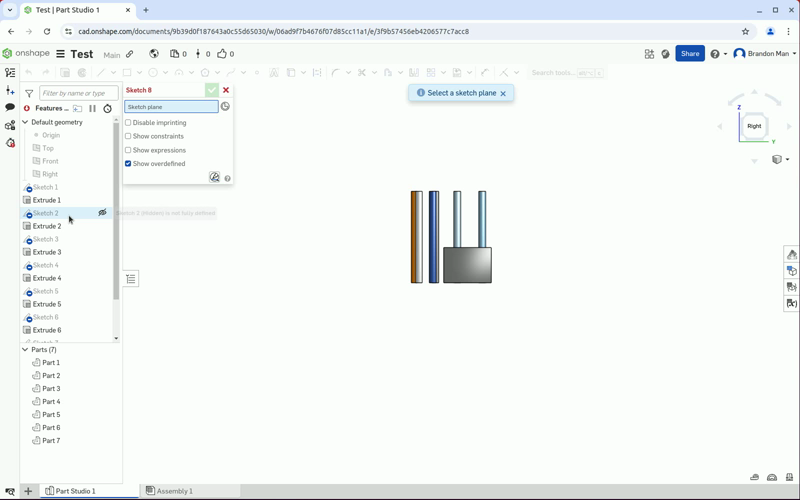
mouse_move(69, 176)
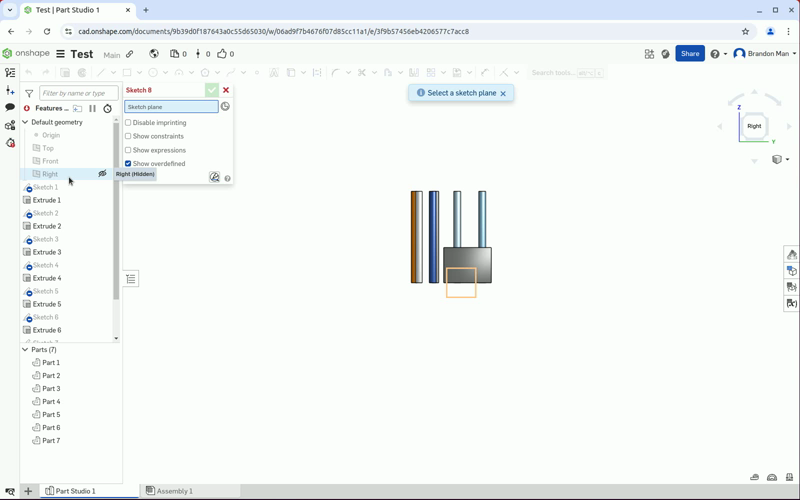
click(69, 176)
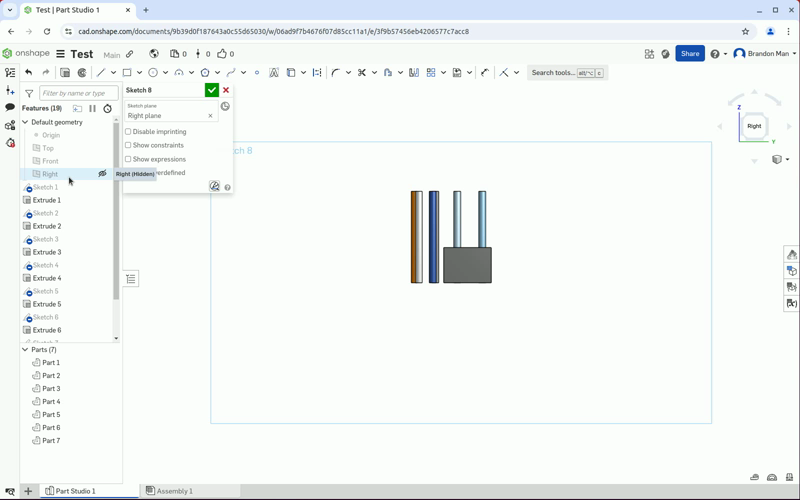
mouse_move(73, 352)
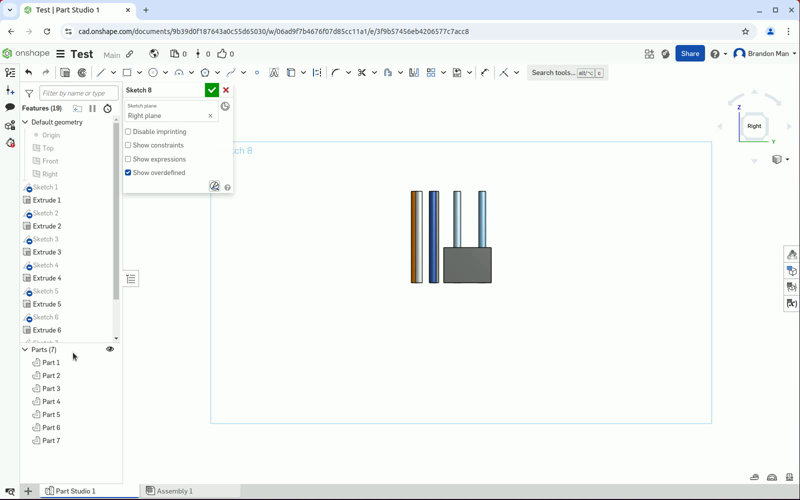
key(y)
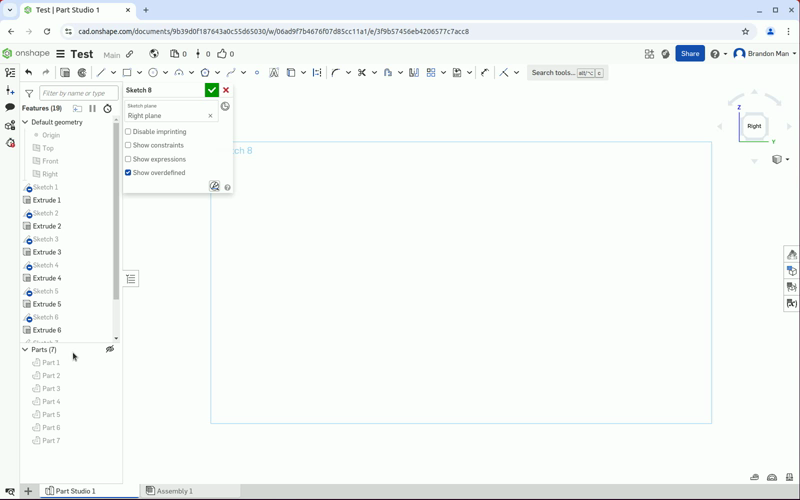
key(c)
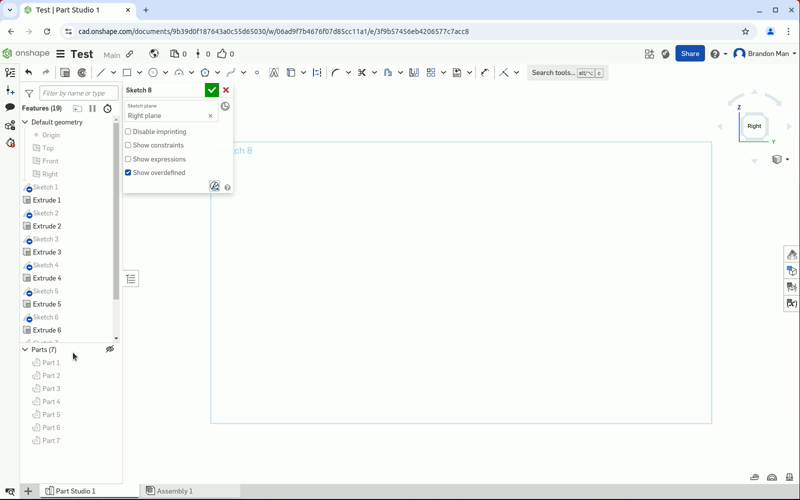
key_down(shift)
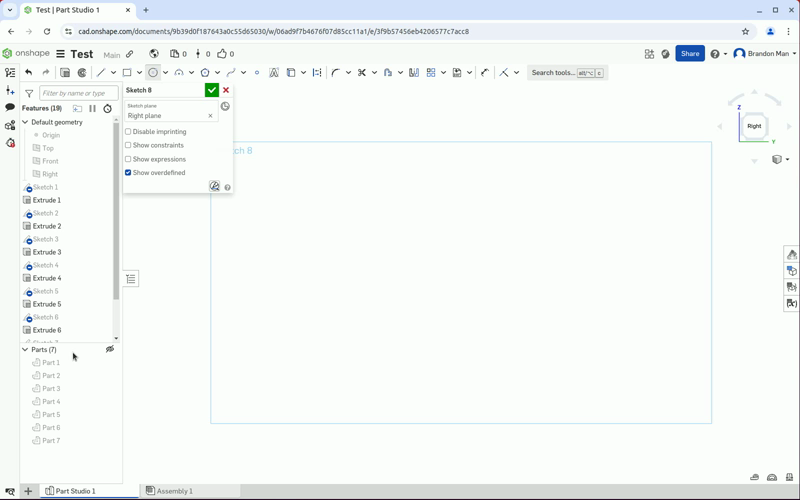
mouse_move(494, 225)
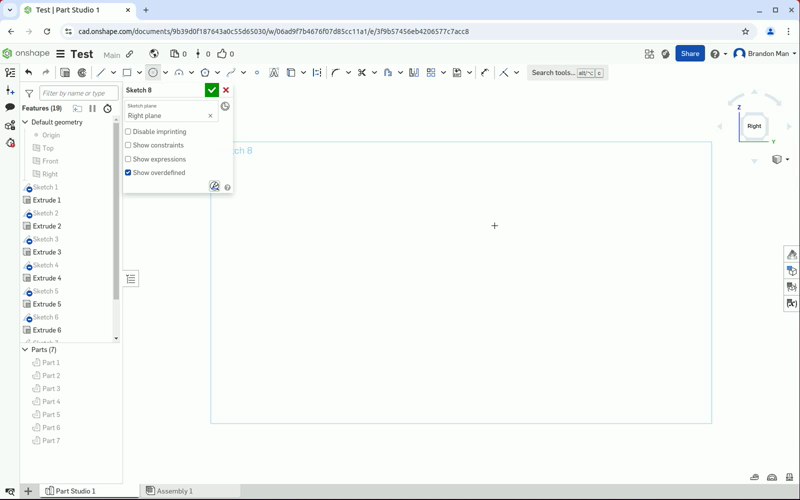
click(494, 225)
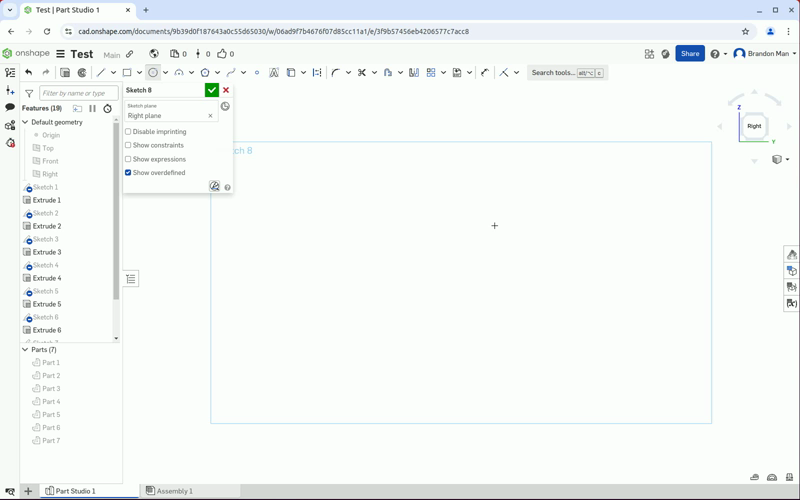
key_up(shift)
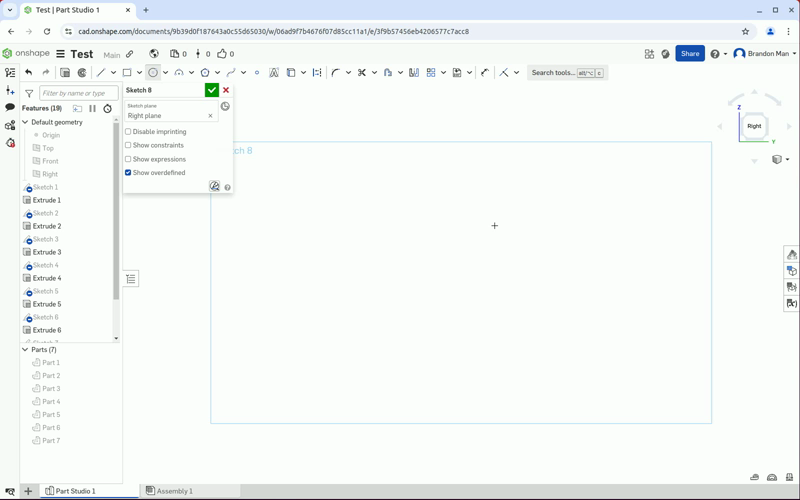
mouse_move(498, 225)
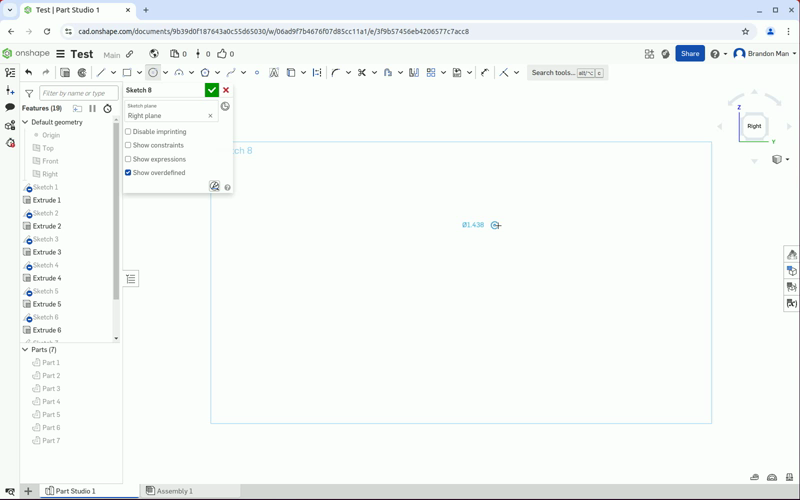
click(498, 225)
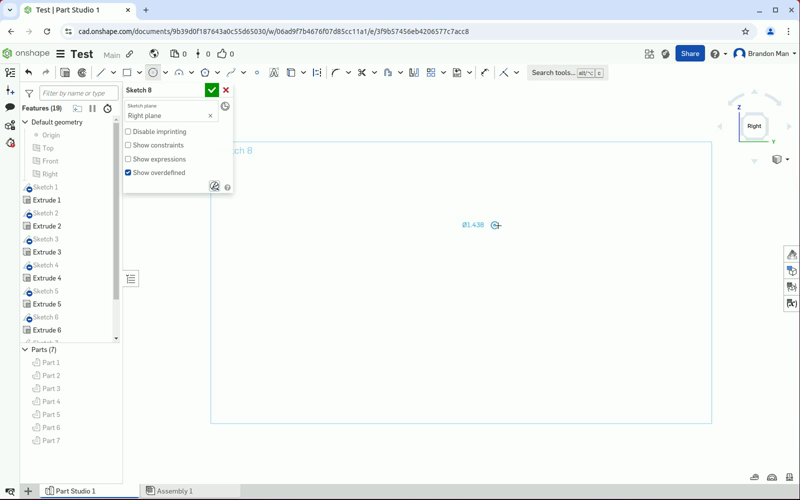
key(esc)
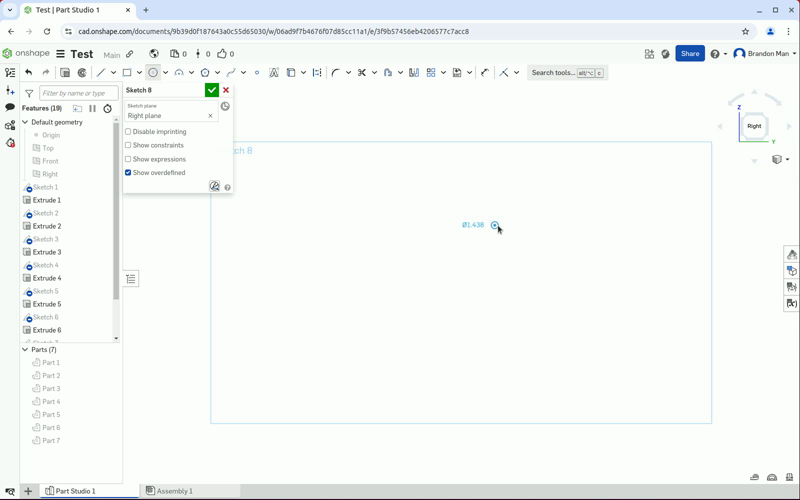
mouse_move(495, 228)
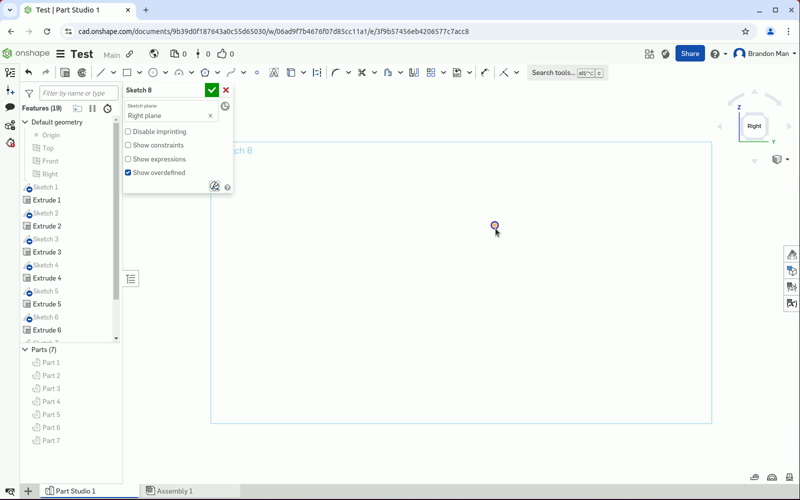
scroll(6)
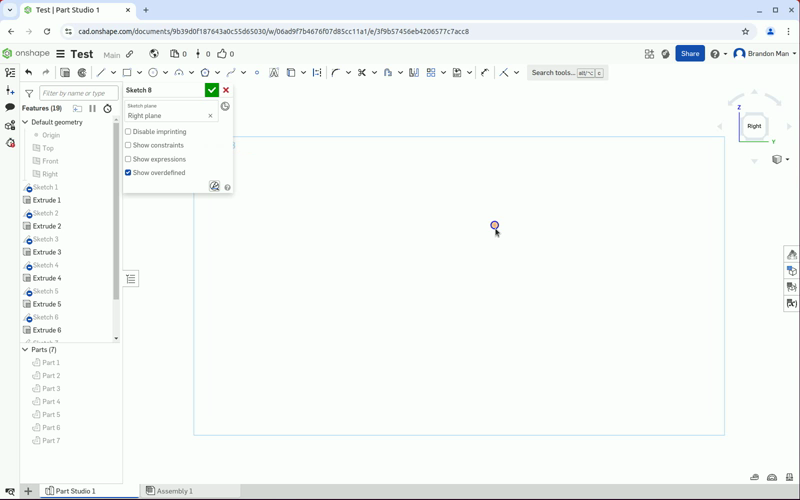
scroll(6)
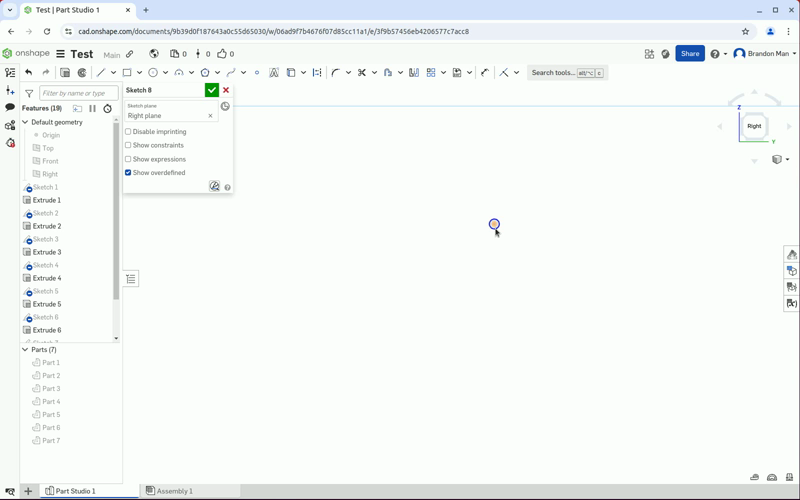
scroll(6)
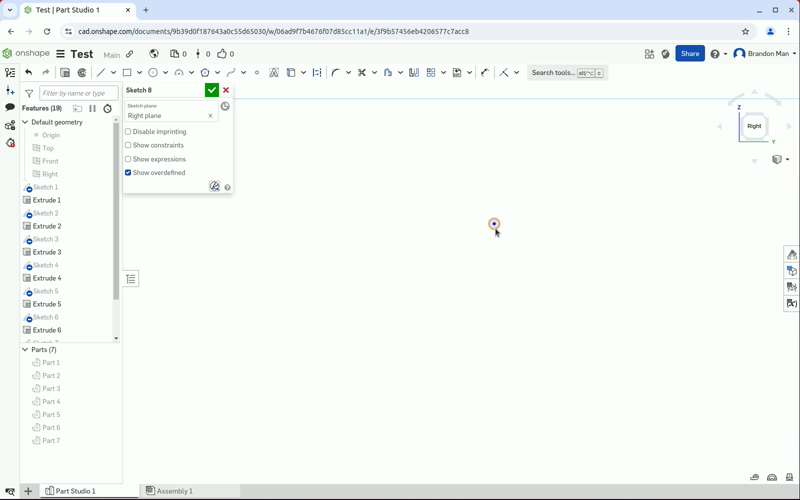
scroll(6)
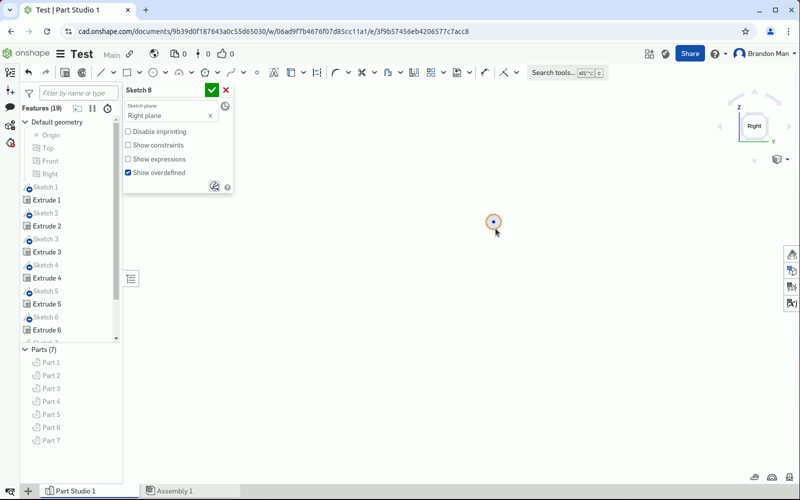
scroll(6)
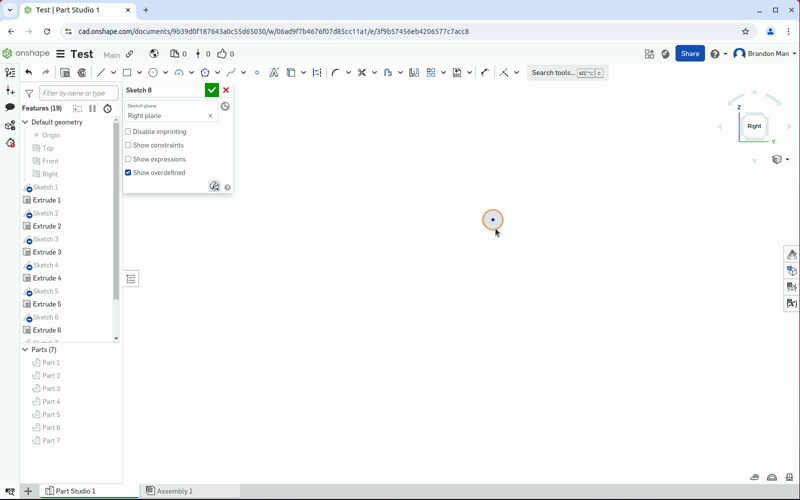
scroll(6)
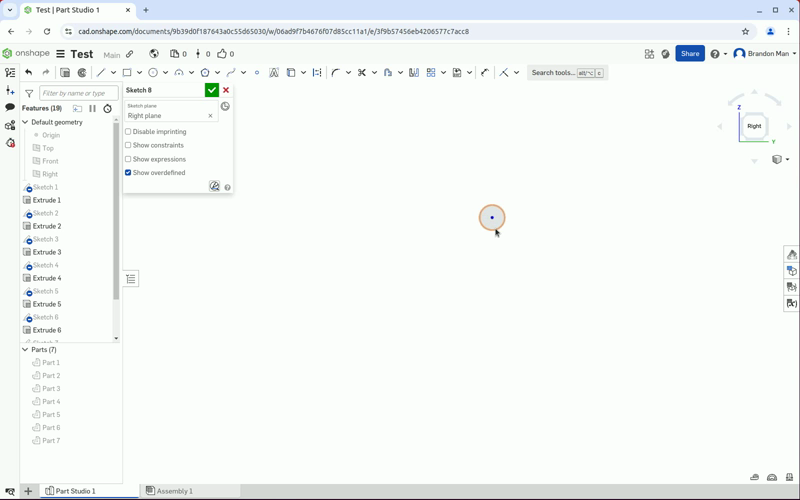
scroll(6)
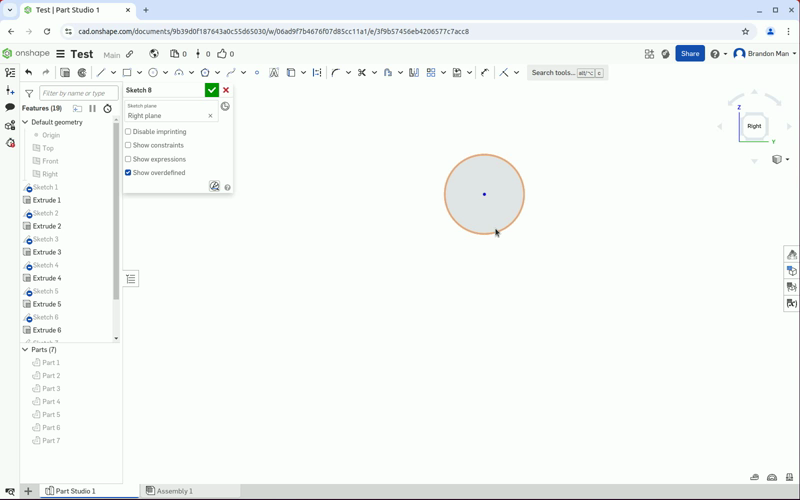
click(495, 228)
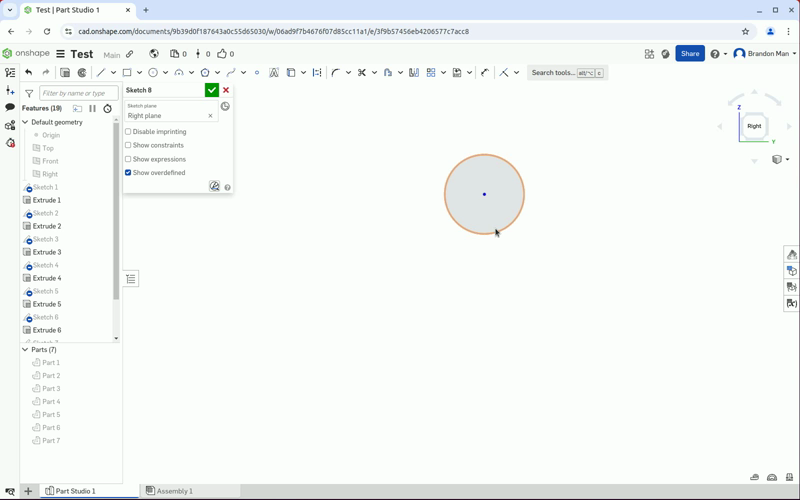
scroll(-6)
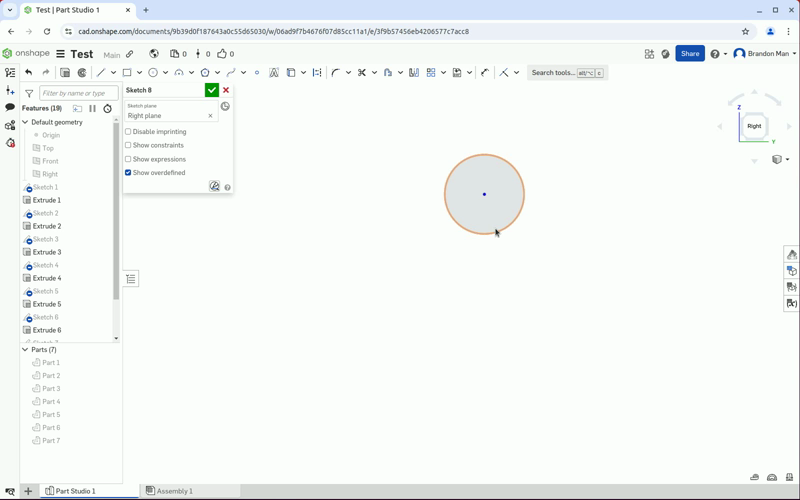
scroll(-6)
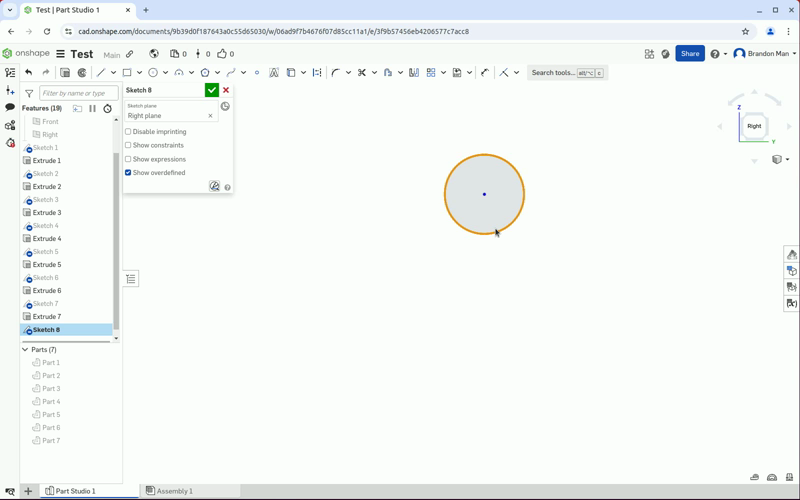
scroll(-6)
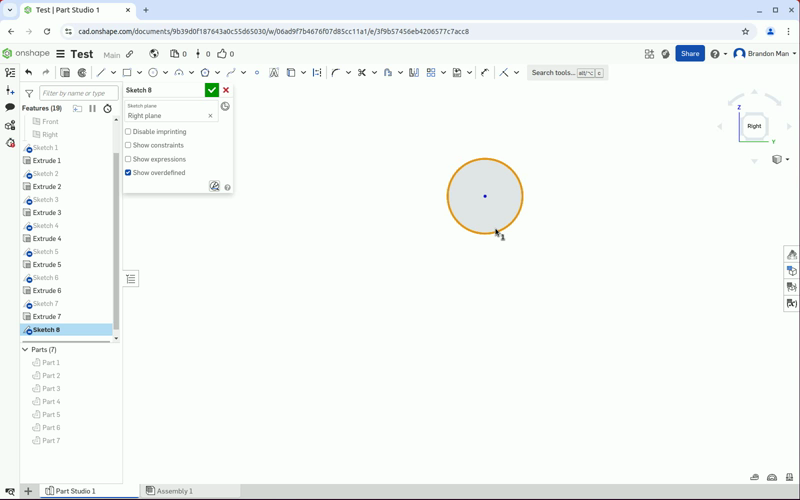
scroll(-6)
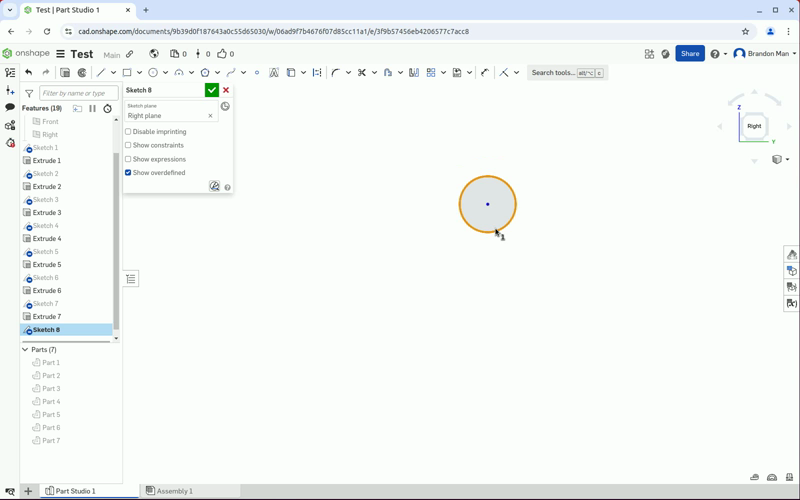
scroll(-6)
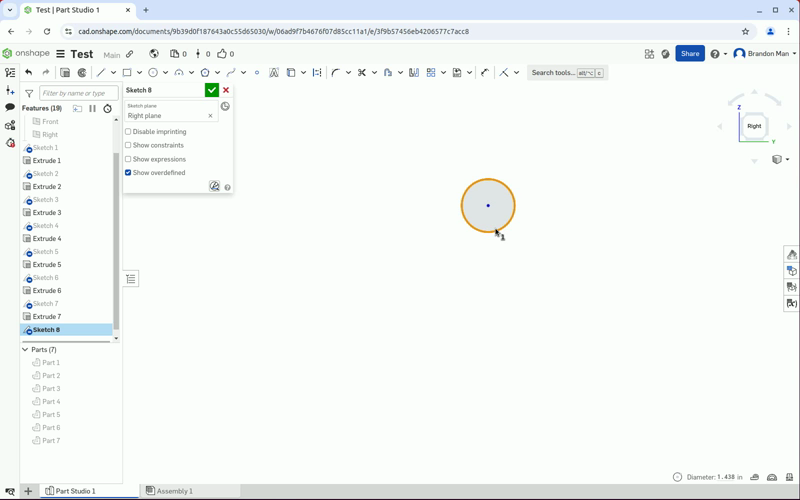
scroll(-6)
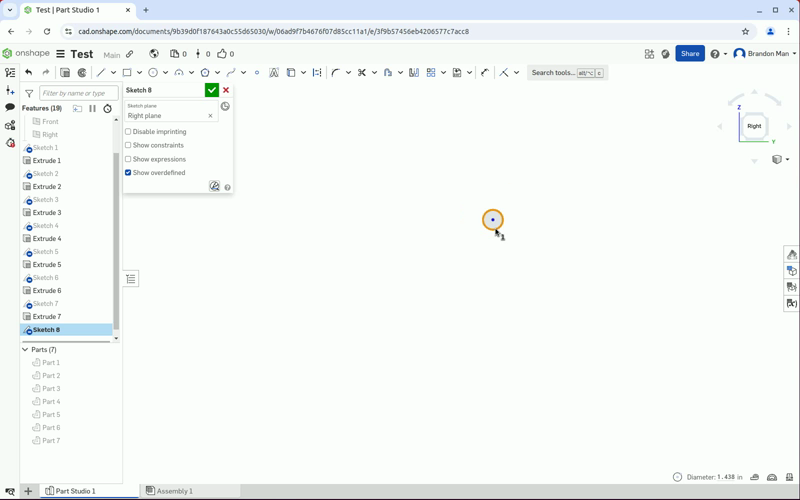
scroll(-6)
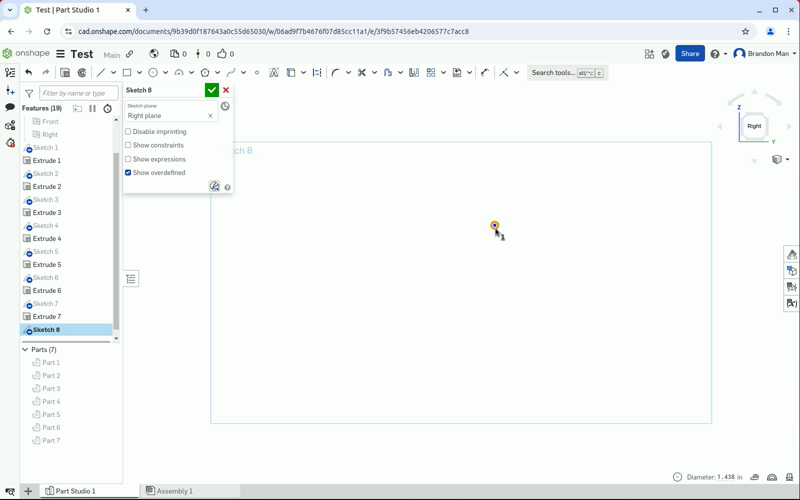
mouse_move(73, 352)
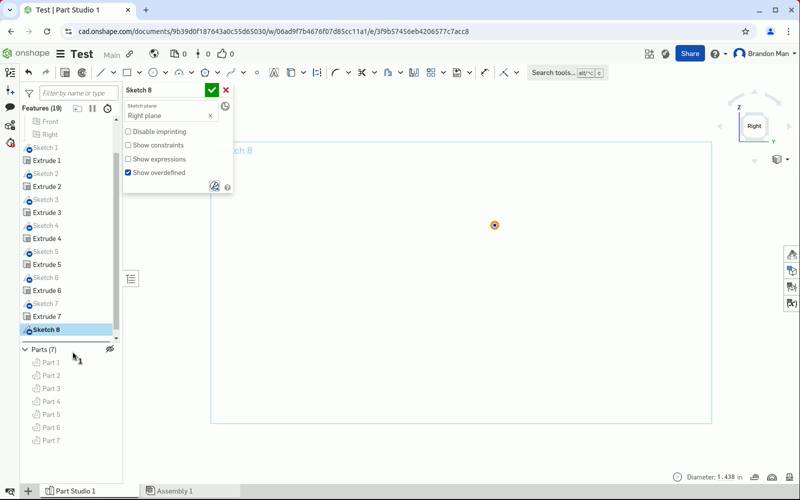
key(shift+y)
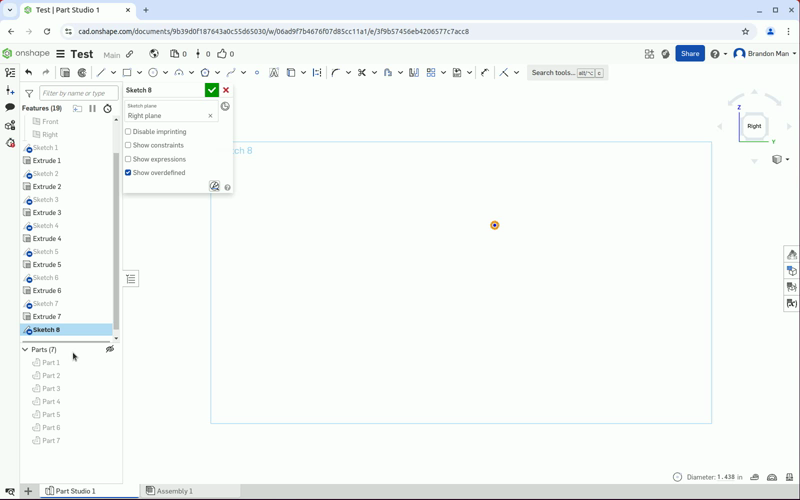
key(shift+e)
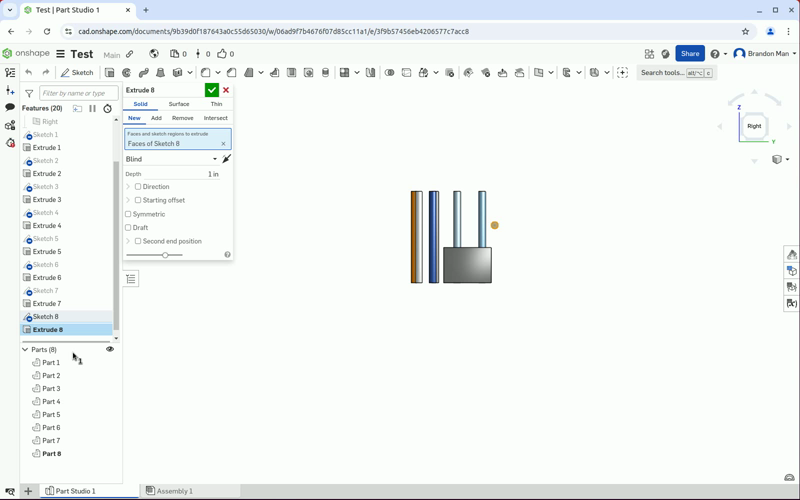
mouse_move(143, 106)
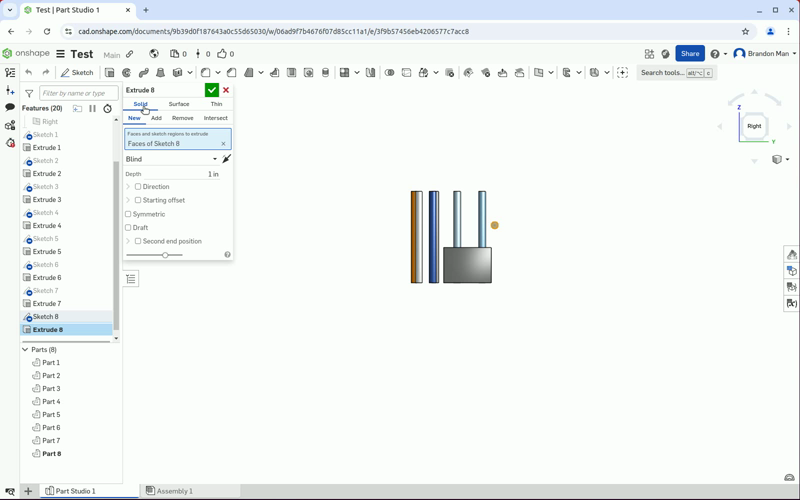
click(143, 106)
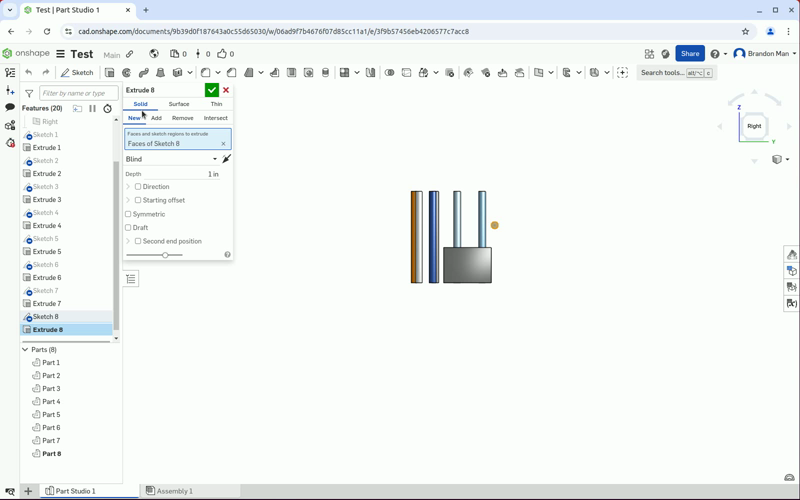
mouse_move(137, 120)
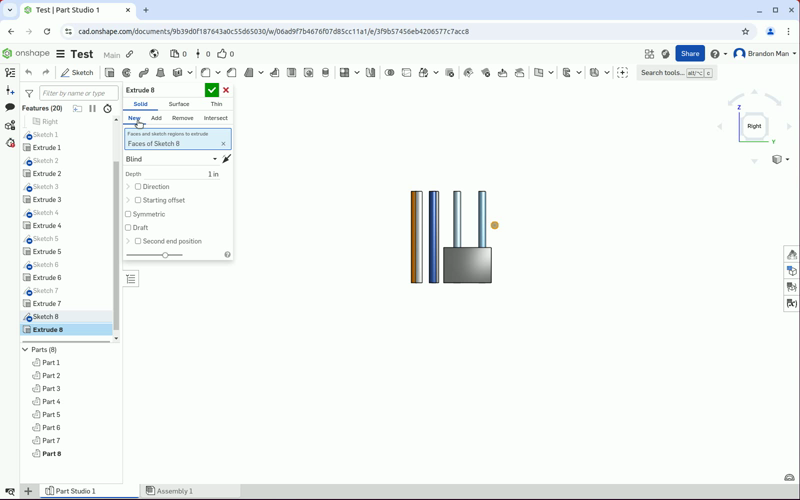
click(137, 120)
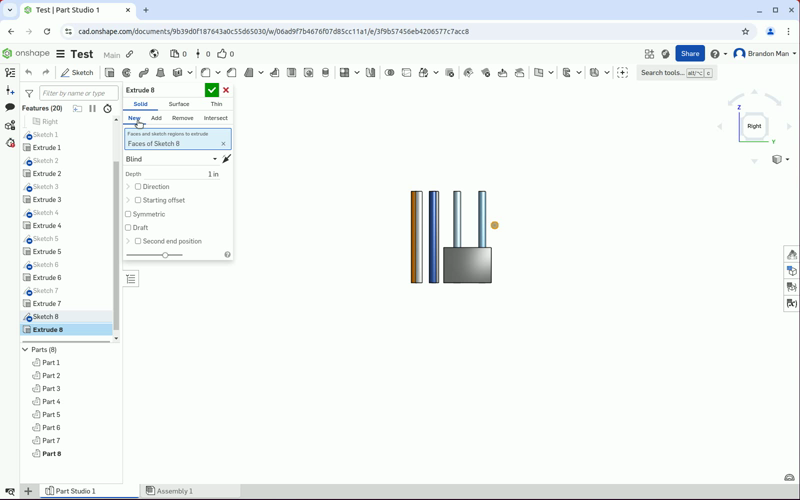
key(tab, 4)
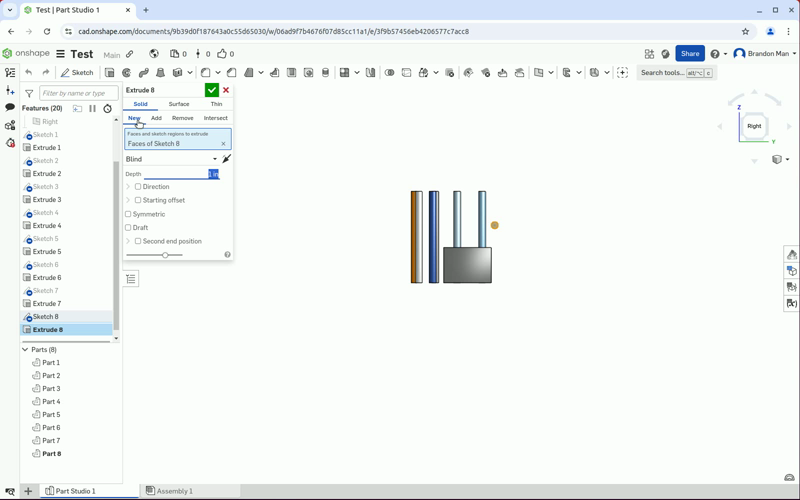
text(11.554)
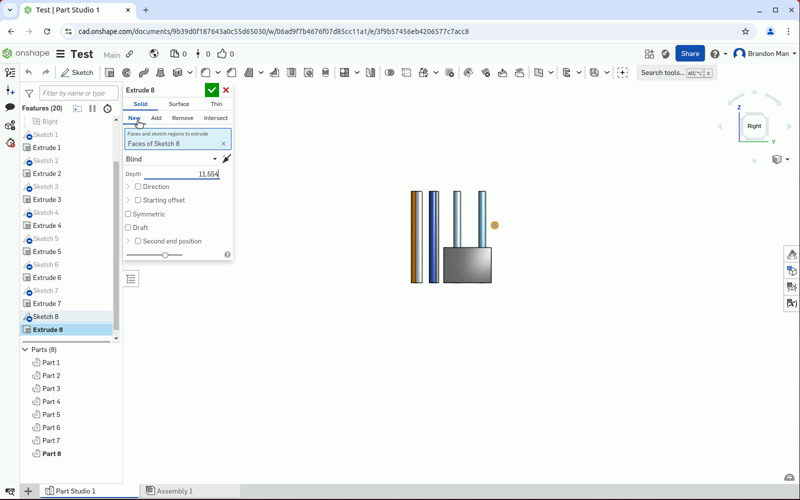
key(enter)
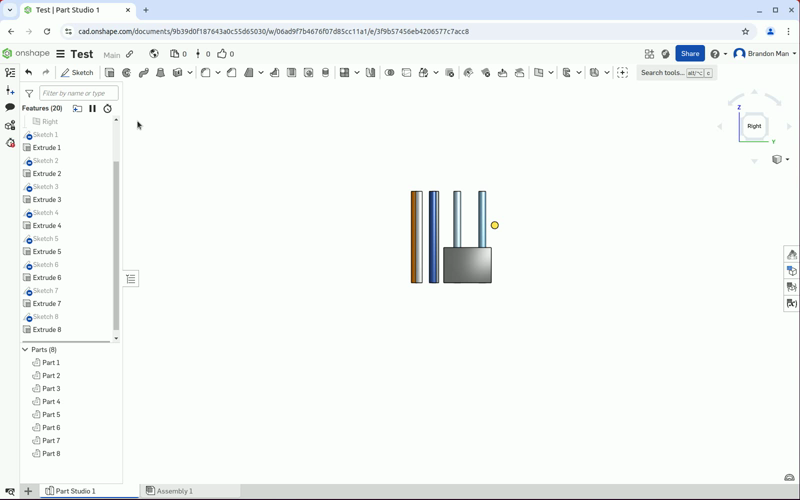
key(shift+h)
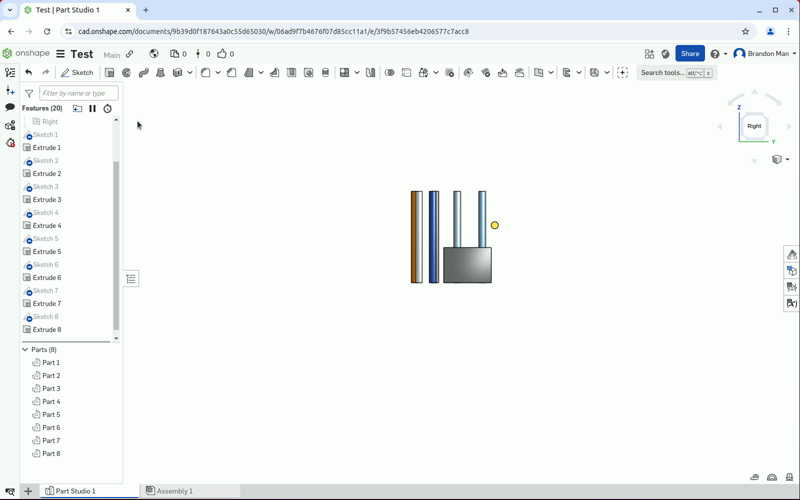
key(shift+h)
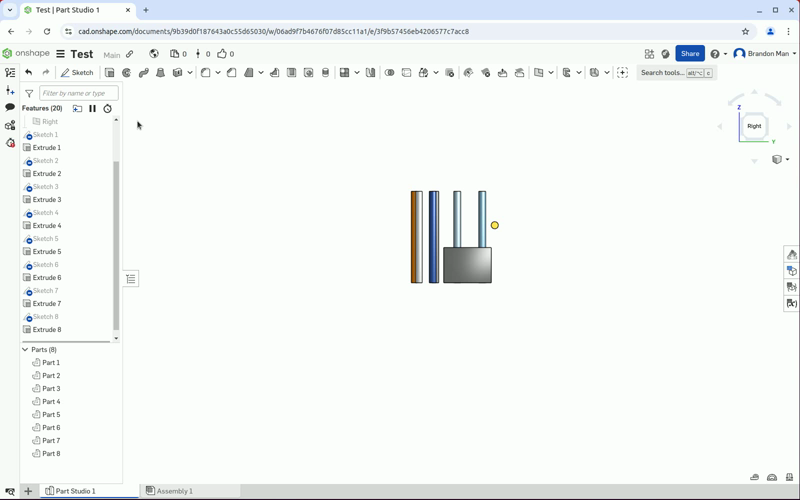
key(shift+7)
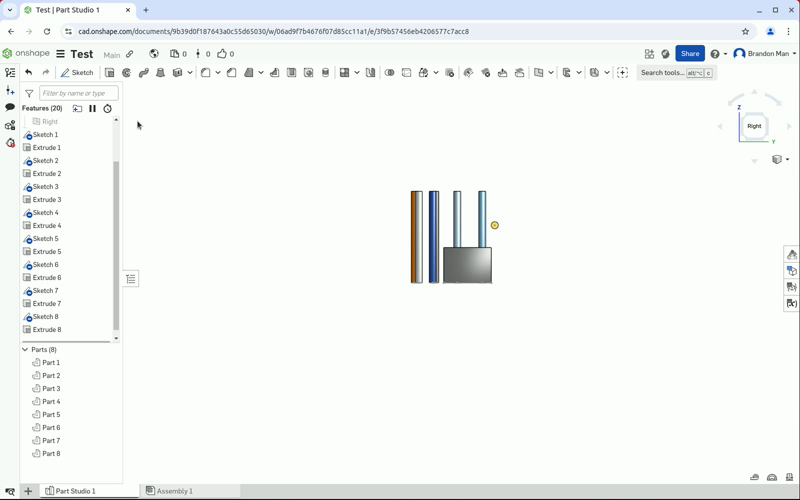
key(right, 2)
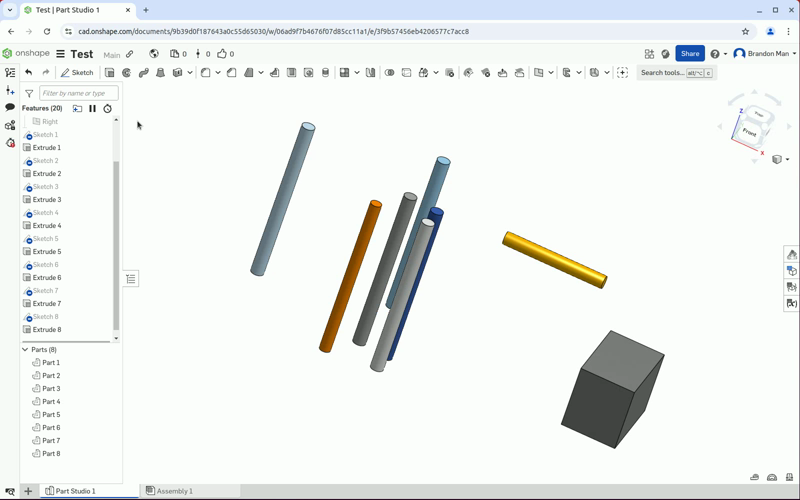
key(down, 2)
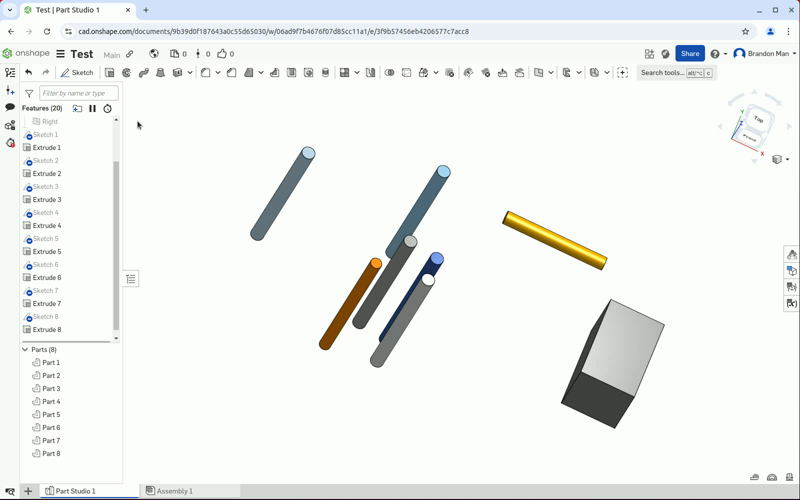
key(up, 2)
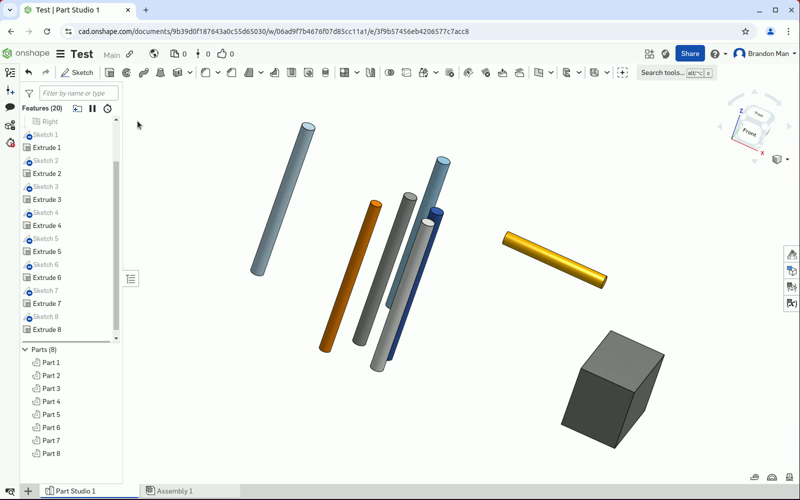
key(left, 2)
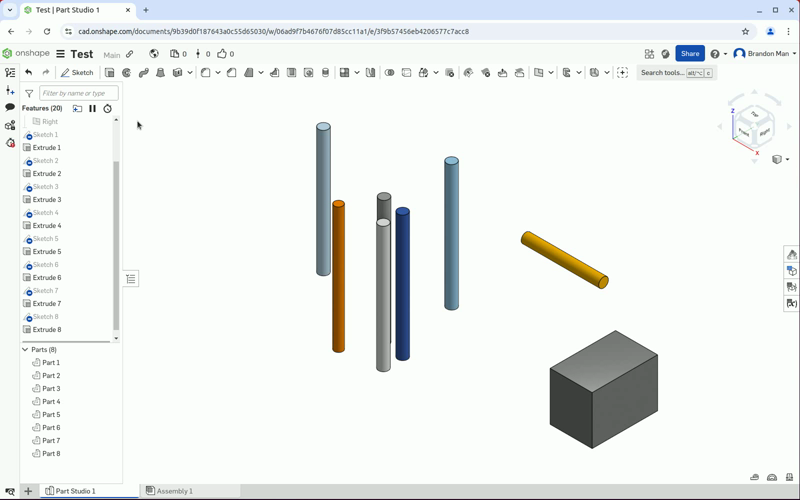
mouse_move(69, 137)
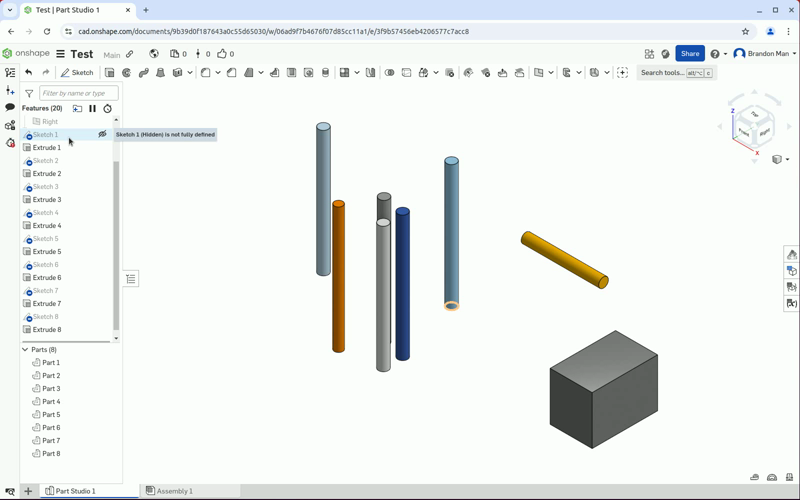
click(69, 137)